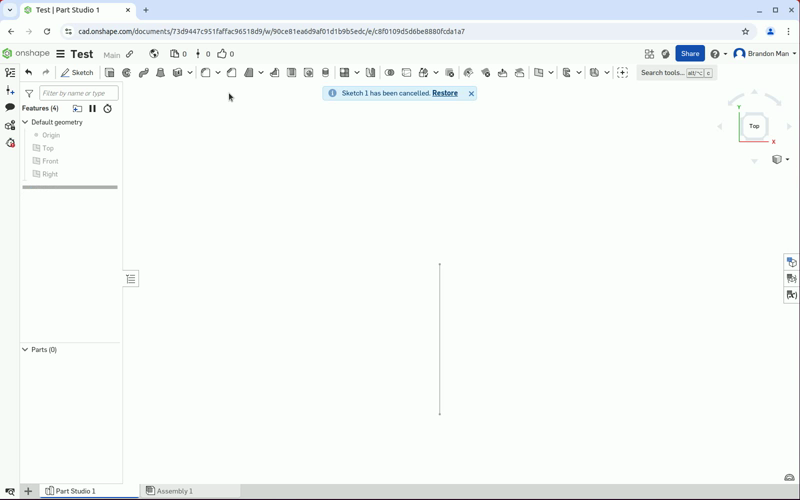
key(shift+h)
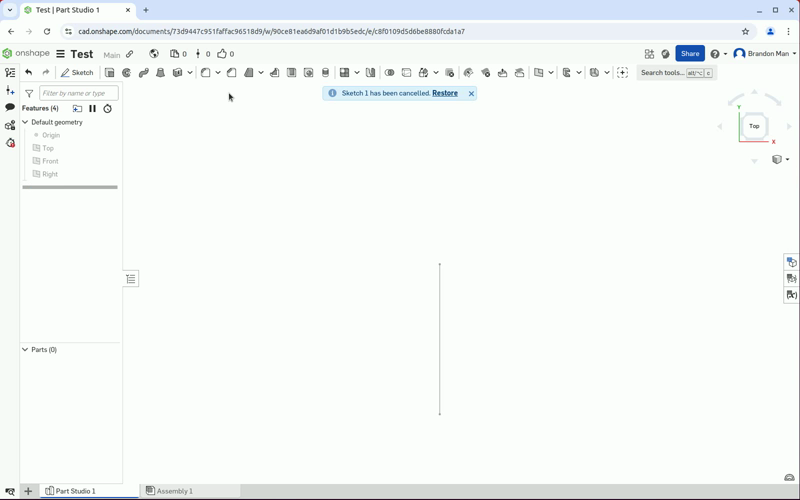
key(shift+s)
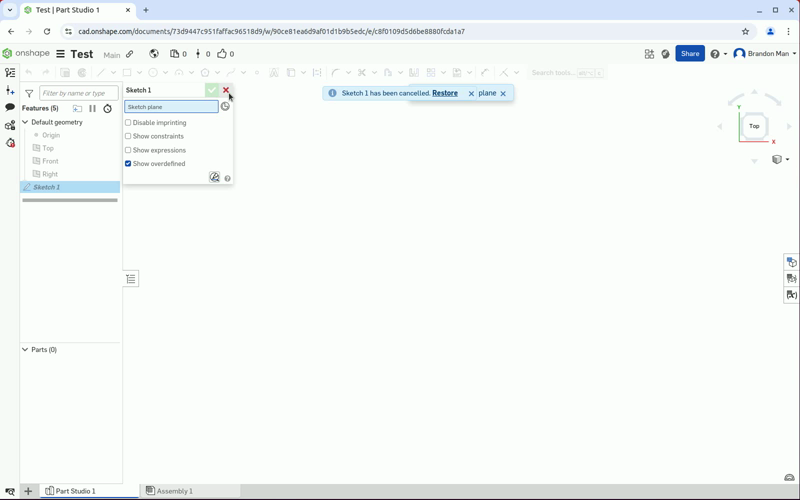
mouse_move(73, 150)
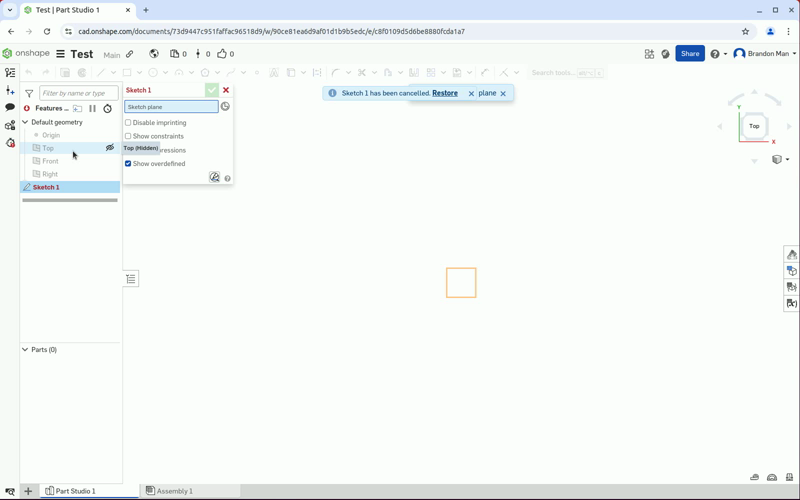
click(73, 150)
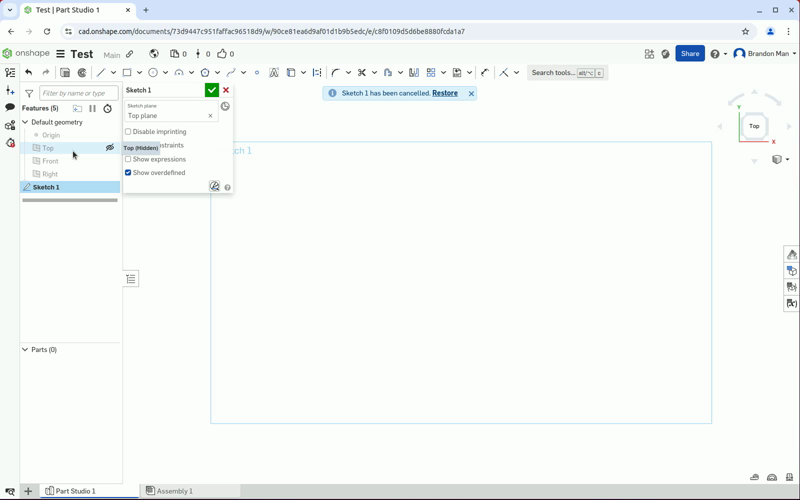
mouse_move(73, 352)
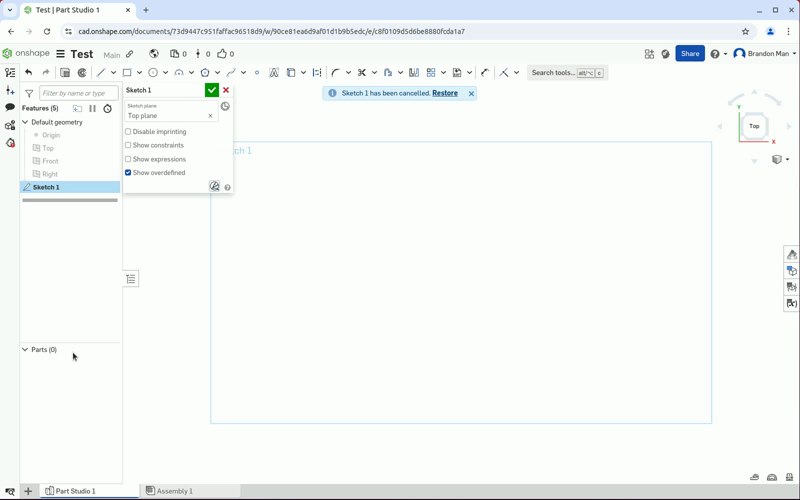
key(y)
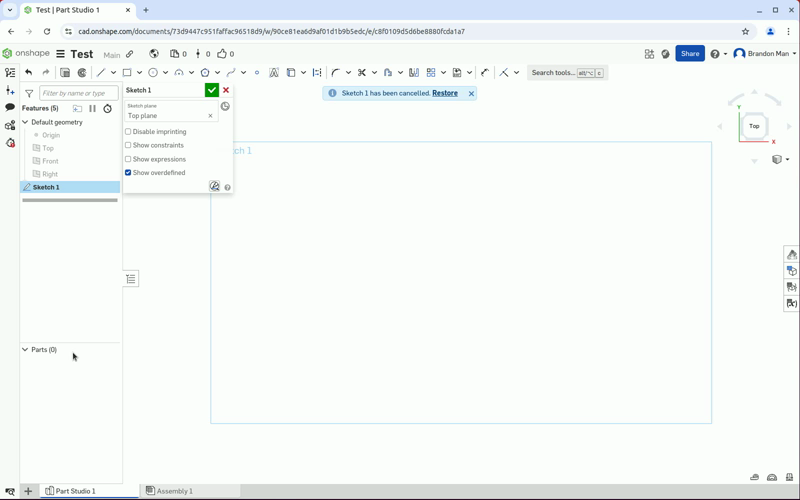
key(a)
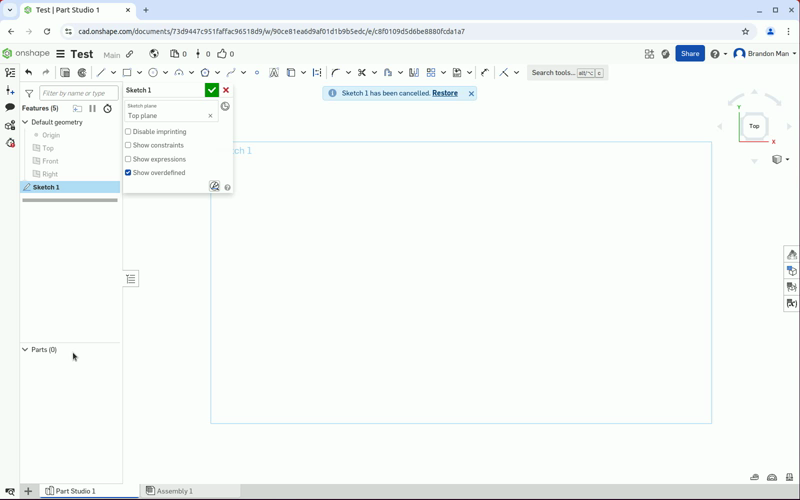
key_down(shift)
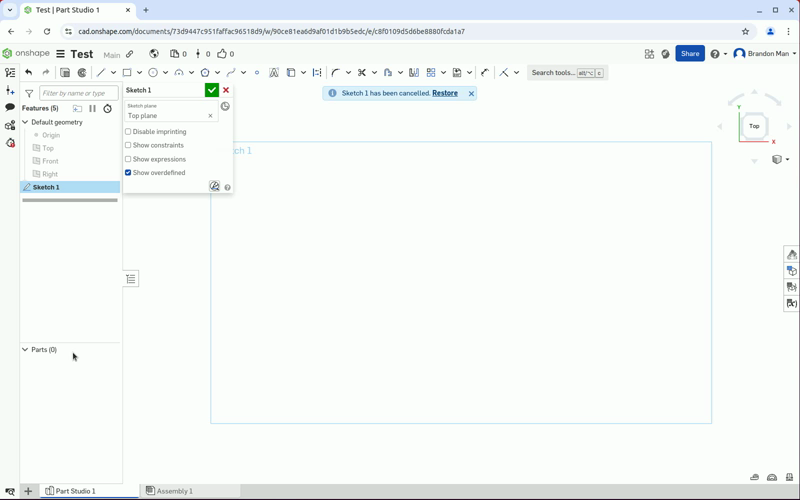
mouse_move(355, 301)
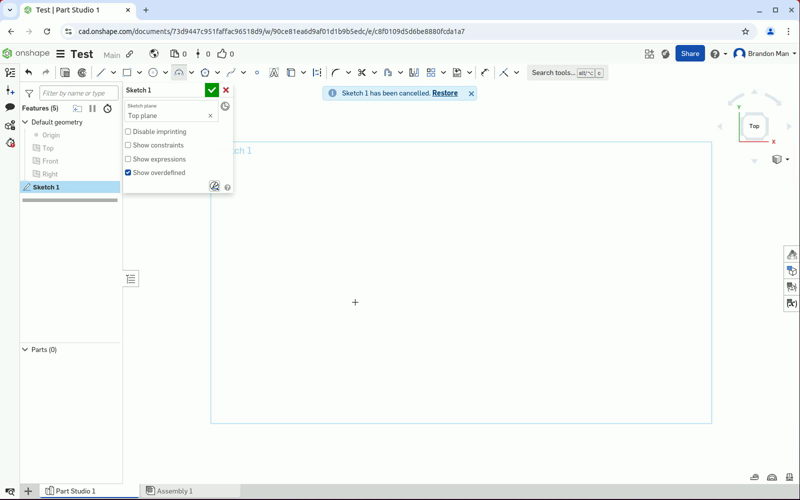
click(355, 301)
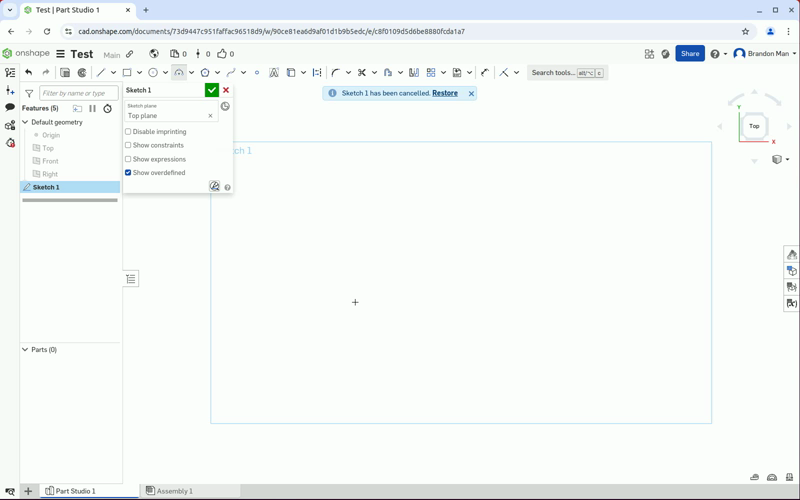
key_up(shift)
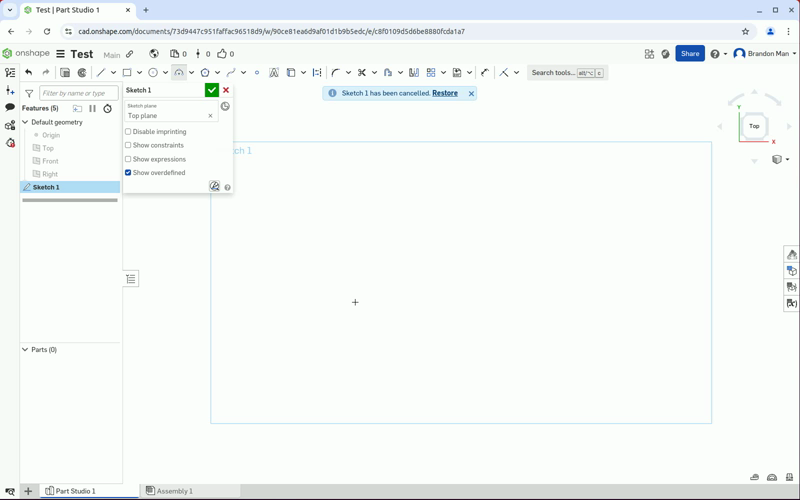
key_down(shift)
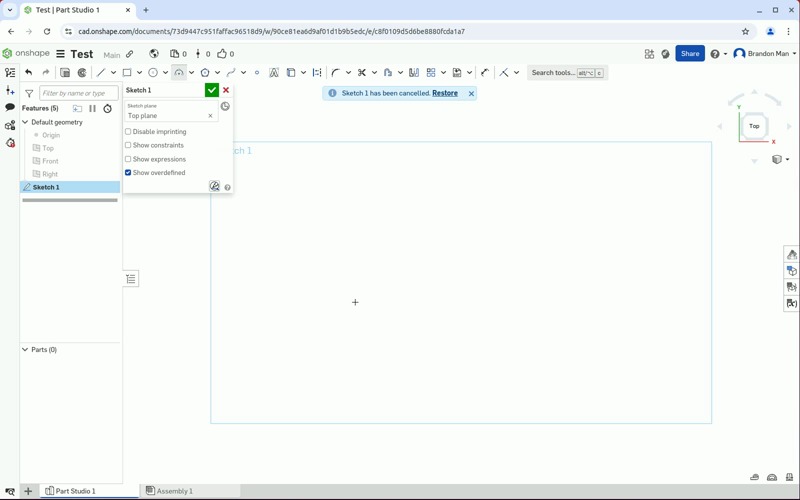
mouse_move(362, 301)
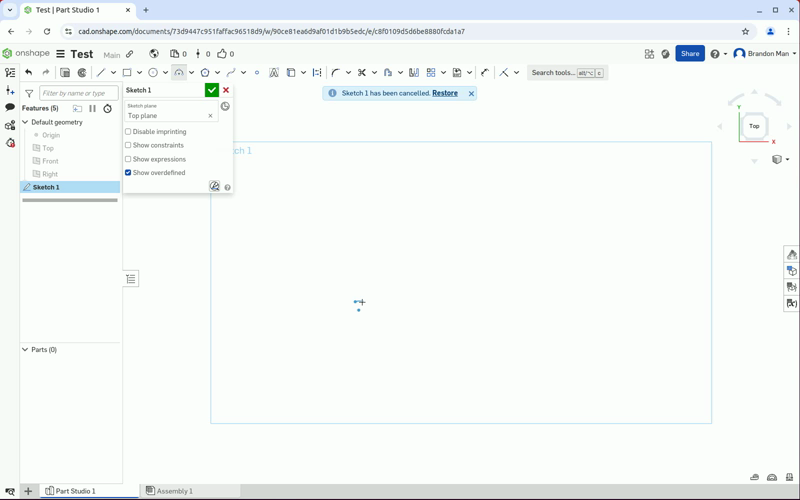
scroll(6)
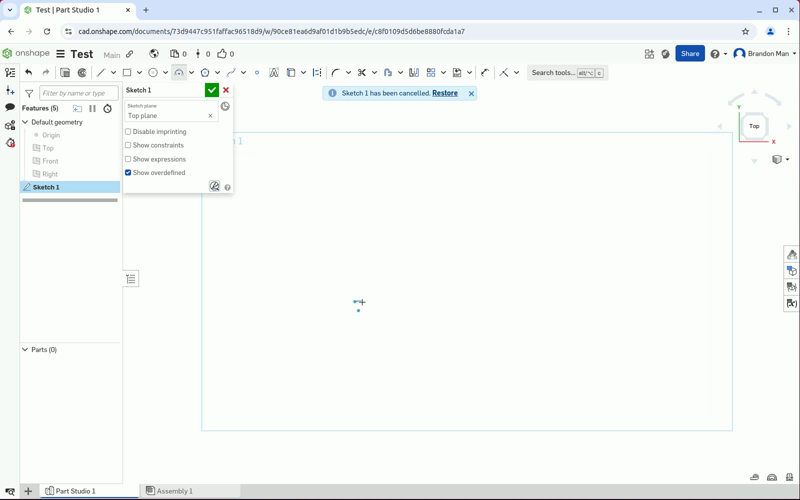
scroll(6)
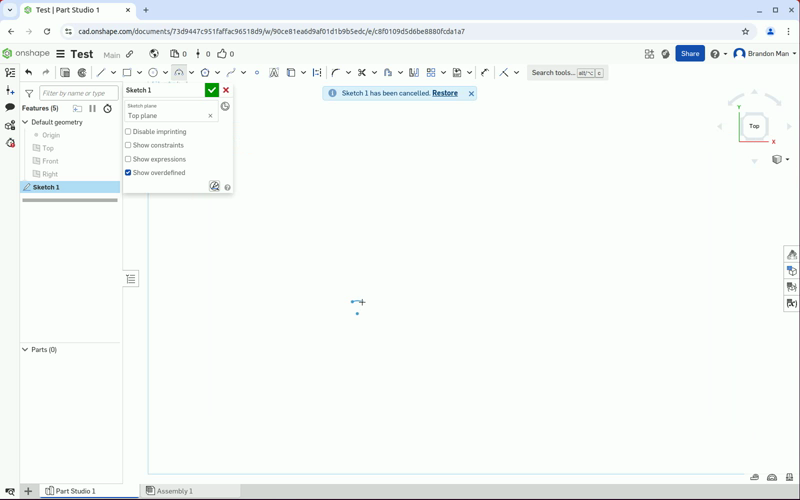
scroll(6)
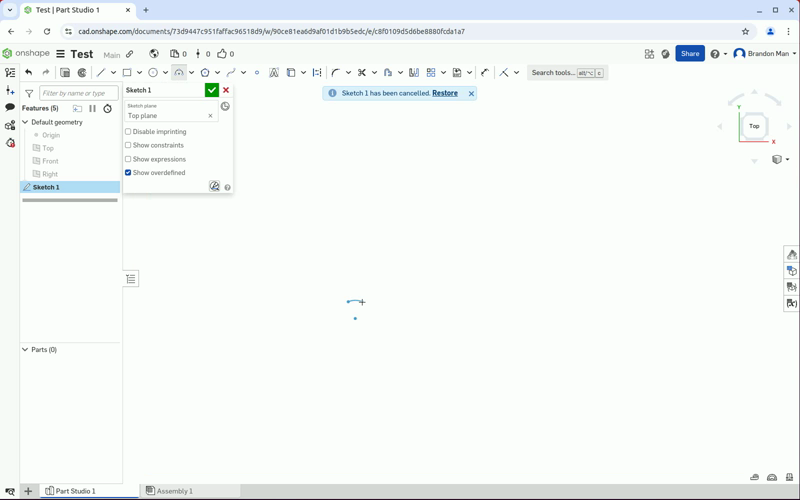
scroll(6)
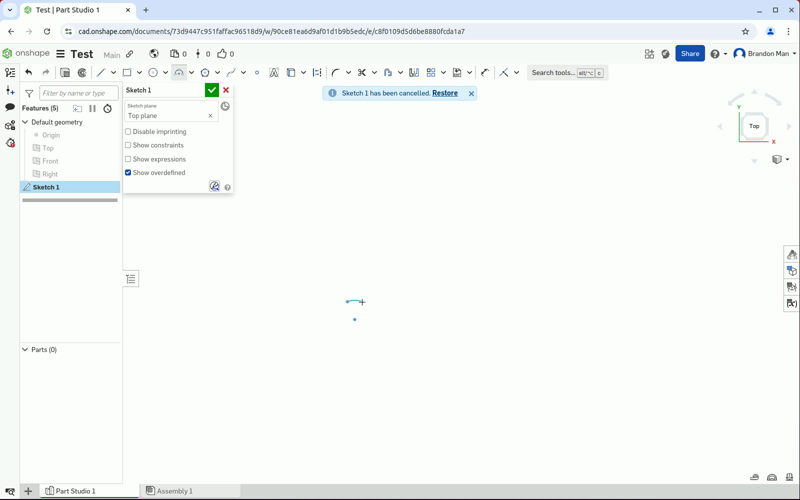
scroll(6)
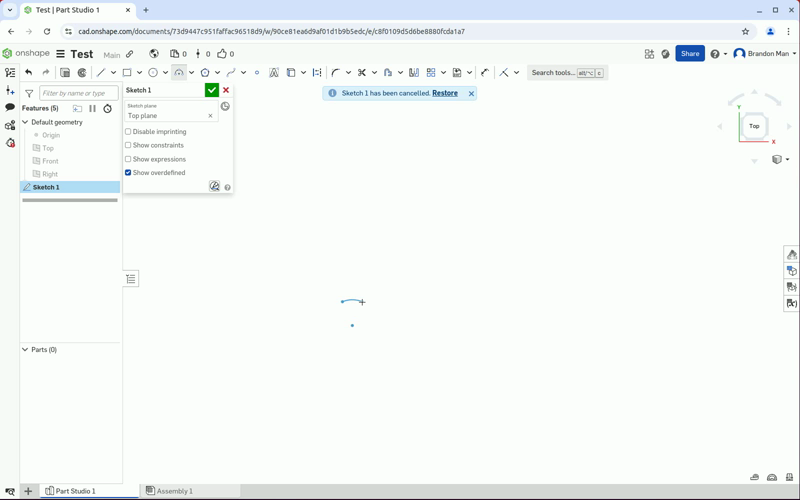
scroll(6)
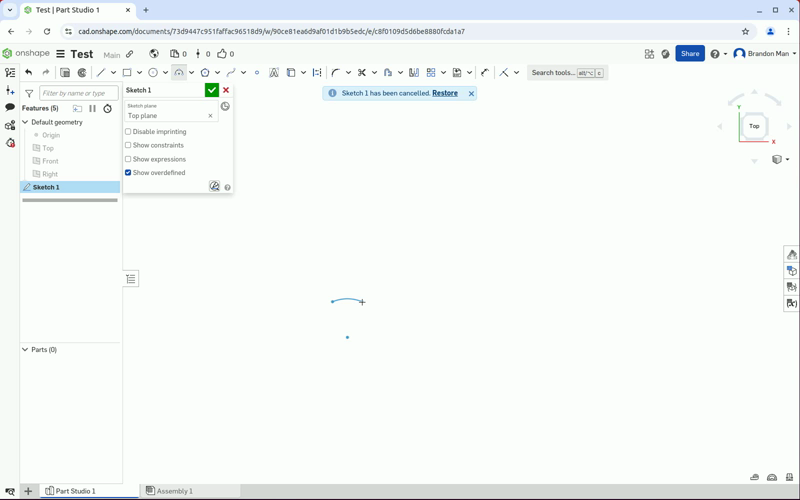
scroll(6)
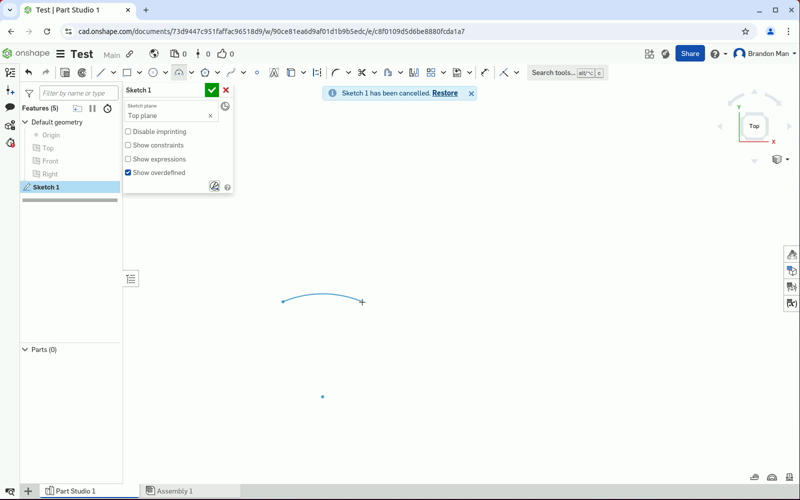
click(362, 301)
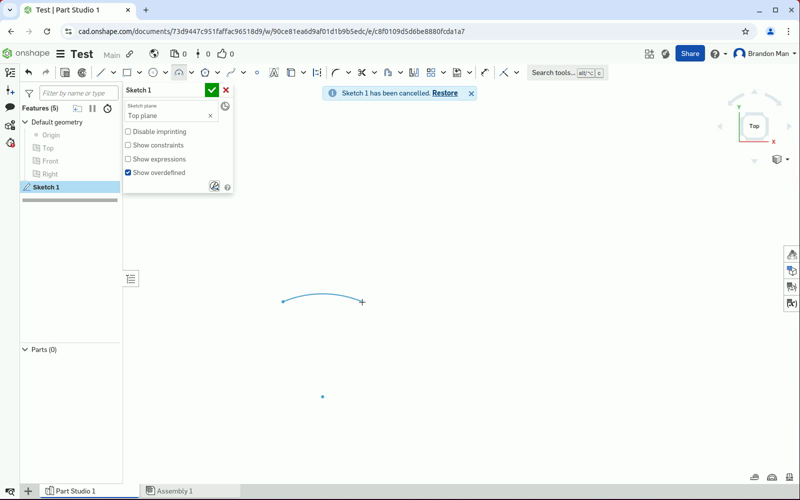
scroll(-6)
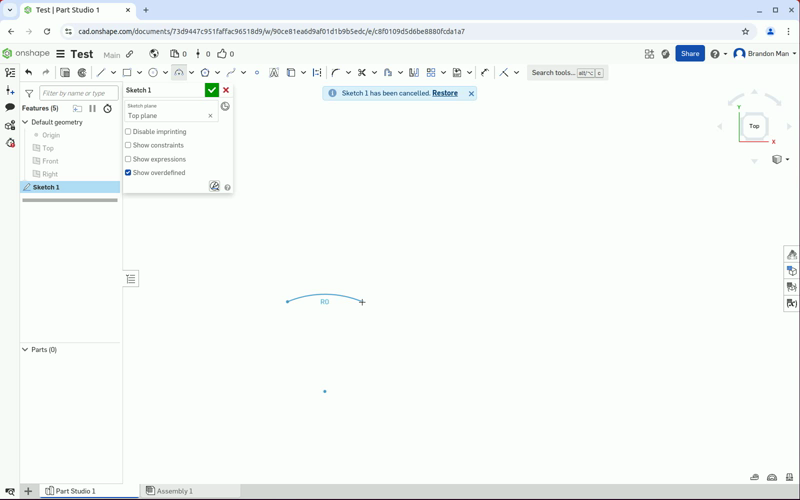
scroll(-6)
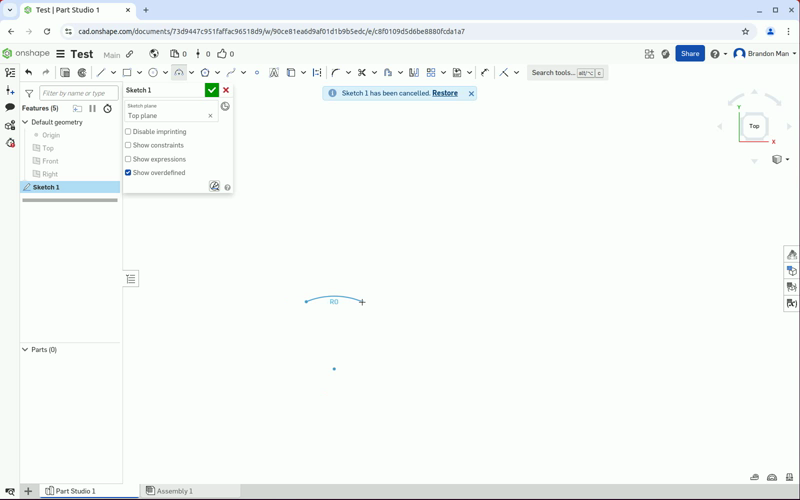
scroll(-6)
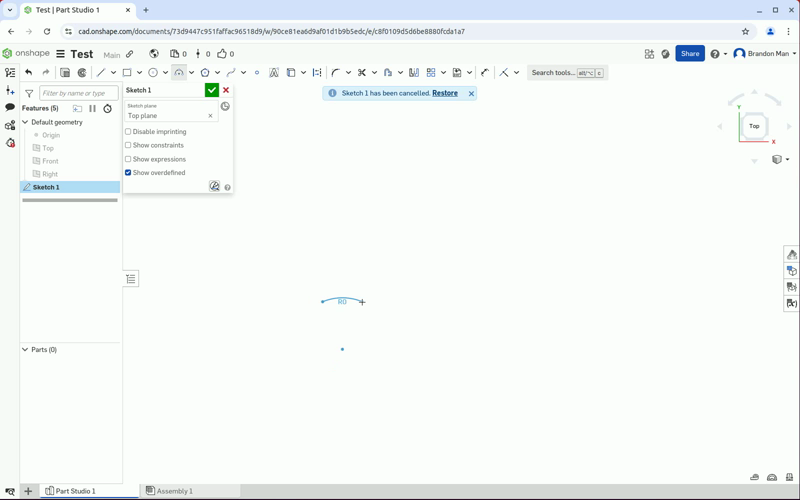
scroll(-6)
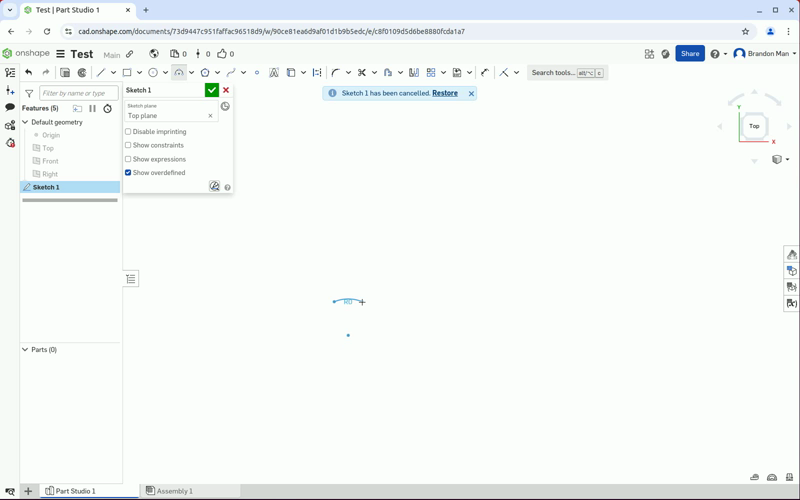
scroll(-6)
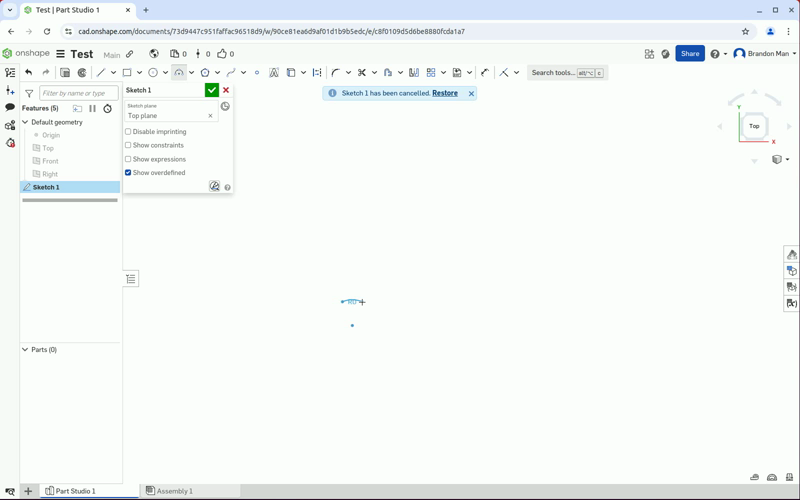
scroll(-6)
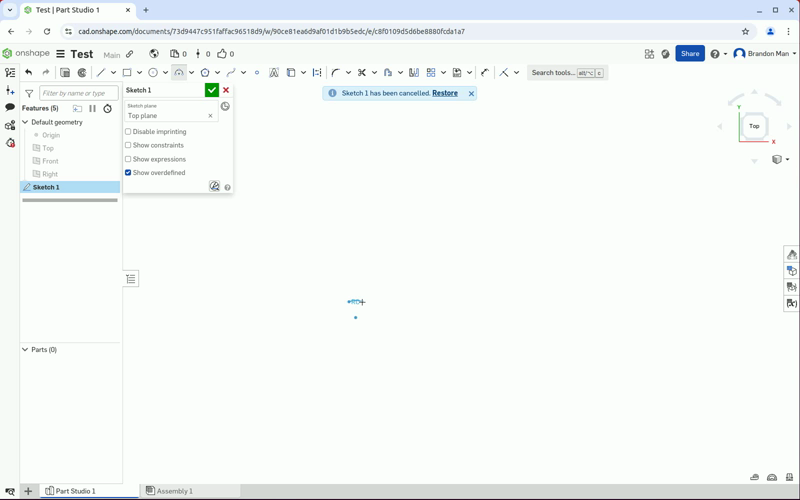
scroll(-6)
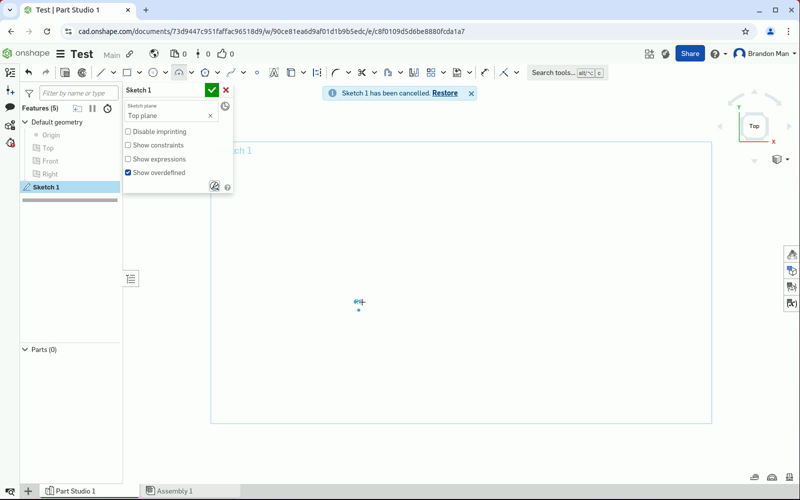
mouse_move(358, 303)
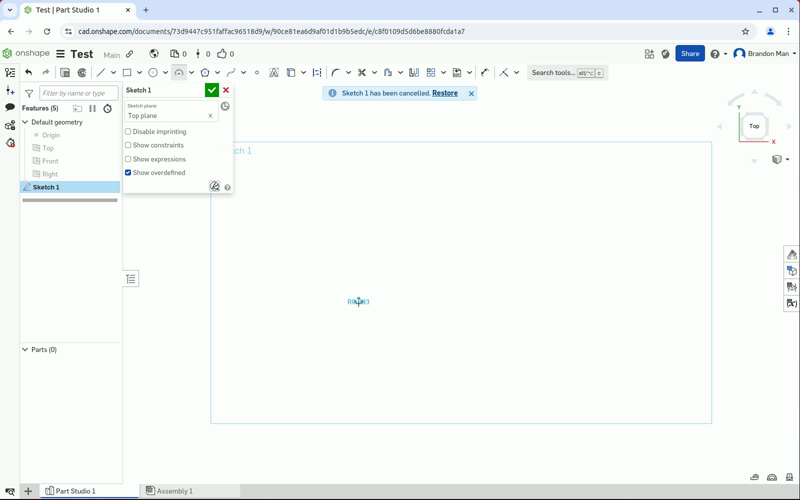
scroll(6)
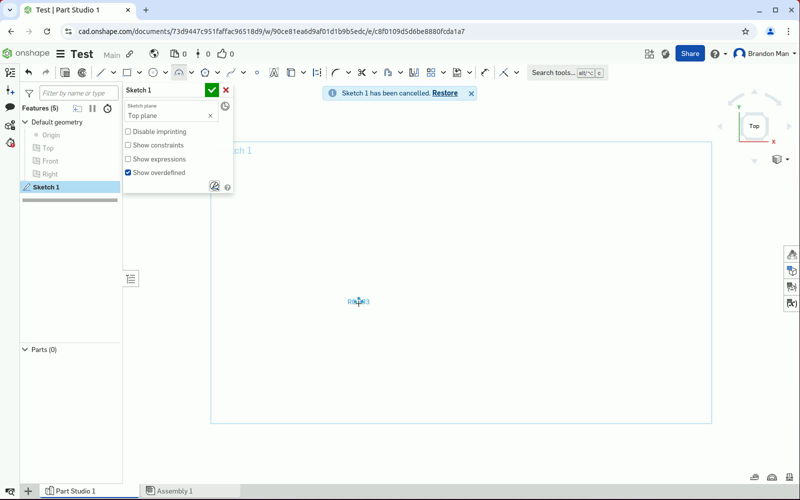
scroll(6)
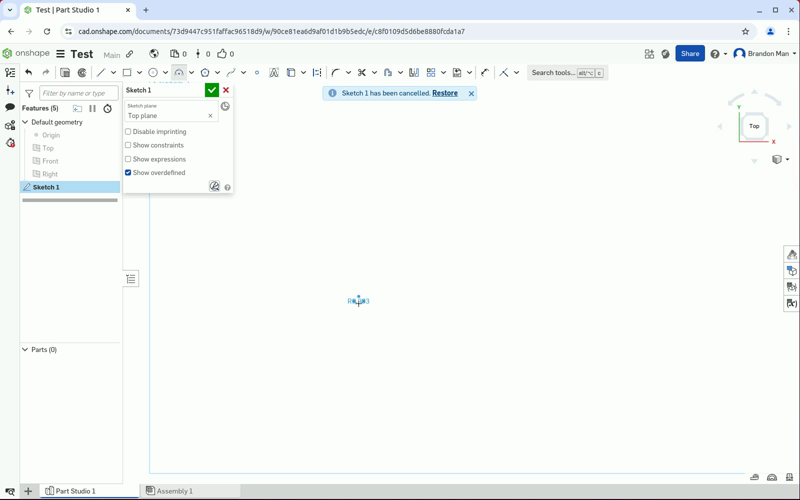
scroll(6)
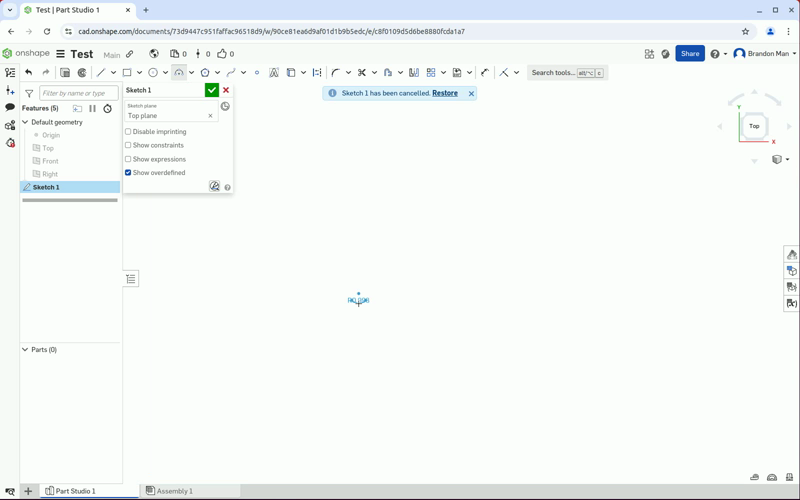
scroll(6)
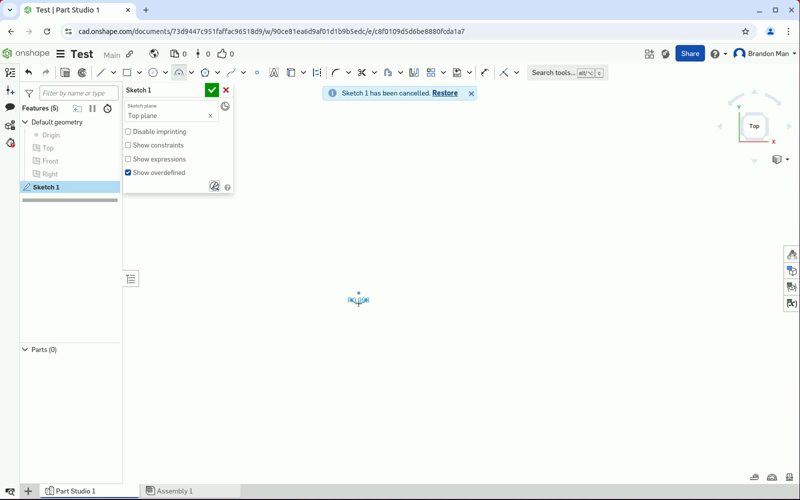
scroll(6)
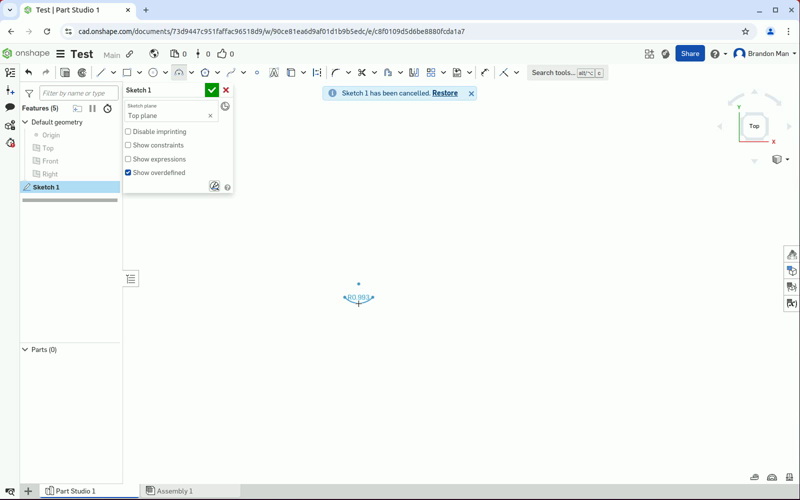
scroll(6)
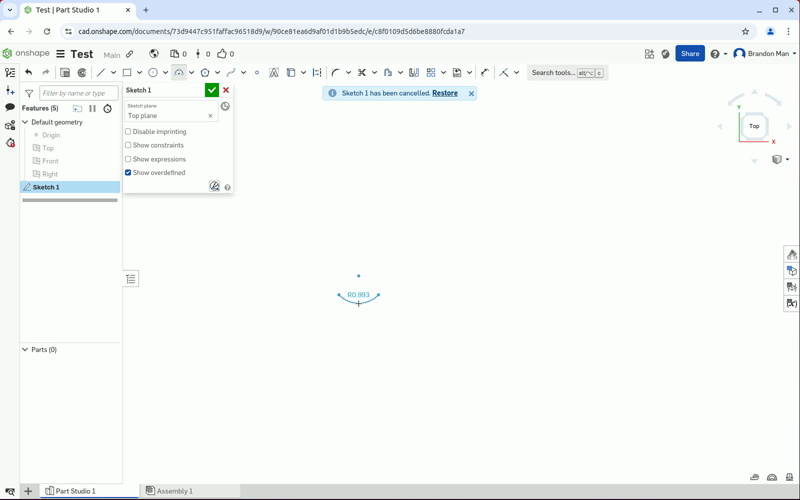
scroll(6)
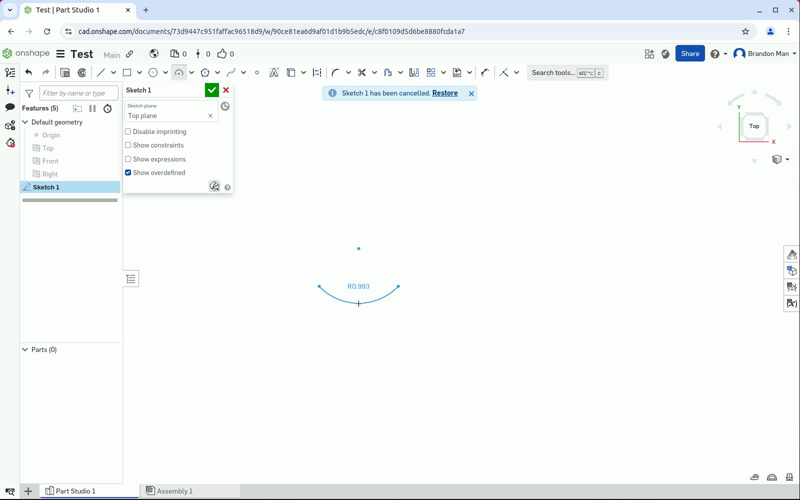
click(358, 303)
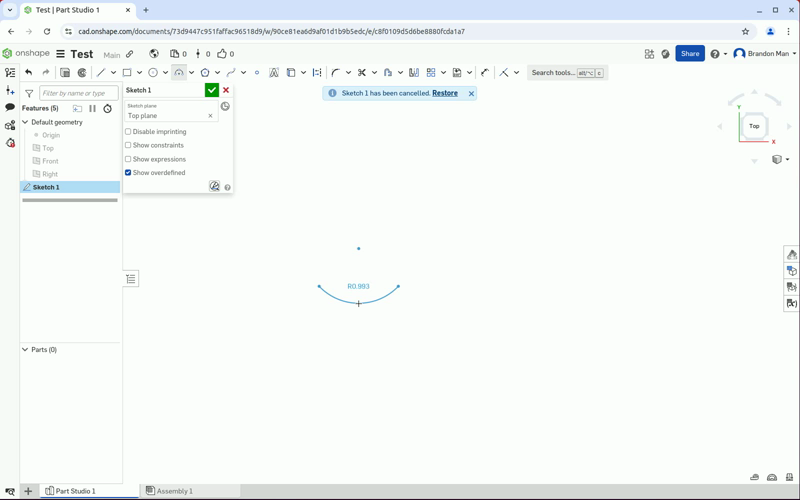
scroll(-6)
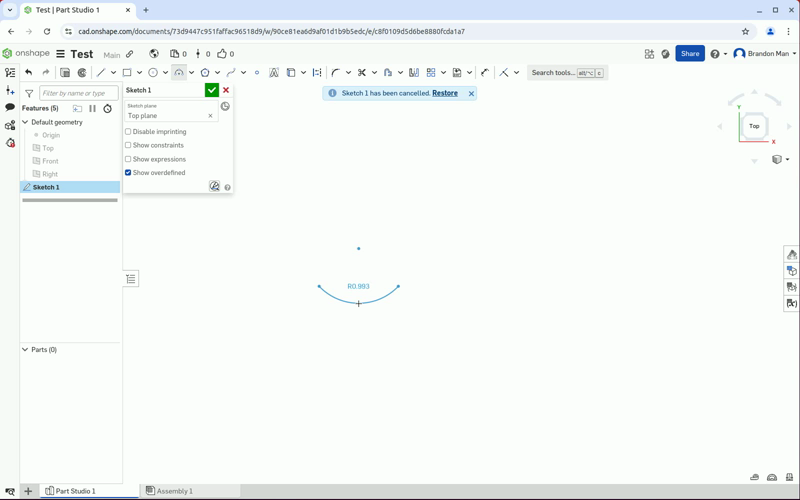
scroll(-6)
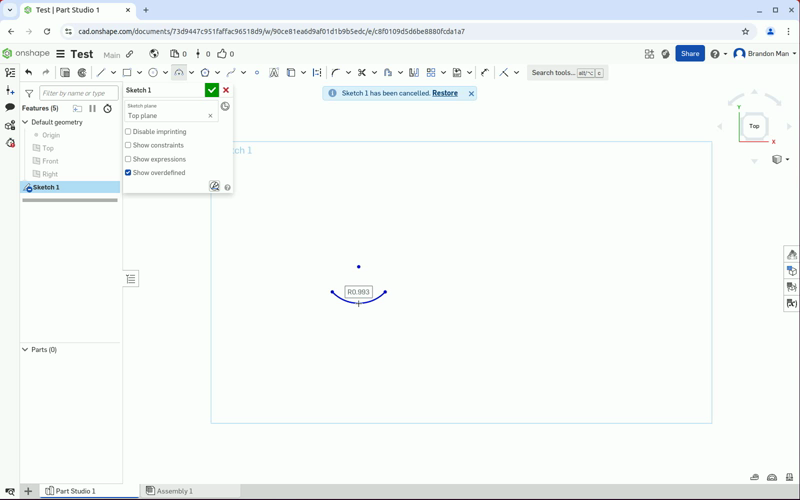
scroll(-6)
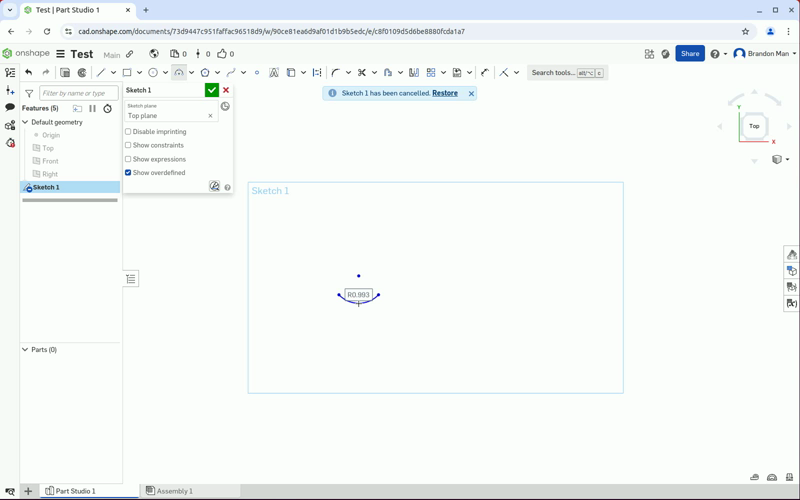
scroll(-6)
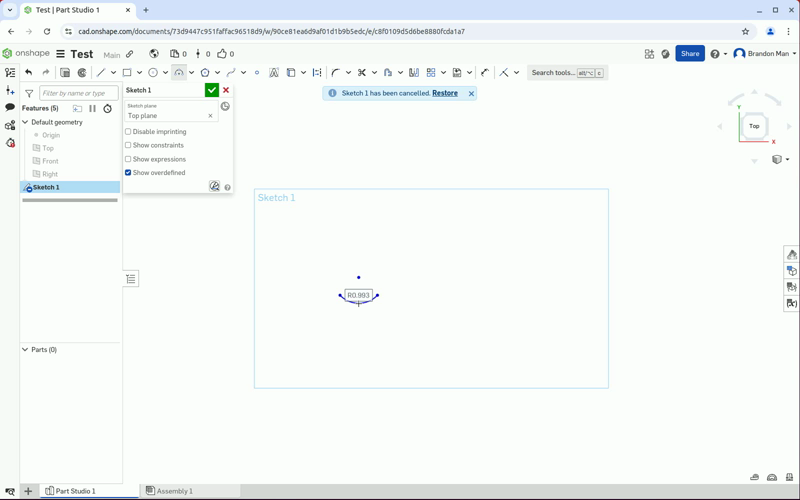
scroll(-6)
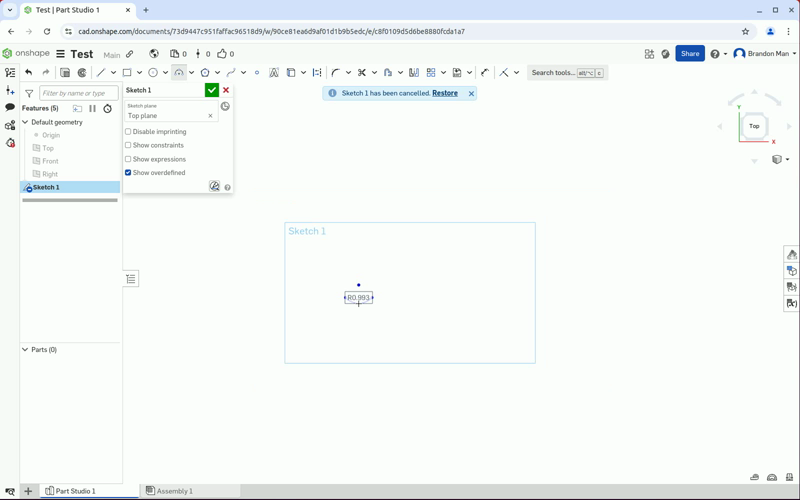
scroll(-6)
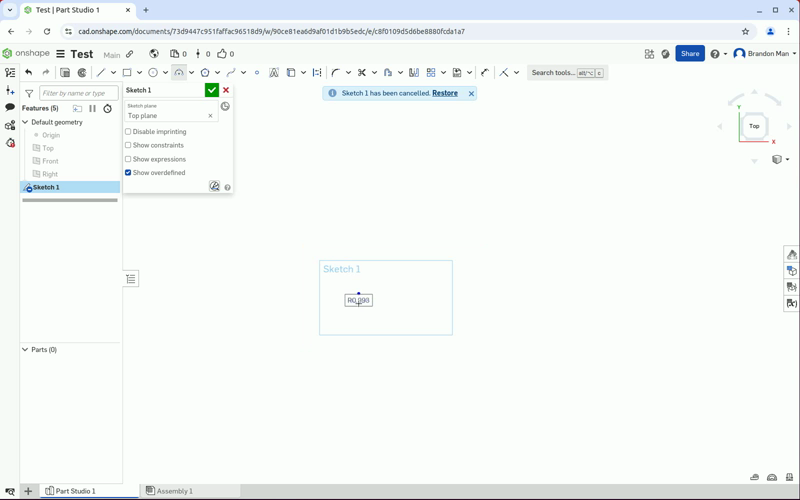
scroll(-6)
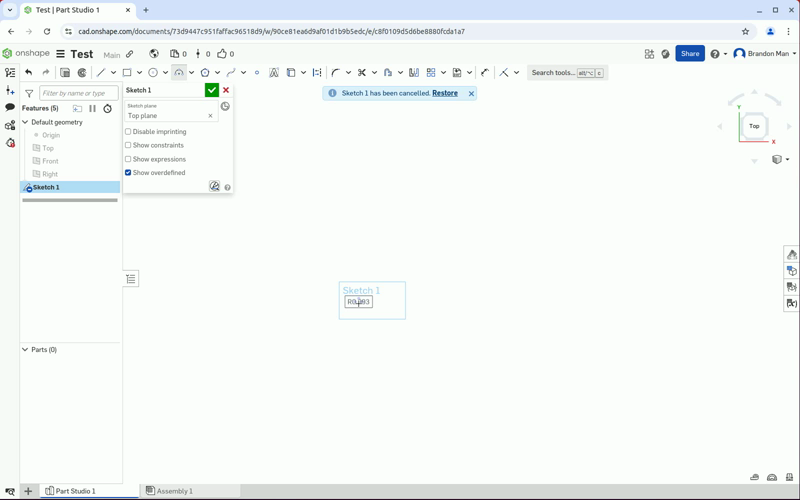
key_up(shift)
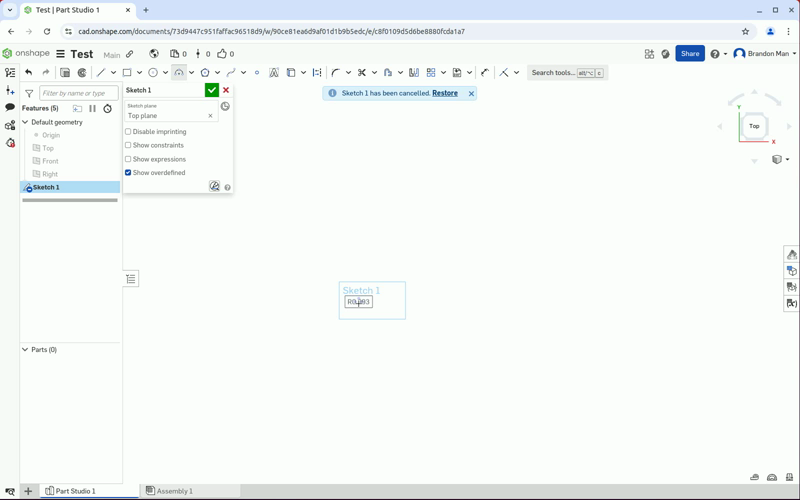
key(esc)
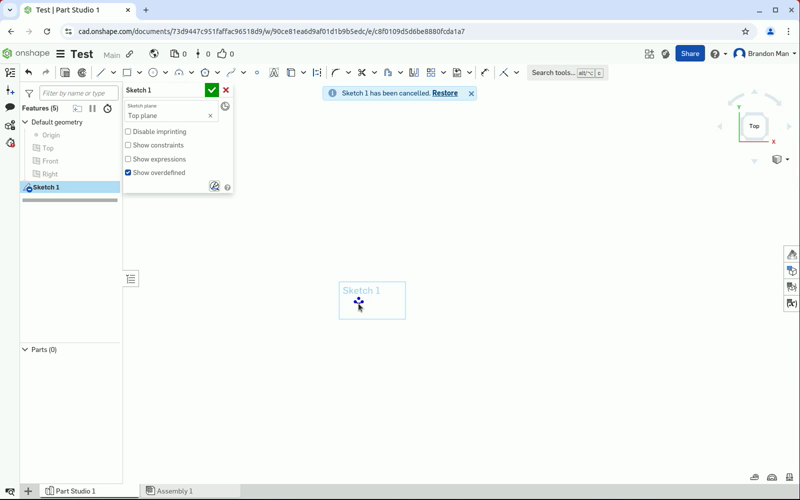
key(l)
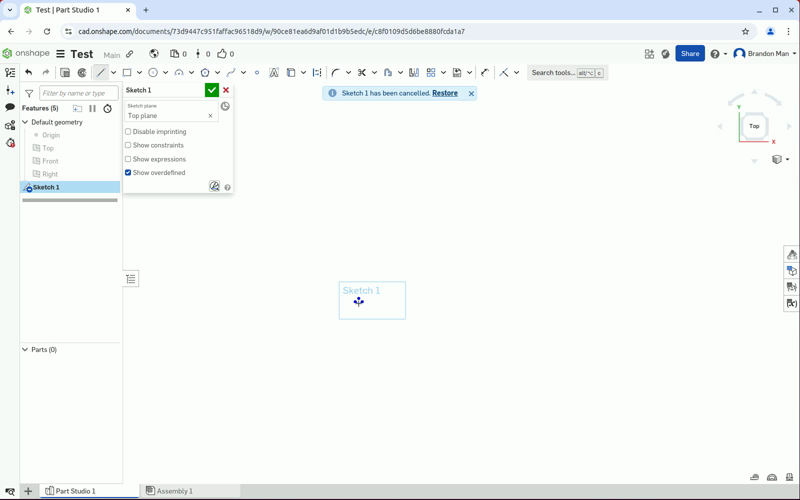
mouse_move(362, 301)
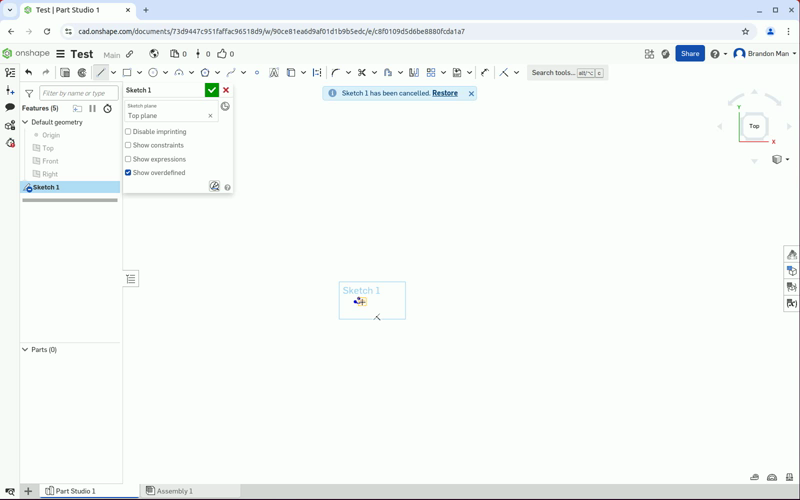
scroll(6)
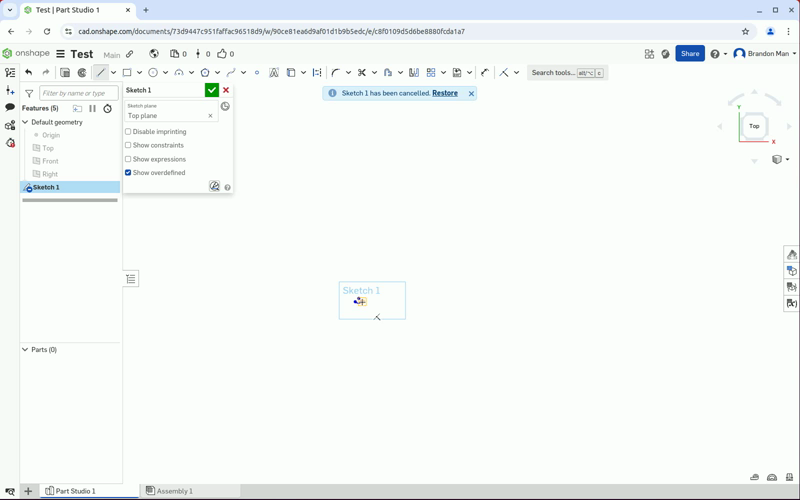
scroll(6)
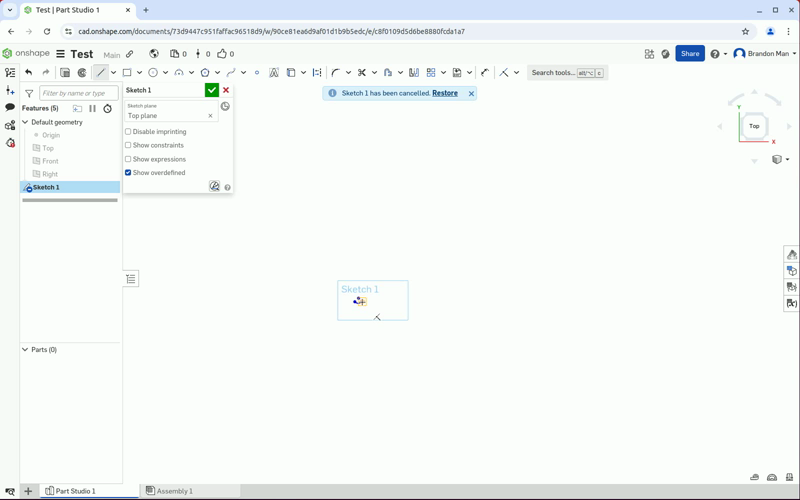
scroll(6)
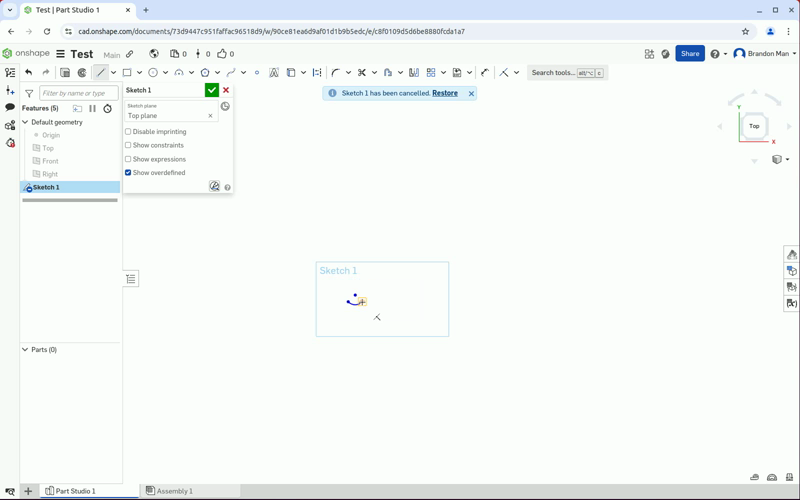
scroll(6)
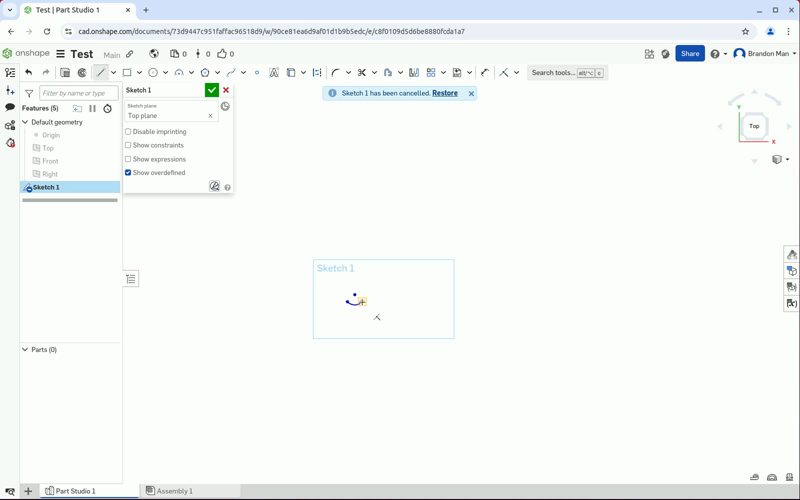
scroll(6)
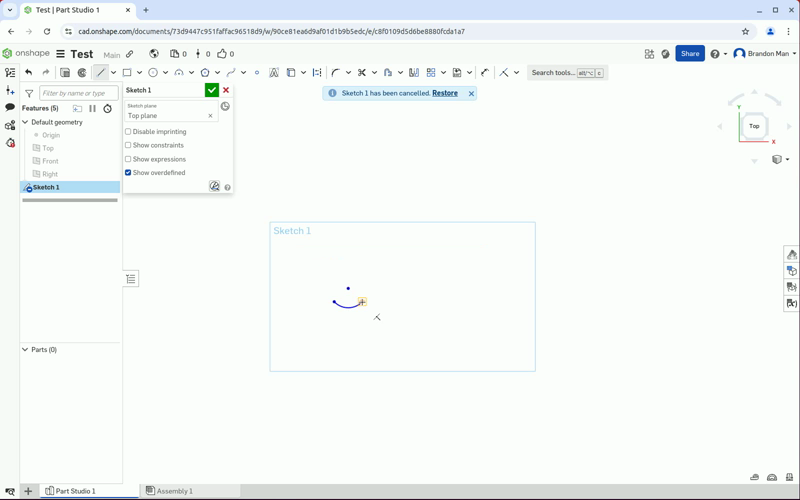
scroll(6)
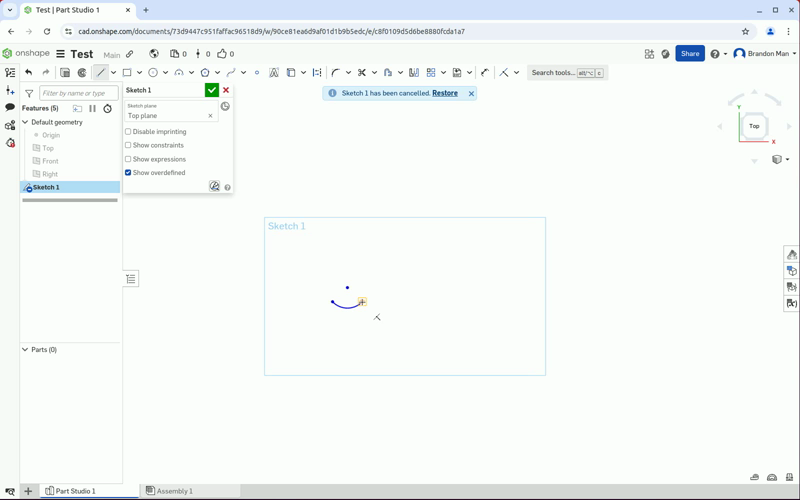
scroll(6)
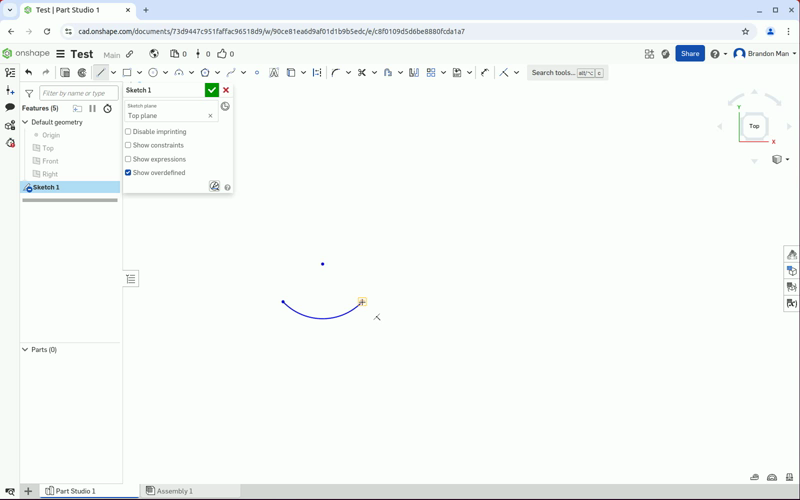
click(362, 301)
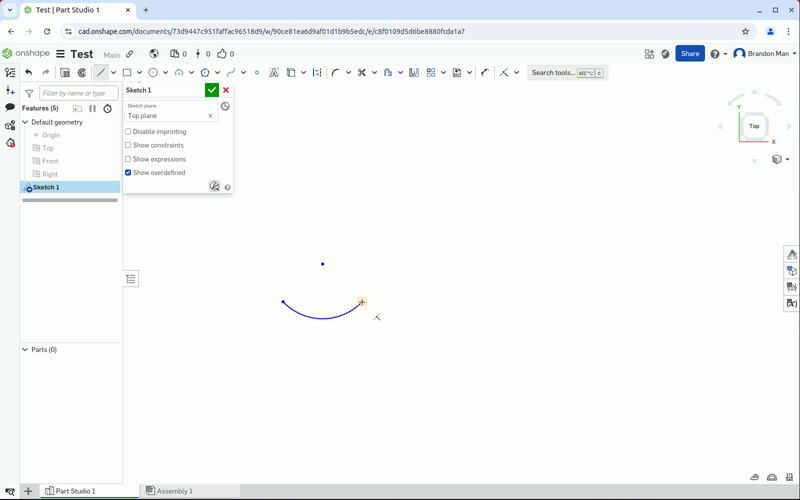
scroll(-6)
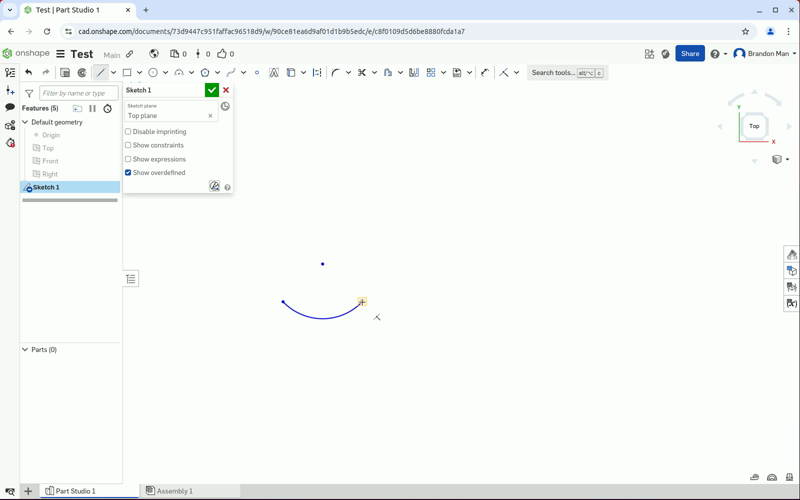
scroll(-6)
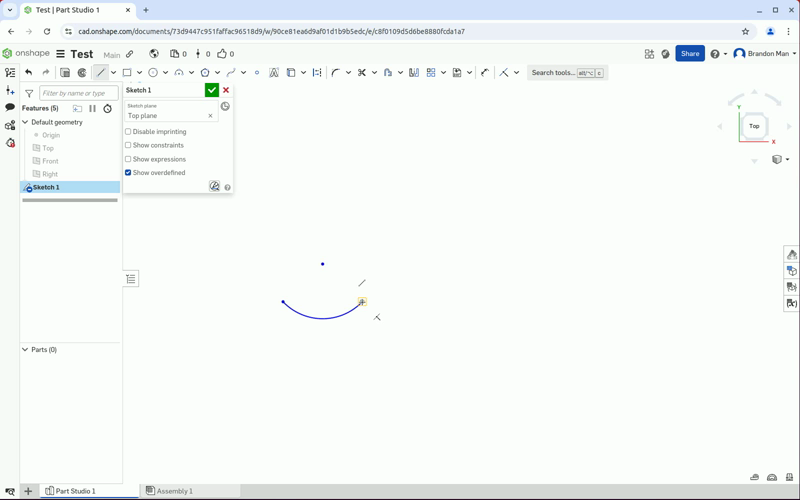
scroll(-6)
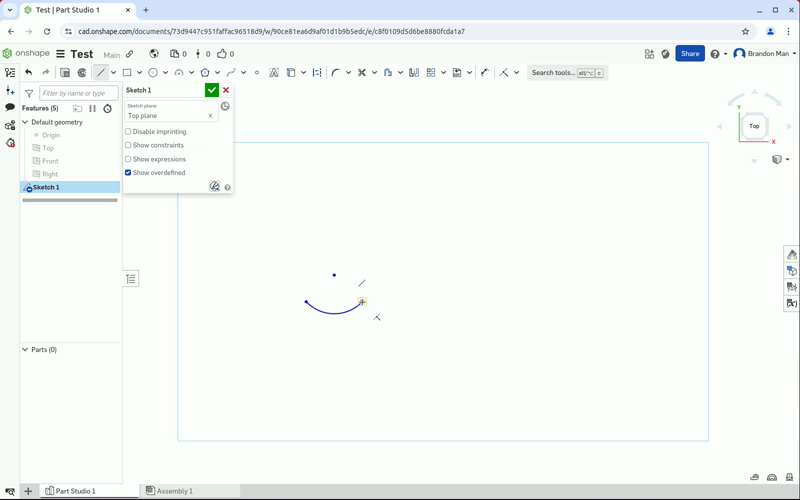
scroll(-6)
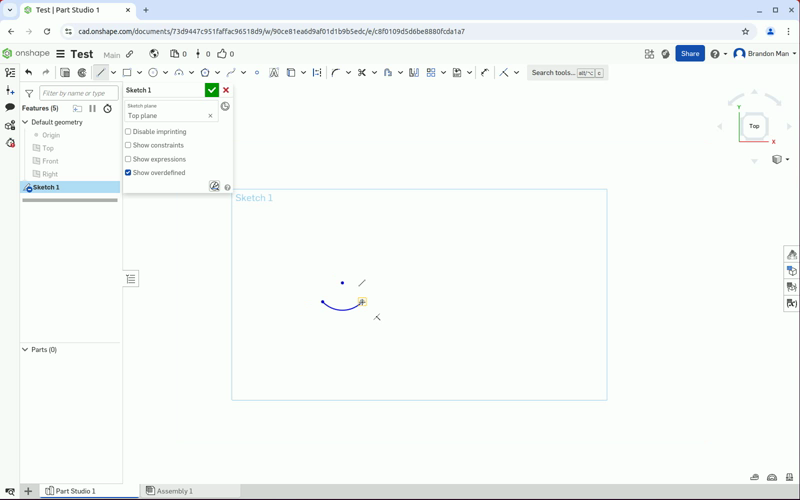
scroll(-6)
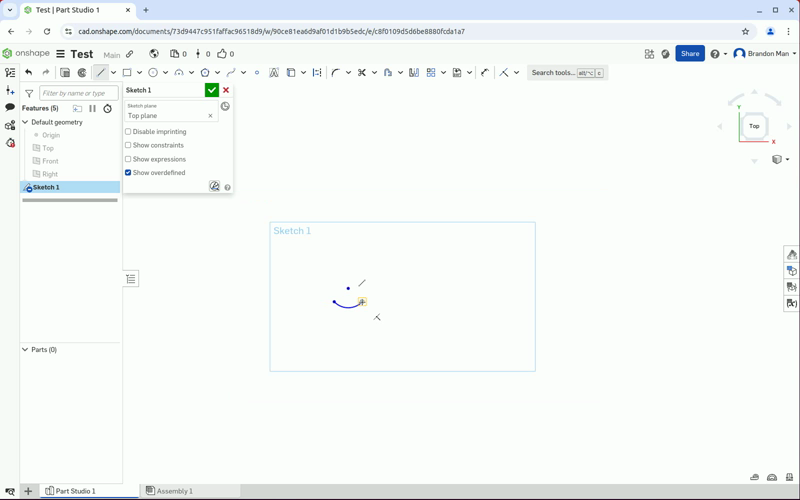
scroll(-6)
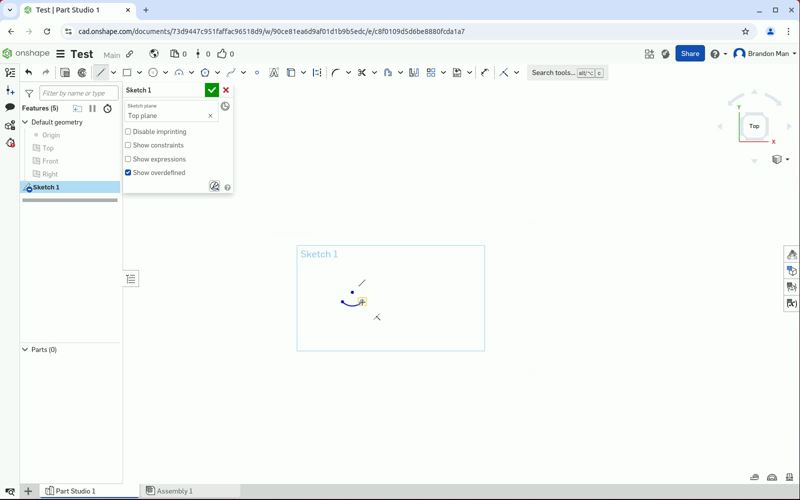
scroll(-6)
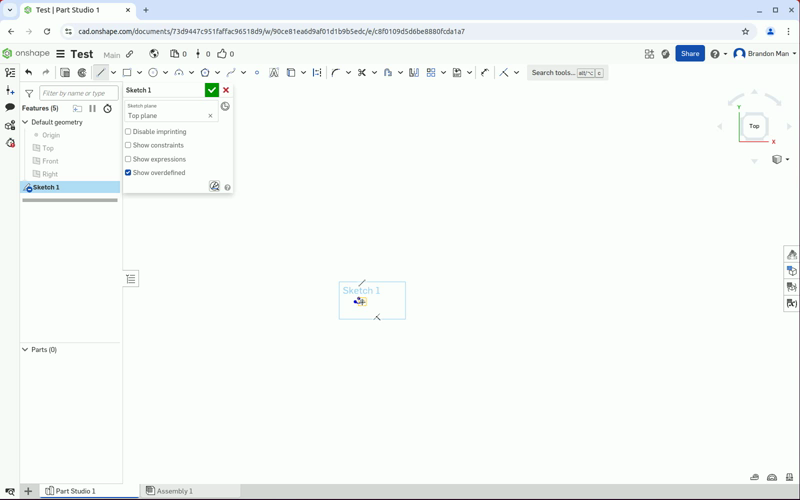
key_down(shift)
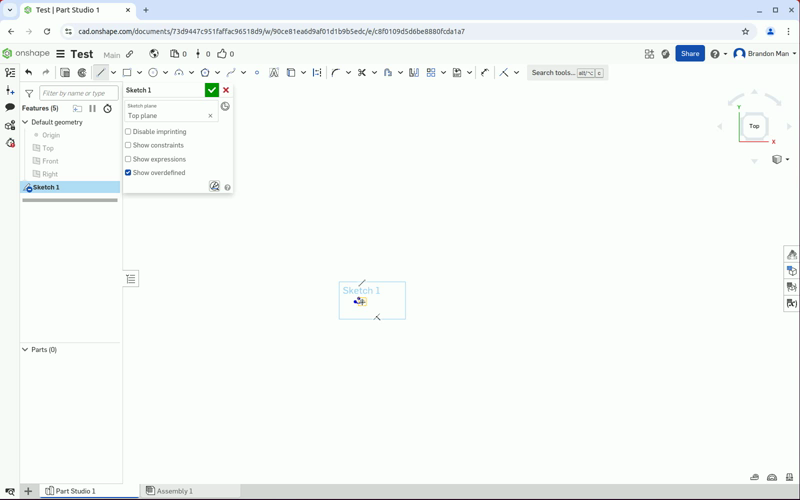
mouse_move(392, 301)
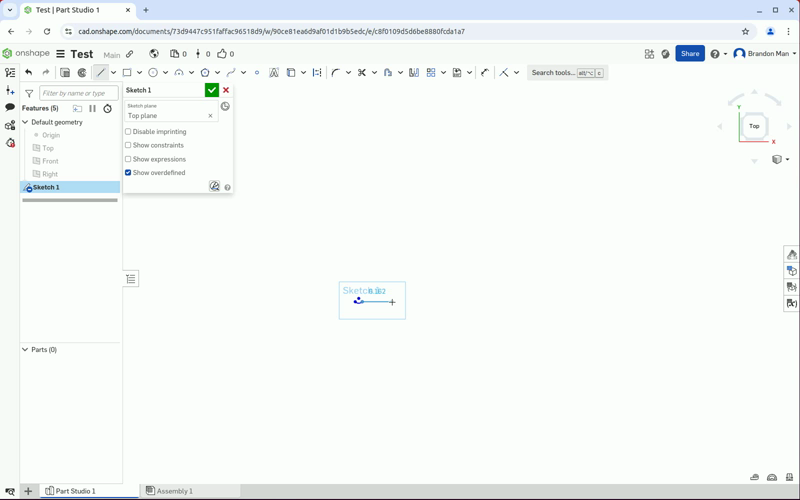
mouse_move(366, 297)
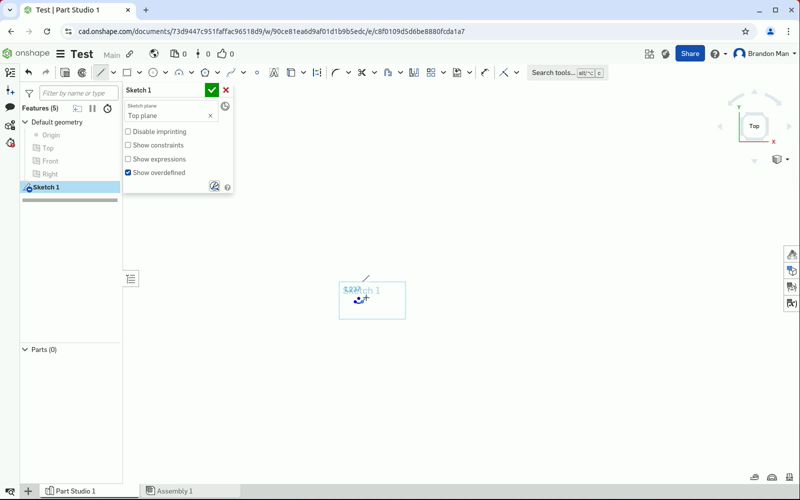
scroll(6)
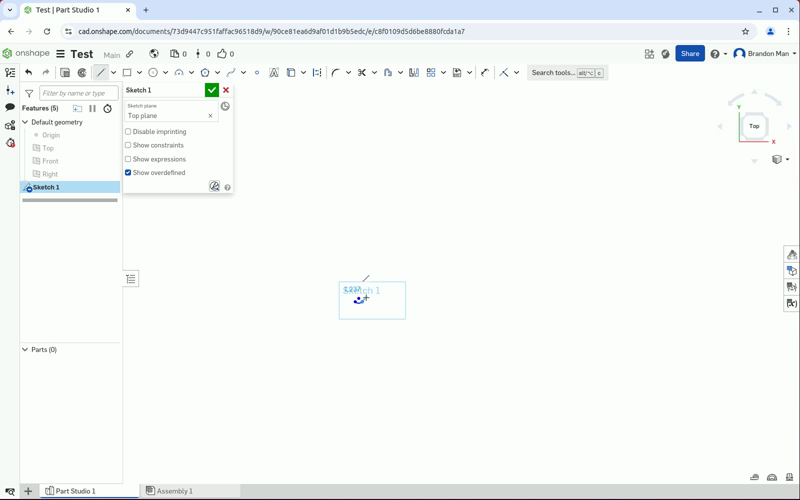
scroll(6)
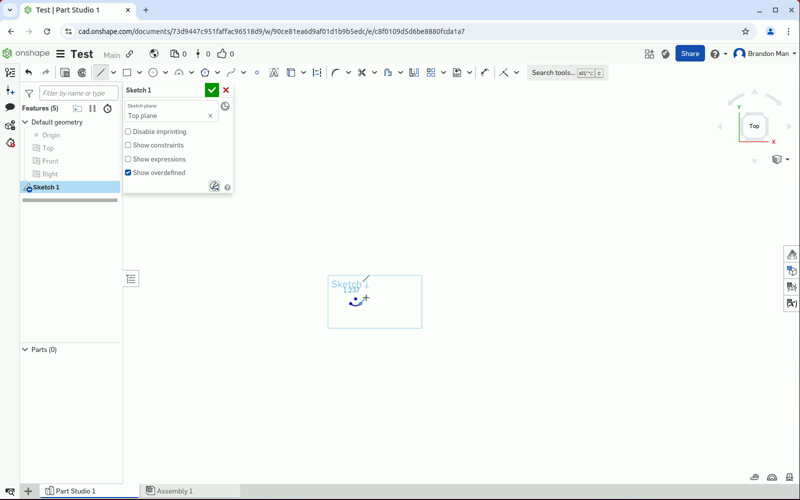
scroll(6)
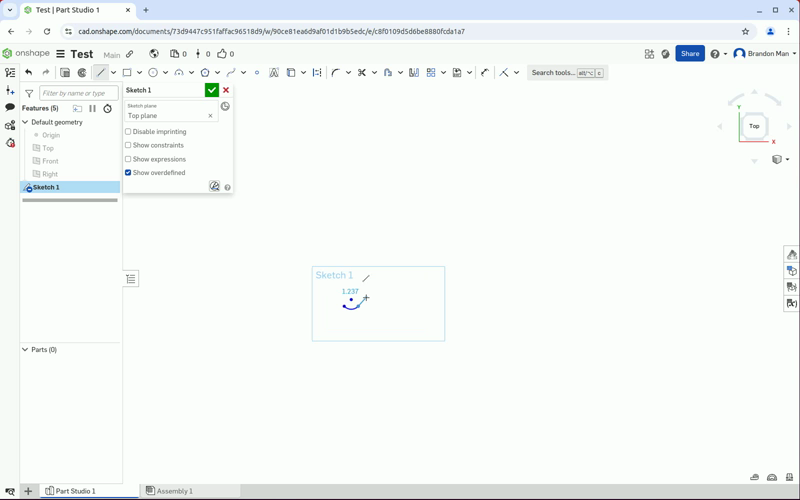
scroll(6)
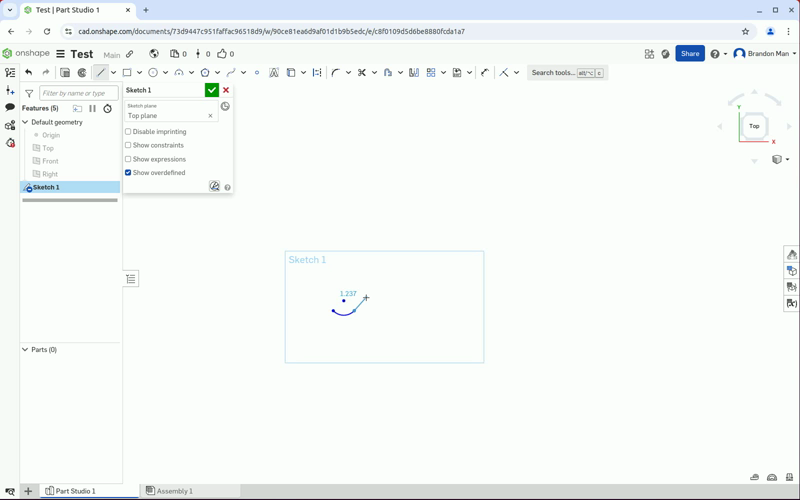
scroll(6)
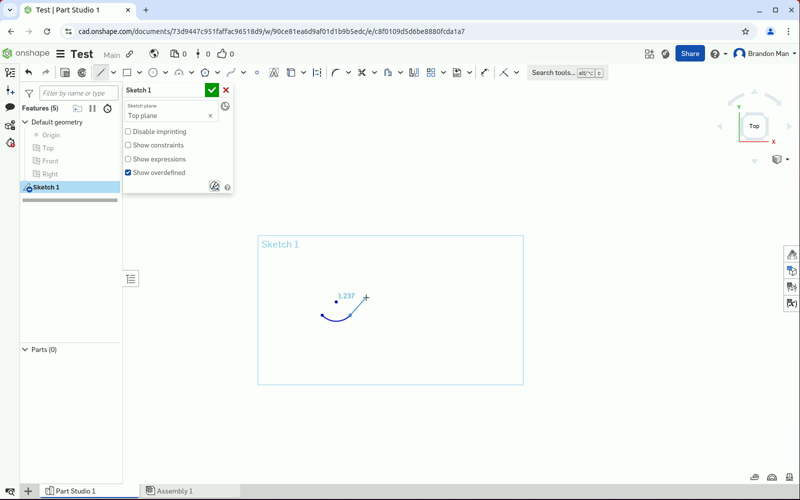
scroll(6)
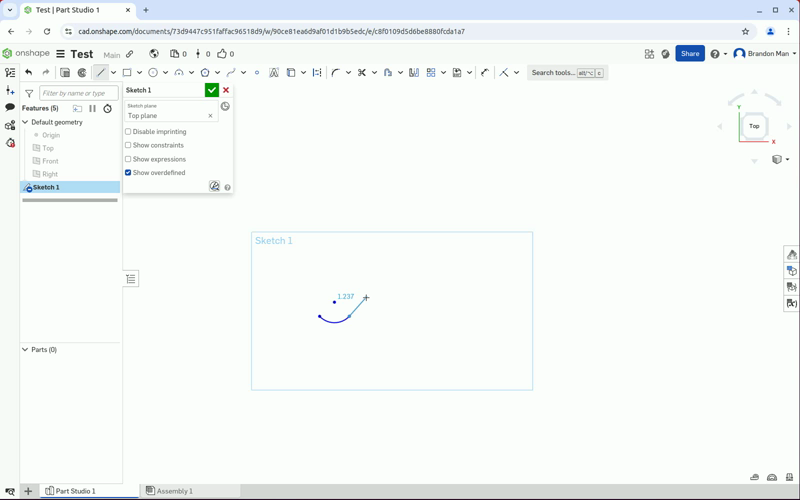
scroll(6)
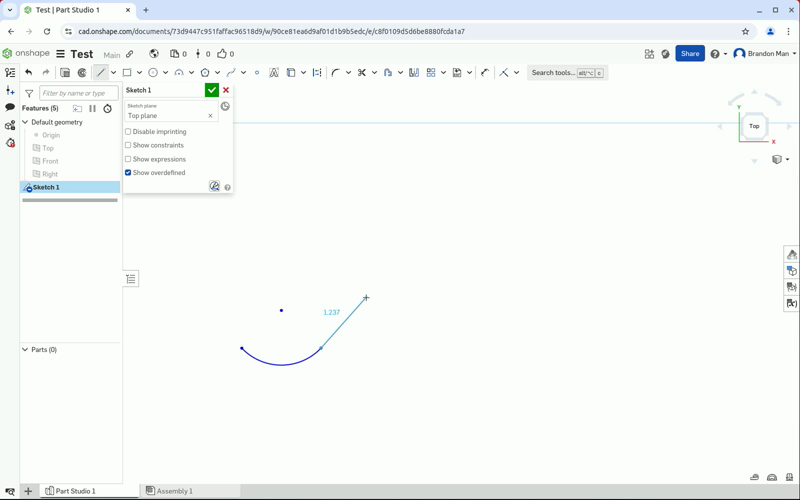
click(366, 297)
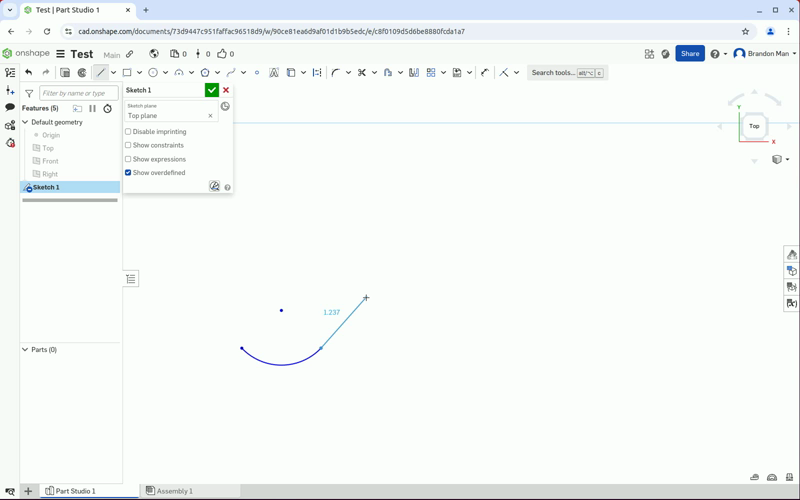
scroll(-6)
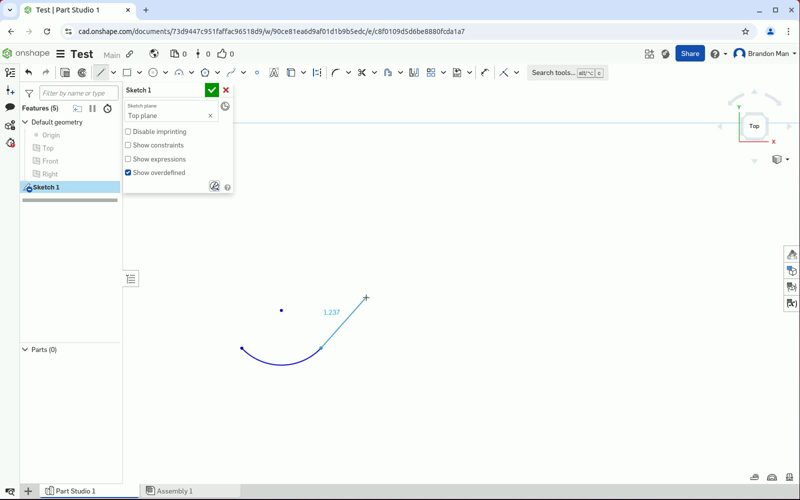
scroll(-6)
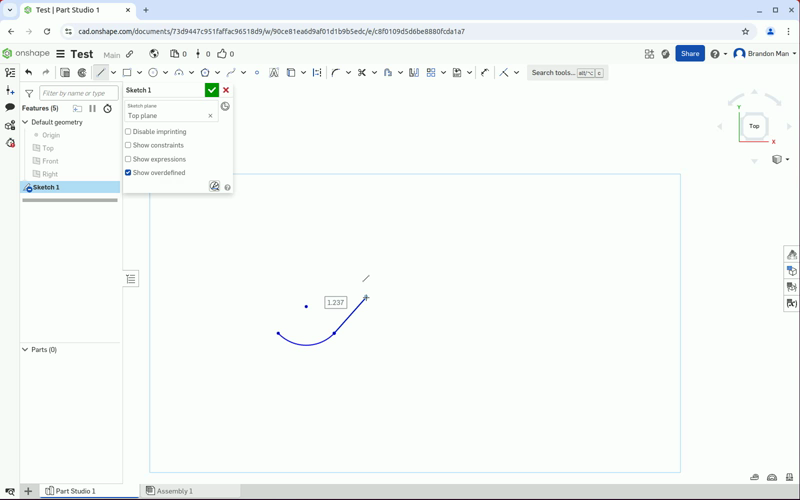
scroll(-6)
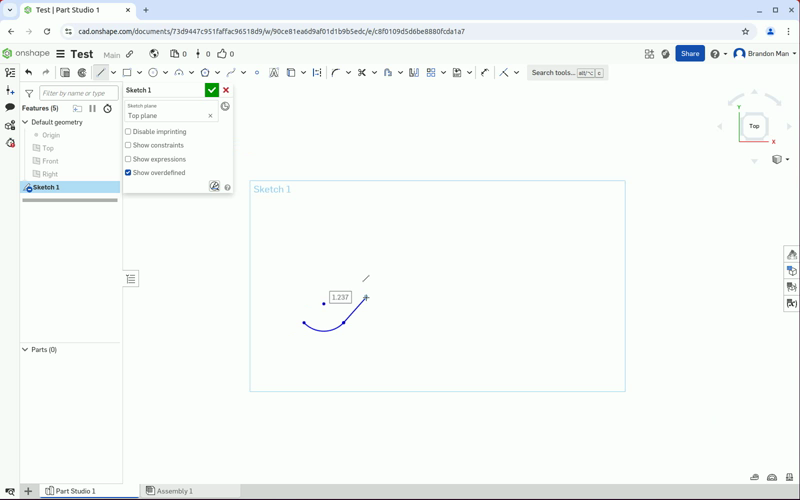
scroll(-6)
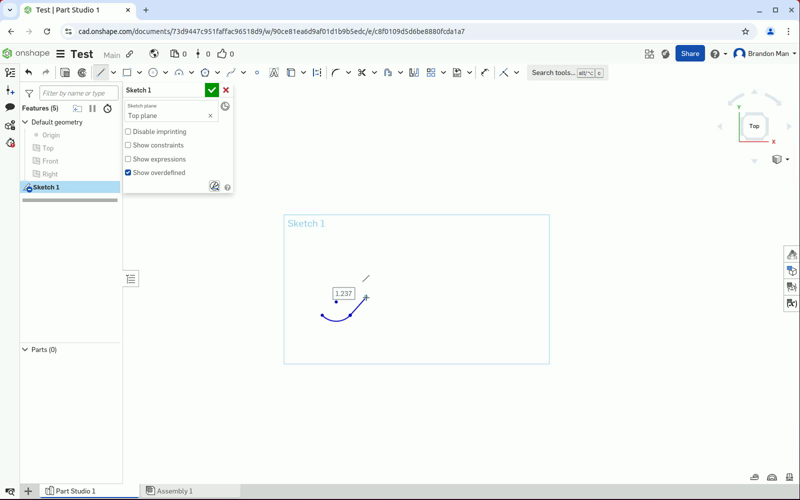
scroll(-6)
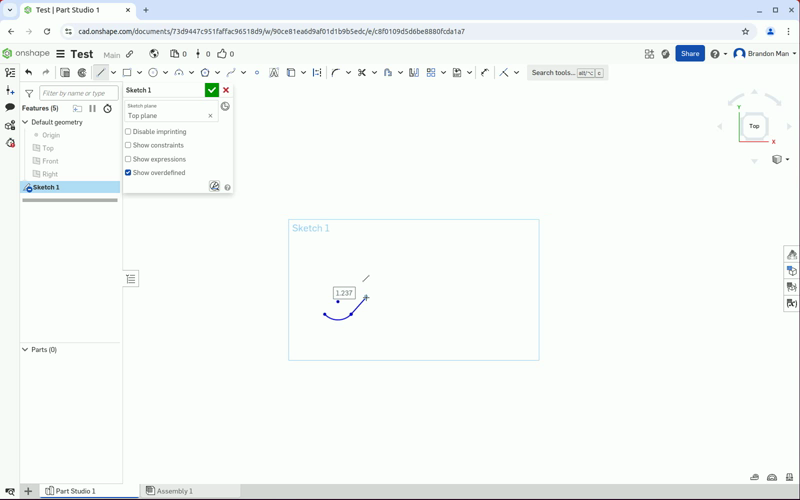
scroll(-6)
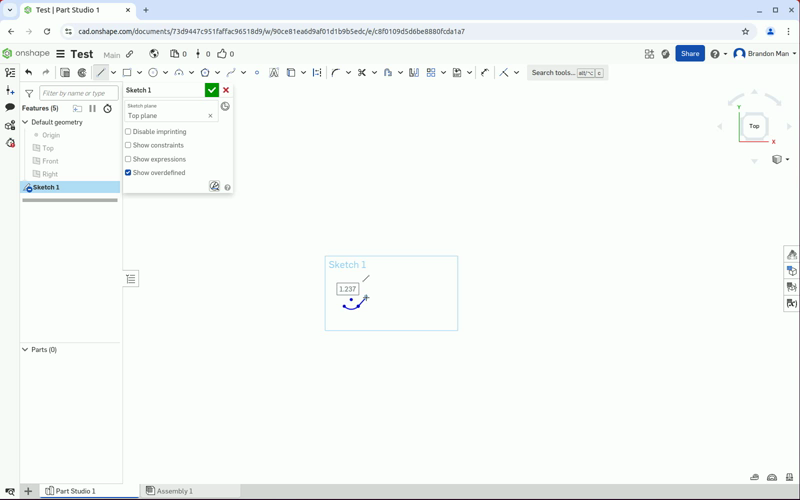
scroll(-6)
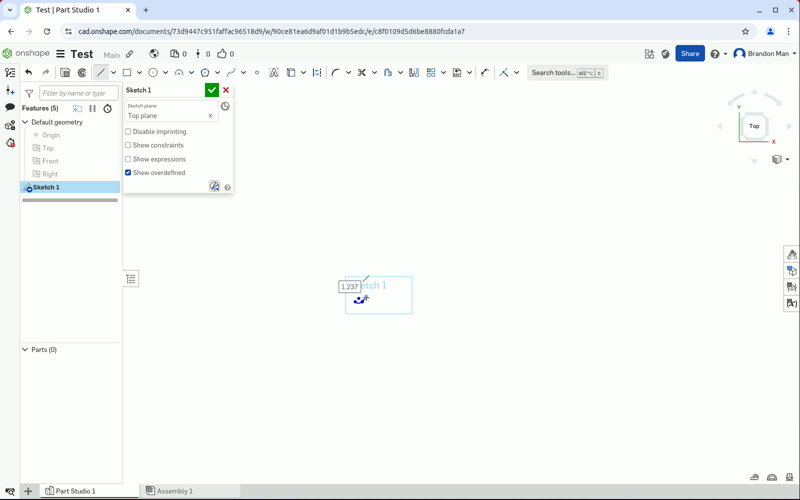
key_up(shift)
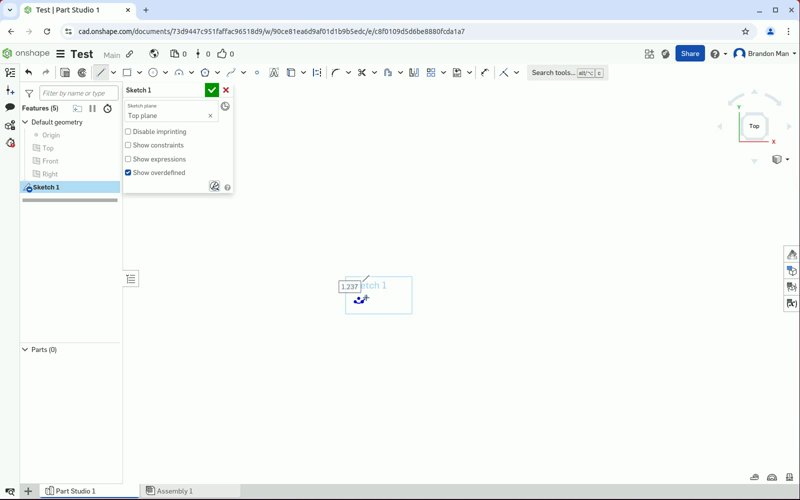
key(esc)
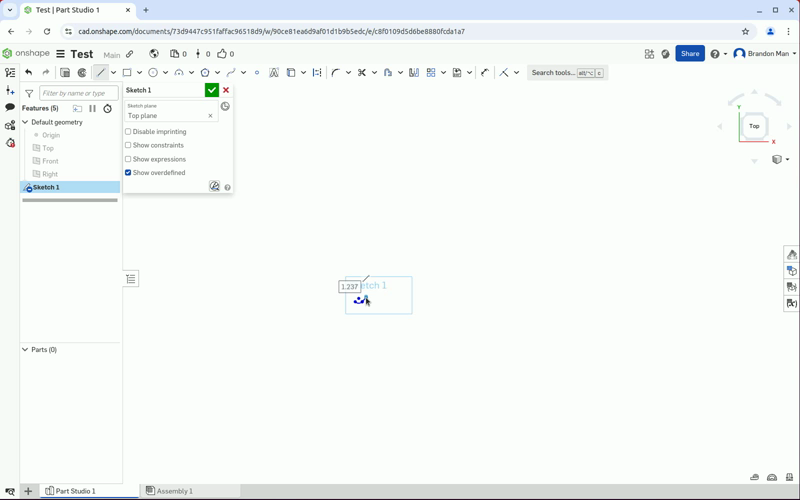
key(a)
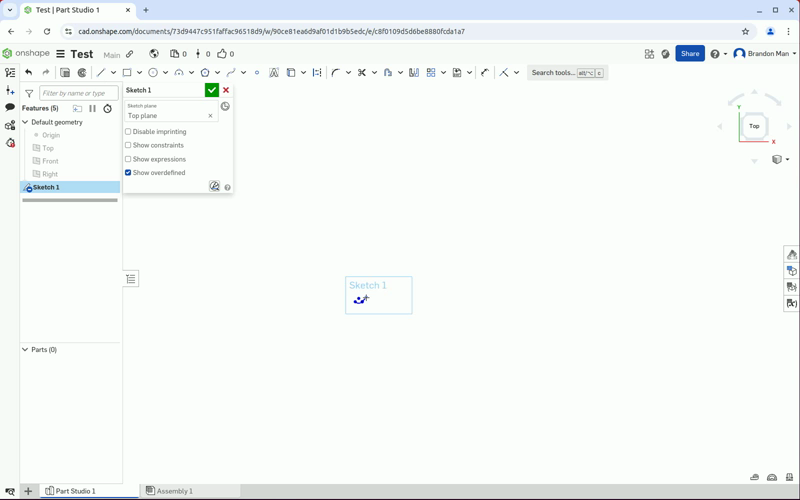
mouse_move(366, 297)
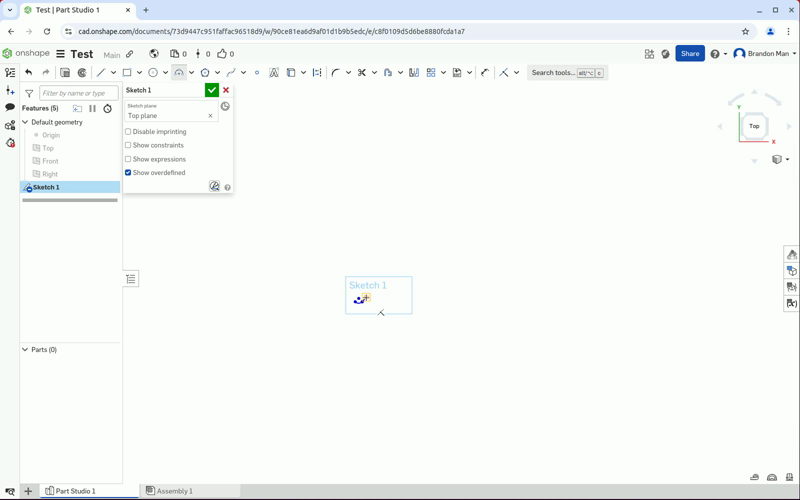
click(366, 297)
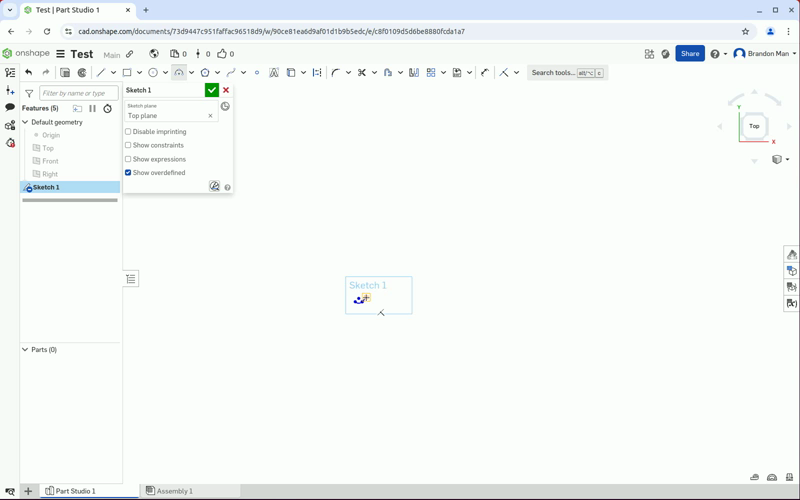
key_down(shift)
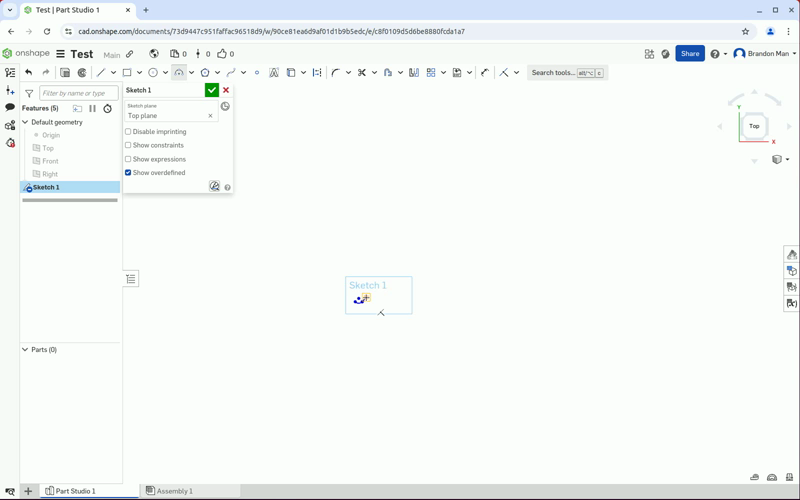
mouse_move(366, 291)
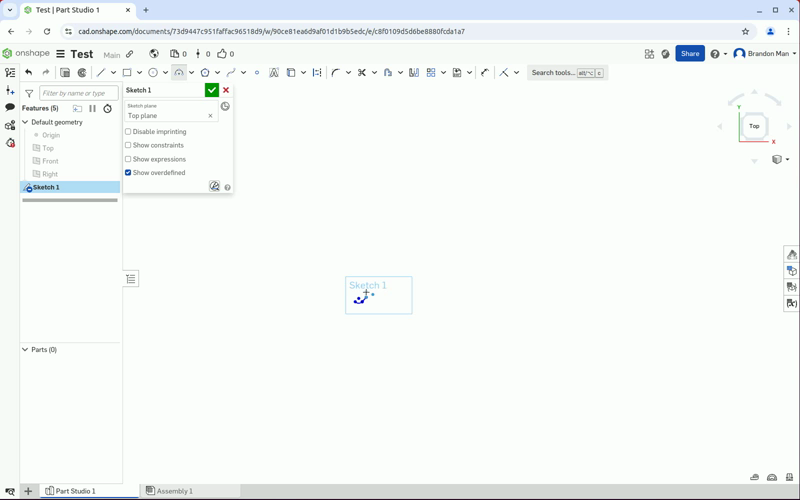
scroll(6)
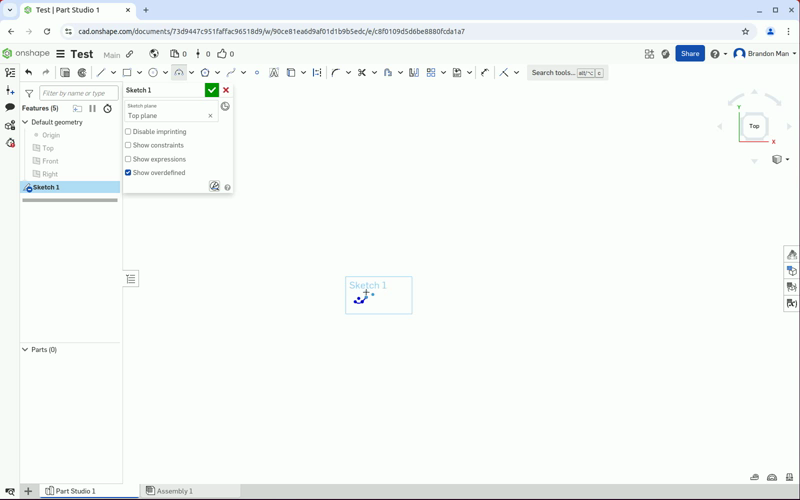
scroll(6)
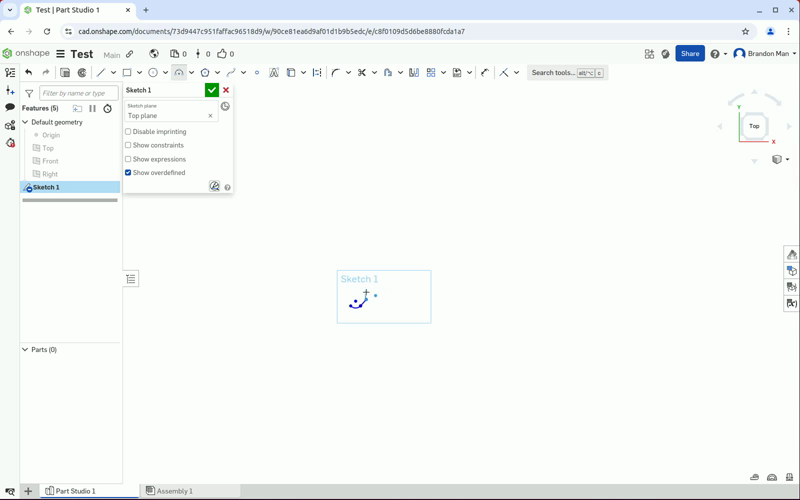
scroll(6)
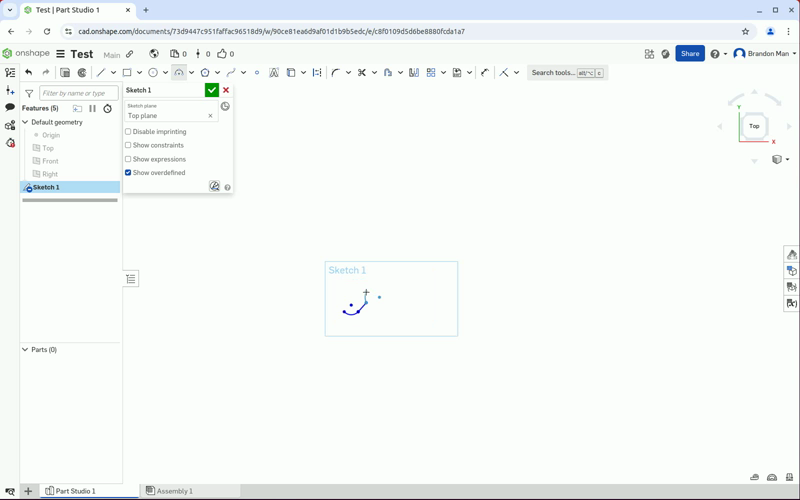
scroll(6)
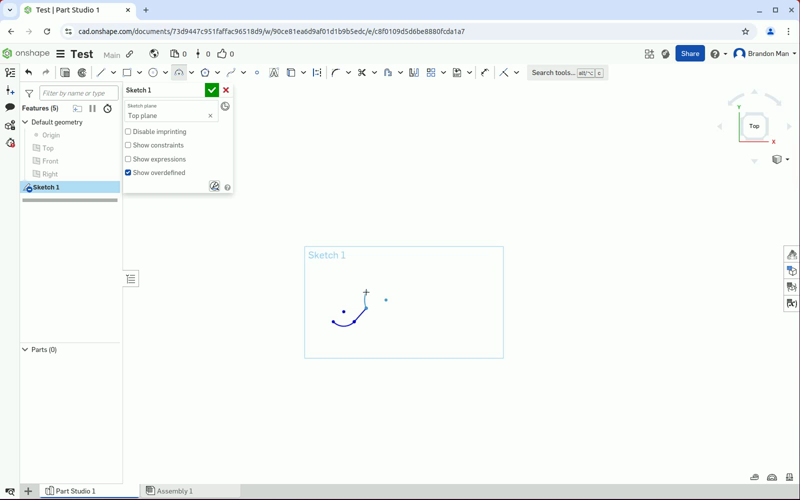
scroll(6)
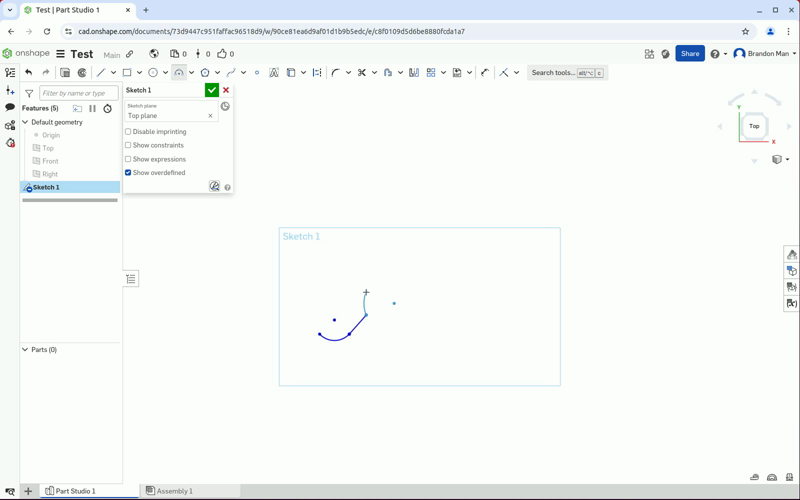
scroll(6)
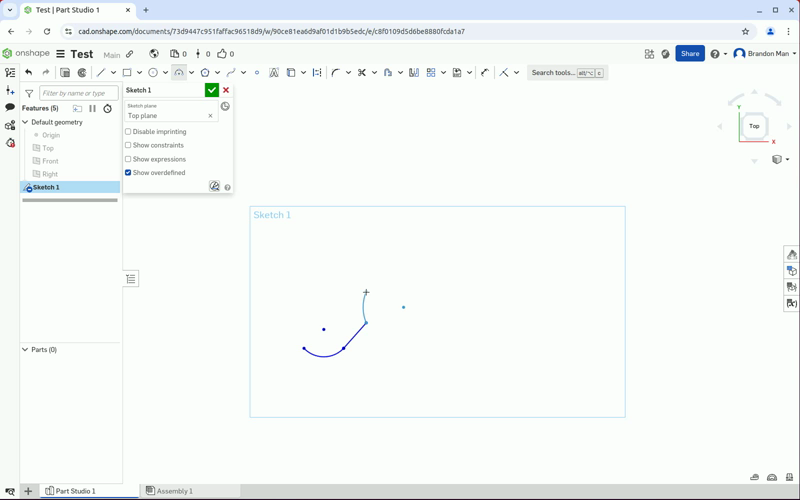
scroll(6)
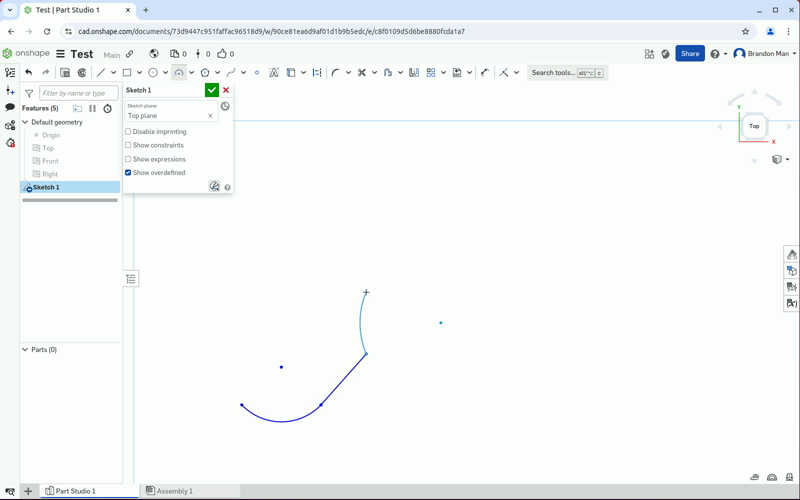
click(366, 291)
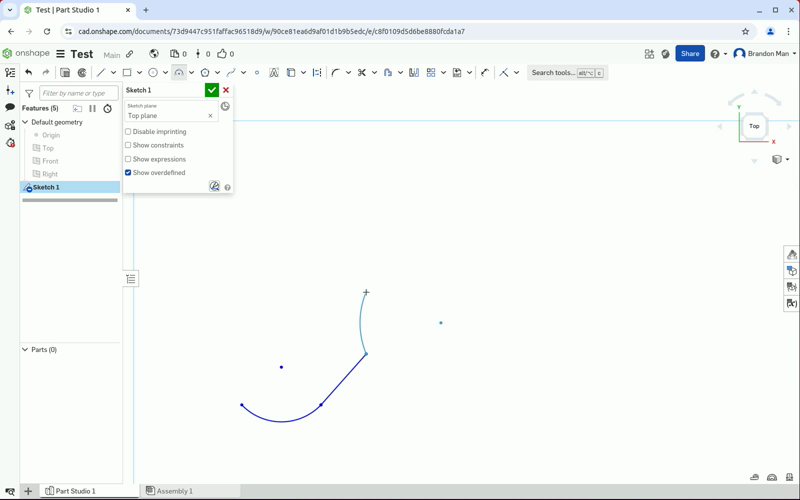
scroll(-6)
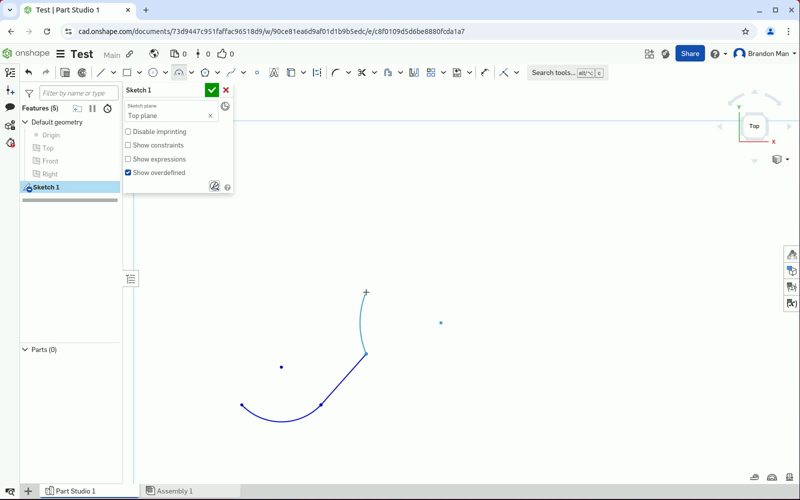
scroll(-6)
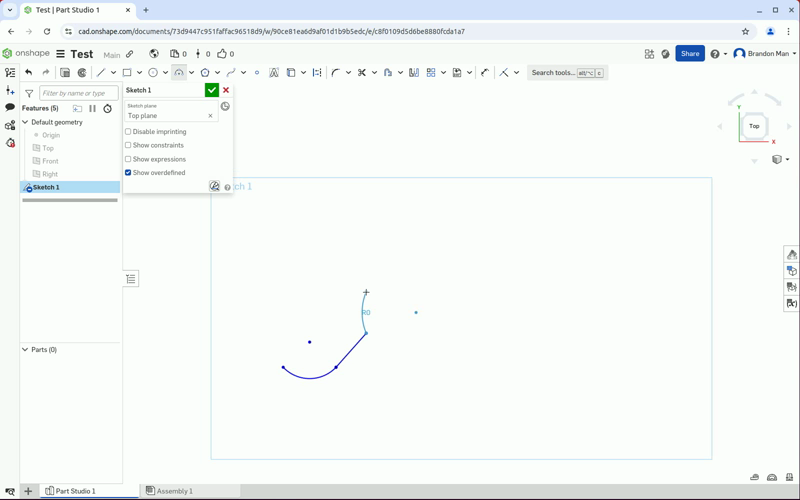
scroll(-6)
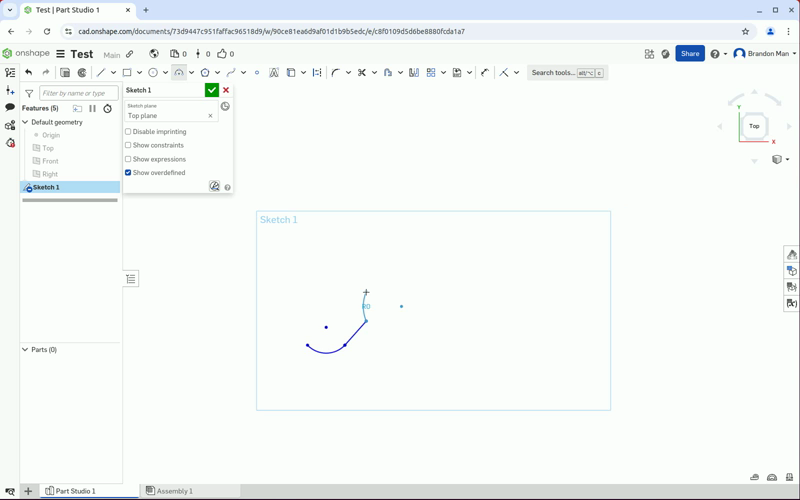
scroll(-6)
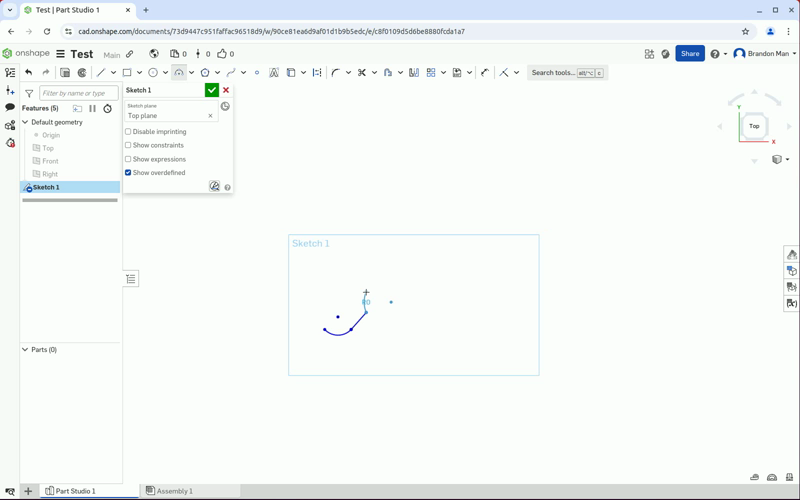
scroll(-6)
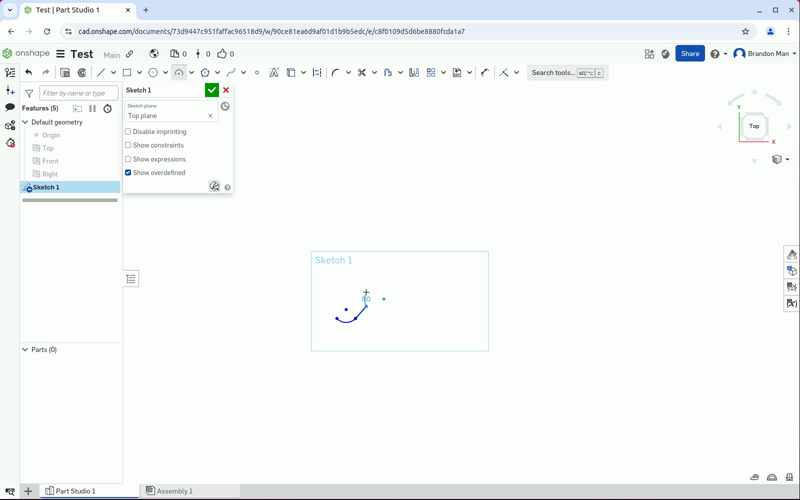
scroll(-6)
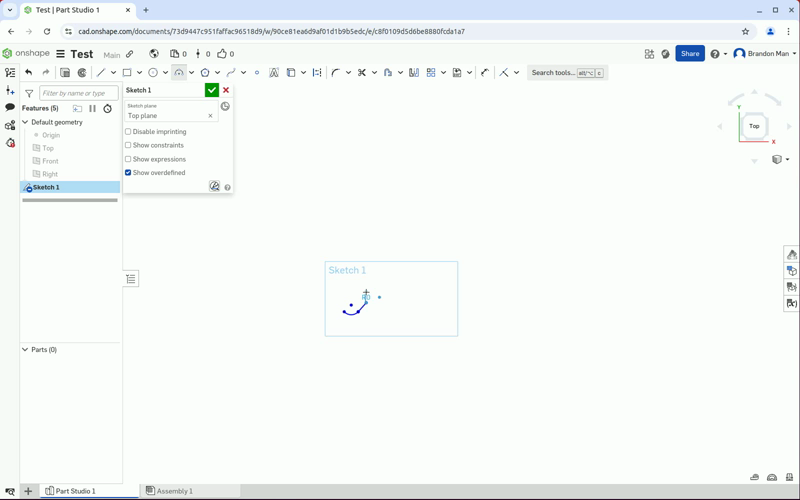
scroll(-6)
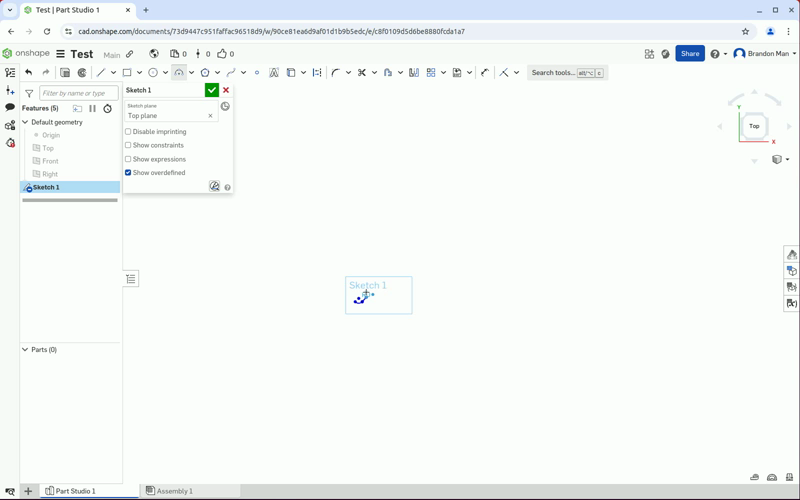
mouse_move(367, 294)
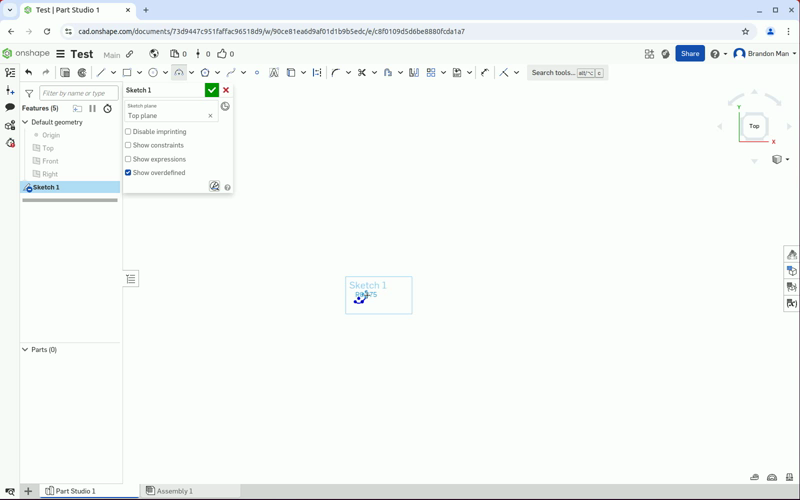
scroll(6)
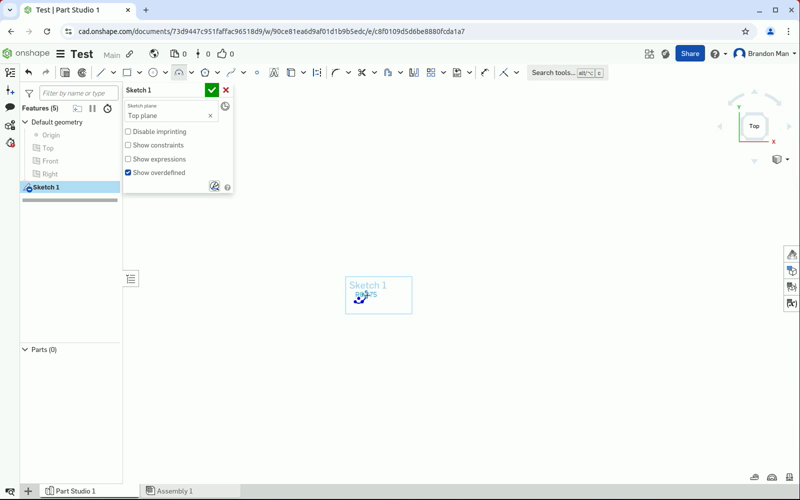
scroll(6)
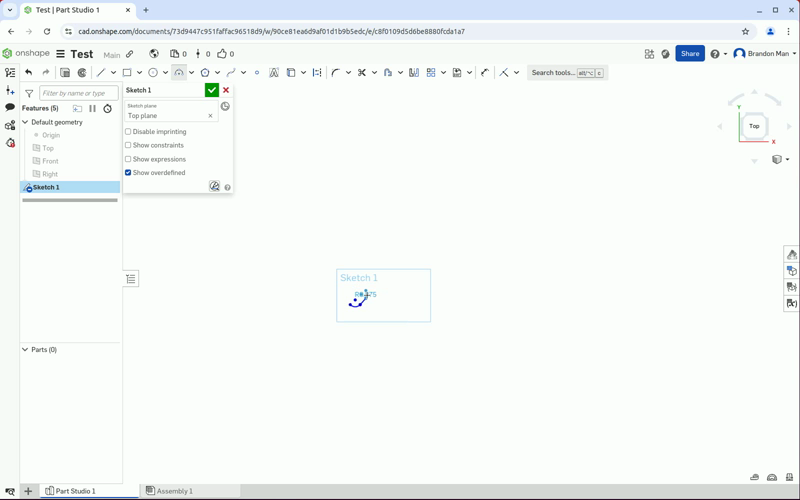
scroll(6)
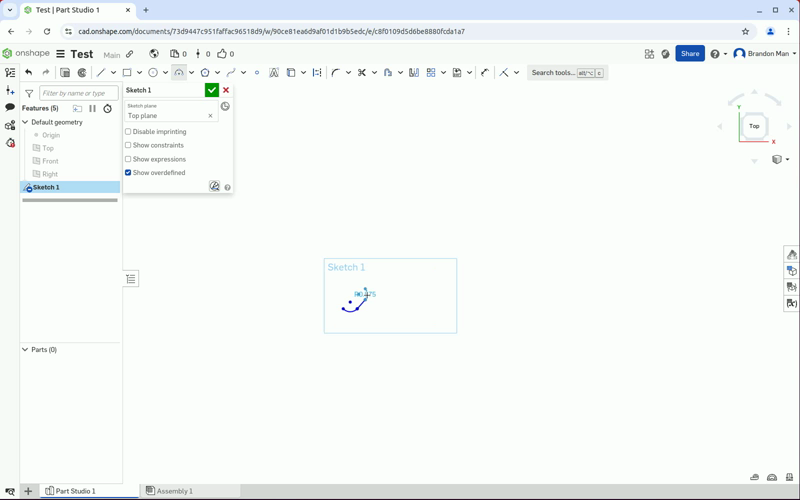
scroll(6)
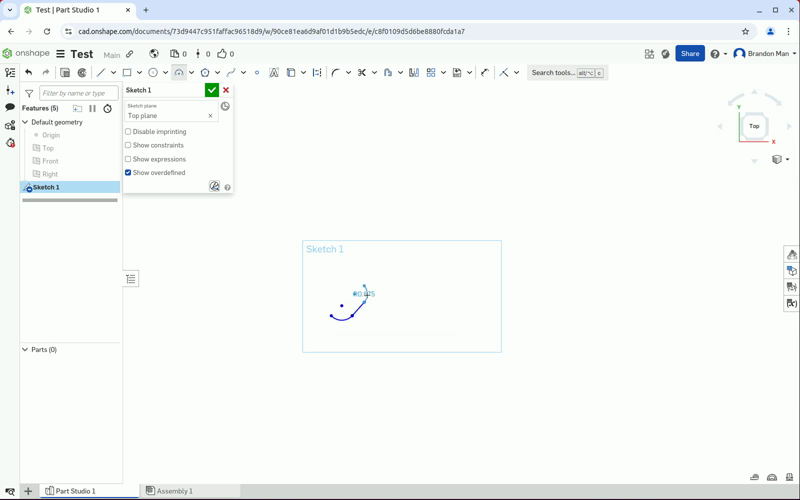
scroll(6)
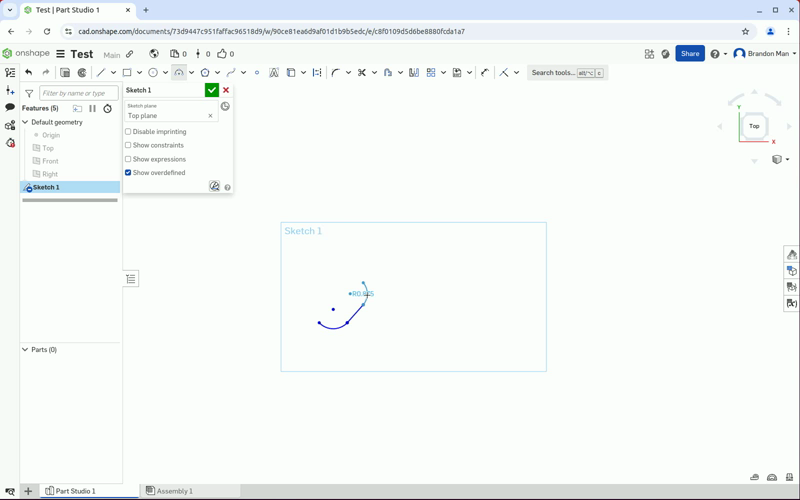
scroll(6)
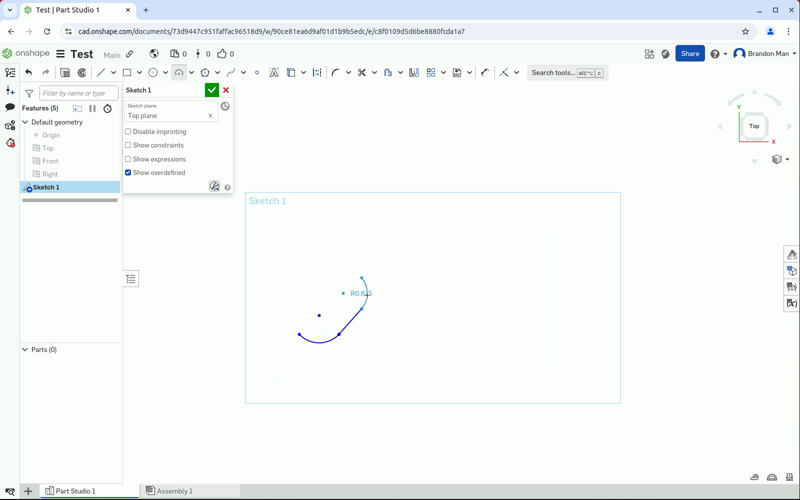
scroll(6)
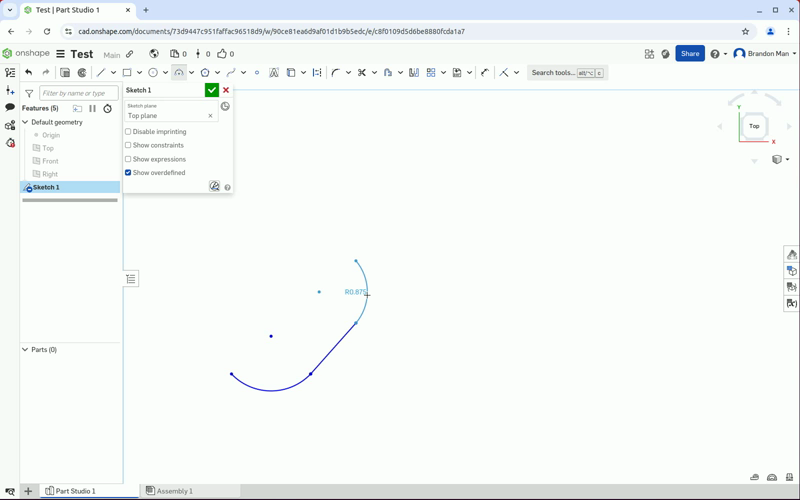
click(367, 294)
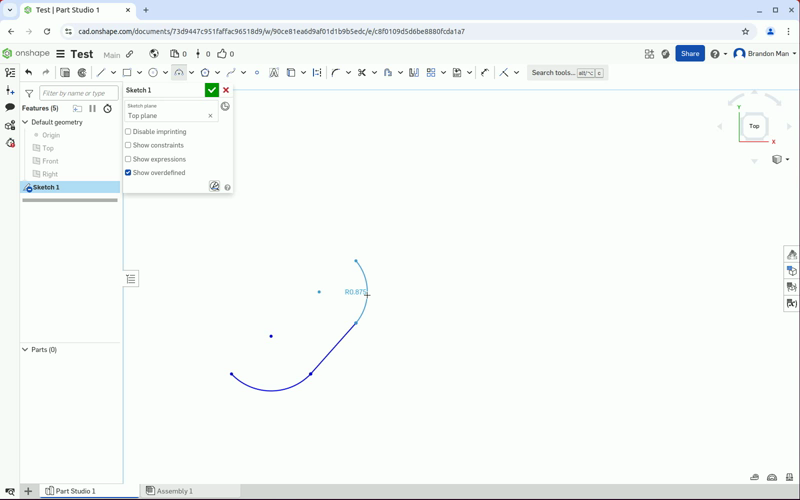
scroll(-6)
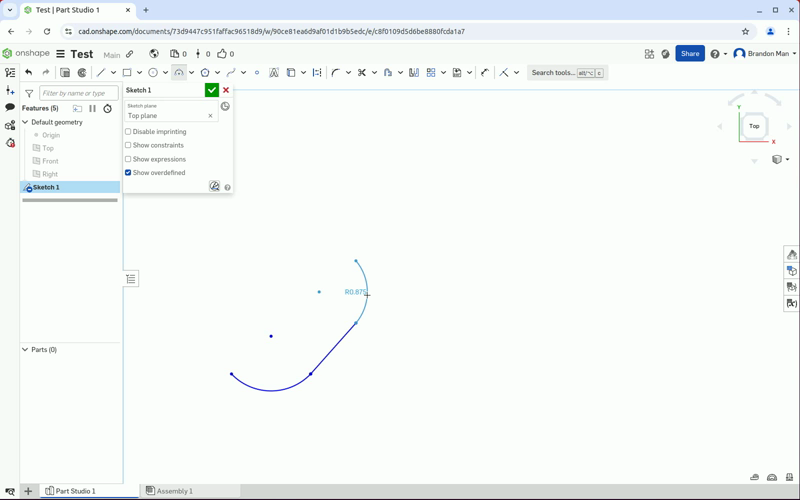
scroll(-6)
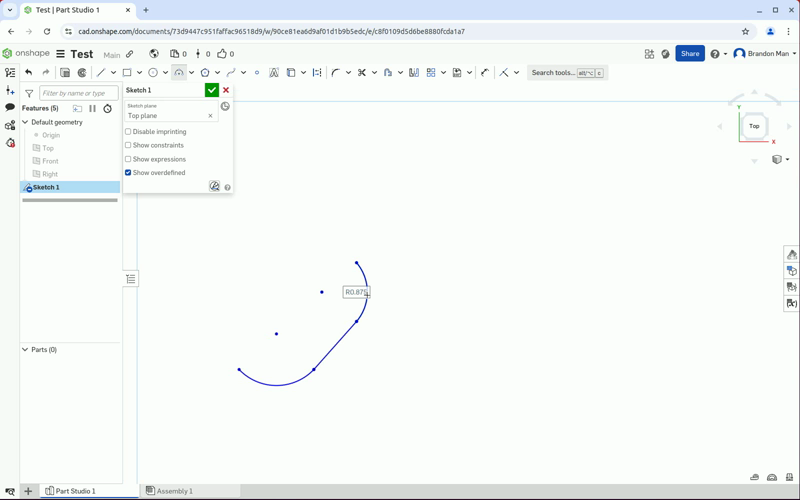
scroll(-6)
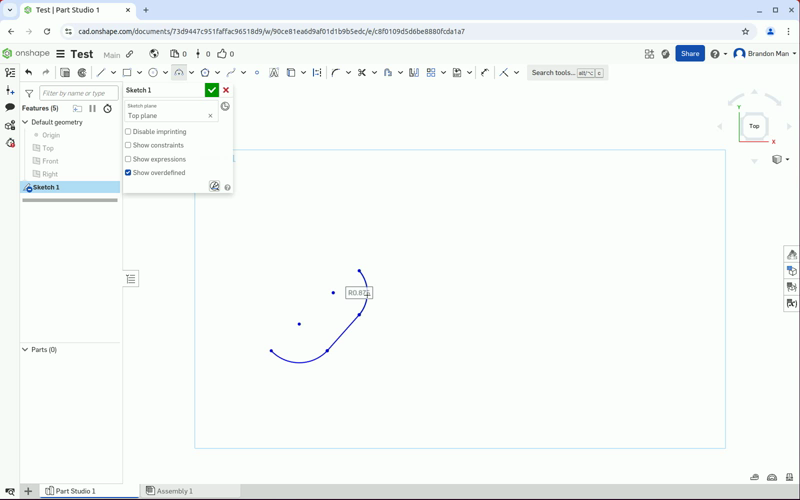
scroll(-6)
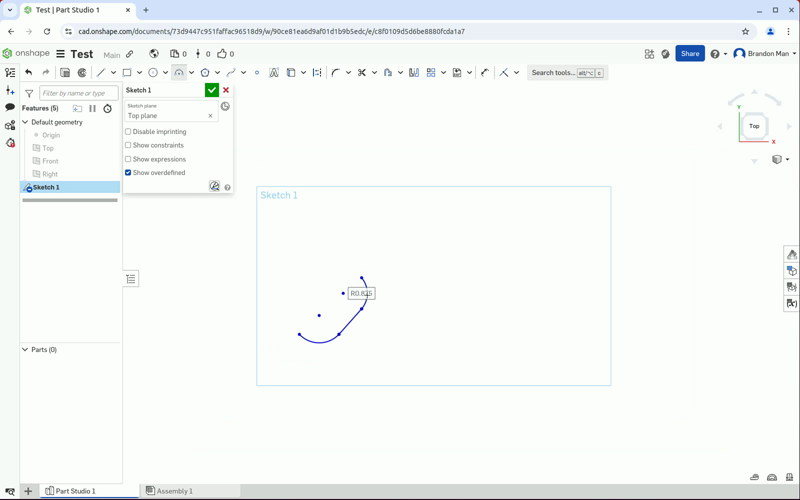
scroll(-6)
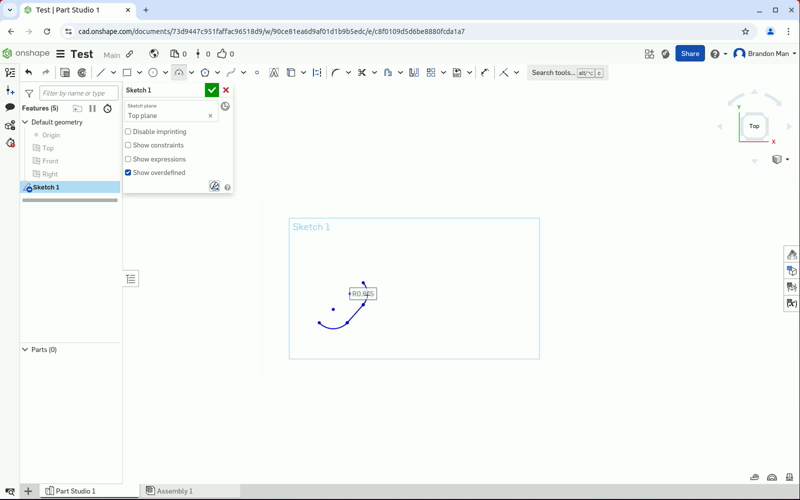
scroll(-6)
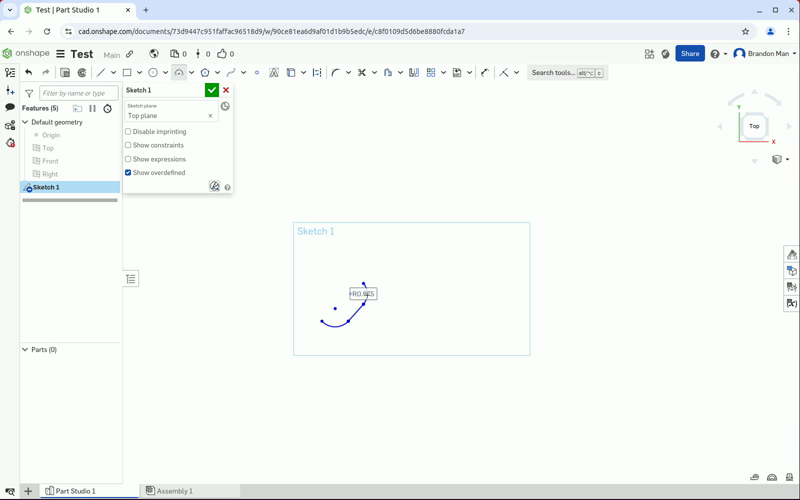
scroll(-6)
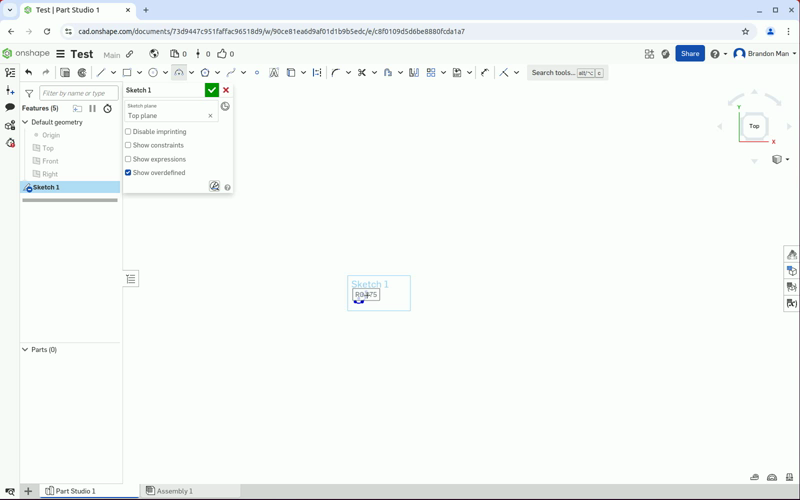
key_up(shift)
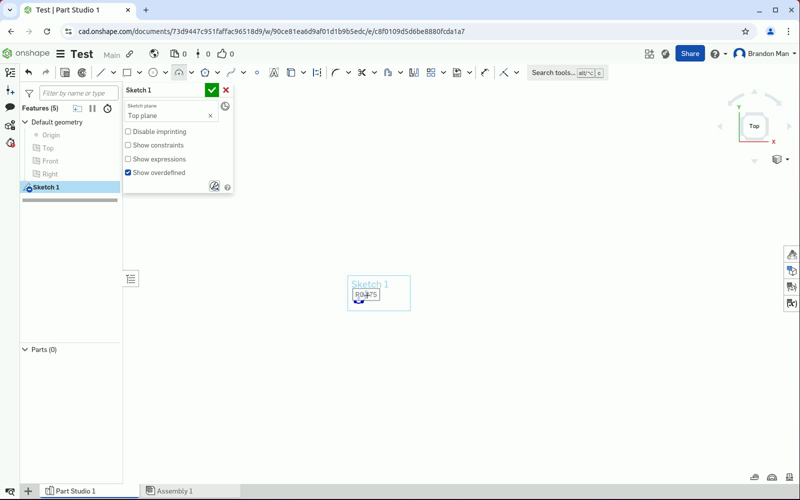
mouse_move(366, 291)
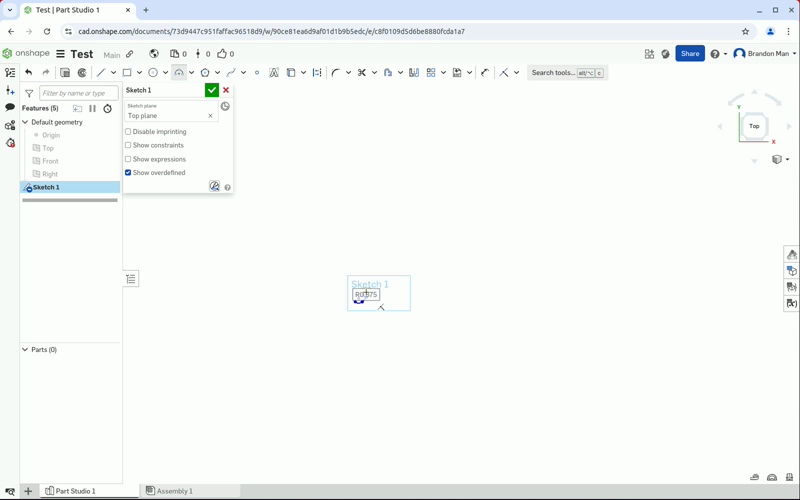
scroll(6)
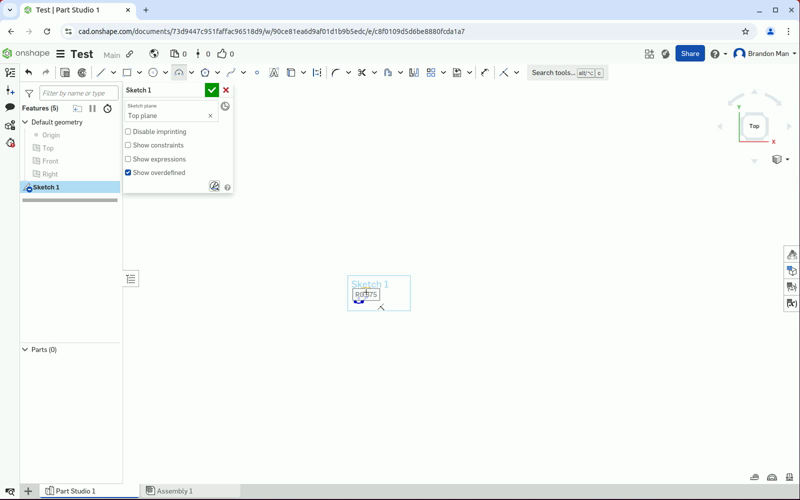
scroll(6)
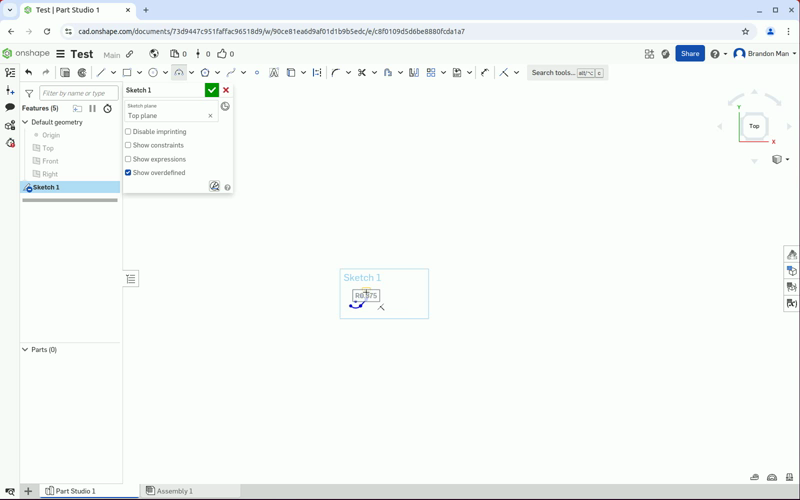
scroll(6)
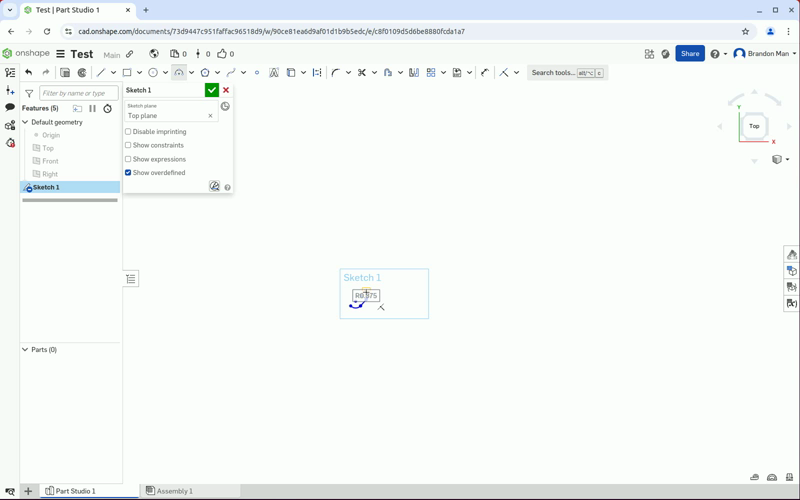
scroll(6)
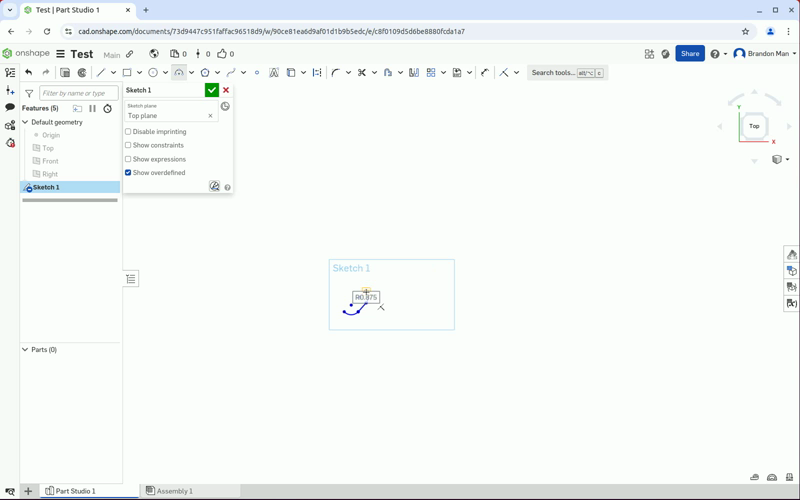
scroll(6)
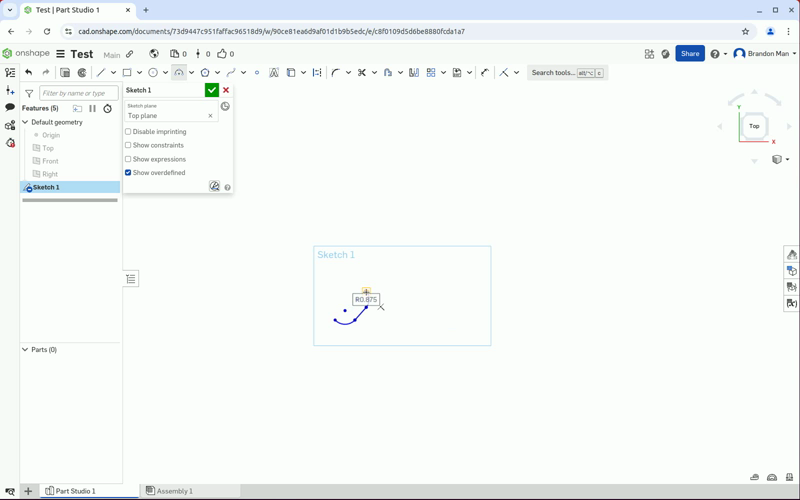
scroll(6)
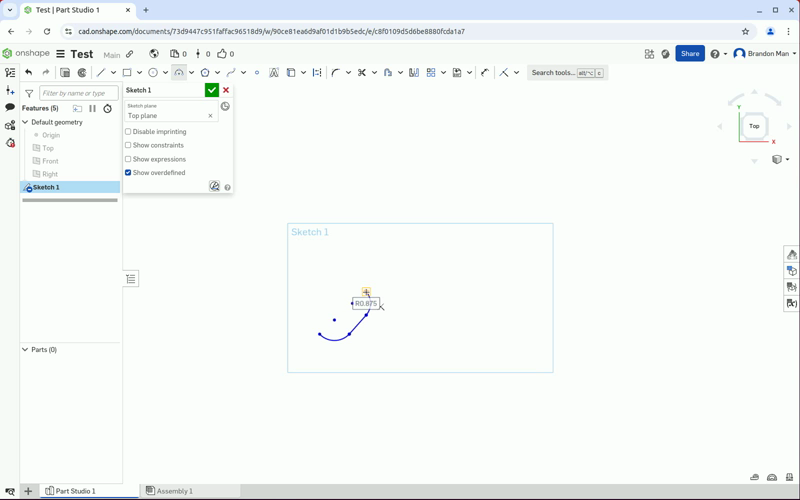
scroll(6)
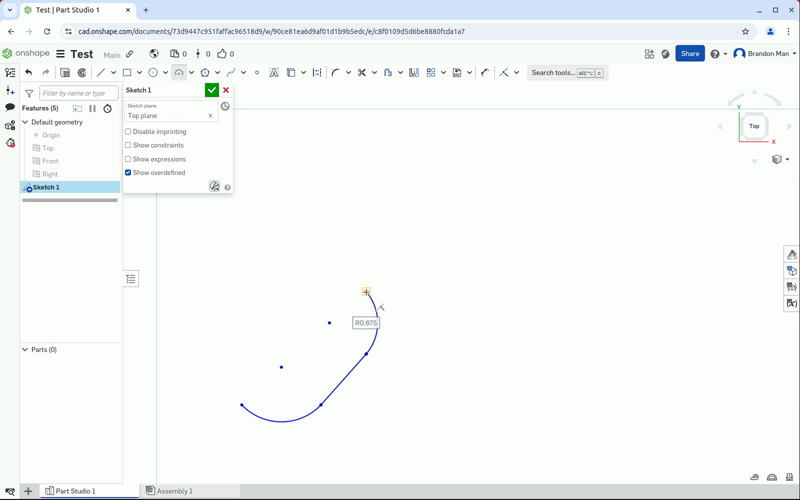
click(366, 291)
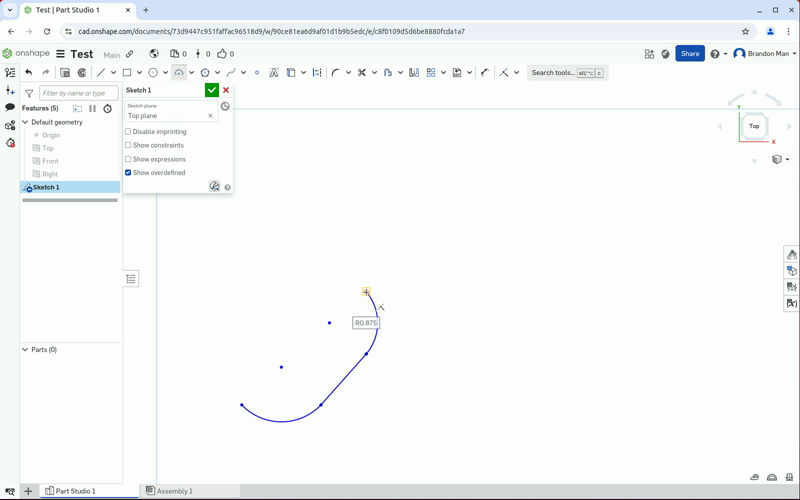
scroll(-6)
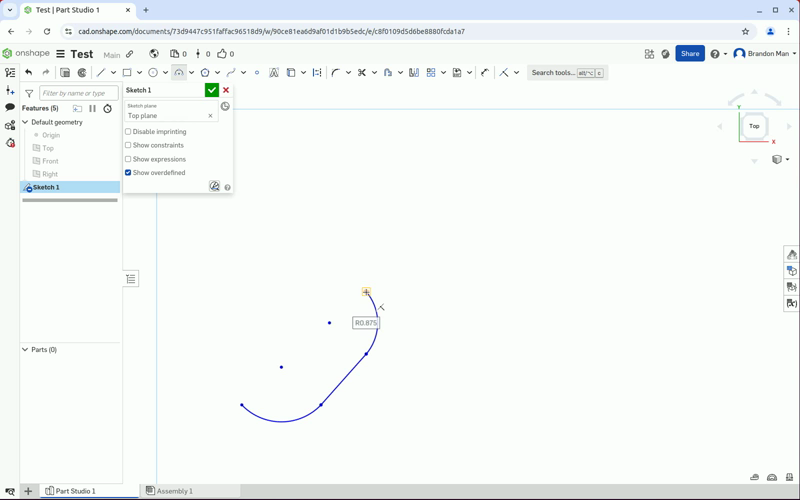
scroll(-6)
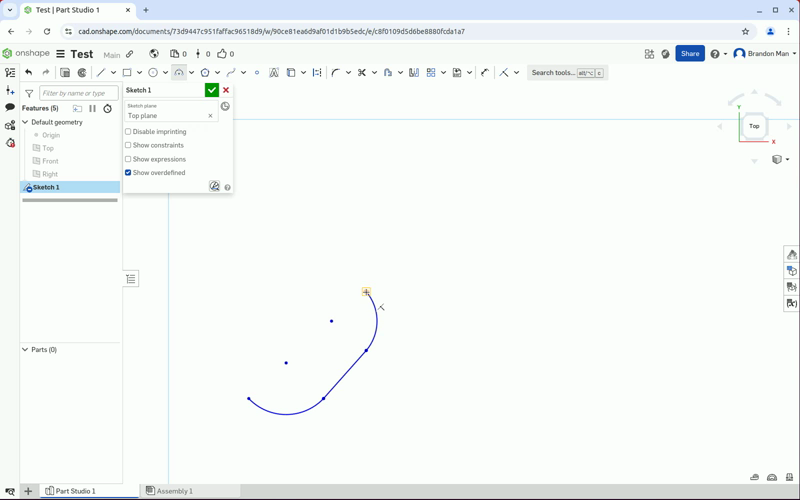
scroll(-6)
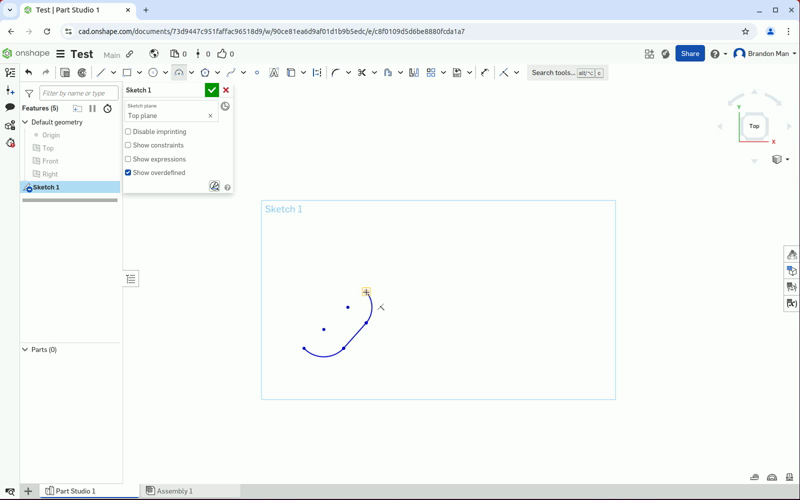
scroll(-6)
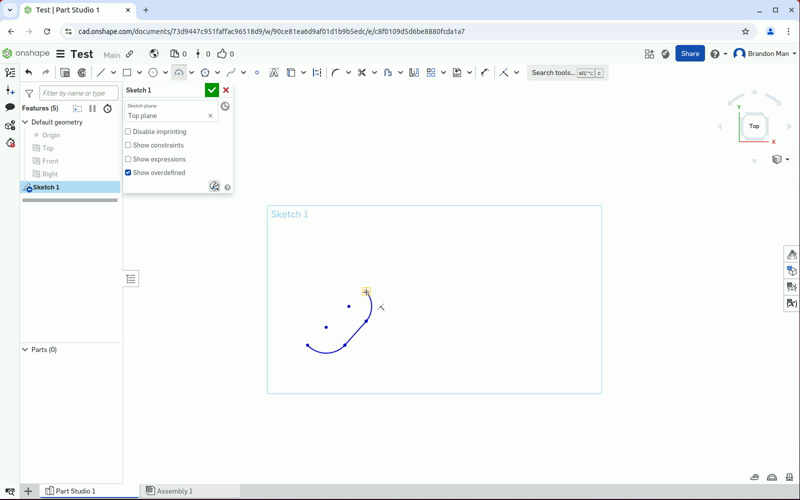
scroll(-6)
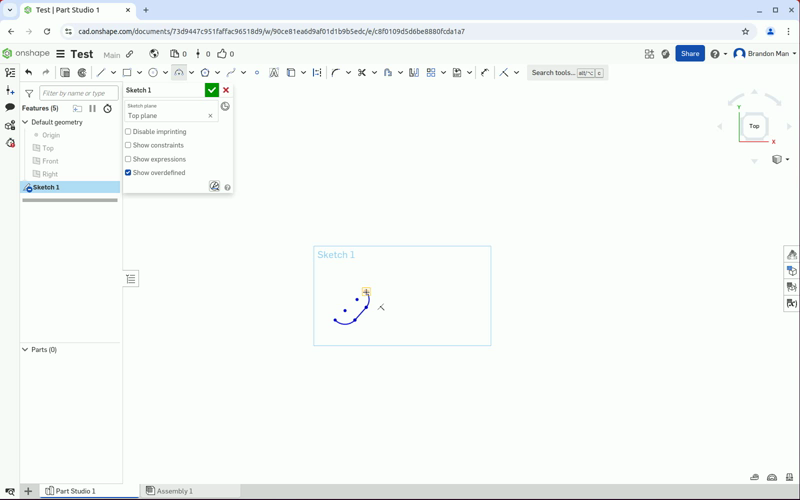
scroll(-6)
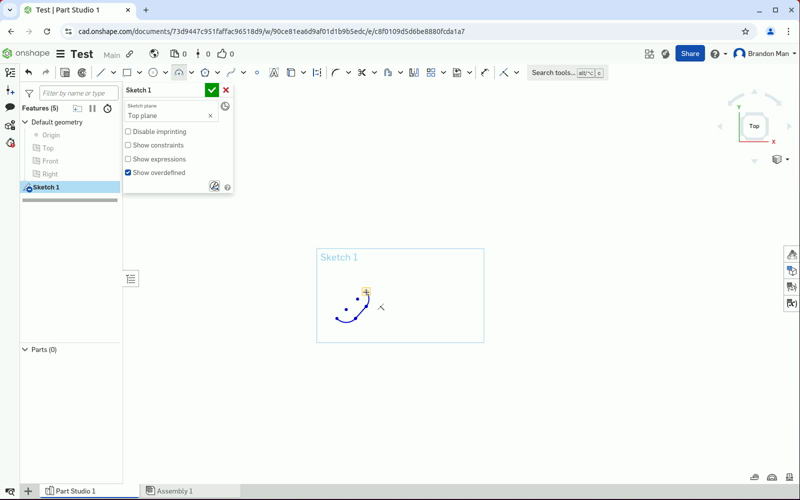
scroll(-6)
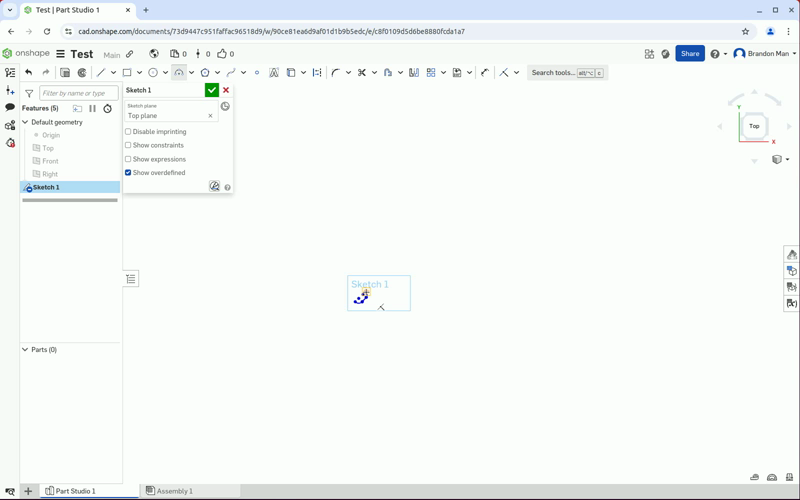
key_down(shift)
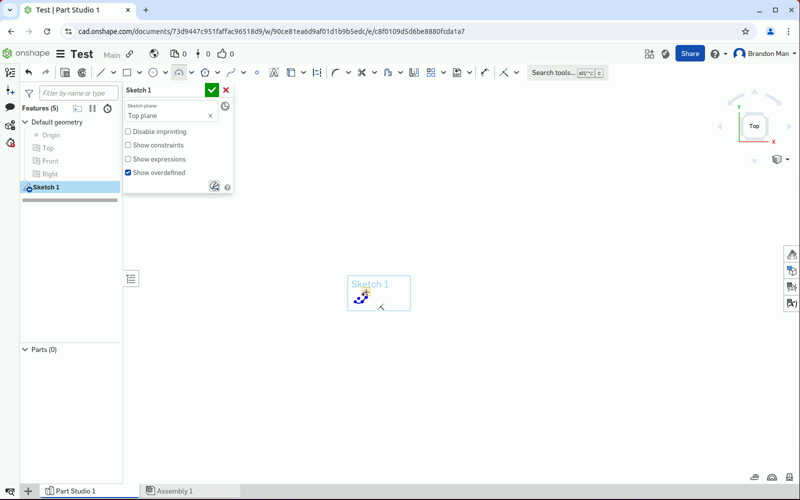
mouse_move(389, 291)
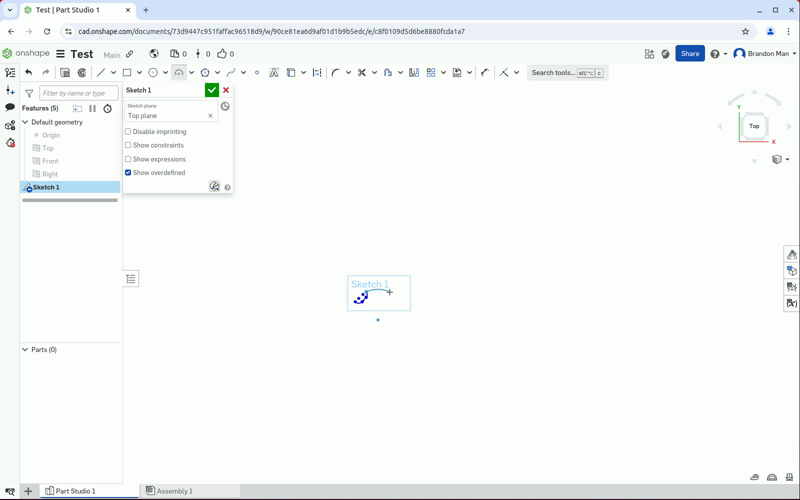
click(389, 291)
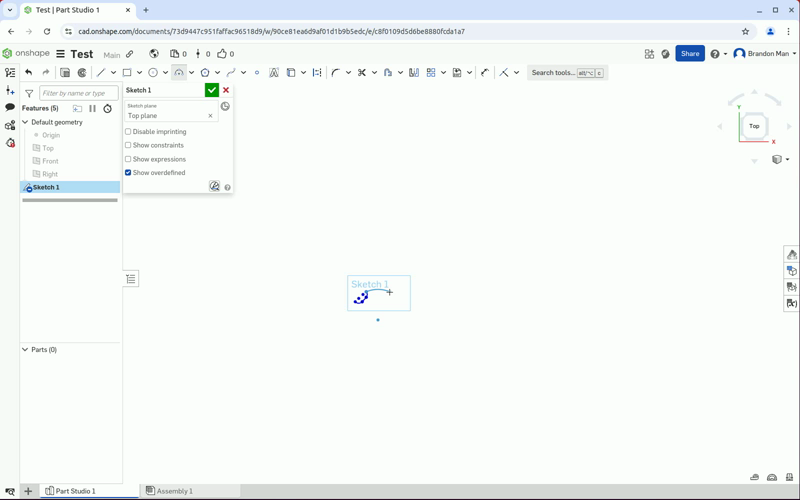
mouse_move(377, 268)
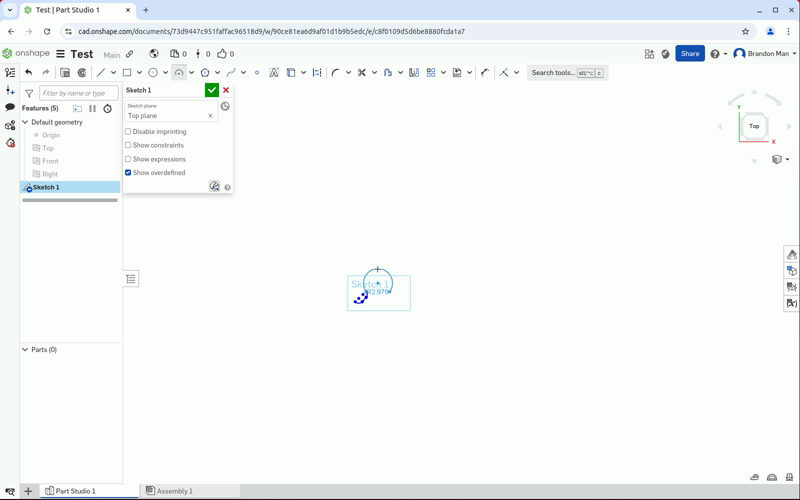
click(377, 268)
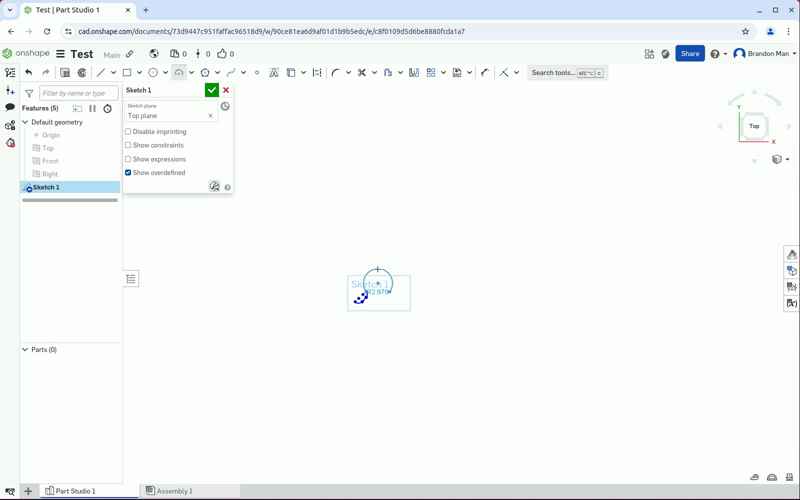
key_up(shift)
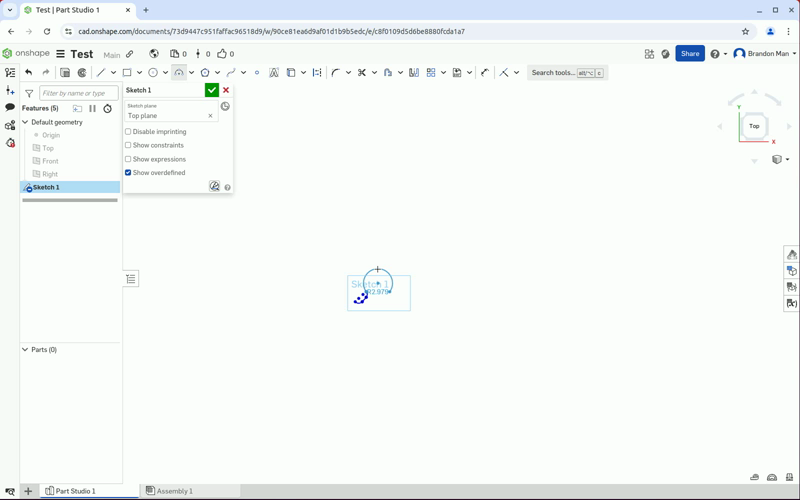
mouse_move(389, 291)
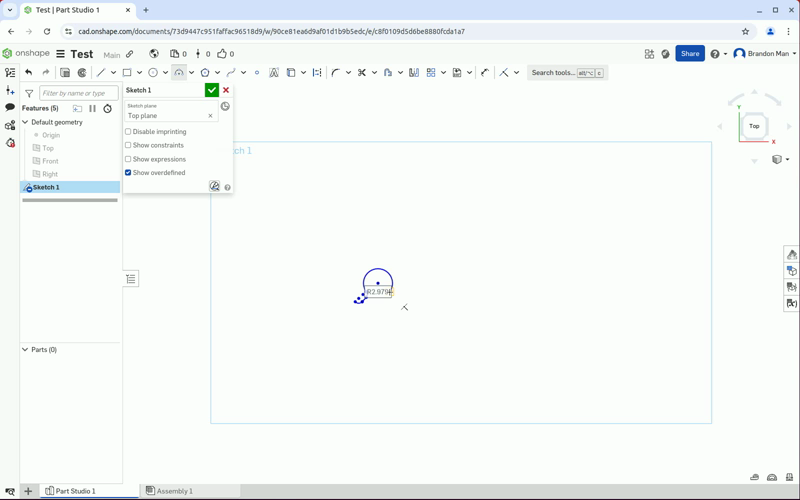
click(389, 291)
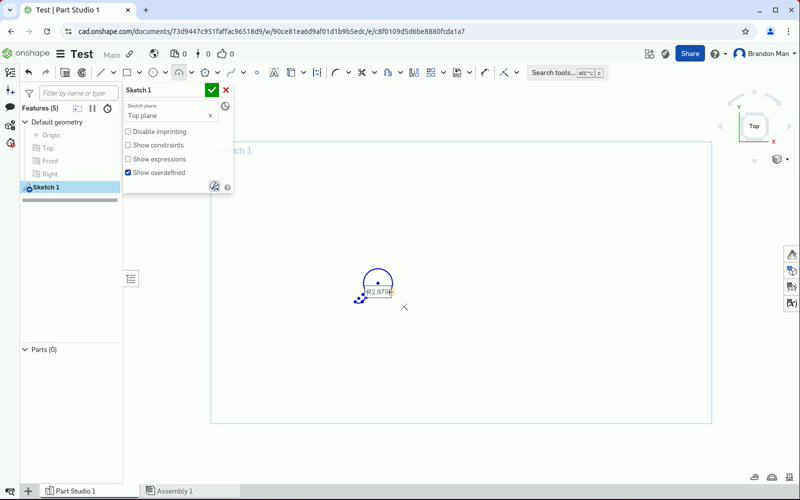
key_down(shift)
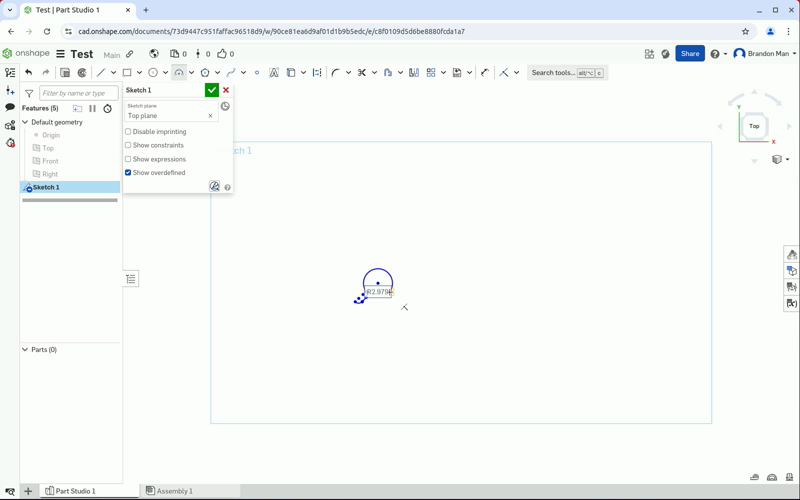
mouse_move(390, 297)
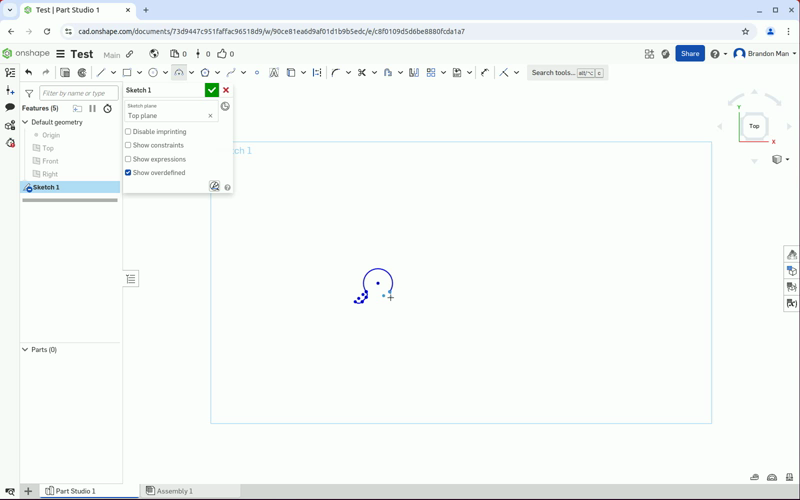
scroll(6)
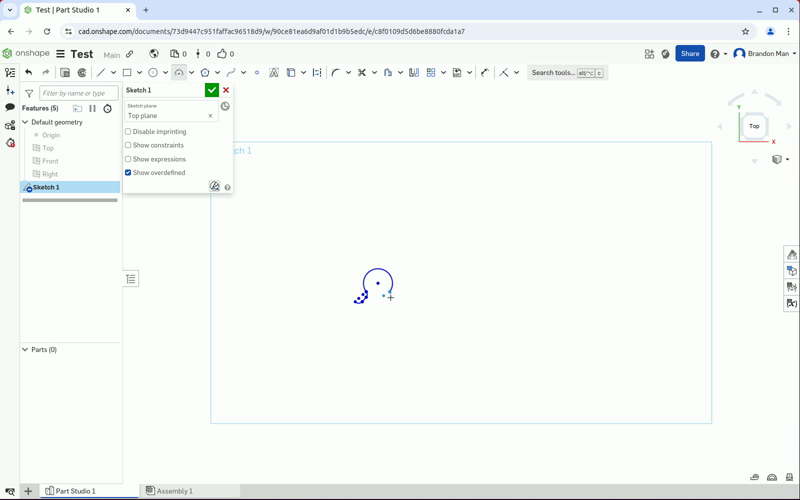
scroll(6)
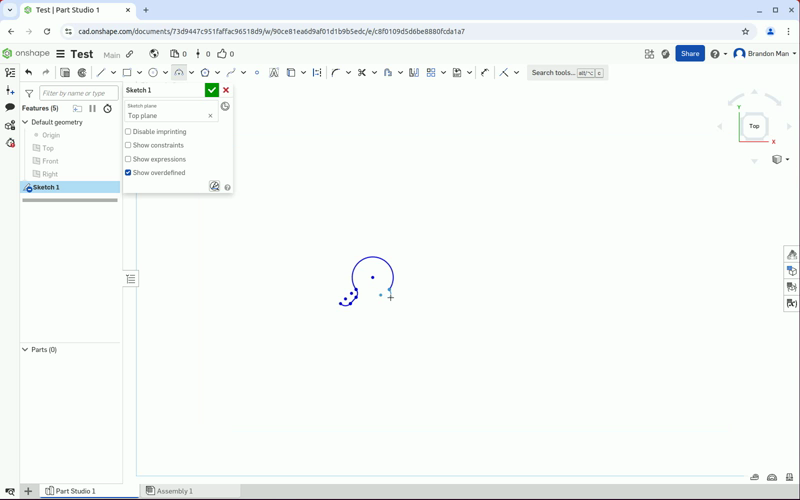
scroll(6)
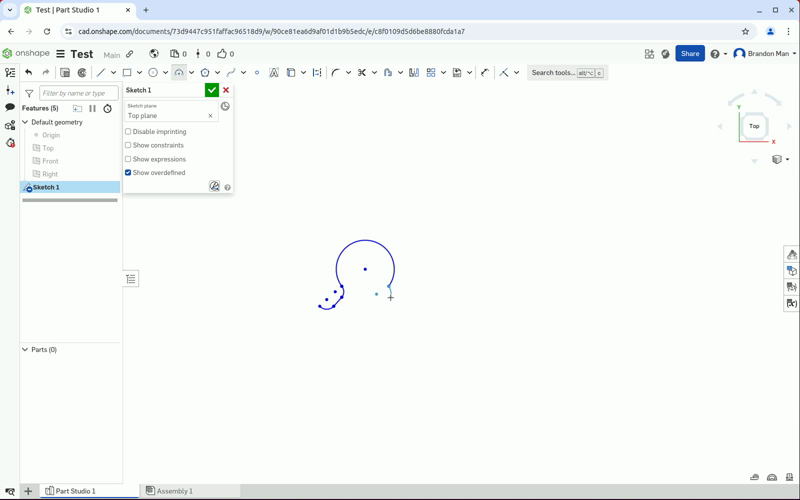
scroll(6)
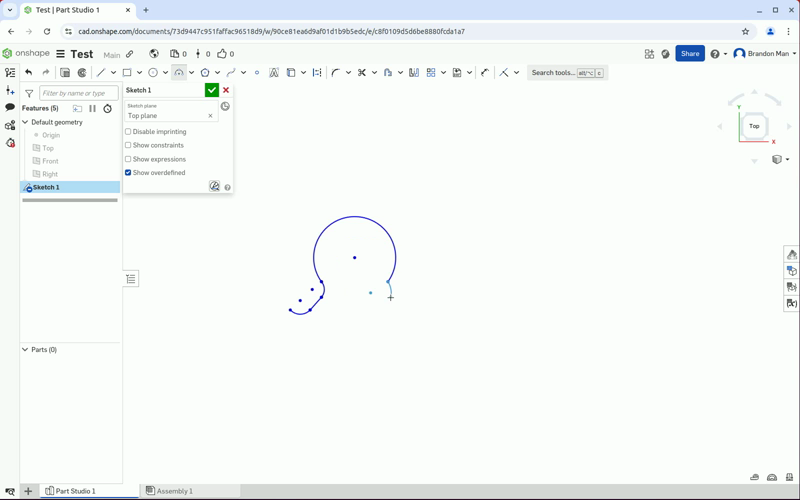
scroll(6)
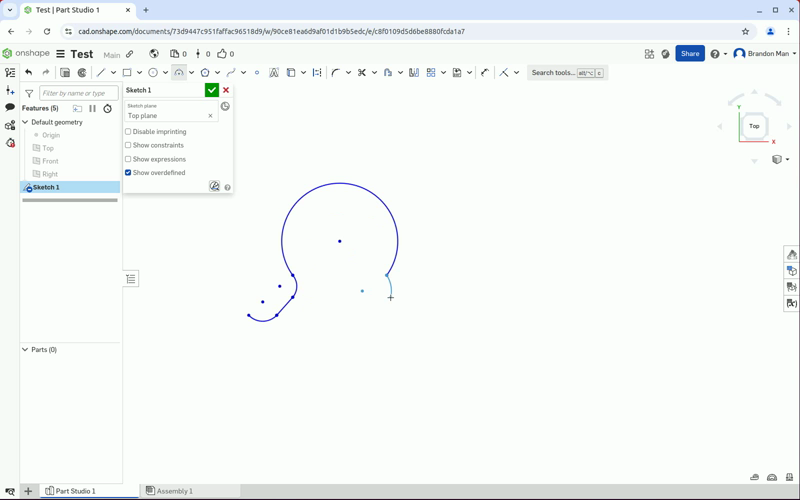
scroll(6)
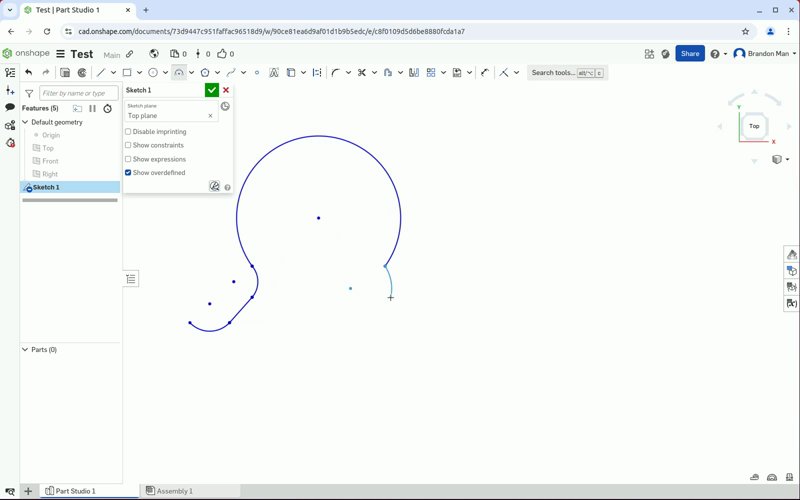
scroll(6)
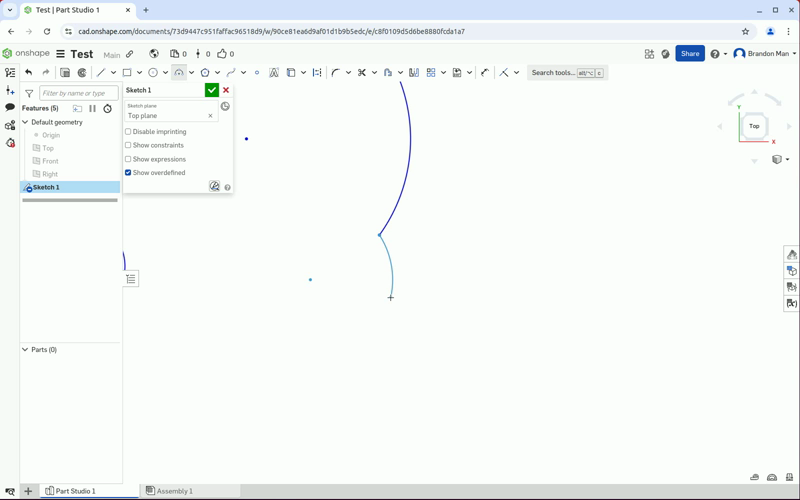
click(390, 297)
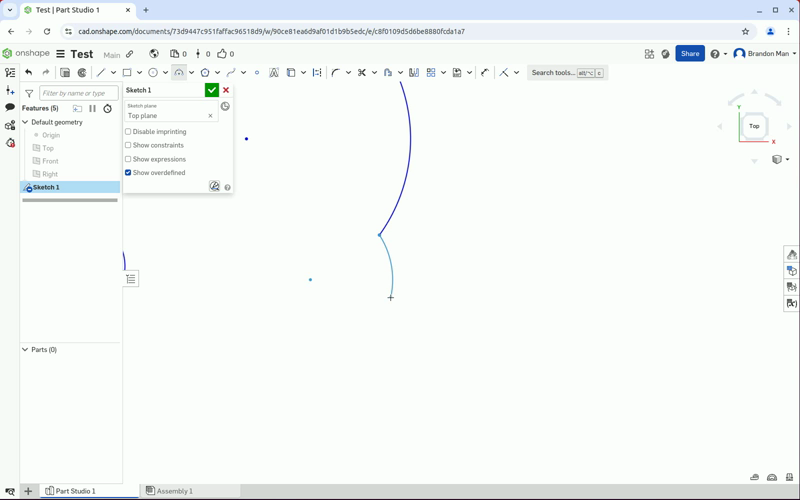
scroll(-6)
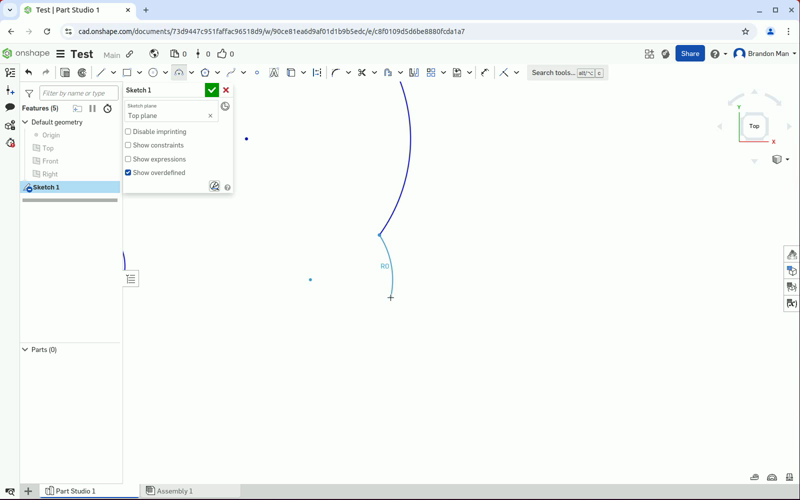
scroll(-6)
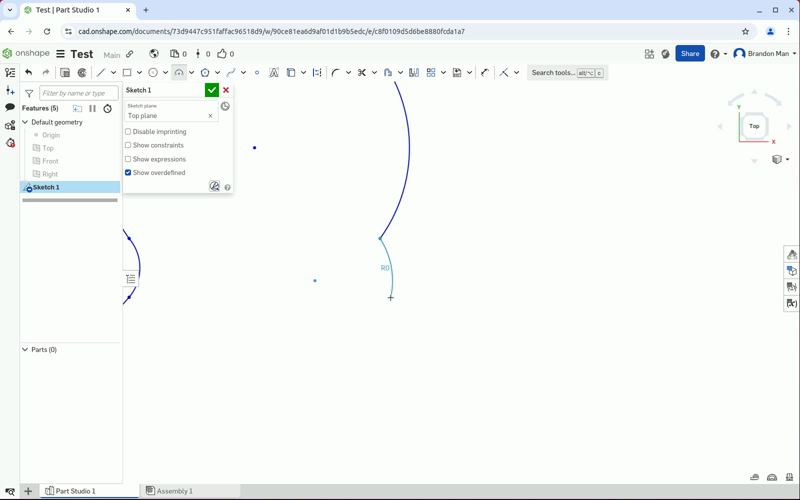
scroll(-6)
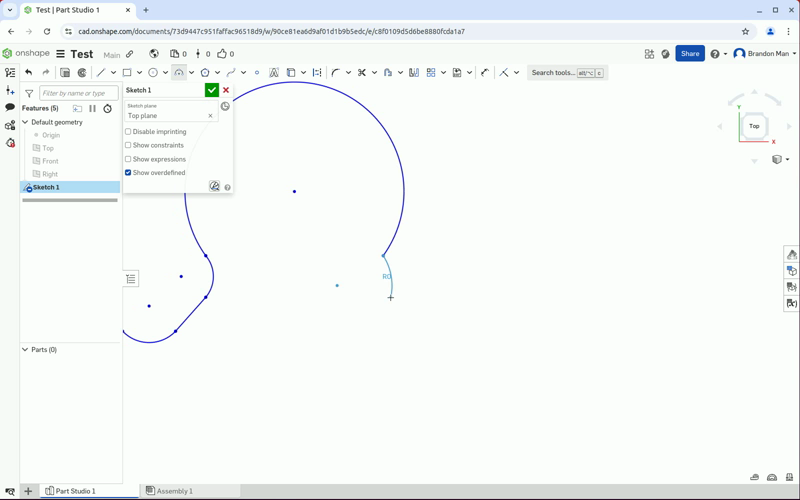
scroll(-6)
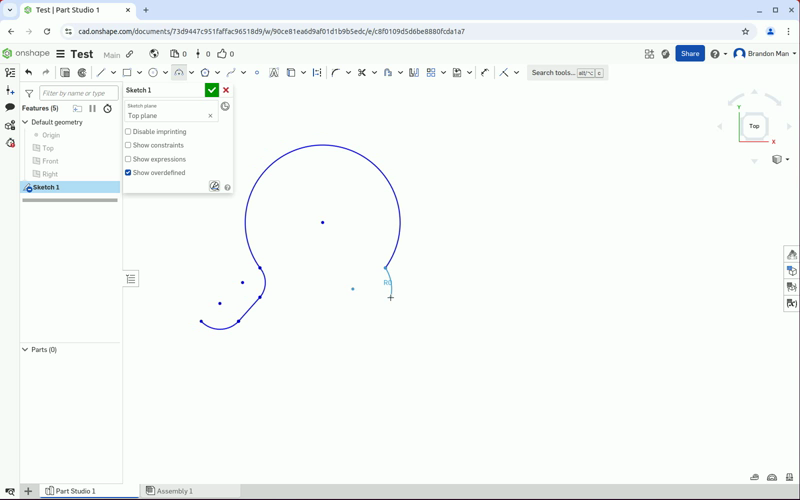
scroll(-6)
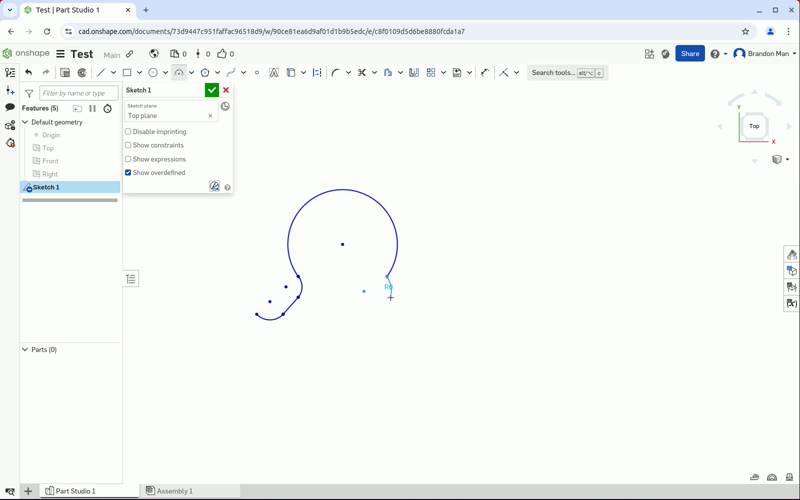
scroll(-6)
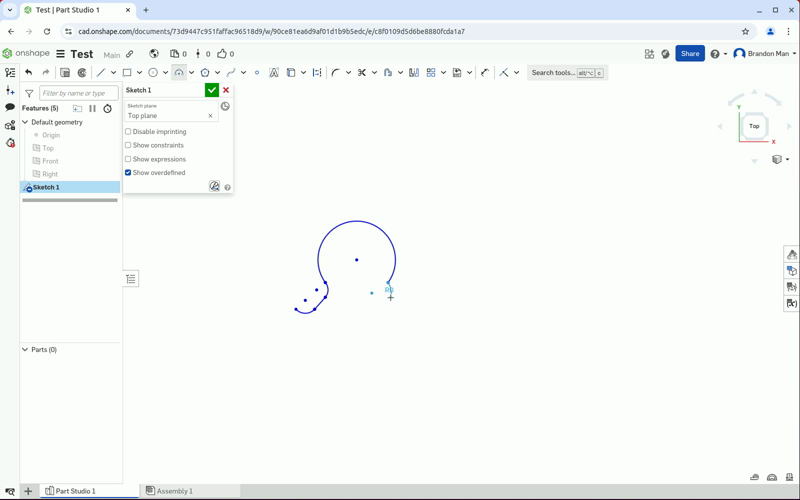
scroll(-6)
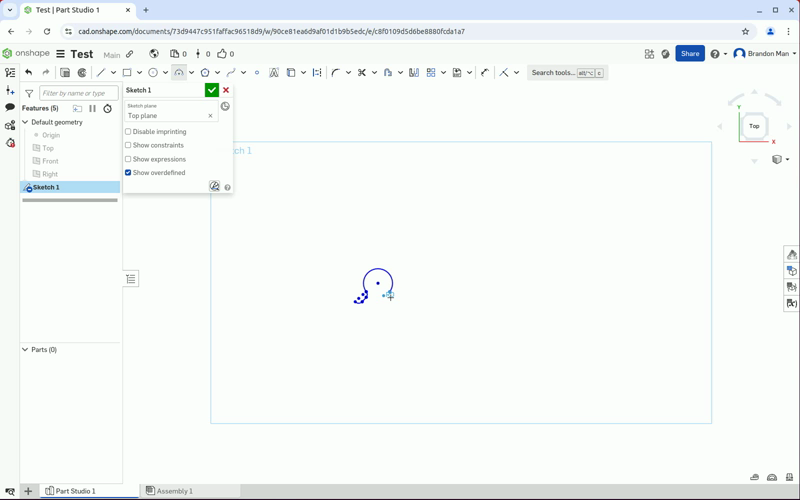
mouse_move(389, 294)
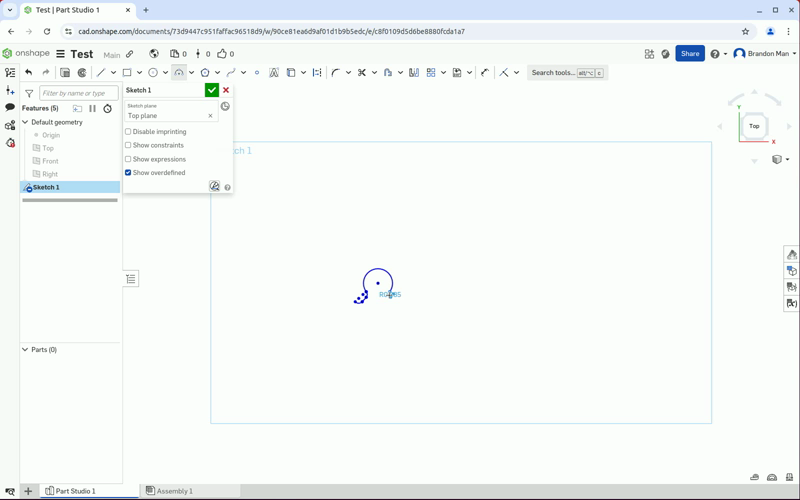
scroll(6)
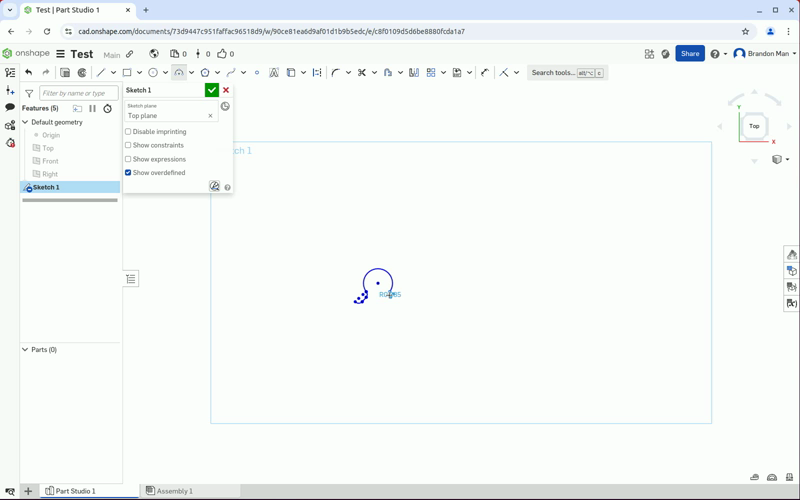
scroll(6)
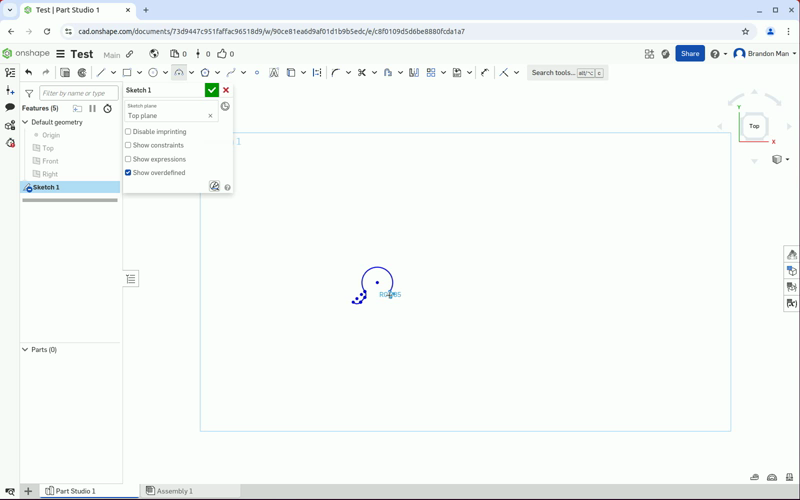
scroll(6)
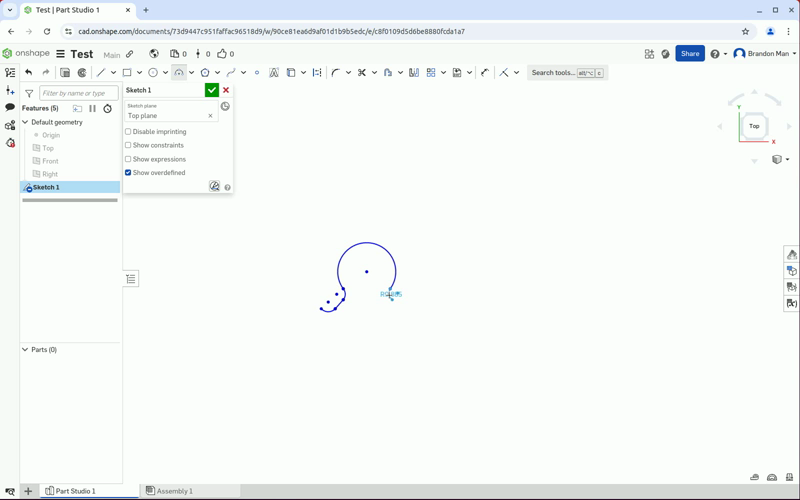
scroll(6)
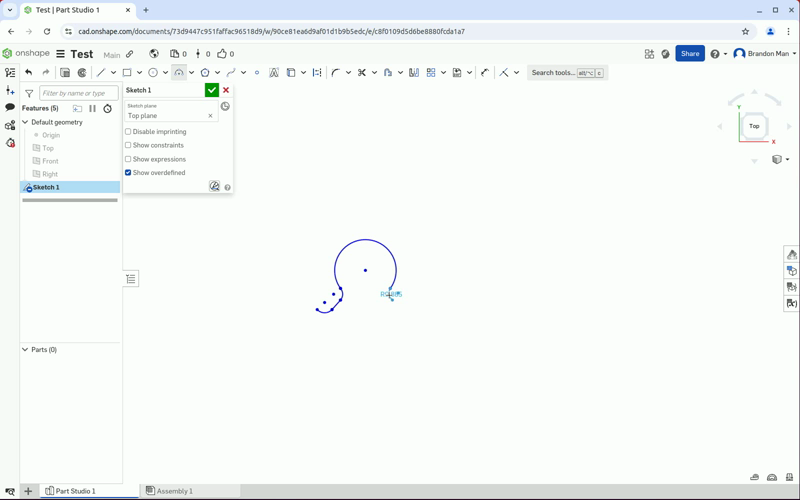
scroll(6)
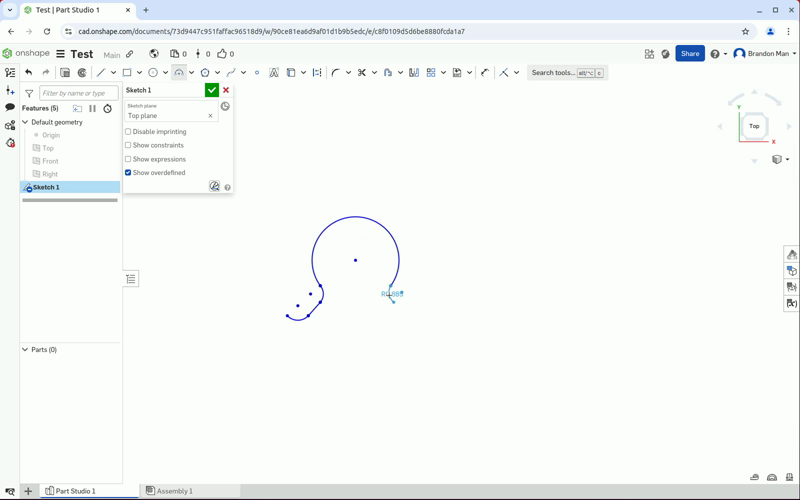
scroll(6)
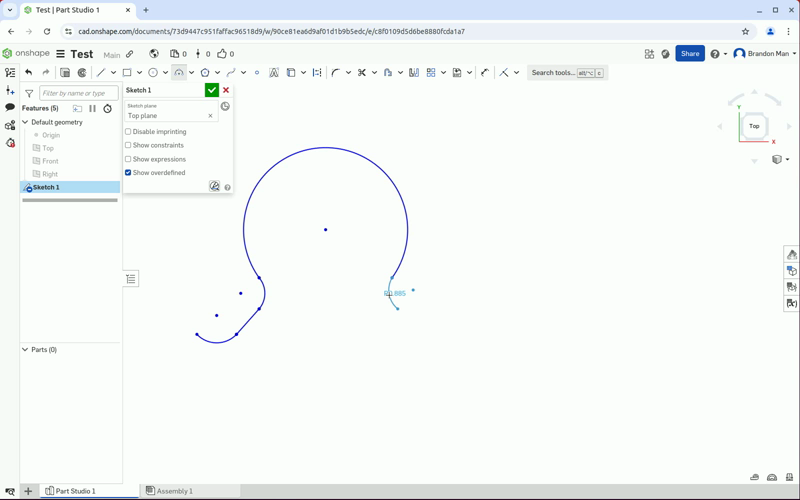
scroll(6)
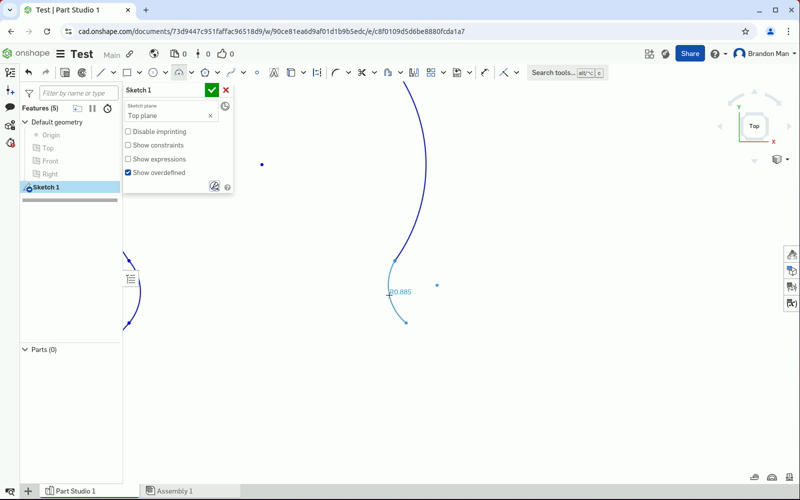
click(389, 294)
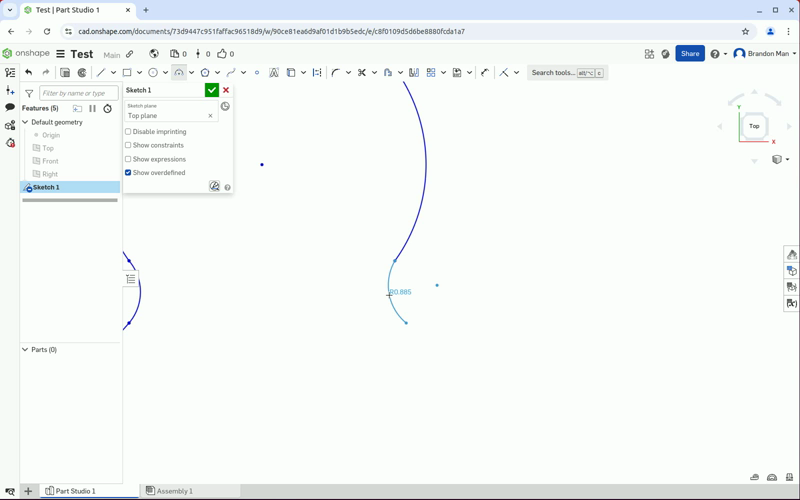
scroll(-6)
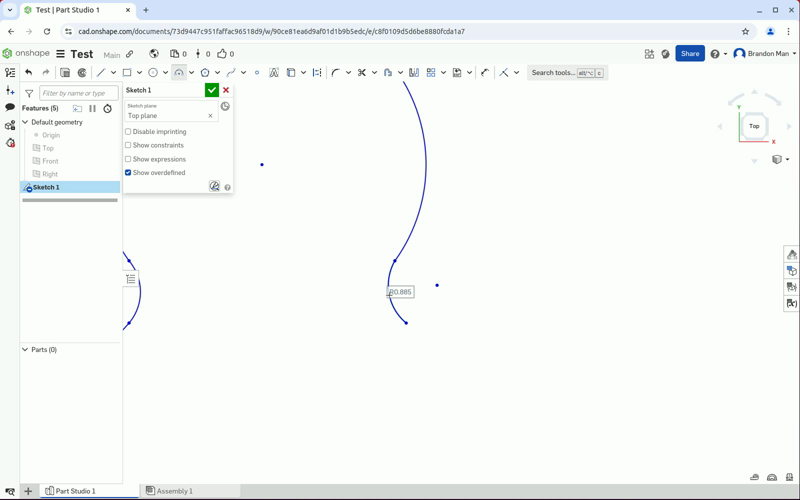
scroll(-6)
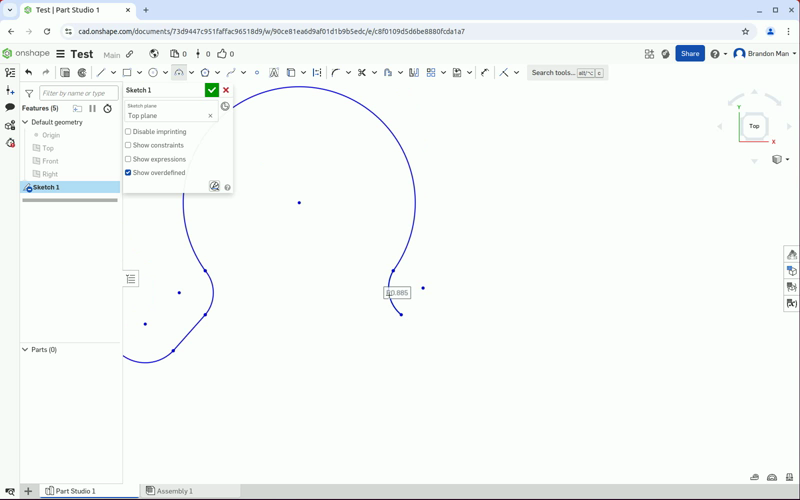
scroll(-6)
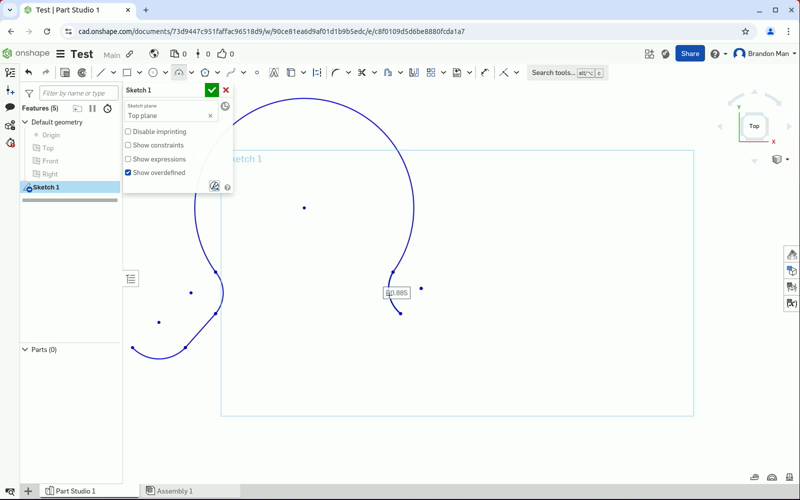
scroll(-6)
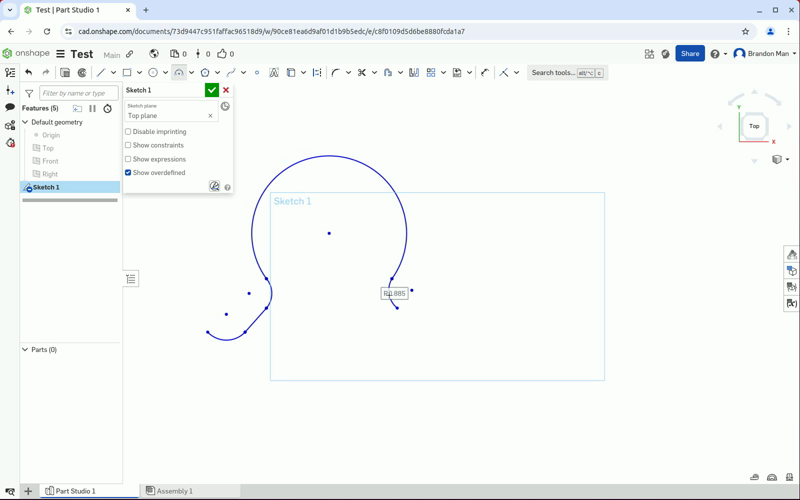
scroll(-6)
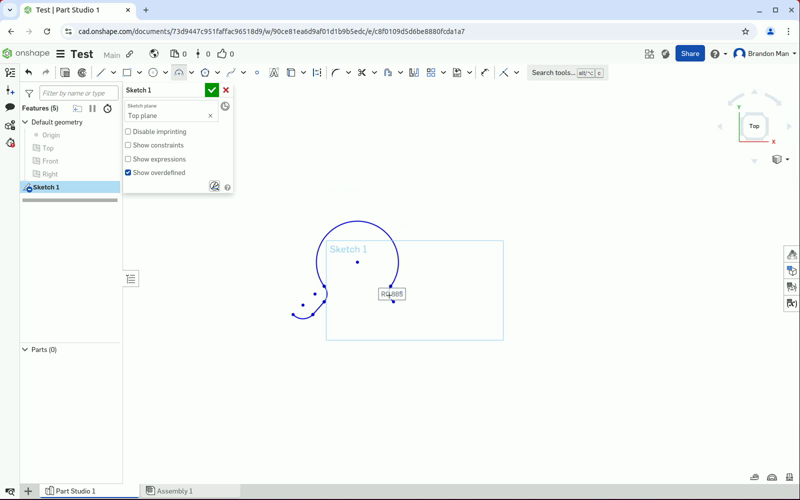
scroll(-6)
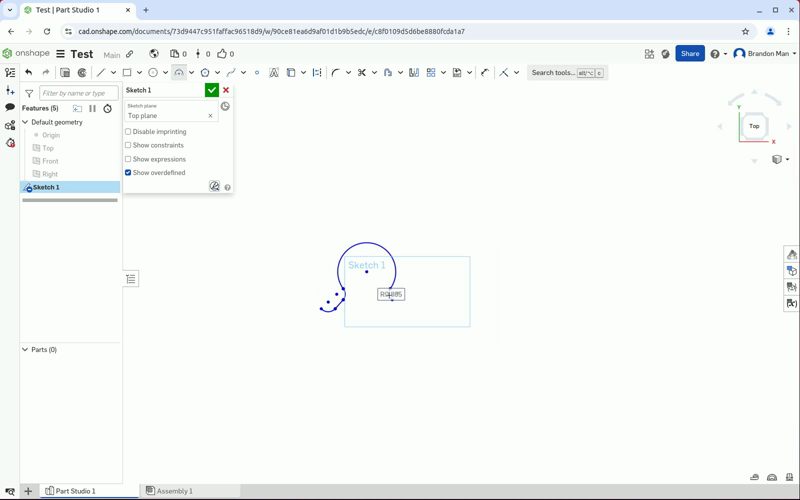
scroll(-6)
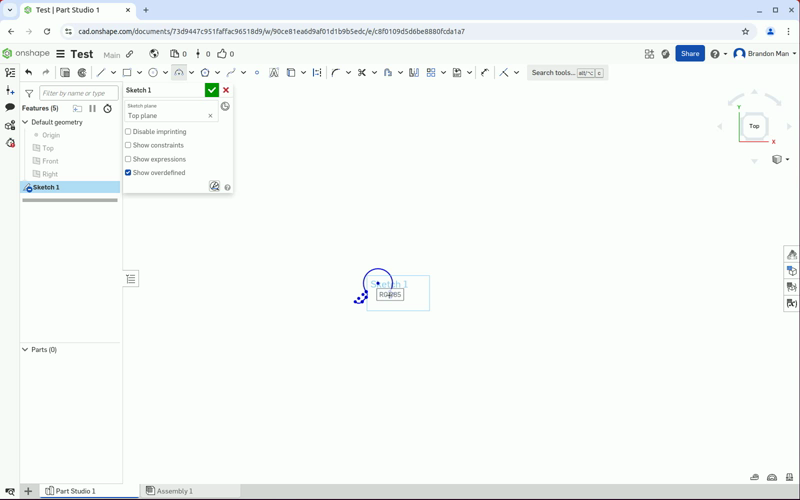
key_up(shift)
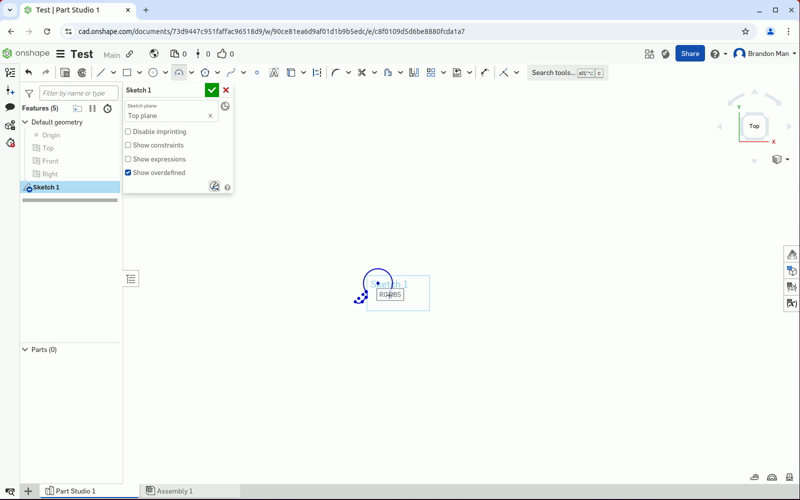
key(esc)
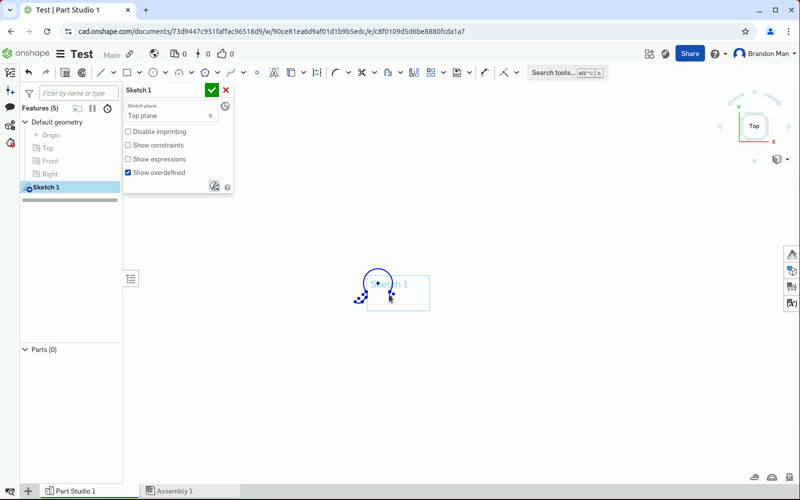
key(l)
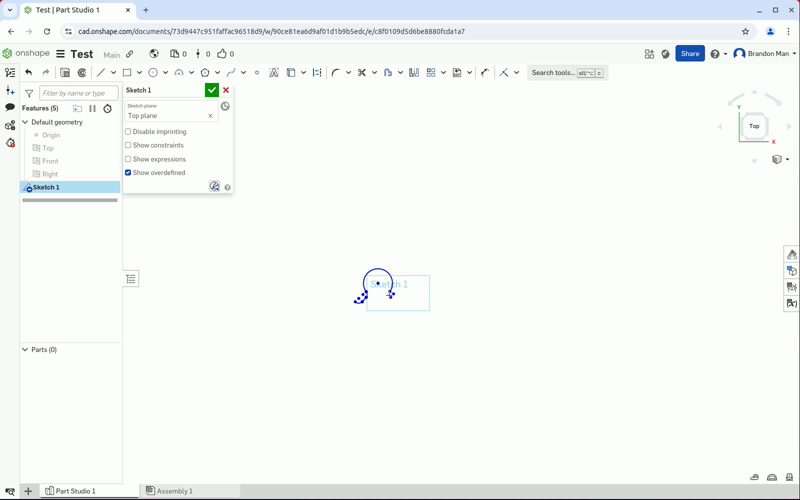
mouse_move(390, 297)
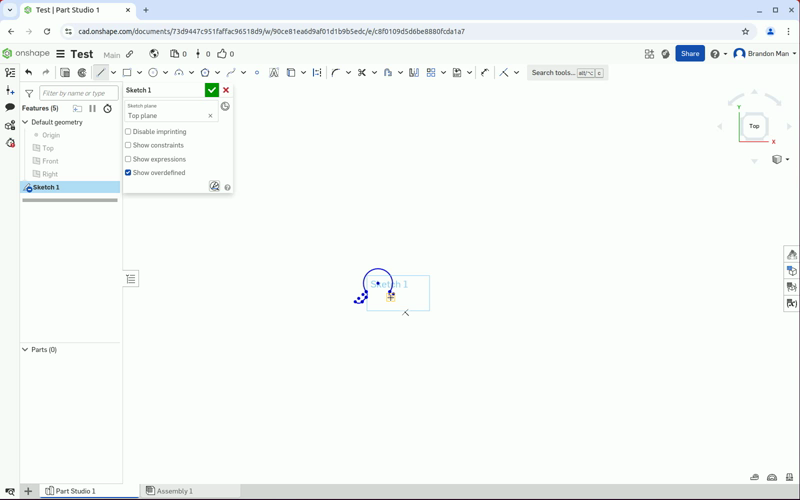
scroll(6)
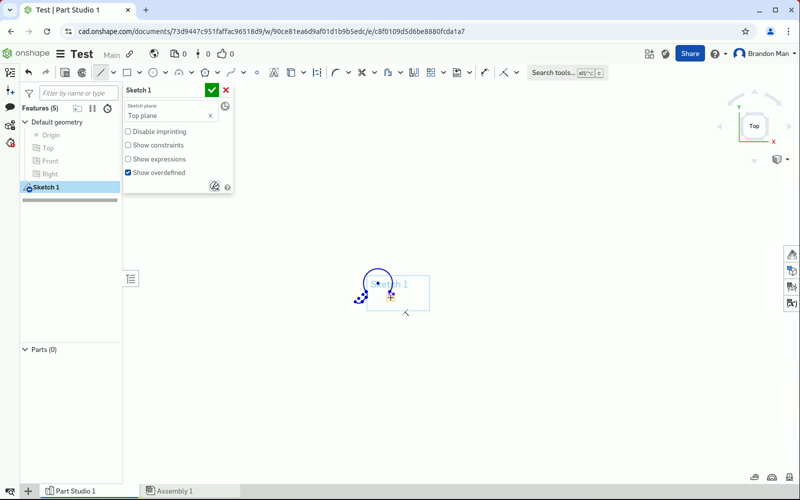
scroll(6)
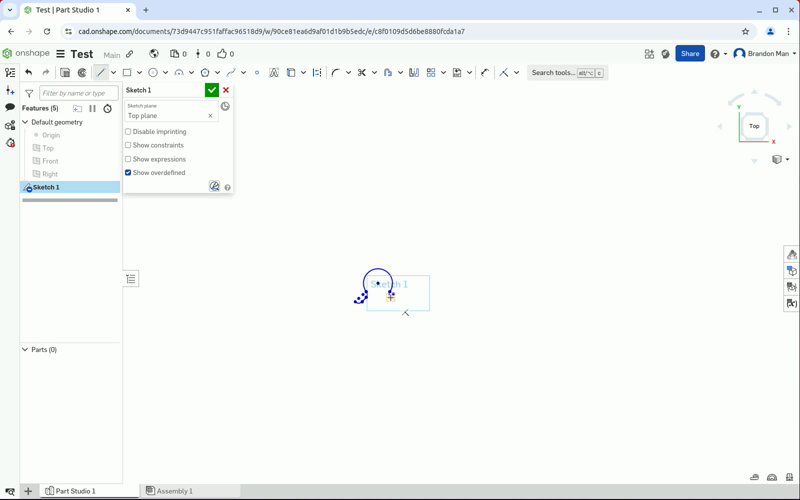
scroll(6)
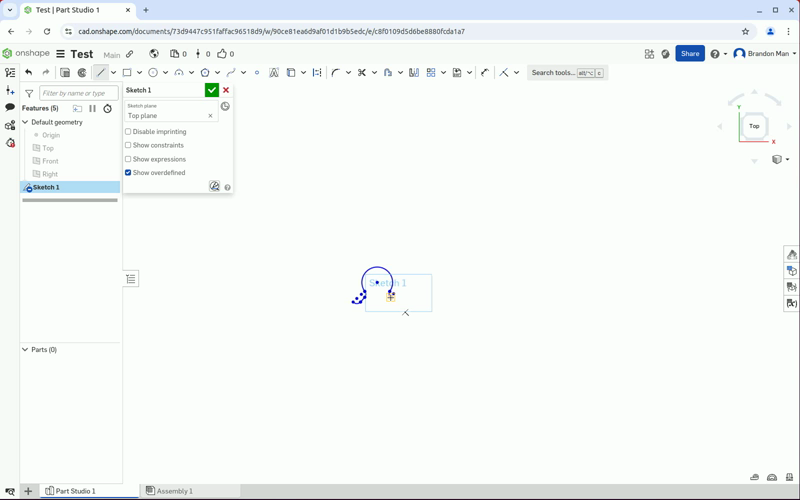
scroll(6)
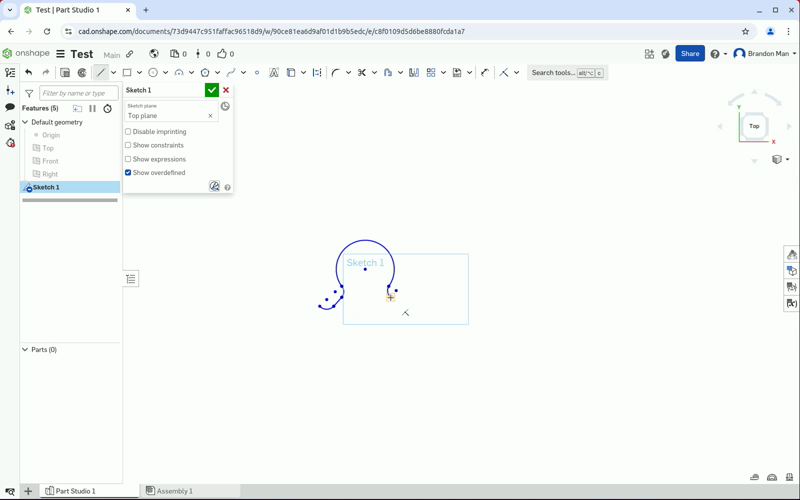
scroll(6)
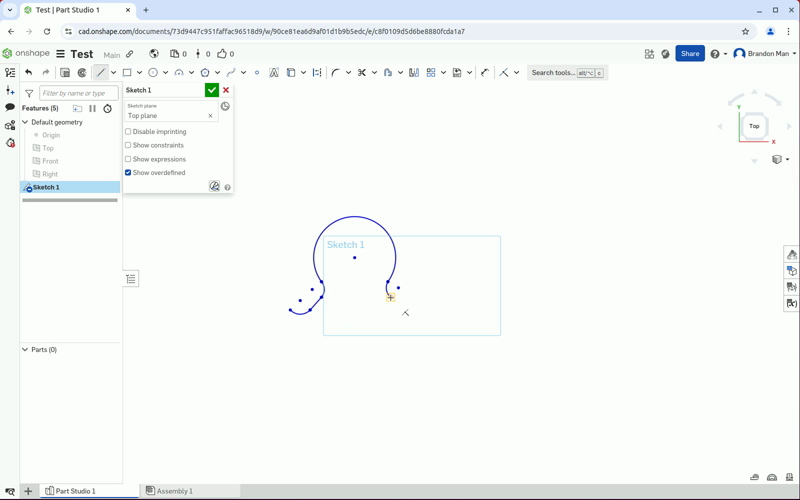
scroll(6)
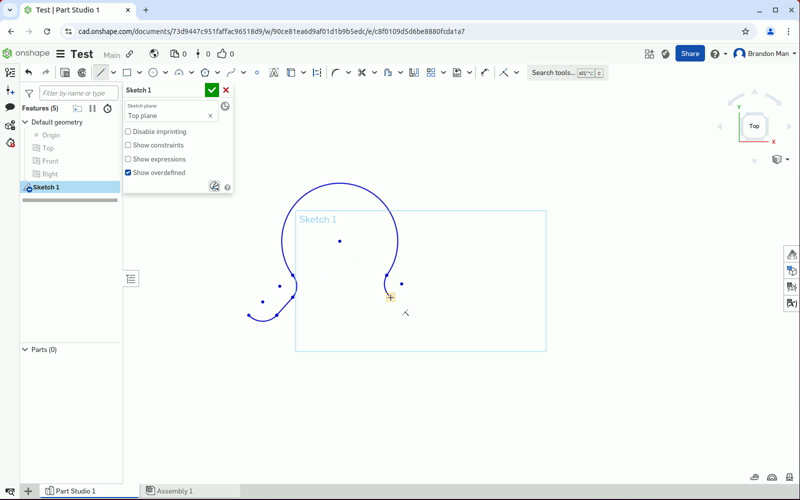
scroll(6)
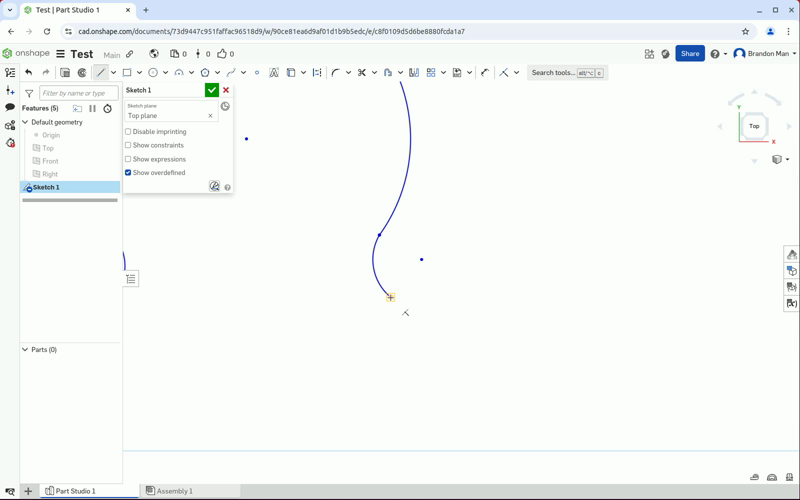
click(390, 297)
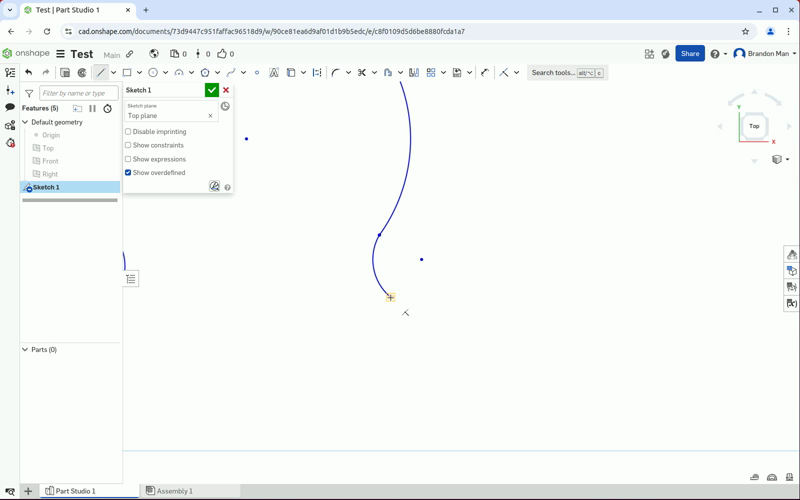
scroll(-6)
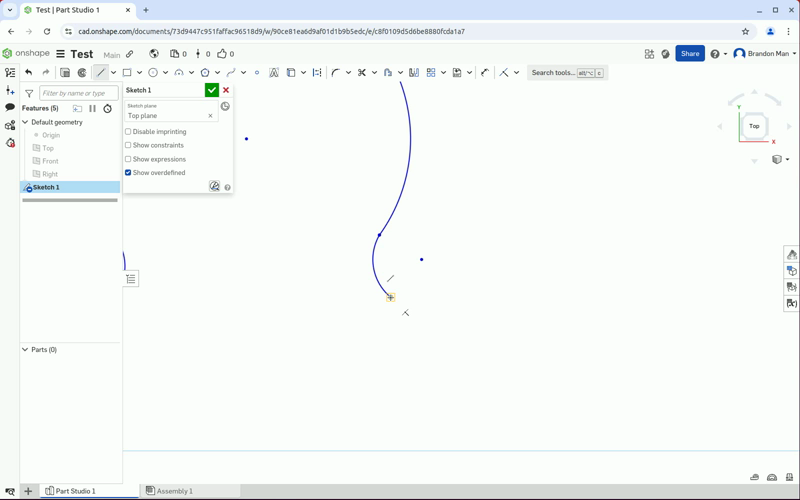
scroll(-6)
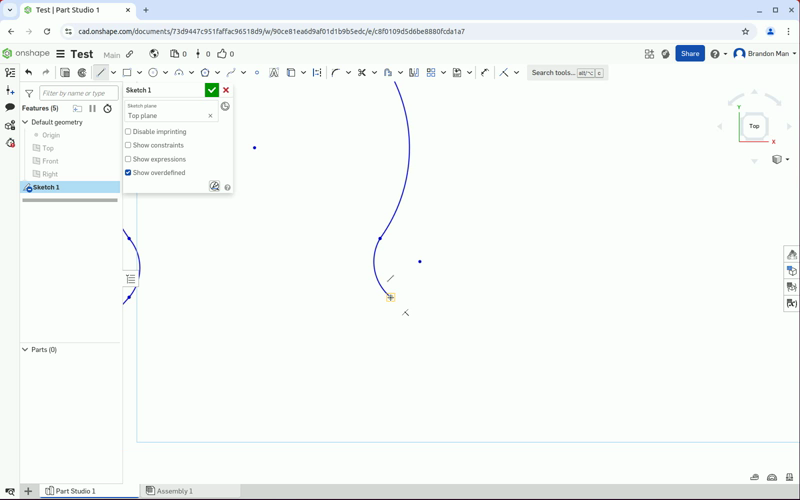
scroll(-6)
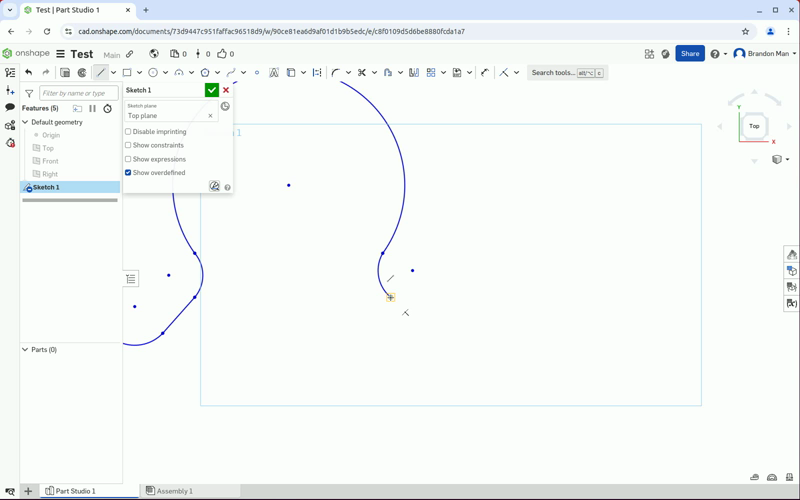
scroll(-6)
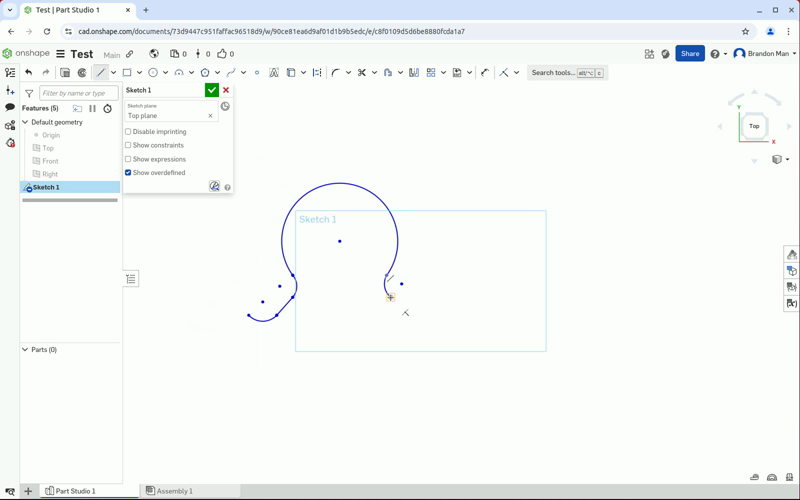
scroll(-6)
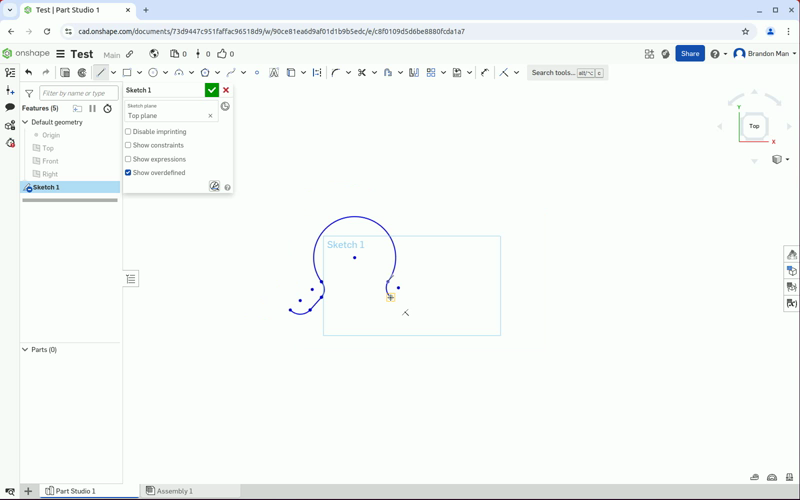
scroll(-6)
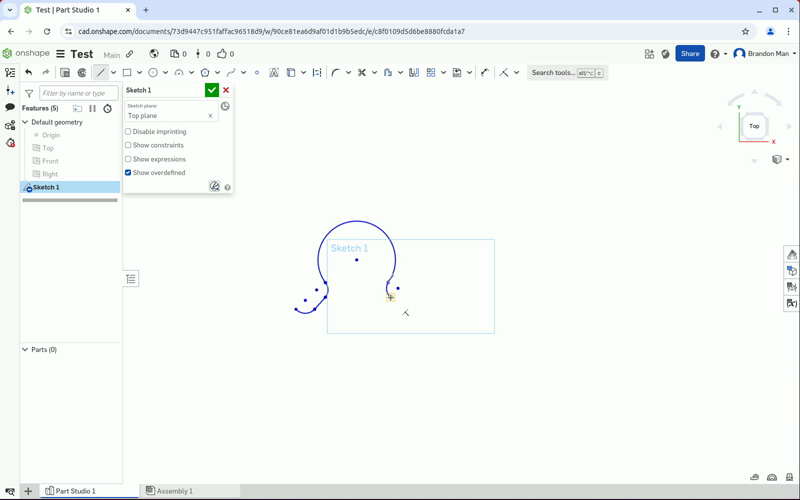
scroll(-6)
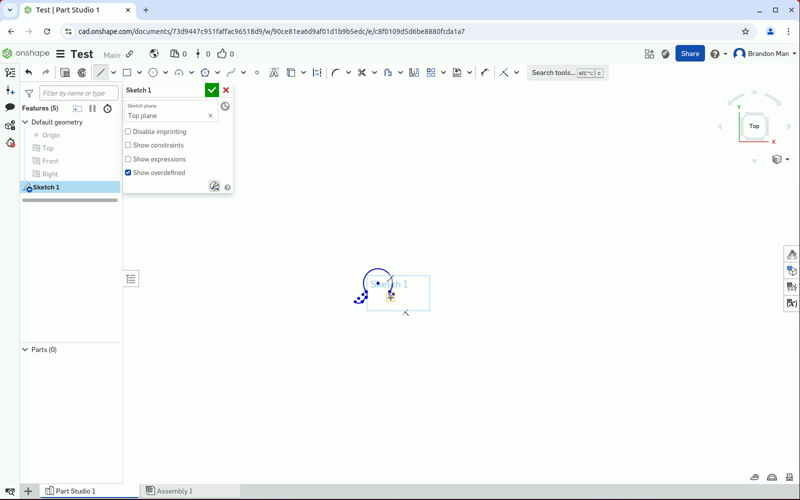
key_down(shift)
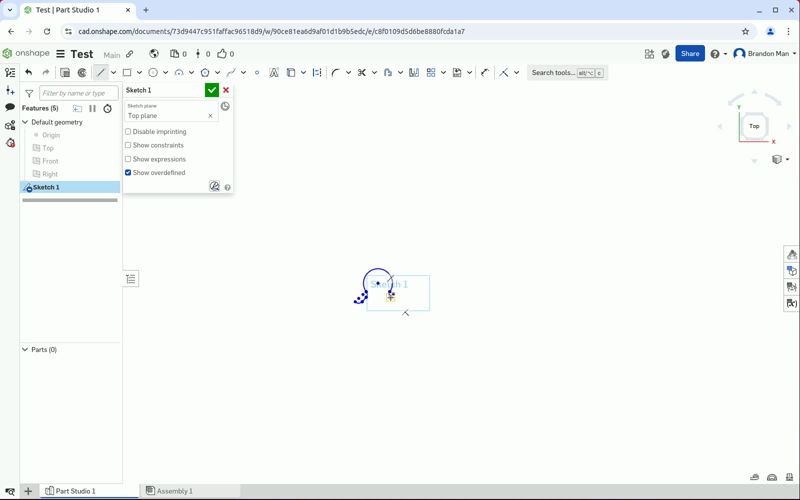
mouse_move(420, 297)
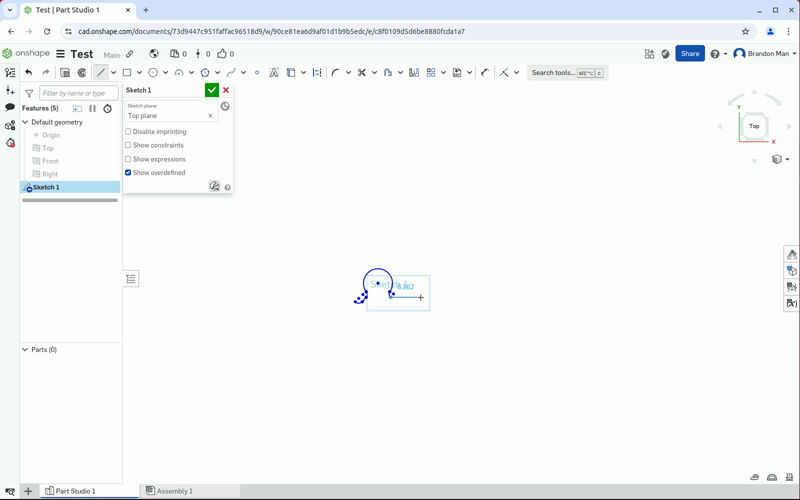
mouse_move(393, 301)
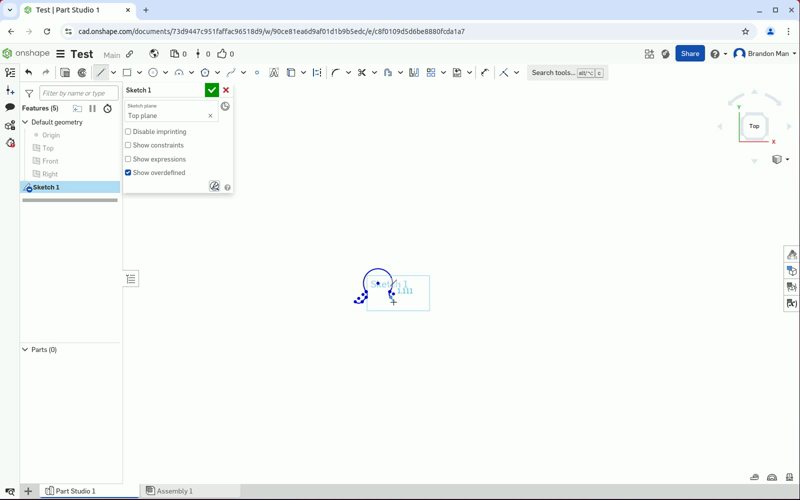
scroll(6)
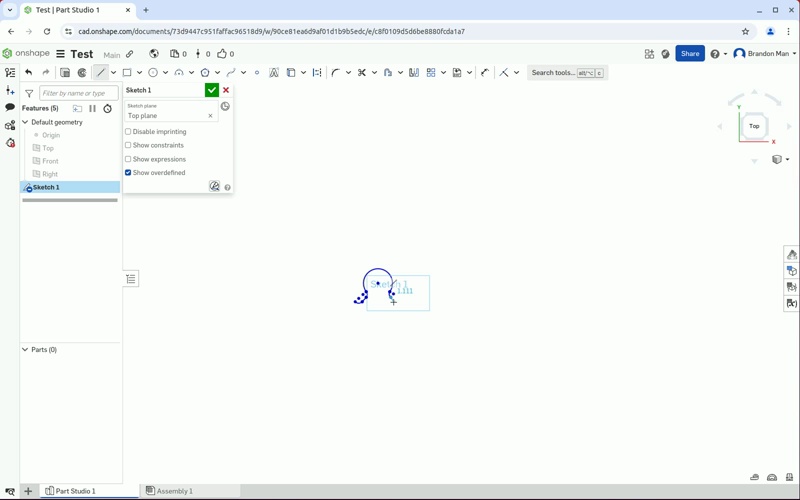
scroll(6)
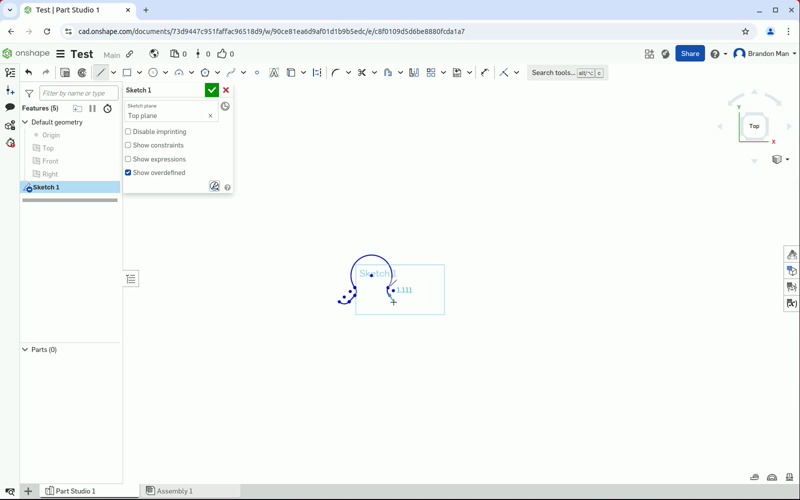
scroll(6)
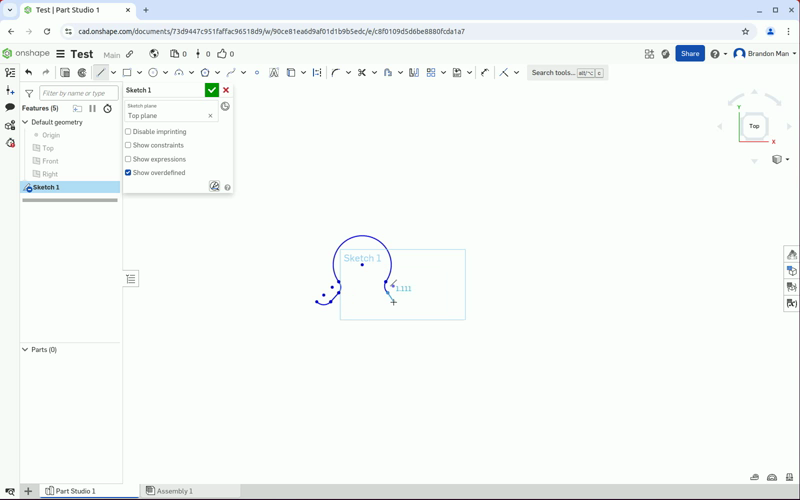
scroll(6)
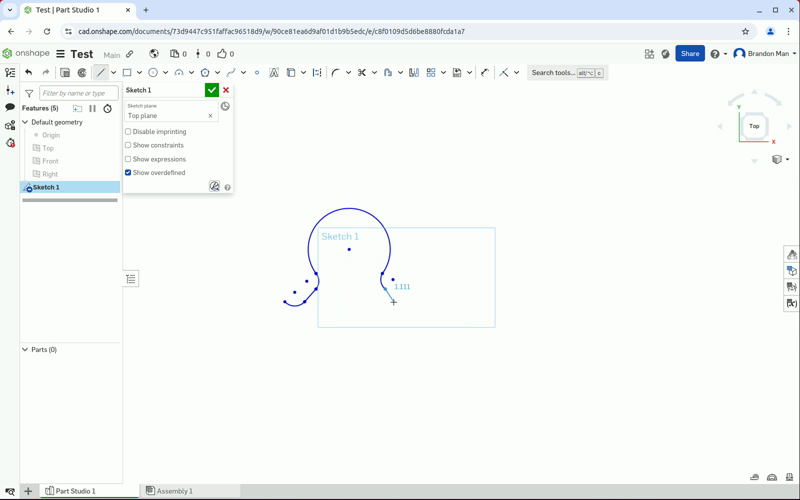
scroll(6)
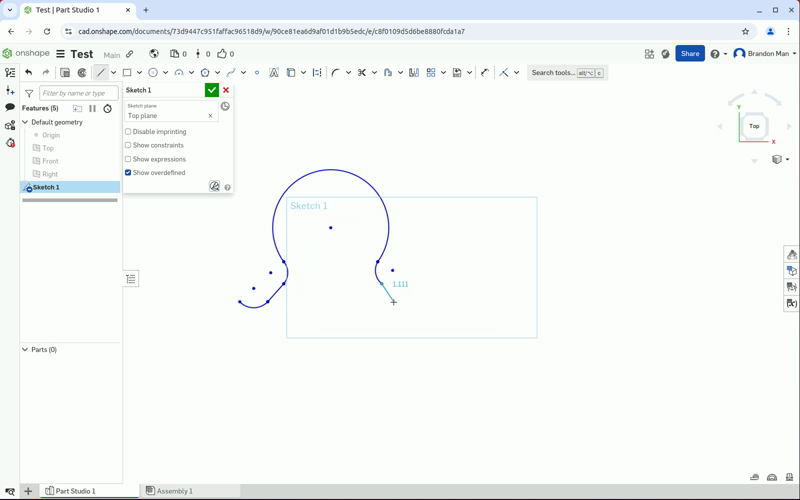
scroll(6)
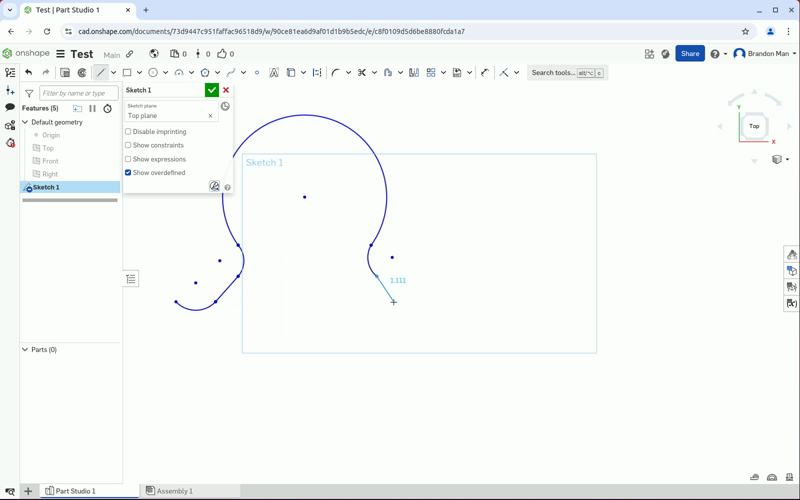
scroll(6)
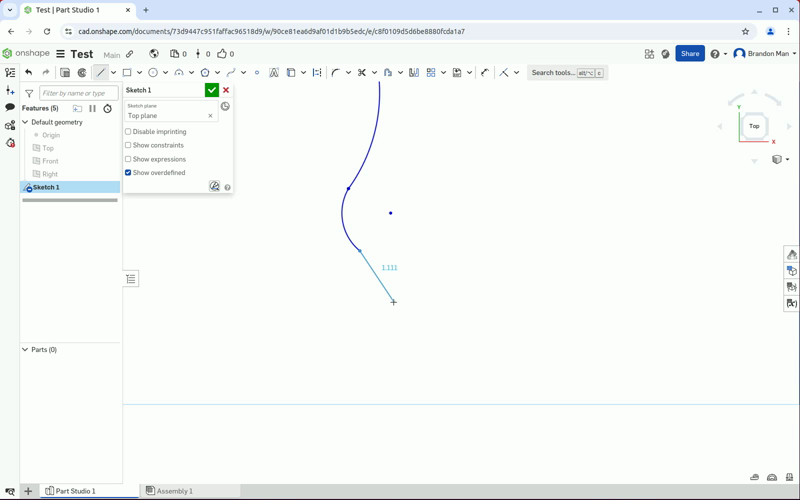
click(393, 301)
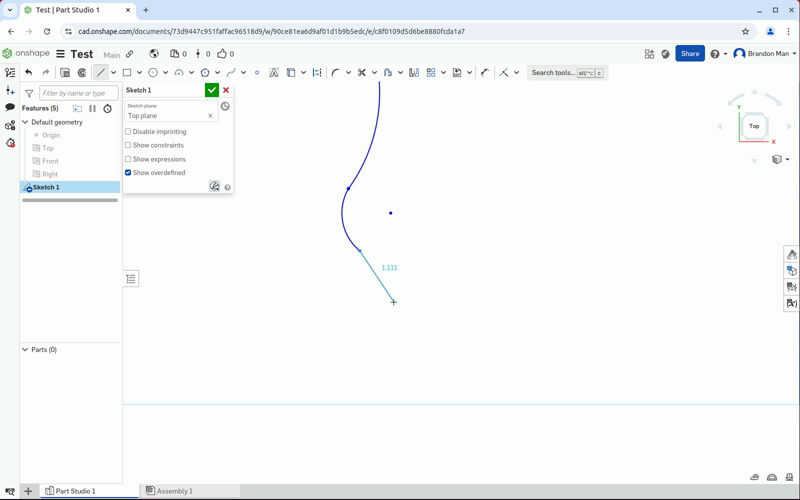
scroll(-6)
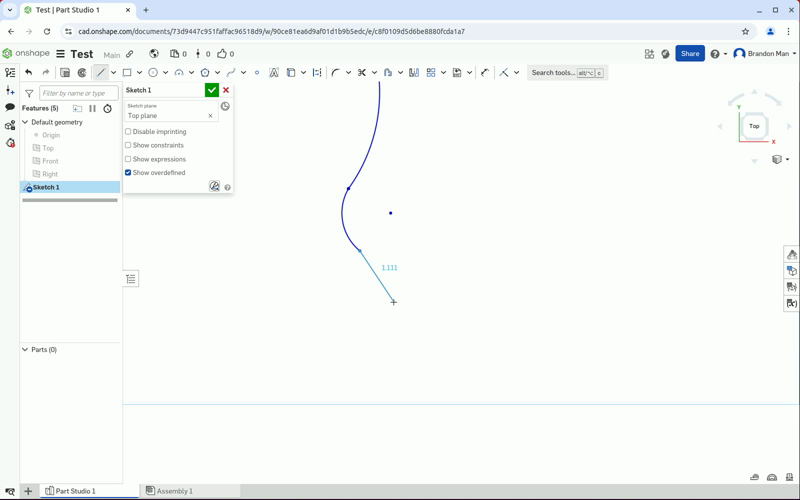
scroll(-6)
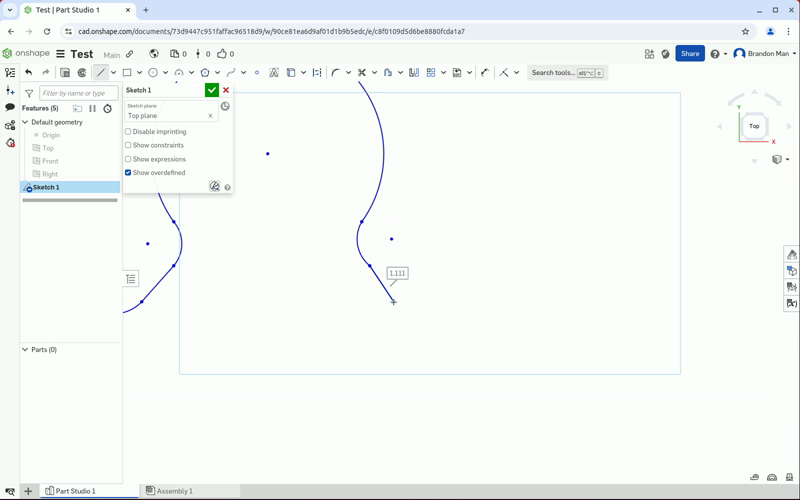
scroll(-6)
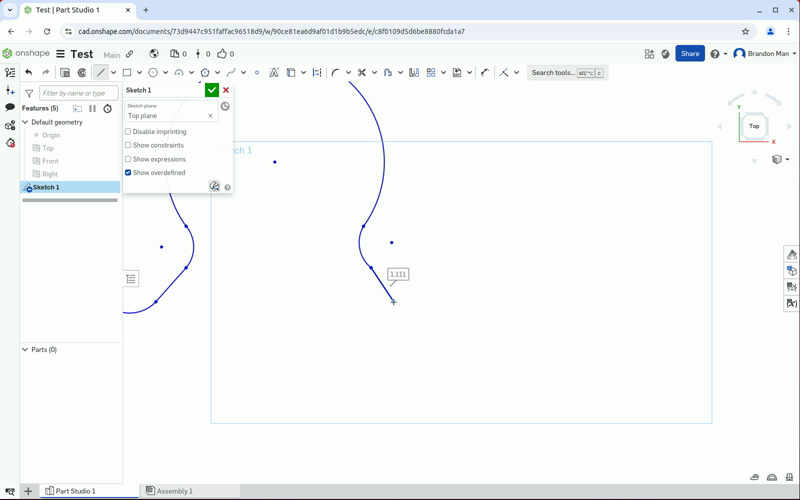
scroll(-6)
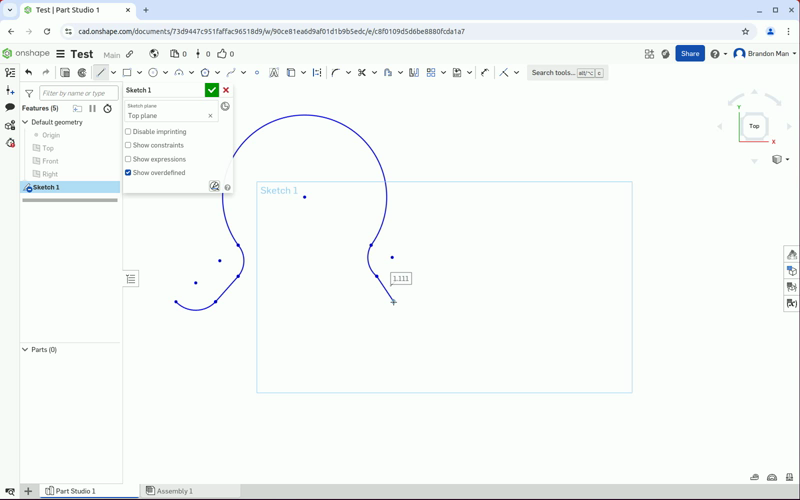
scroll(-6)
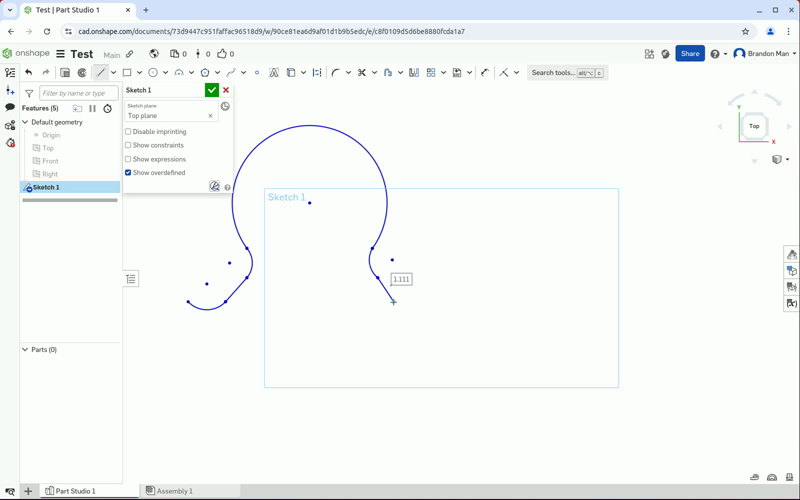
scroll(-6)
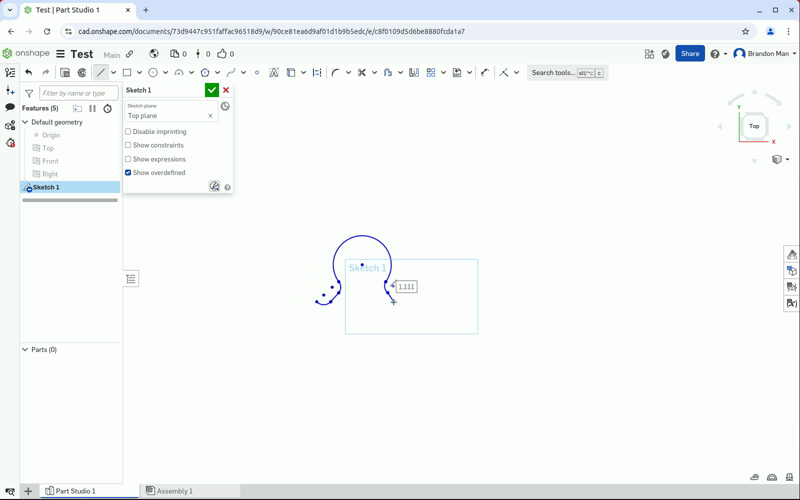
scroll(-6)
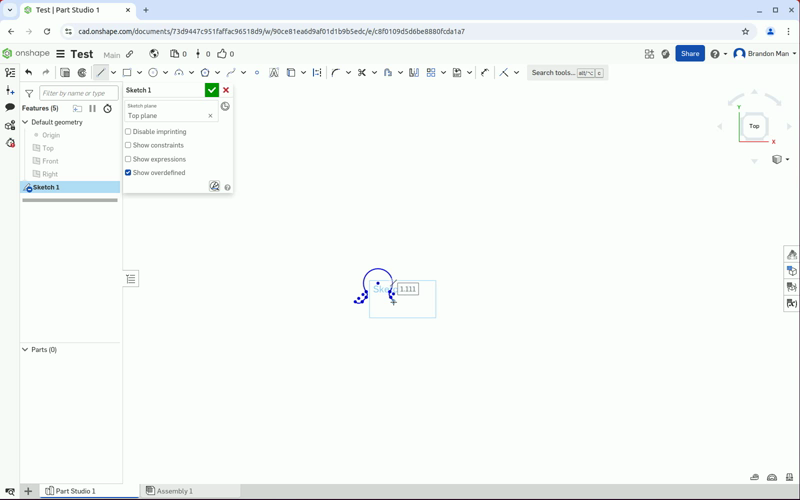
key_up(shift)
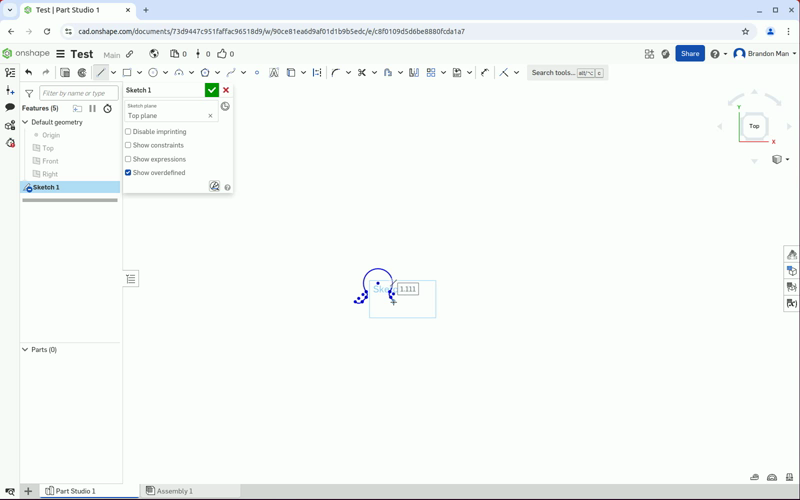
key(esc)
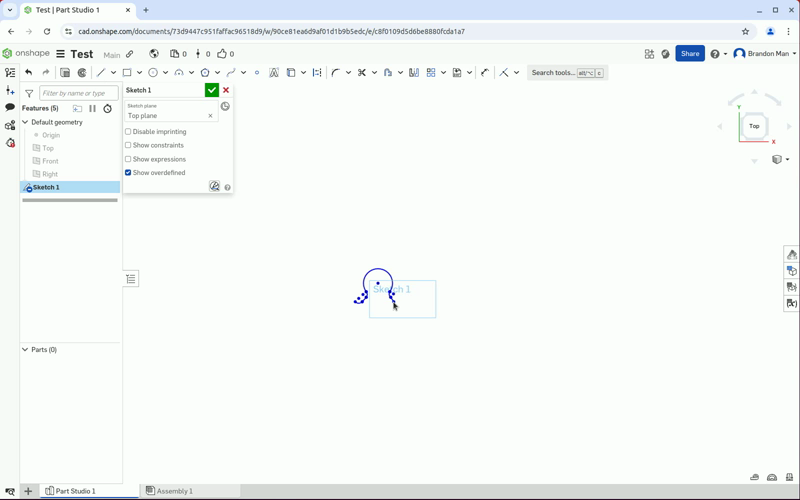
key(a)
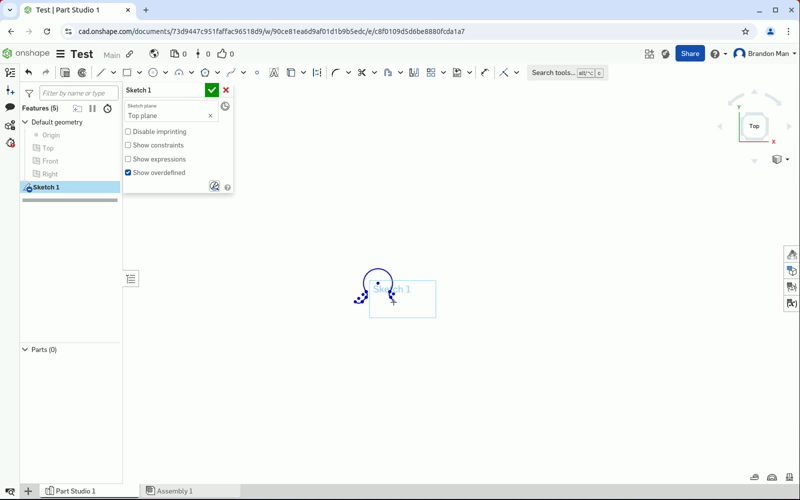
mouse_move(393, 301)
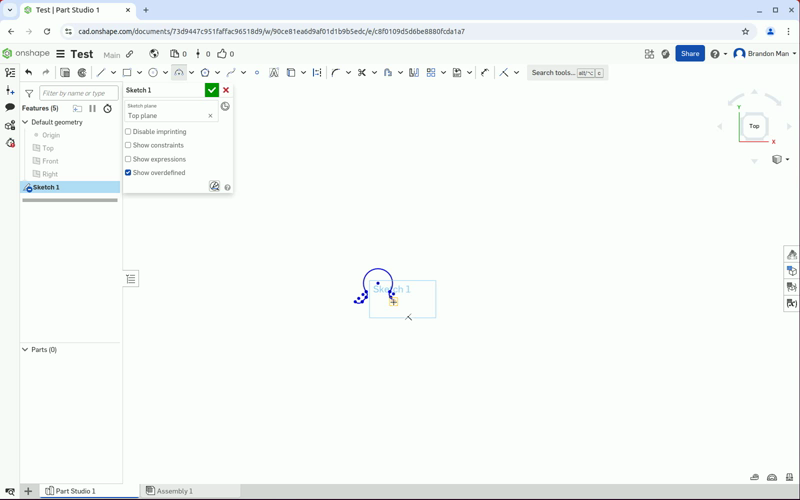
click(393, 301)
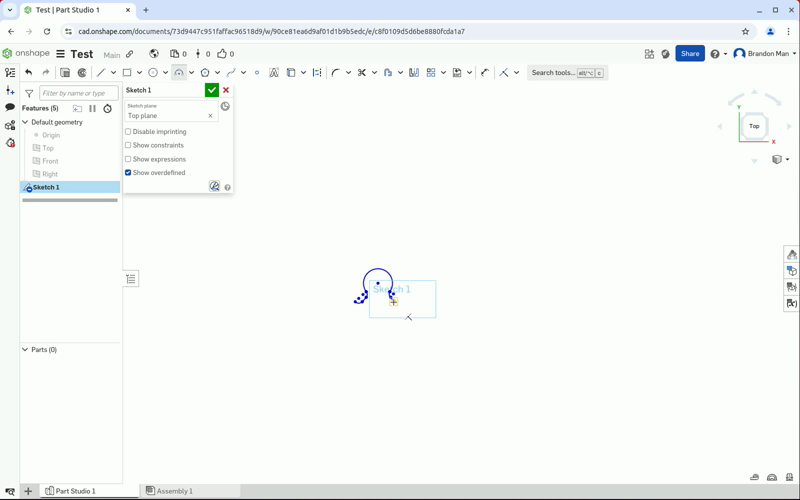
key_down(shift)
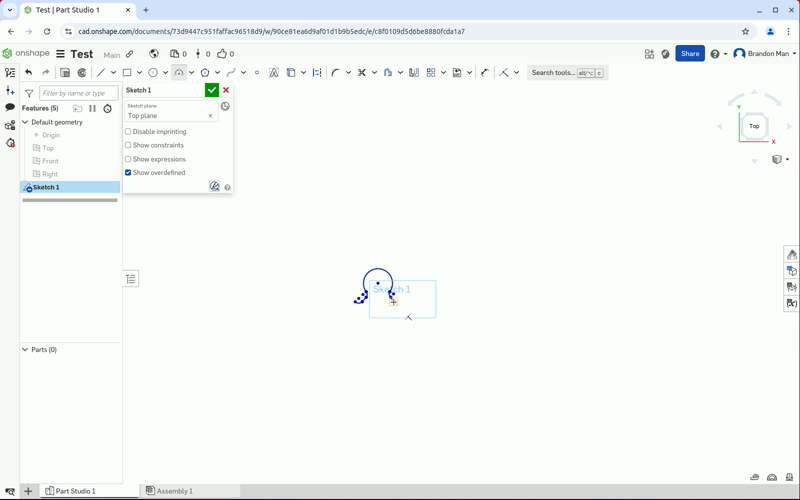
mouse_move(400, 301)
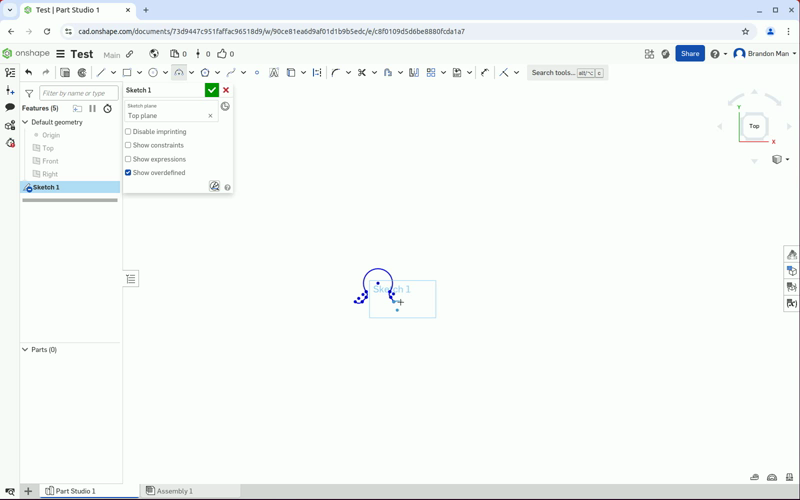
scroll(6)
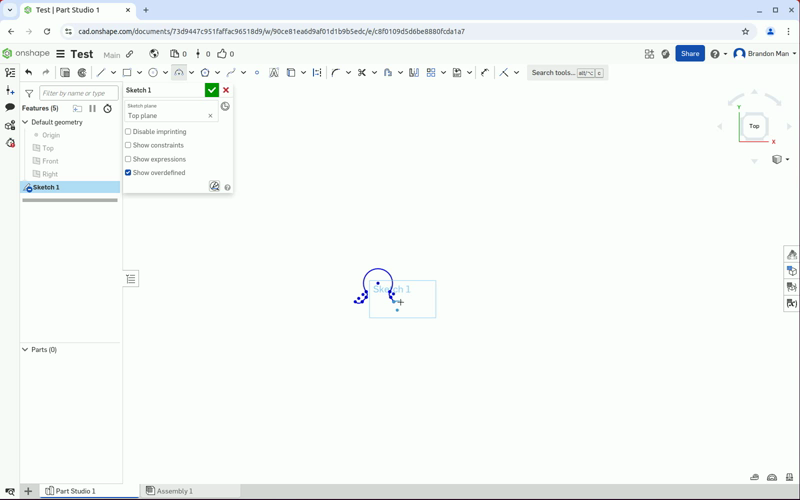
scroll(6)
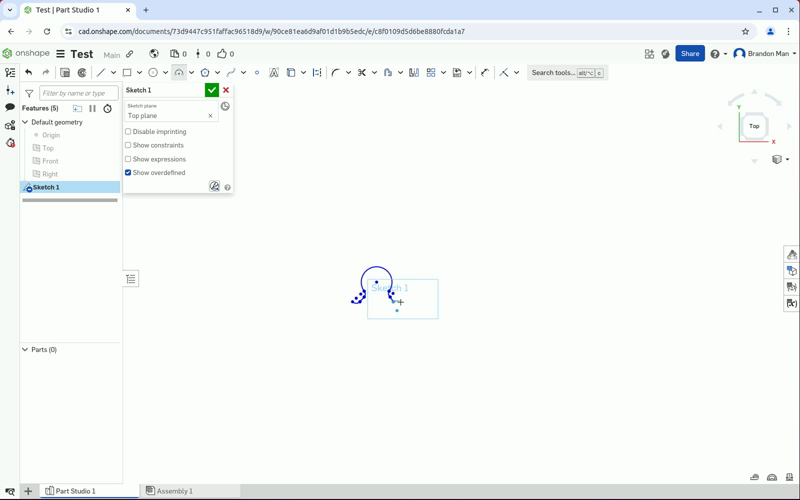
scroll(6)
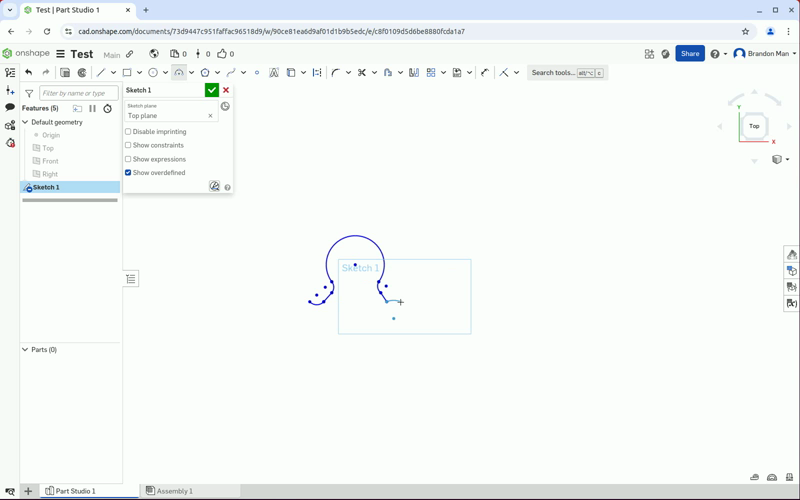
scroll(6)
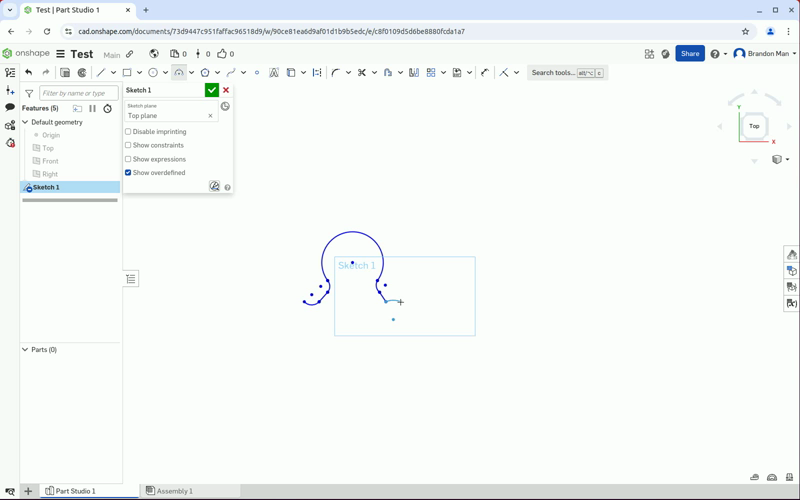
scroll(6)
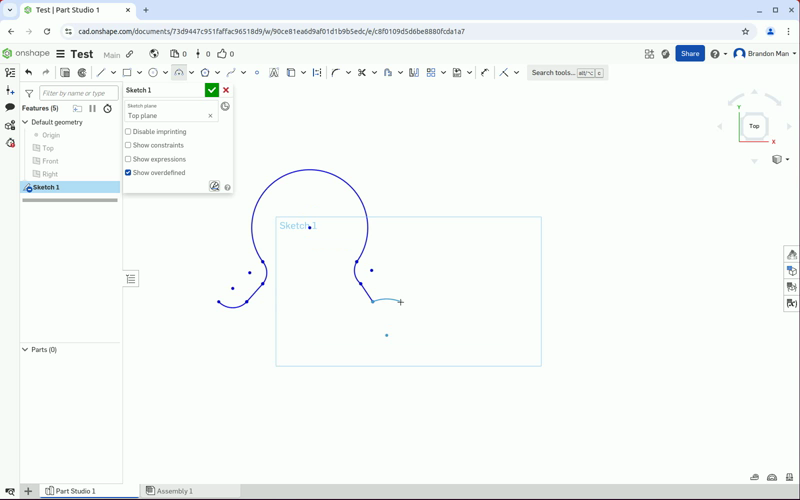
scroll(6)
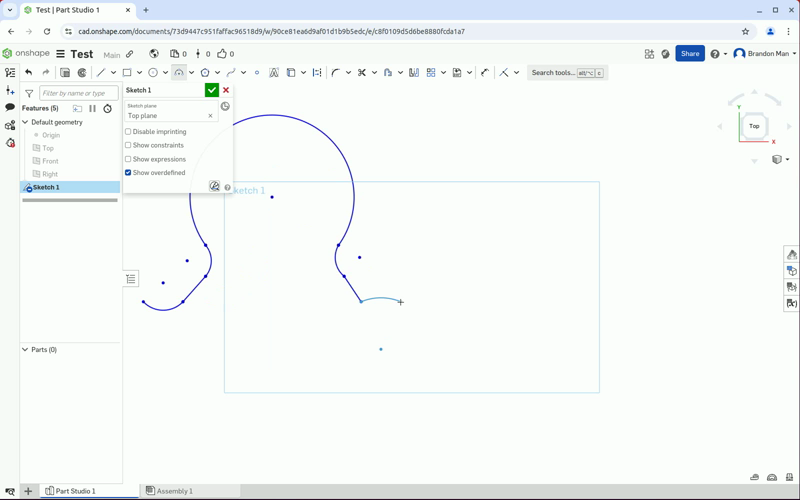
scroll(6)
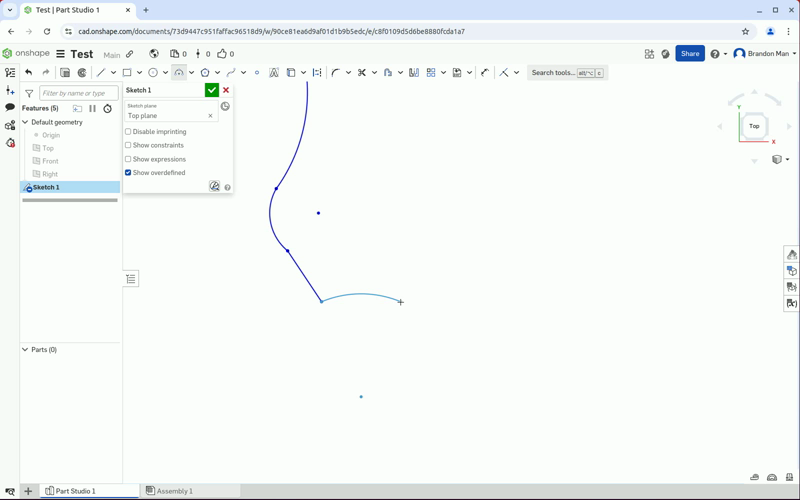
click(400, 301)
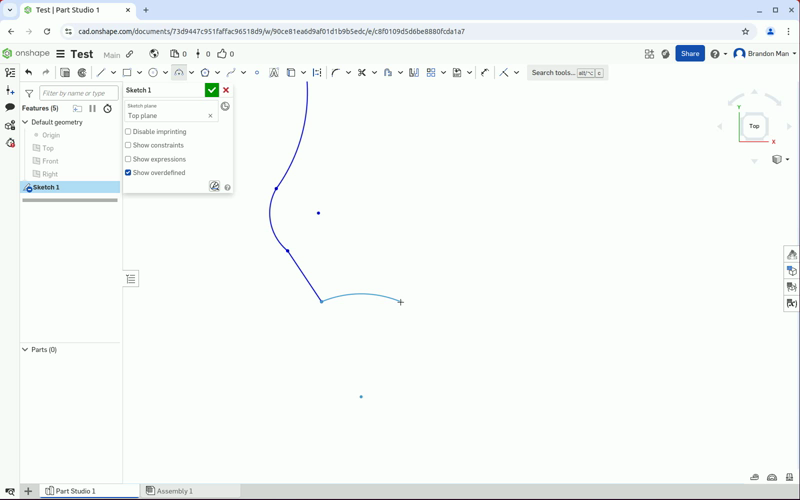
scroll(-6)
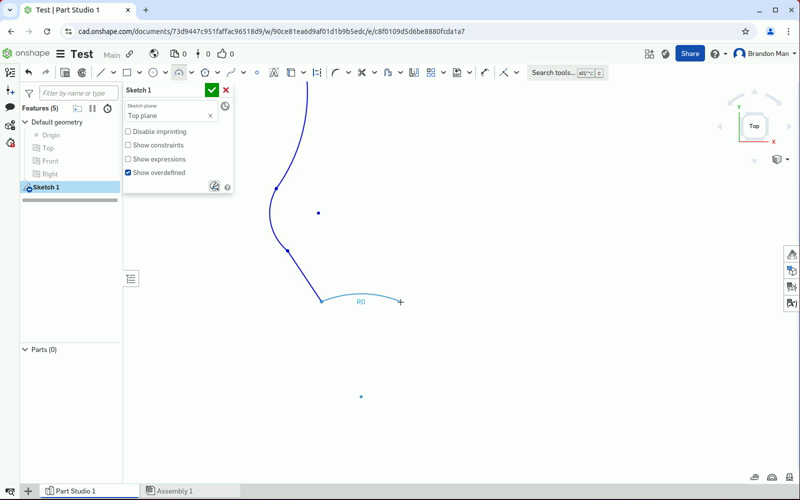
scroll(-6)
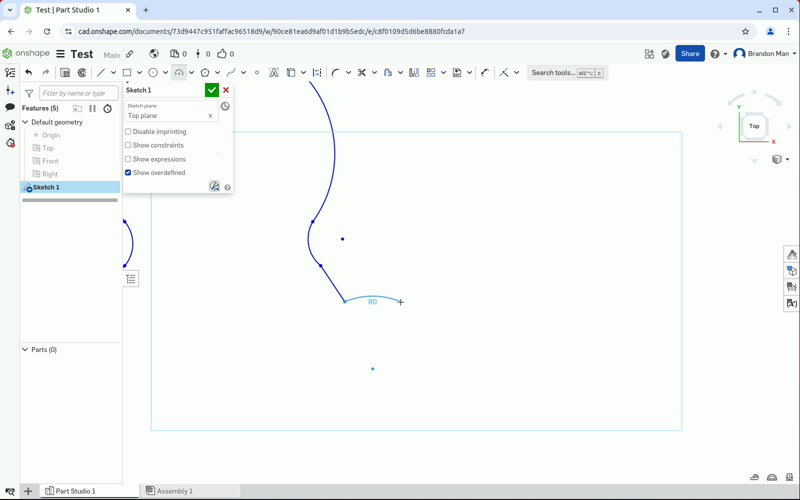
scroll(-6)
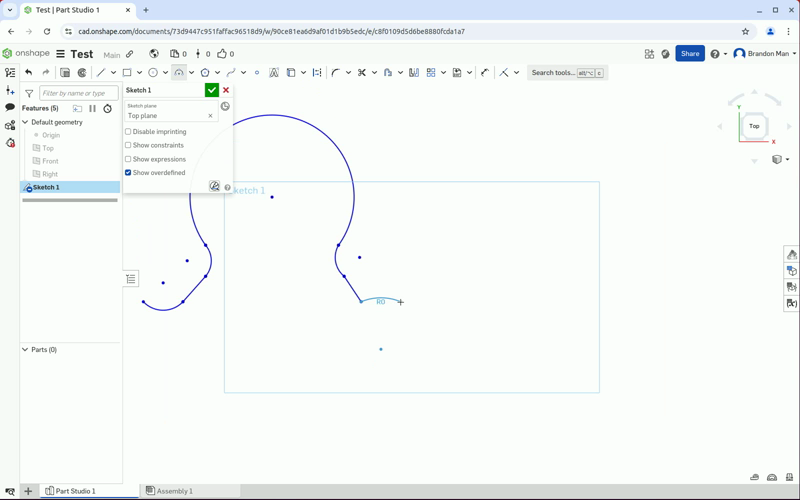
scroll(-6)
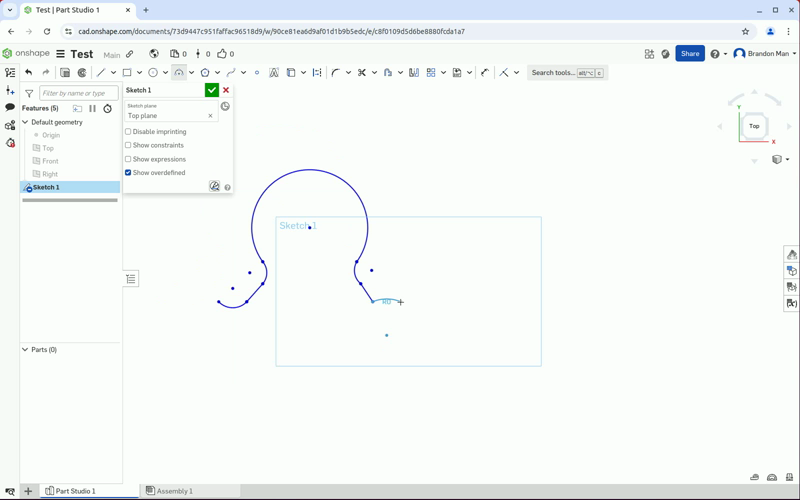
scroll(-6)
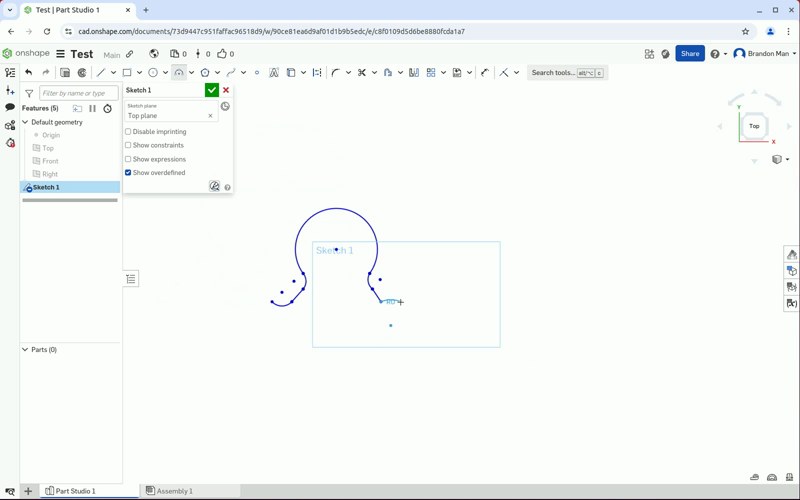
scroll(-6)
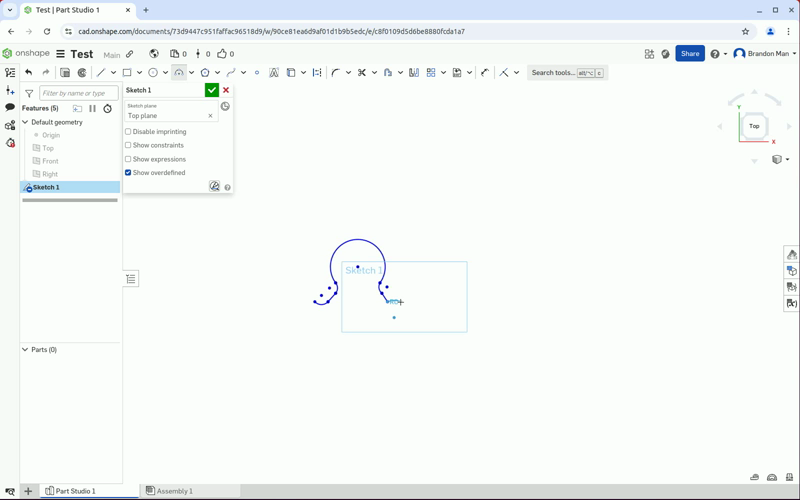
scroll(-6)
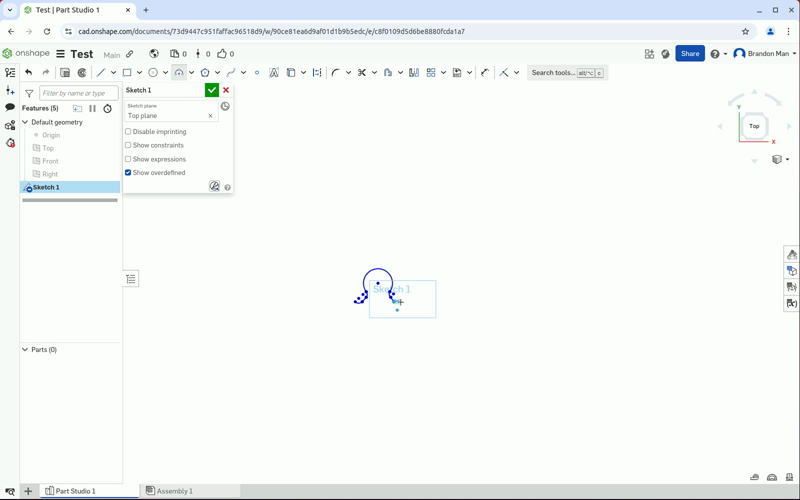
mouse_move(397, 303)
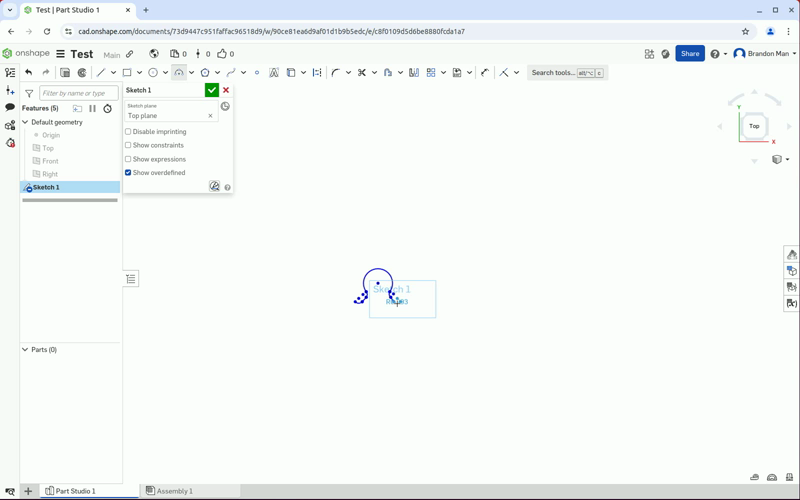
scroll(6)
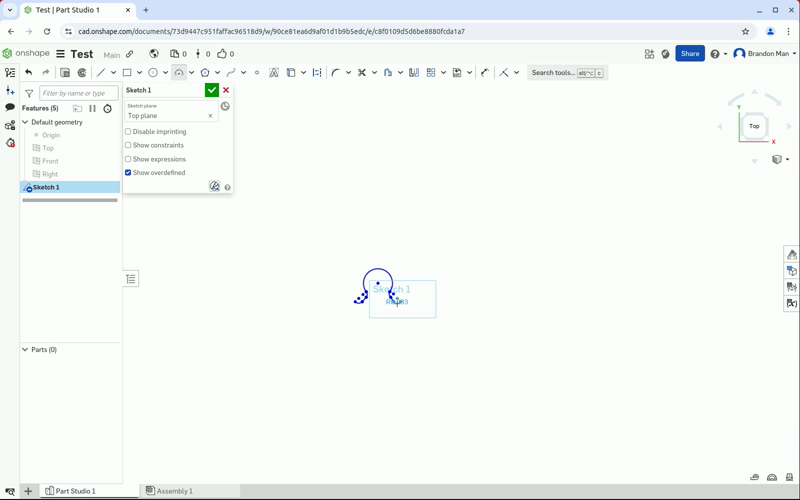
scroll(6)
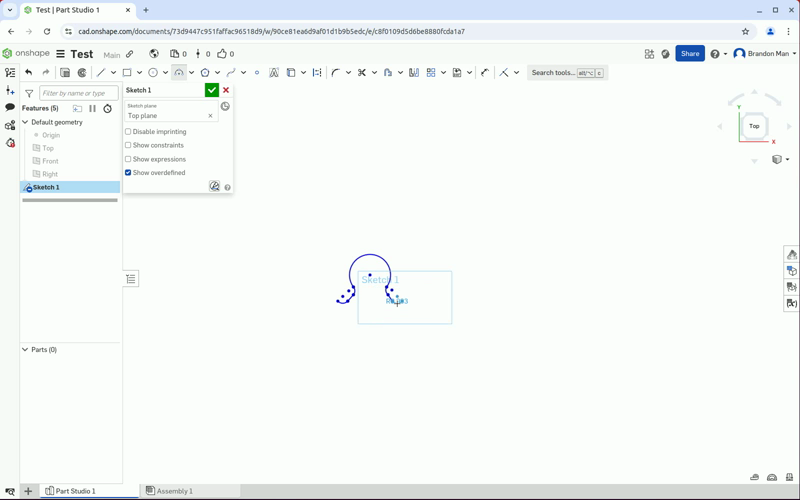
scroll(6)
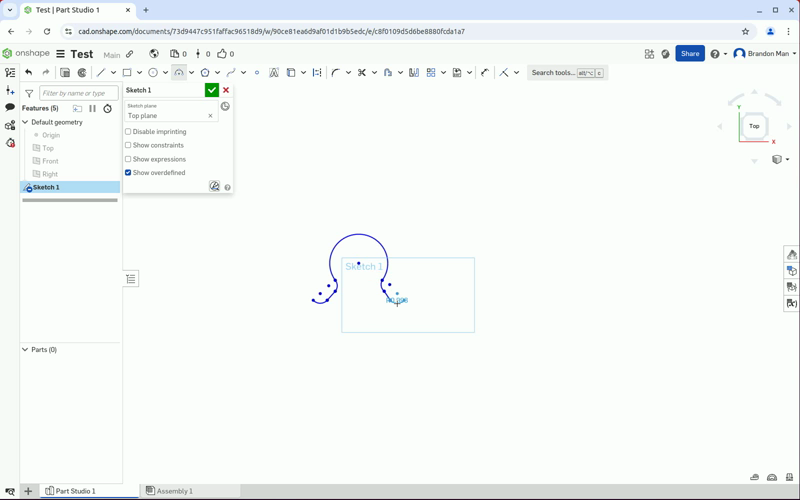
scroll(6)
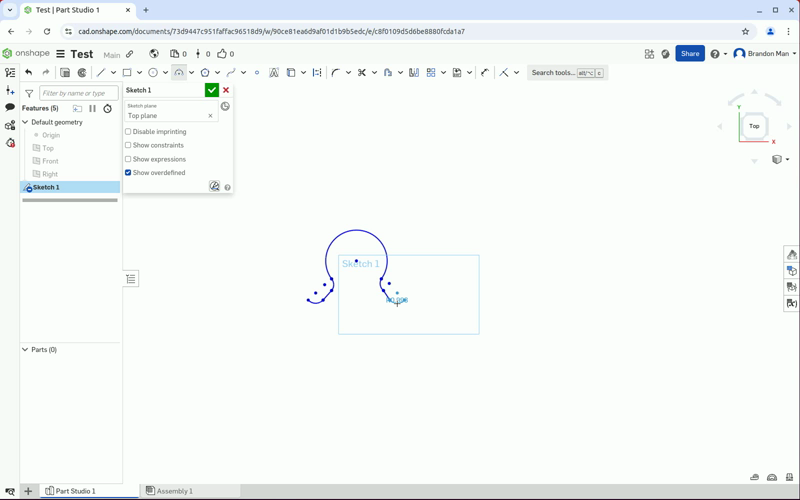
scroll(6)
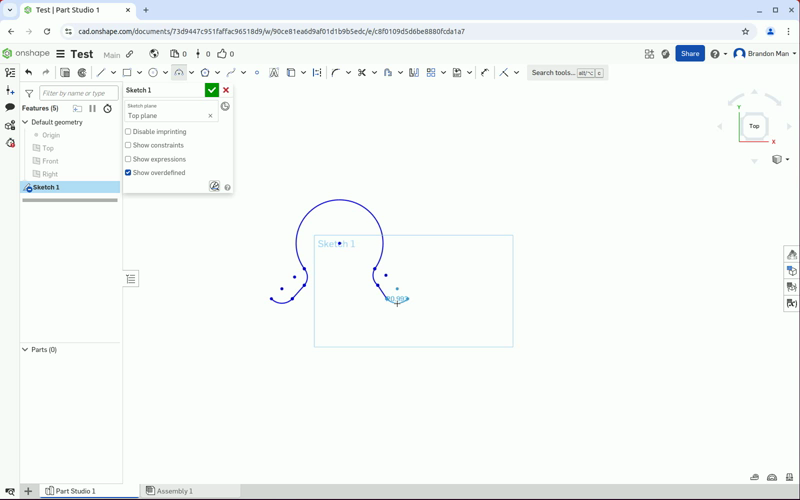
scroll(6)
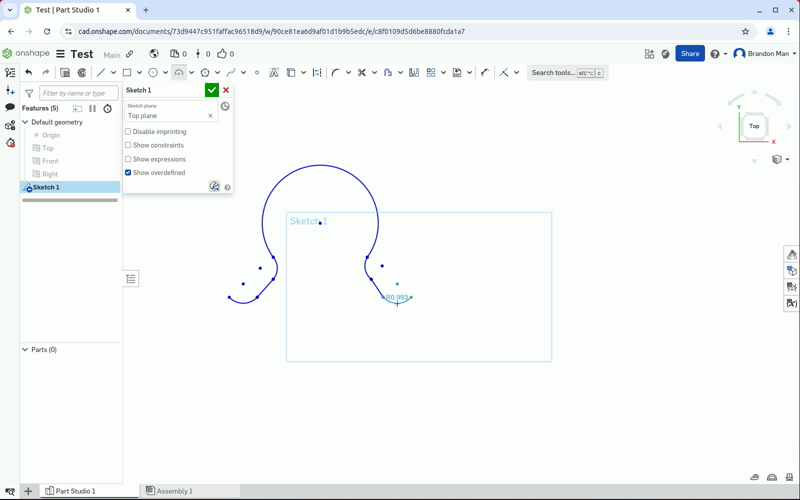
scroll(6)
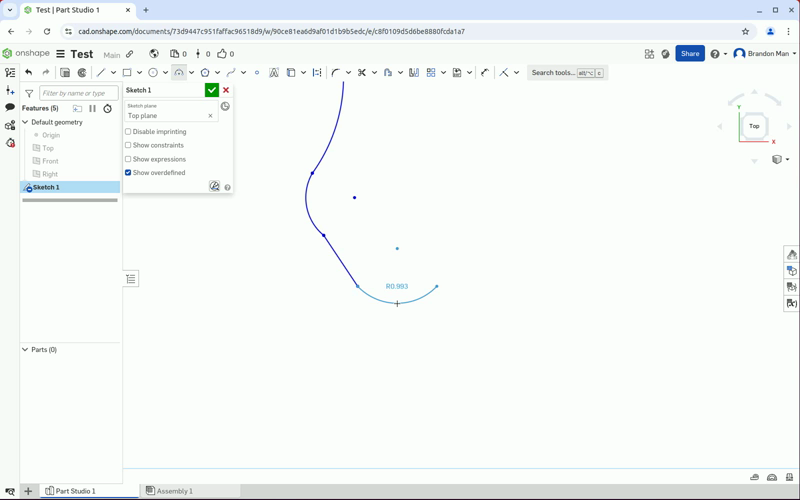
click(397, 303)
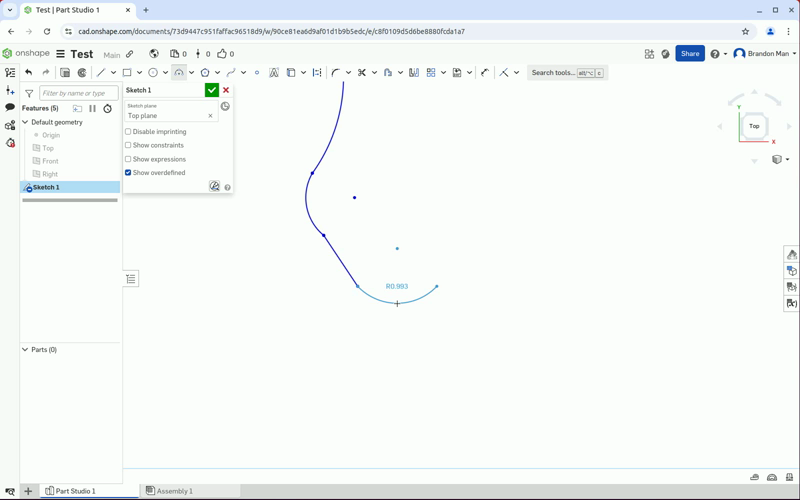
scroll(-6)
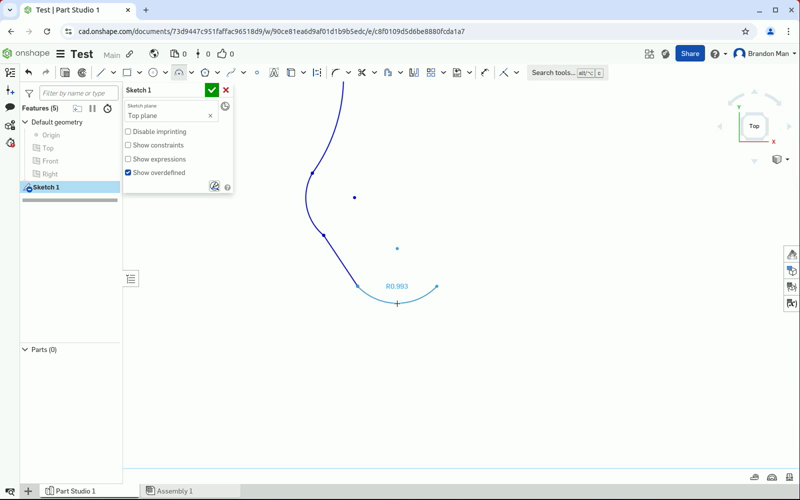
scroll(-6)
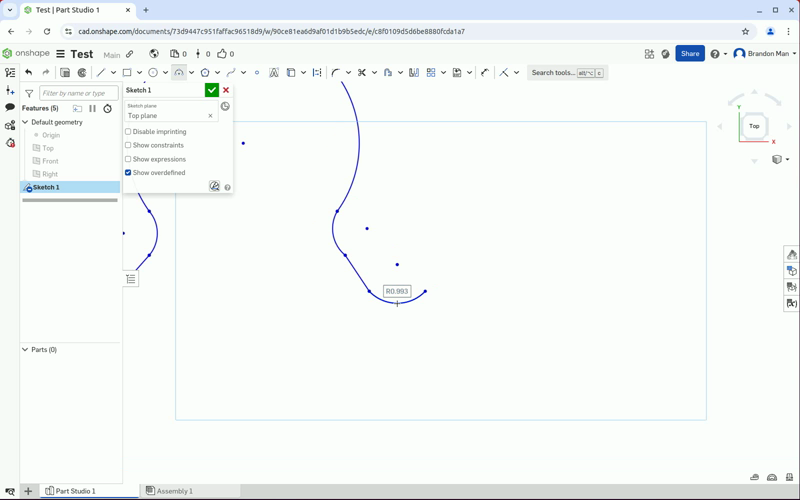
scroll(-6)
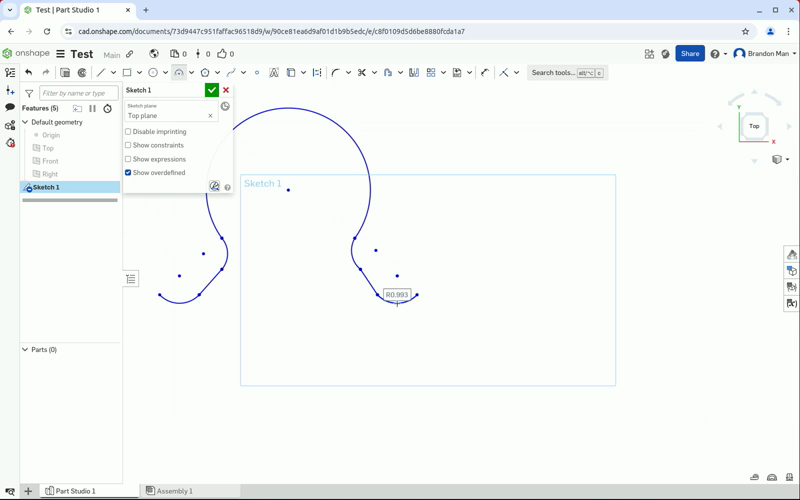
scroll(-6)
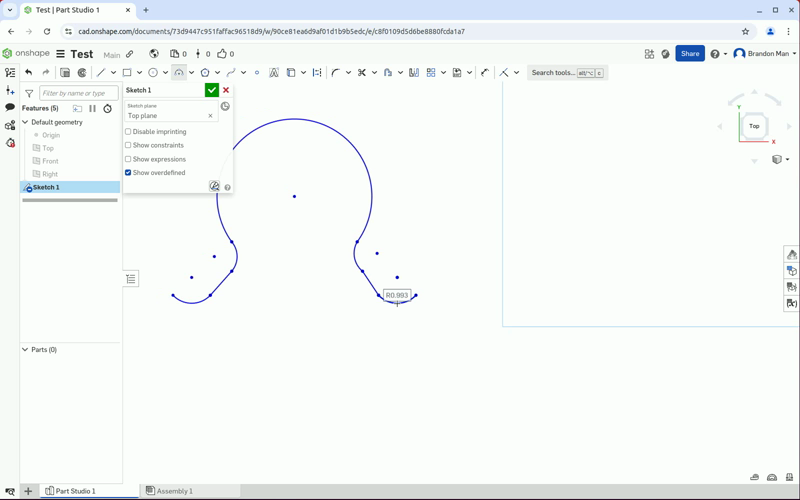
scroll(-6)
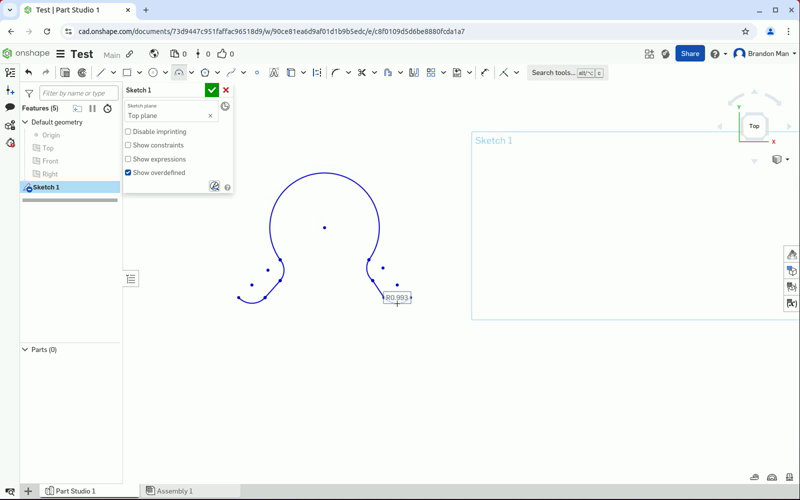
scroll(-6)
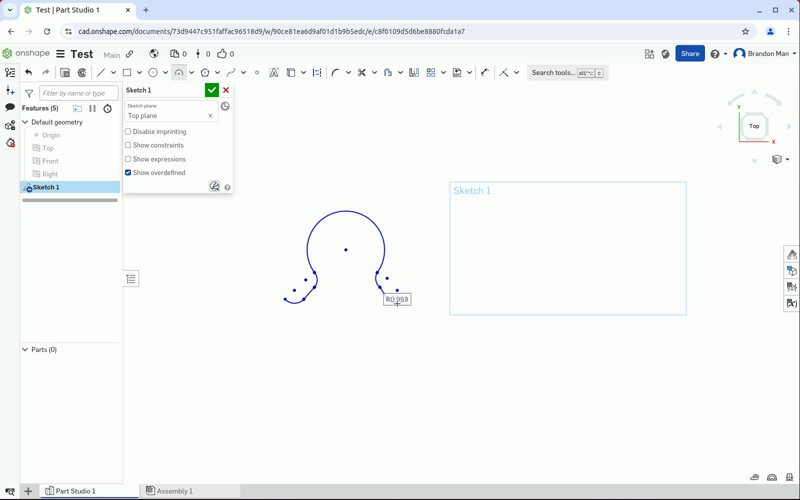
scroll(-6)
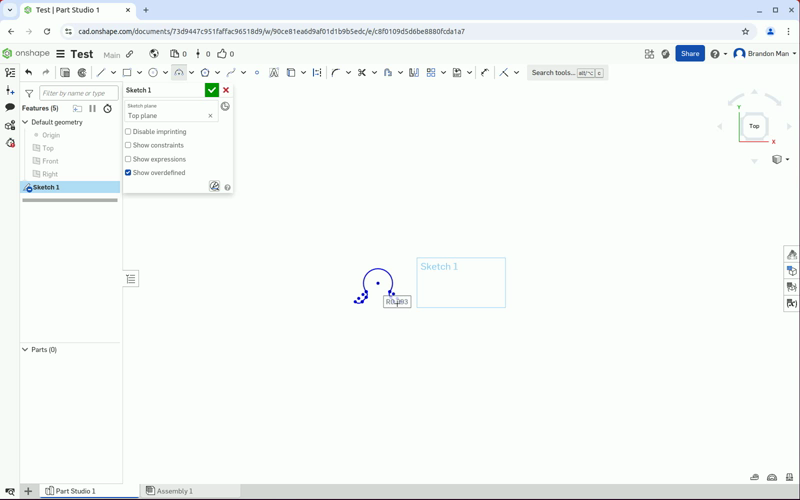
key_up(shift)
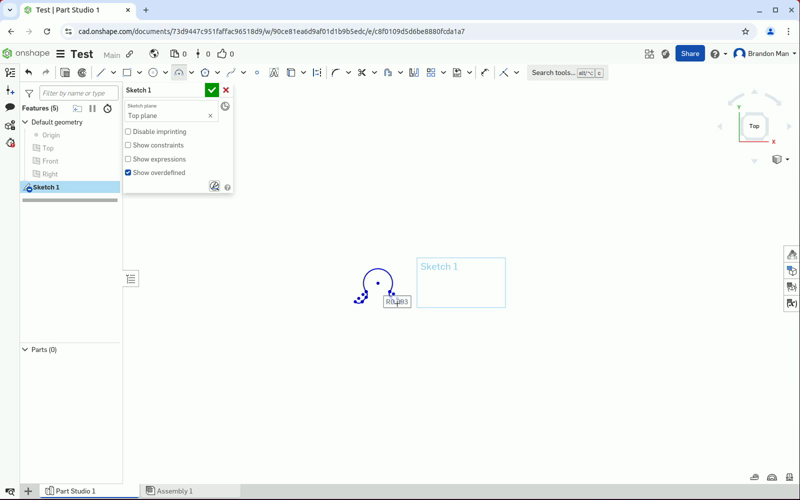
mouse_move(400, 301)
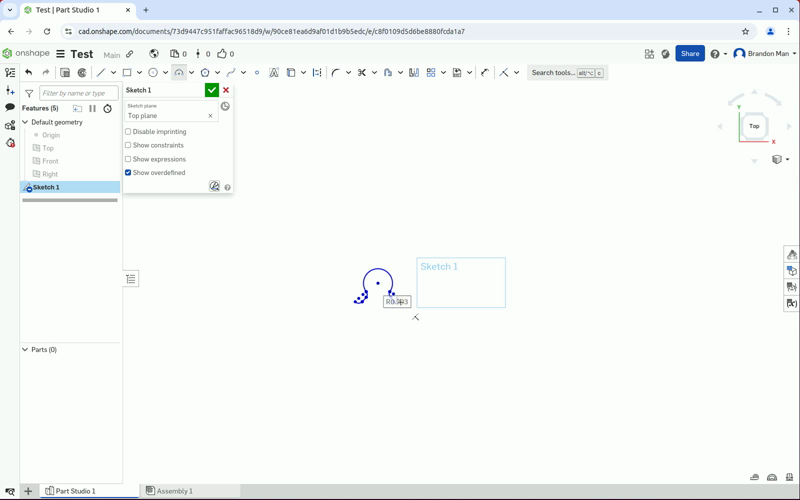
scroll(6)
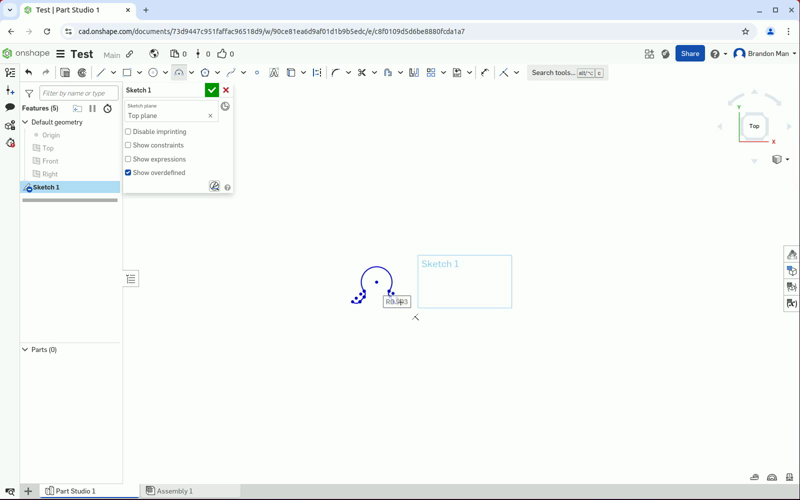
scroll(6)
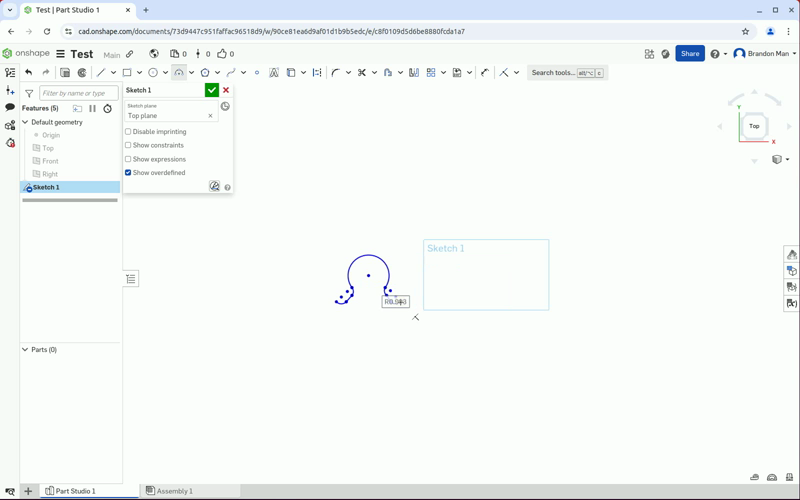
scroll(6)
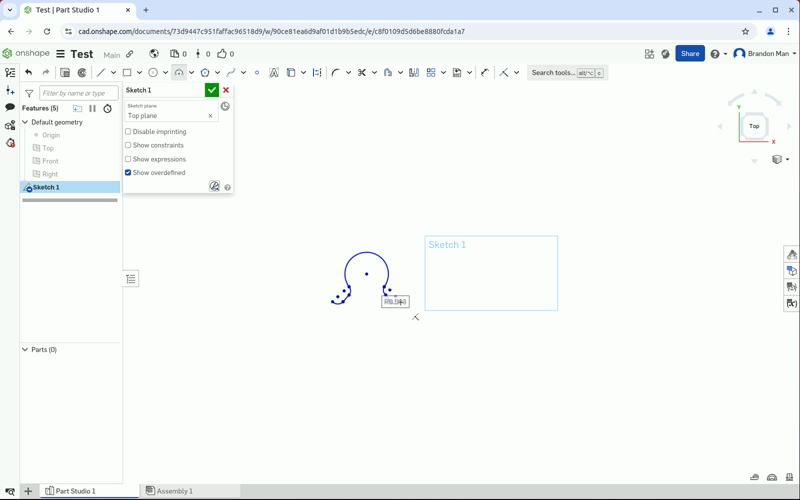
scroll(6)
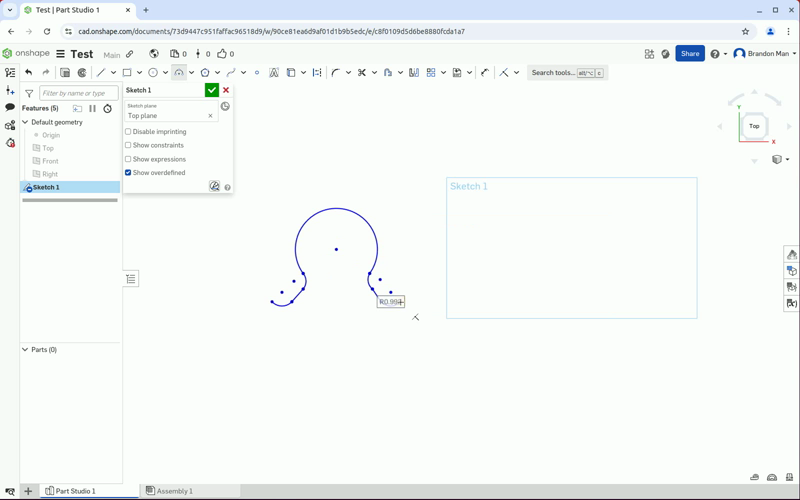
scroll(6)
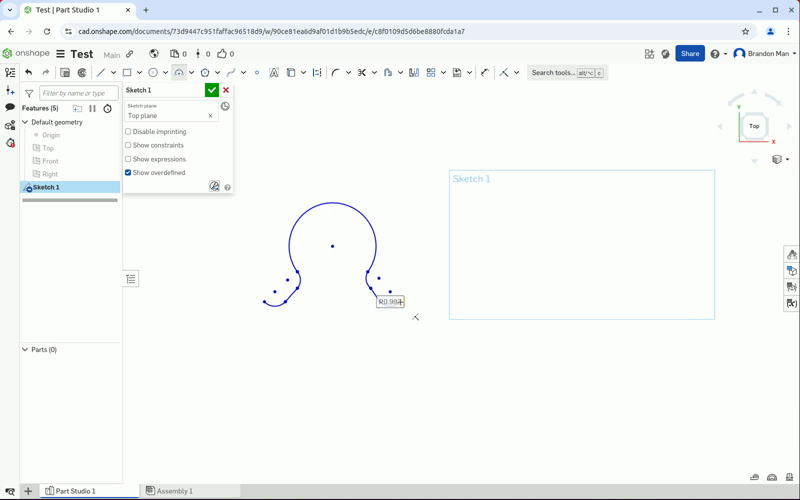
scroll(6)
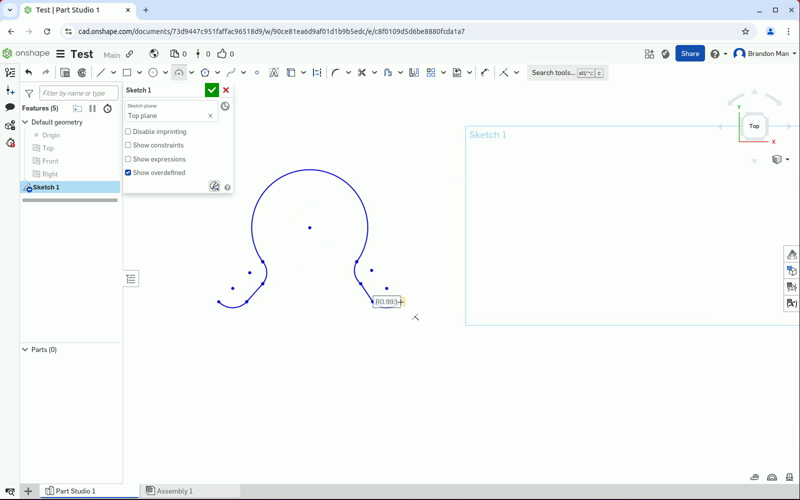
scroll(6)
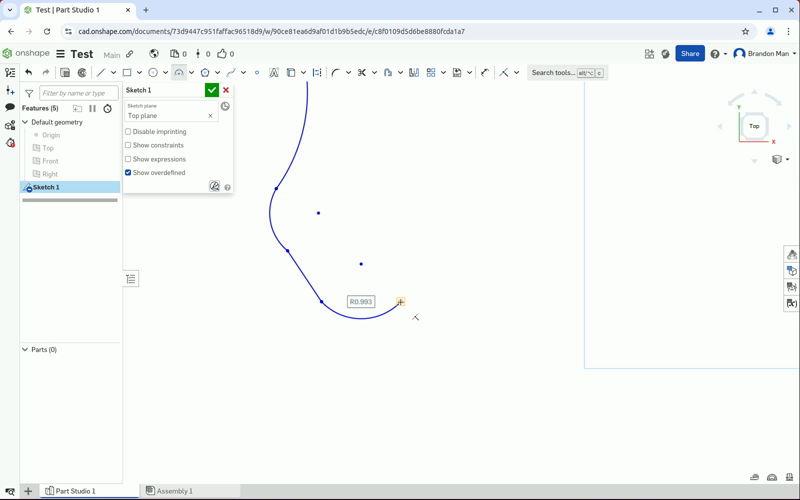
click(400, 301)
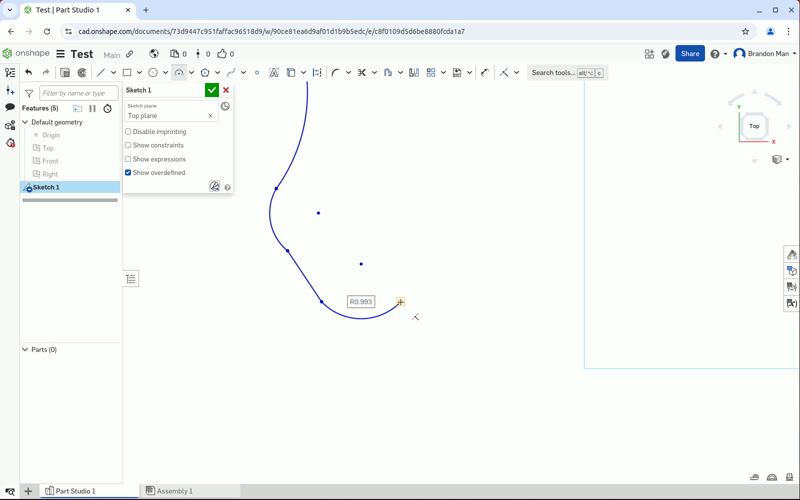
scroll(-6)
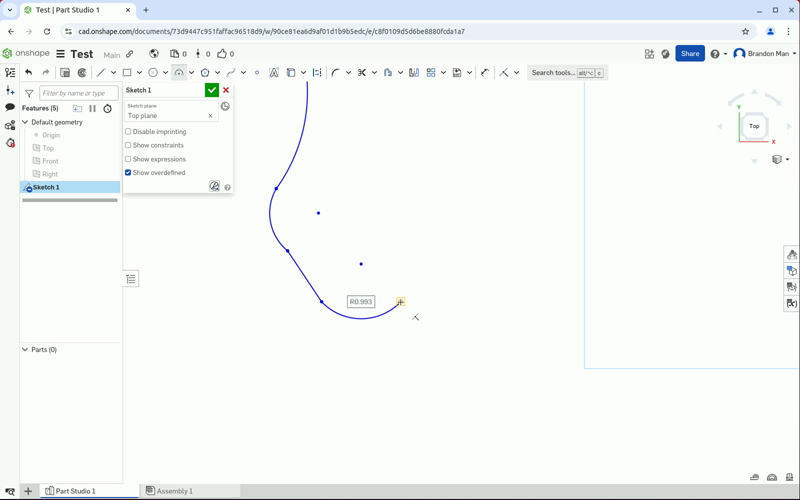
scroll(-6)
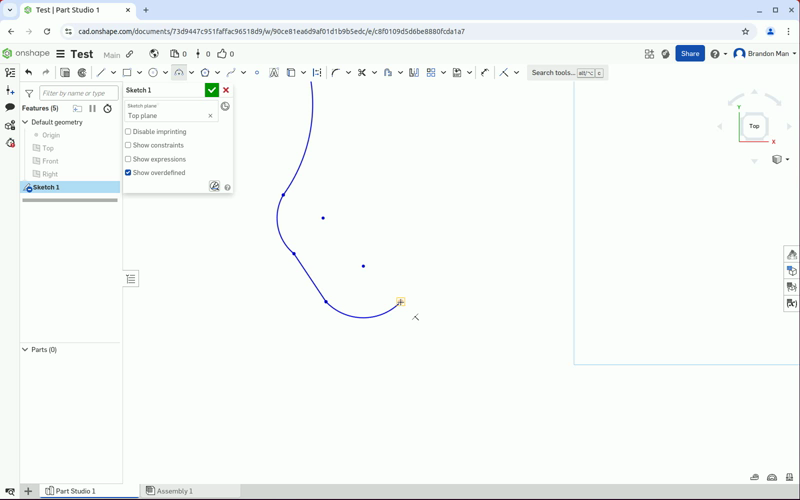
scroll(-6)
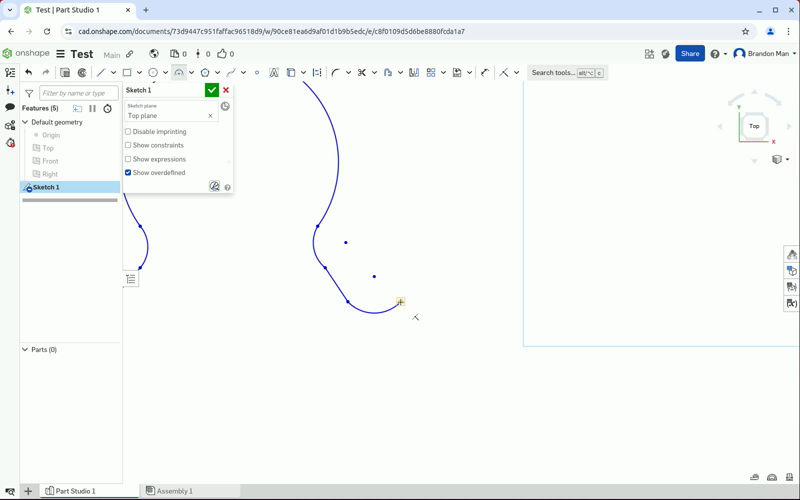
scroll(-6)
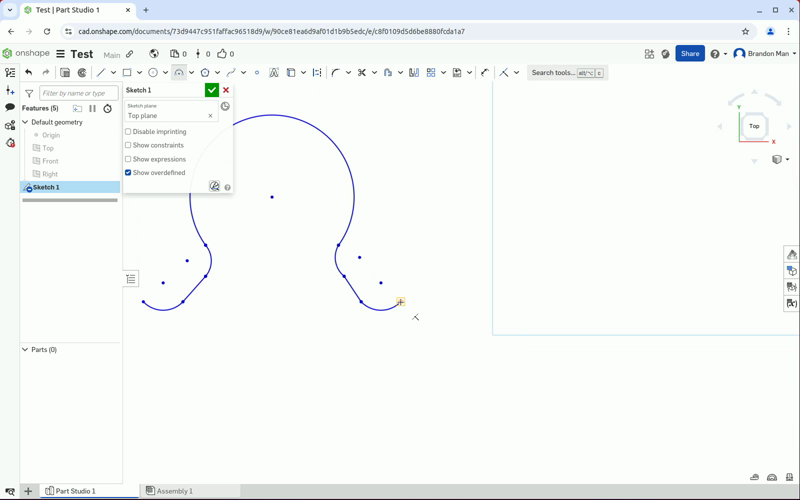
scroll(-6)
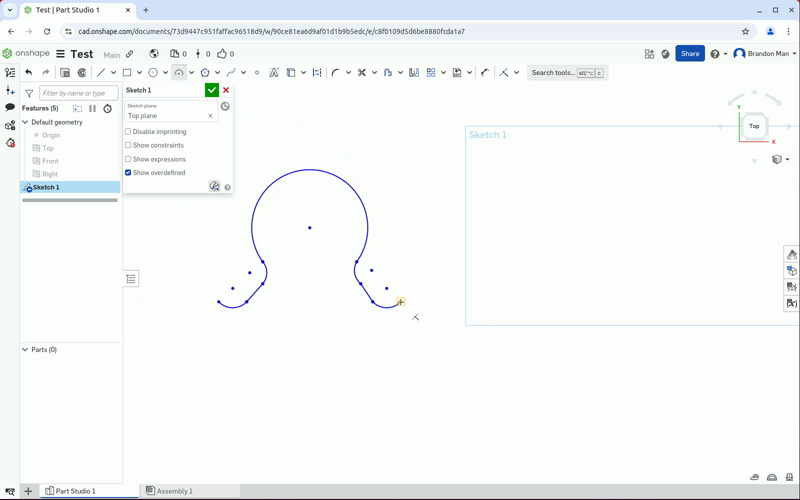
scroll(-6)
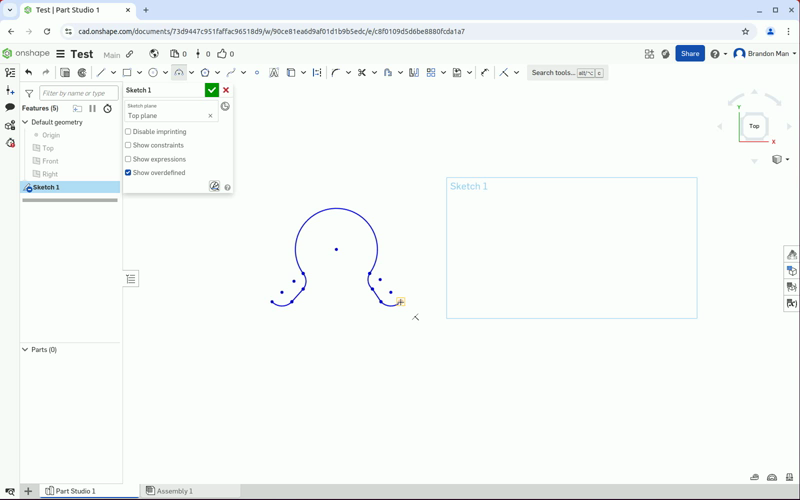
scroll(-6)
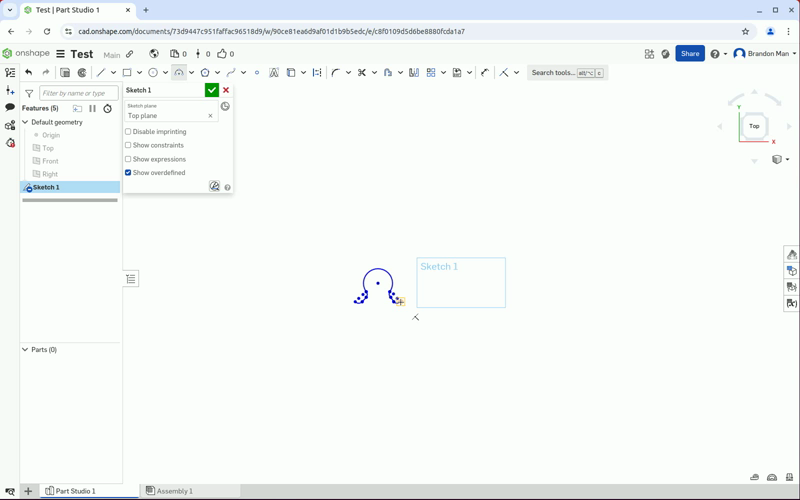
mouse_move(355, 301)
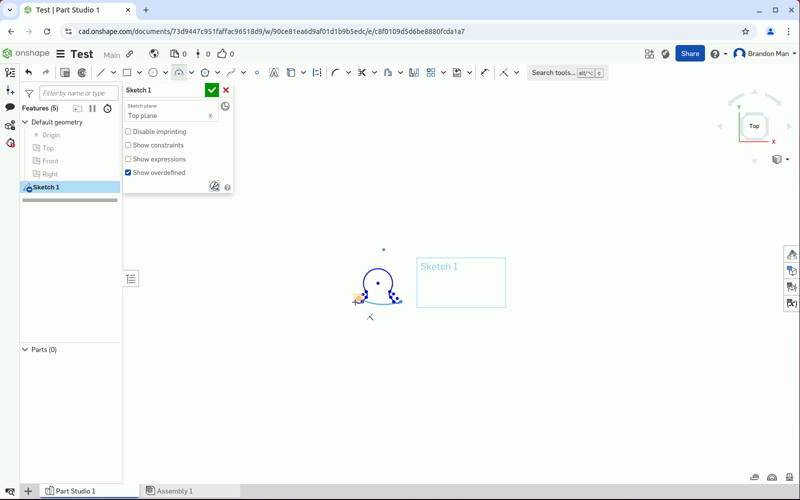
scroll(6)
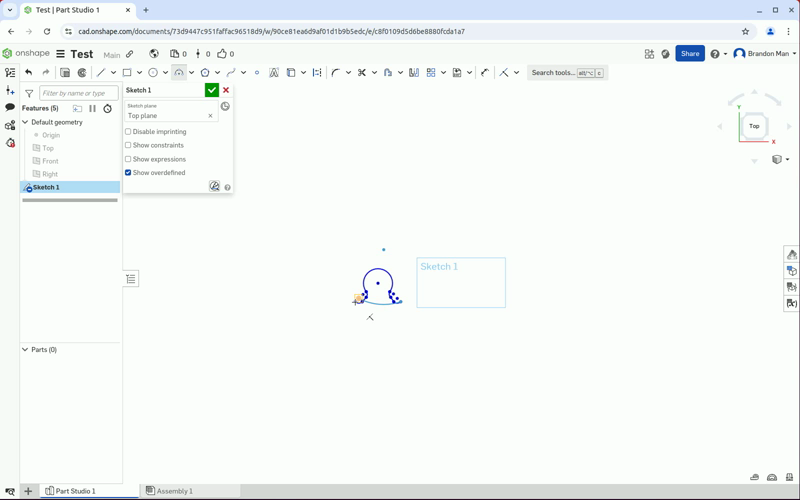
scroll(6)
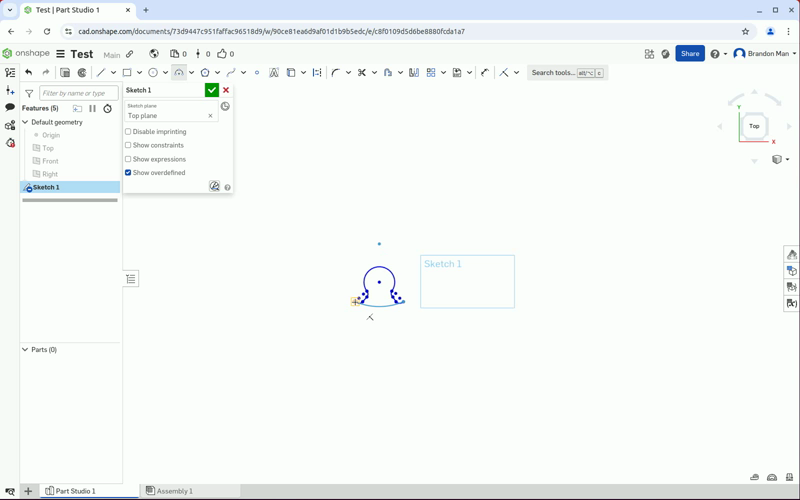
scroll(6)
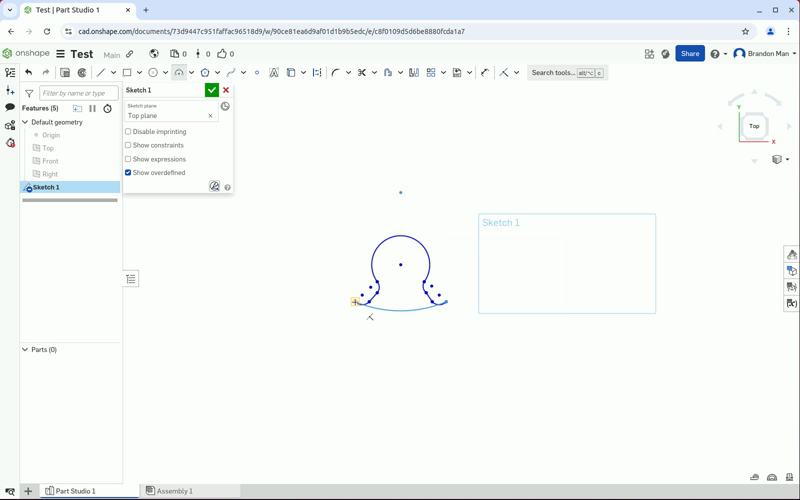
scroll(6)
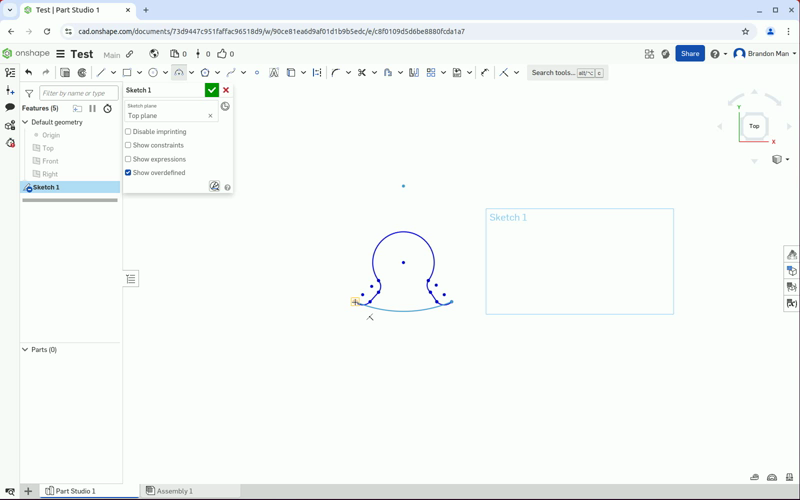
scroll(6)
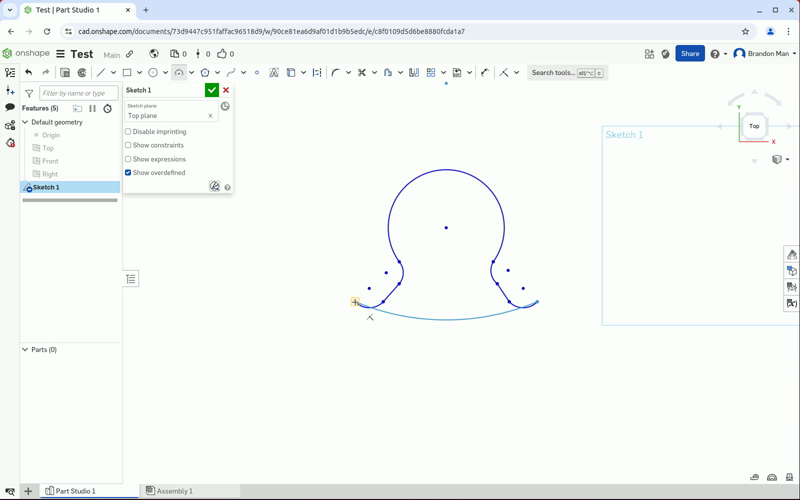
scroll(6)
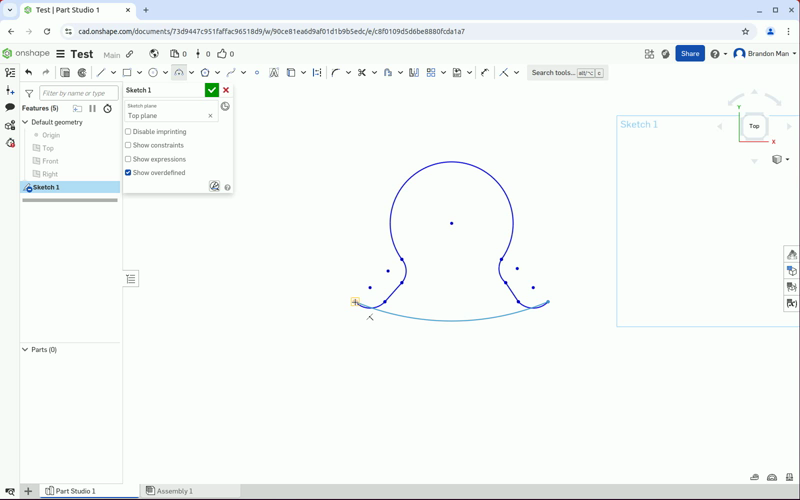
scroll(6)
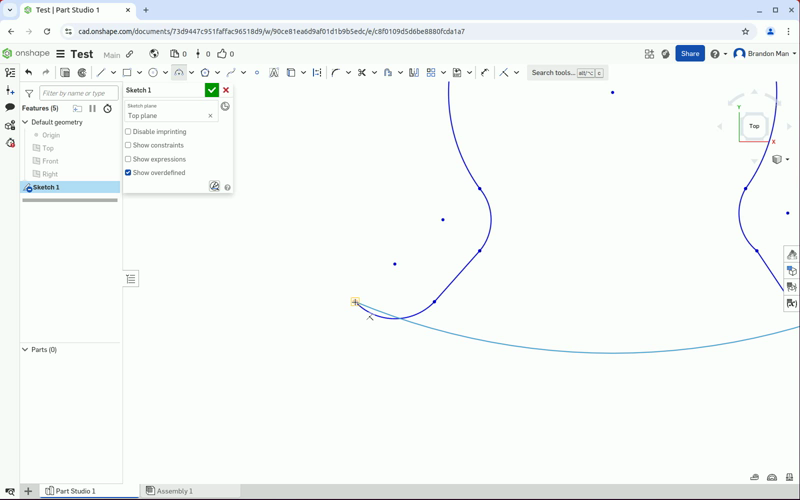
click(355, 301)
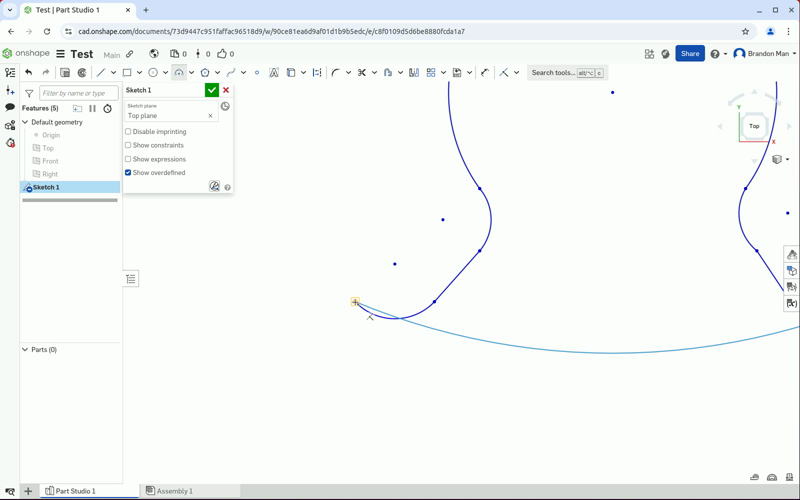
scroll(-6)
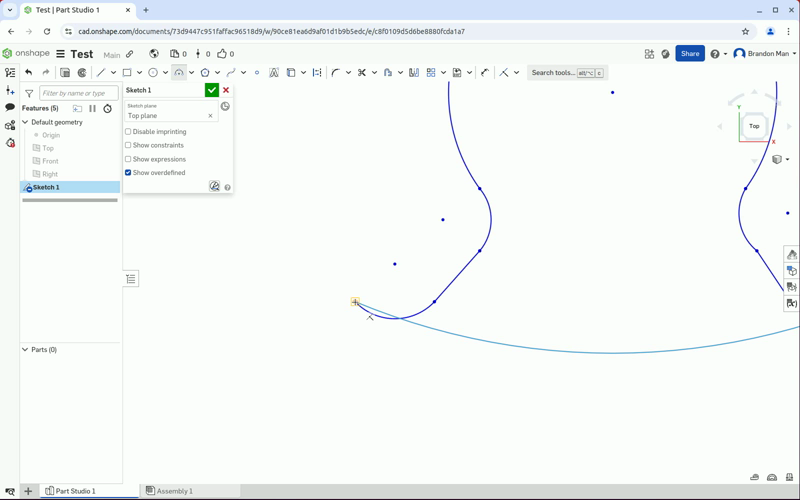
scroll(-6)
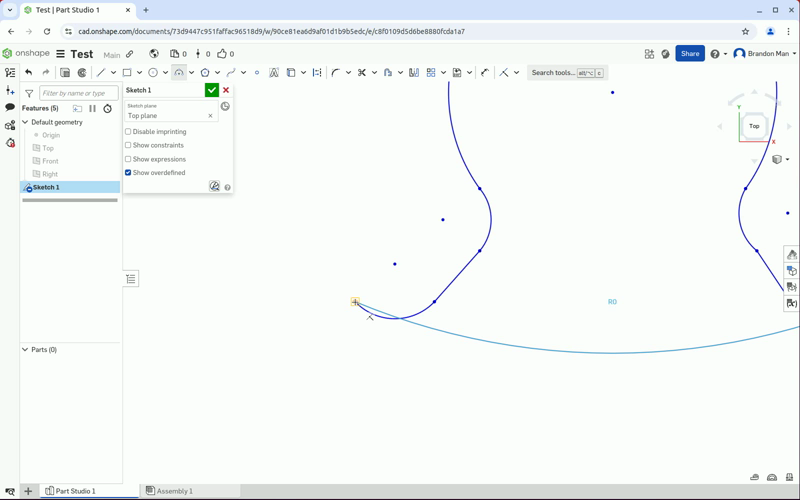
scroll(-6)
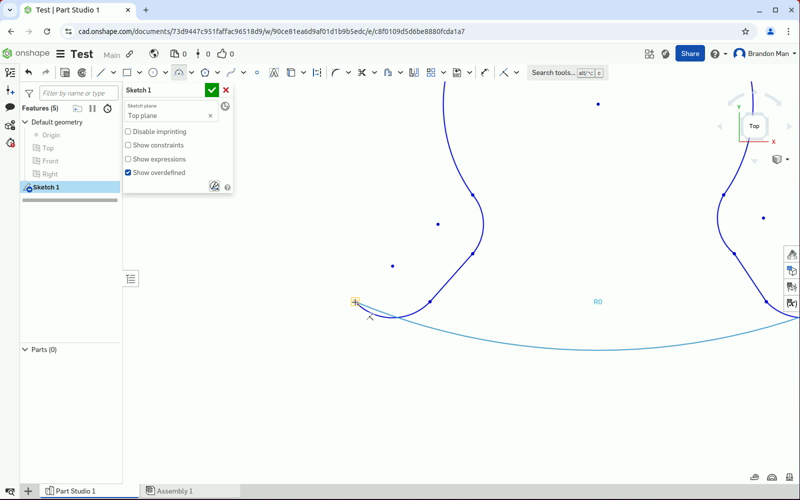
scroll(-6)
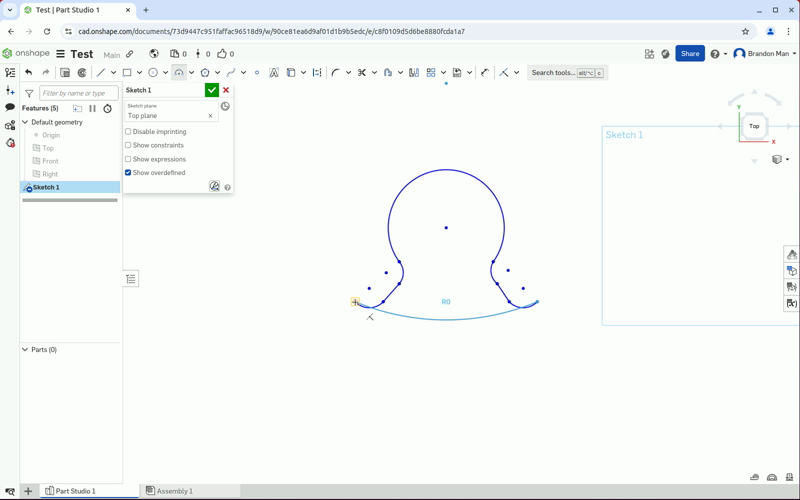
scroll(-6)
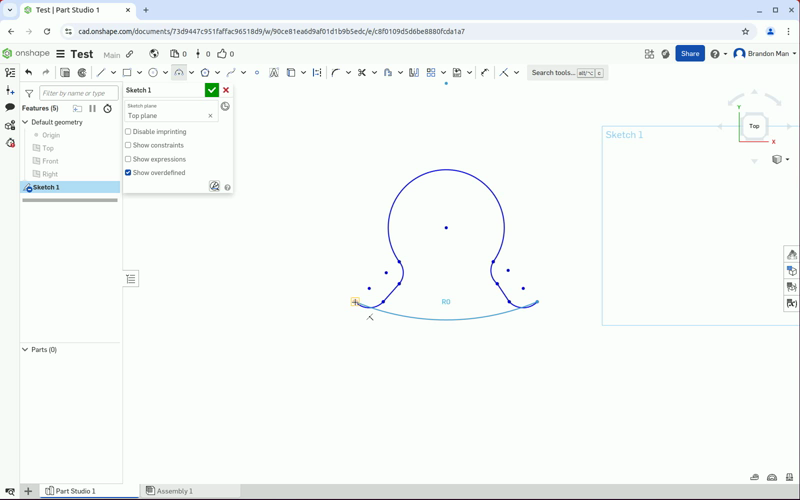
scroll(-6)
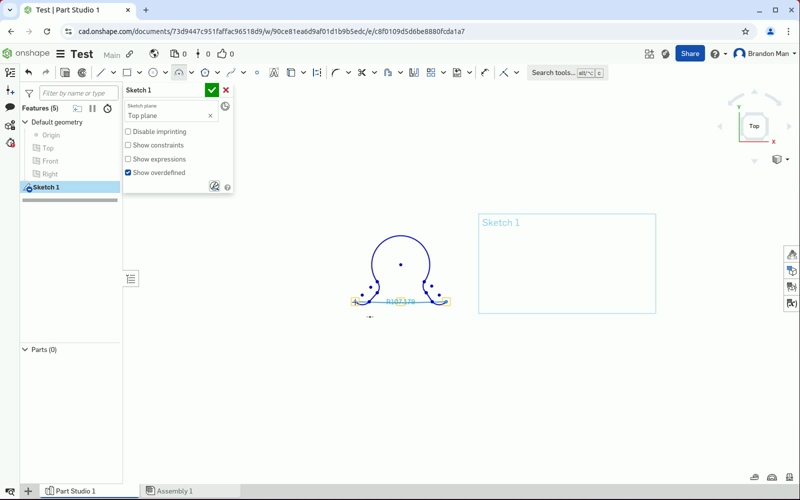
scroll(-6)
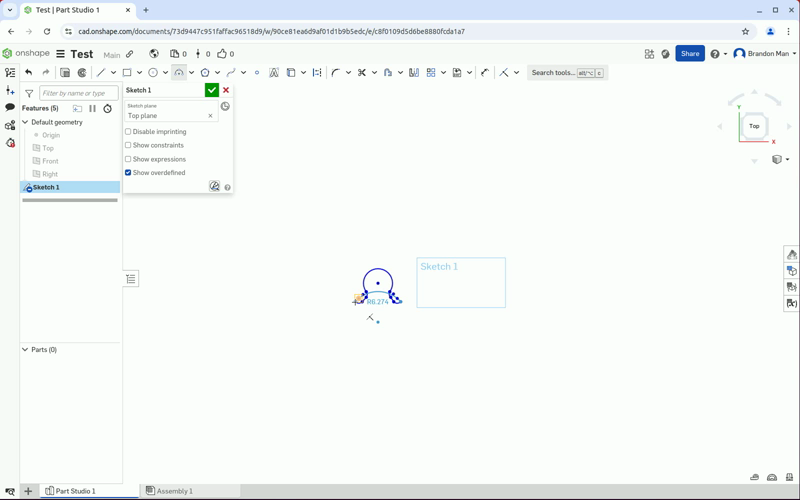
key_down(shift)
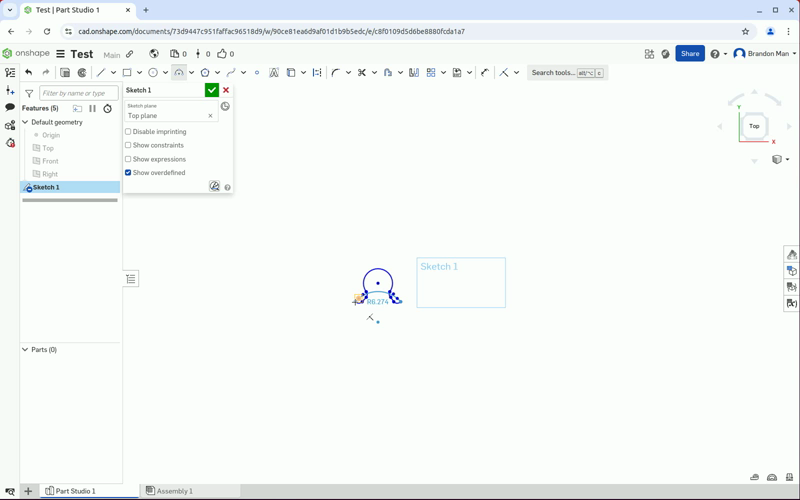
mouse_move(377, 254)
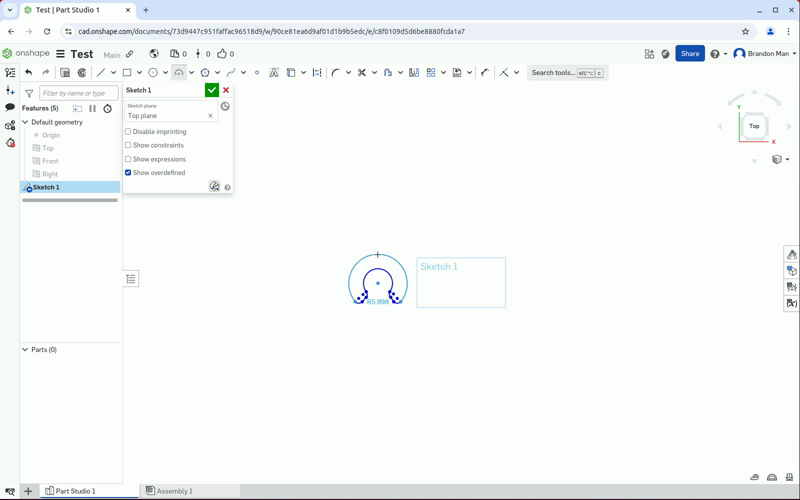
click(377, 254)
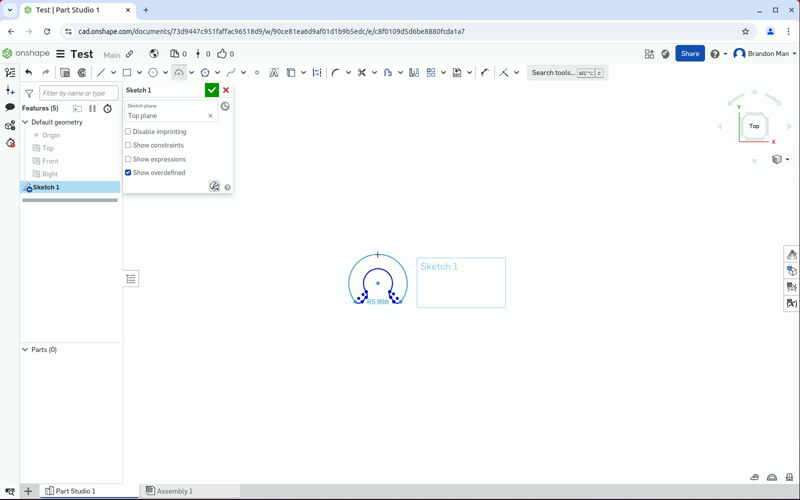
key_up(shift)
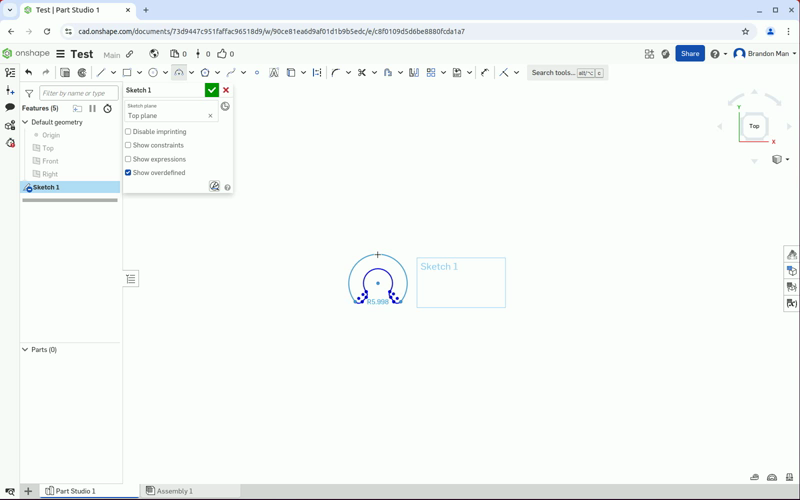
key(esc)
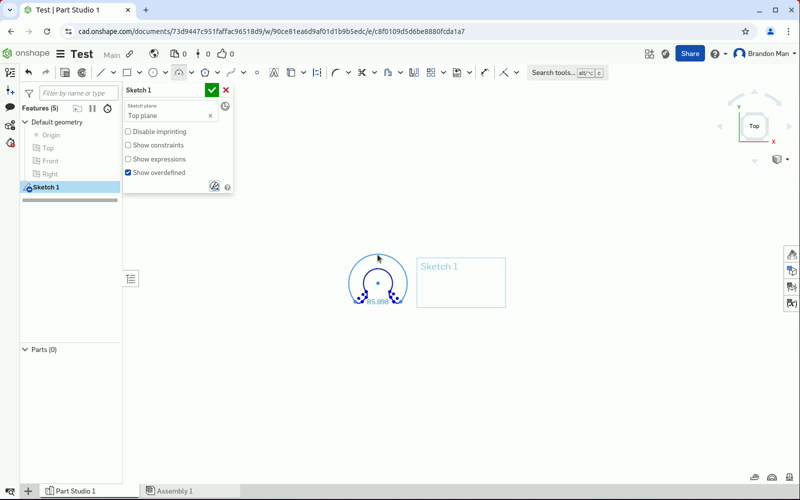
mouse_move(354, 278)
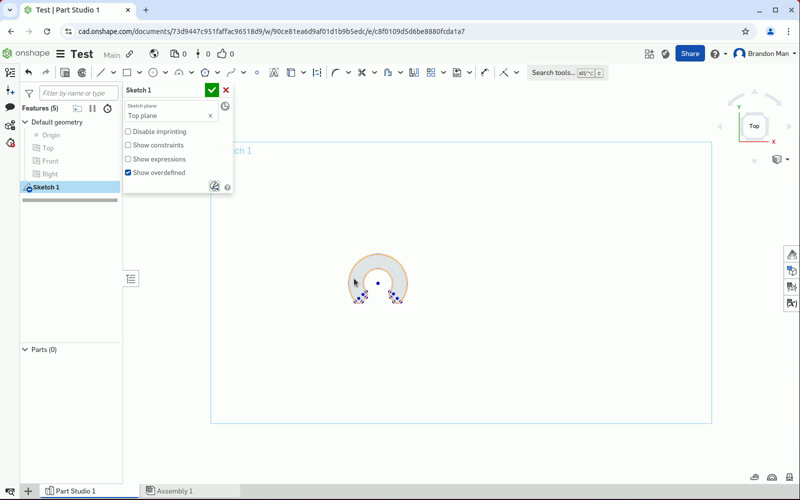
scroll(6)
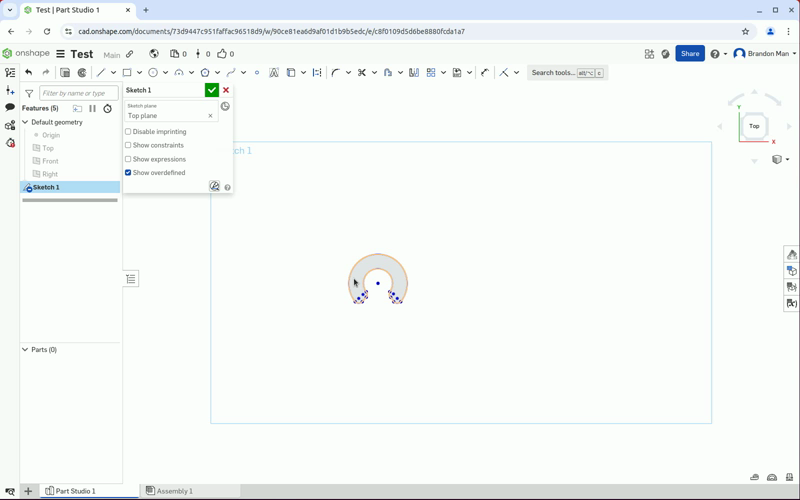
scroll(6)
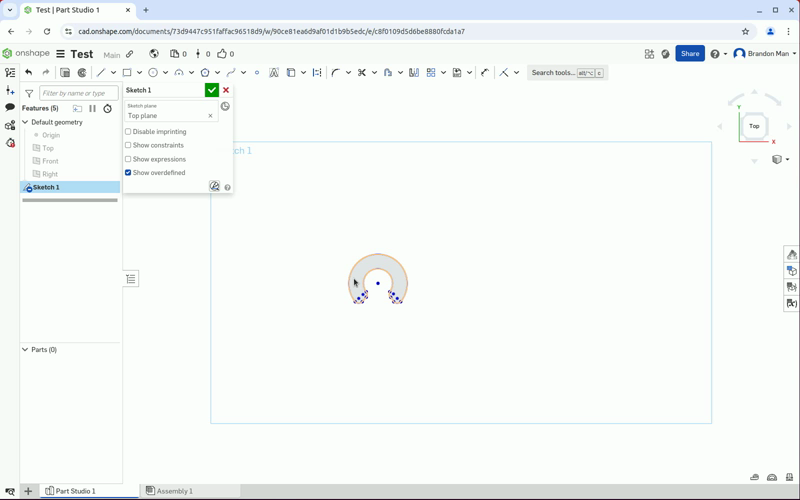
scroll(6)
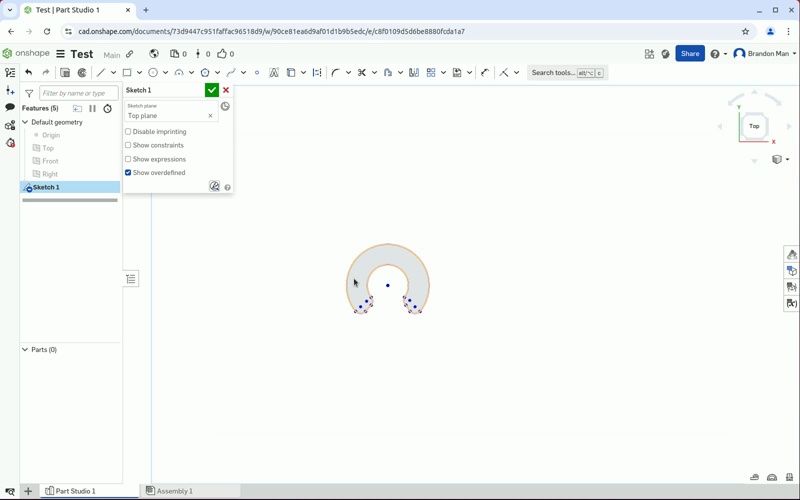
scroll(6)
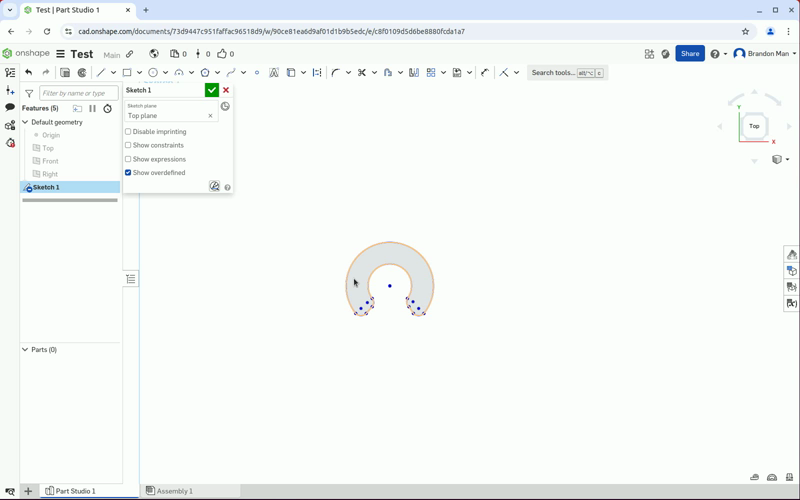
scroll(6)
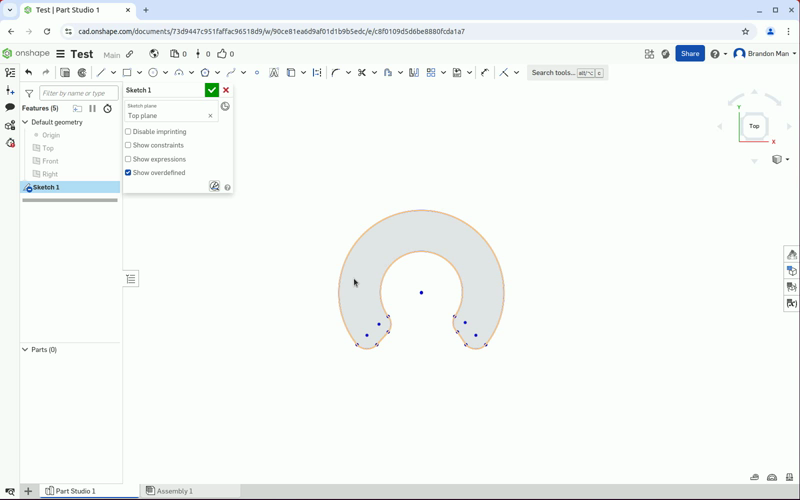
scroll(6)
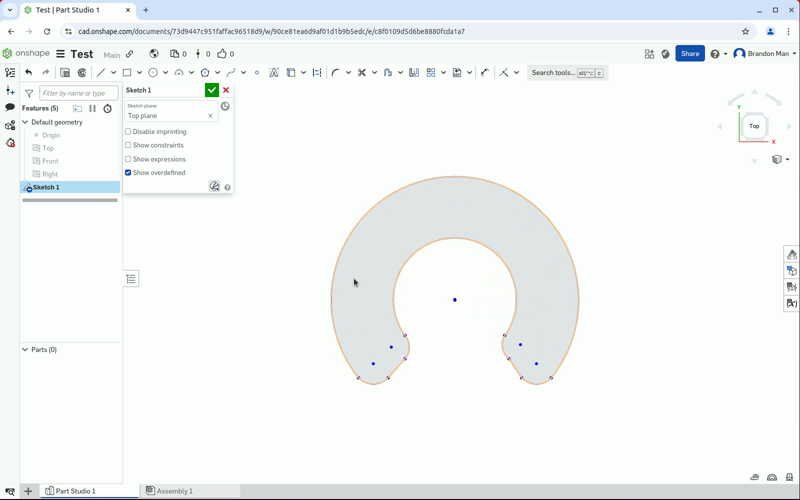
scroll(6)
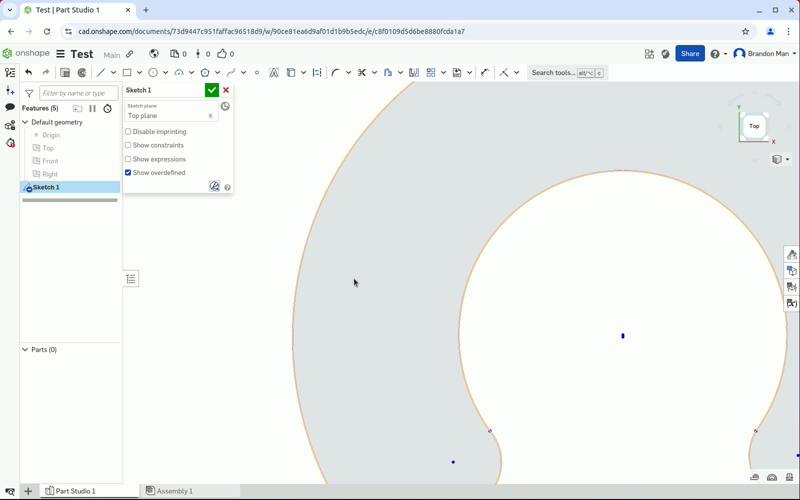
click(354, 278)
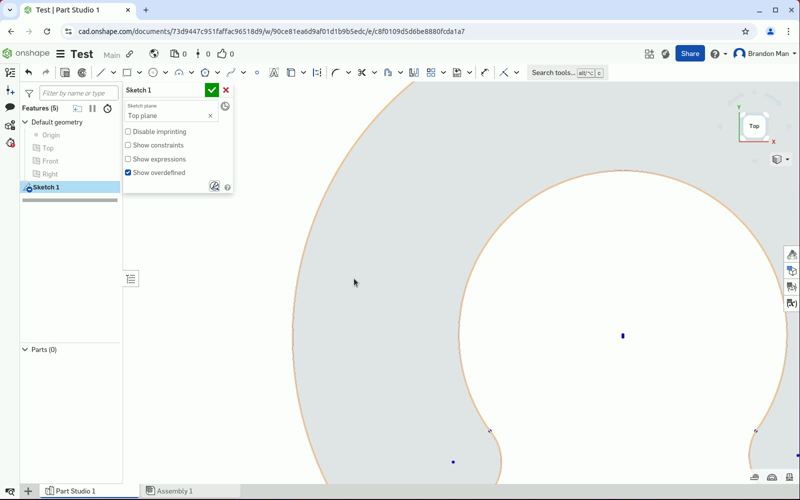
scroll(-6)
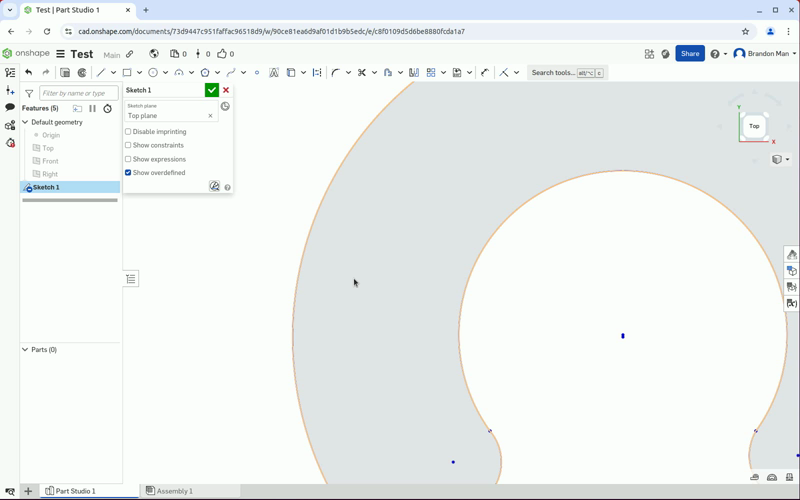
scroll(-6)
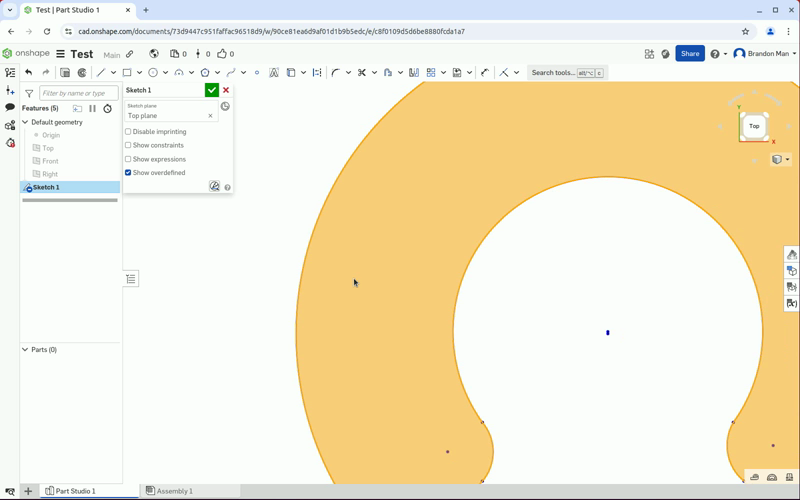
scroll(-6)
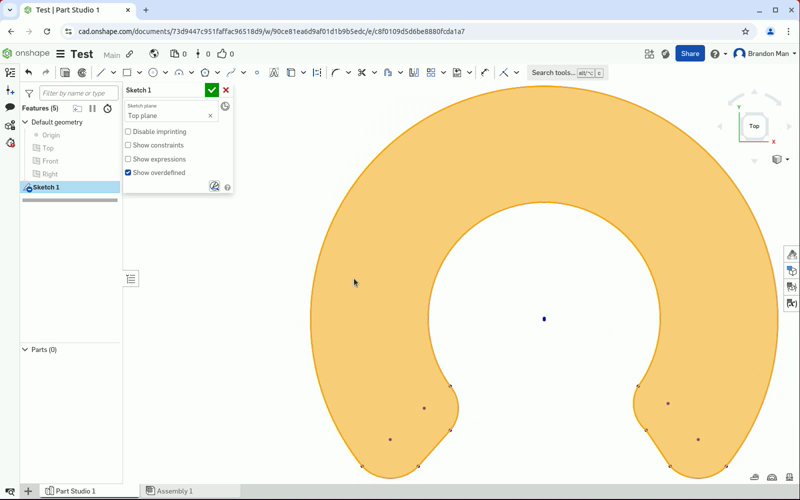
scroll(-6)
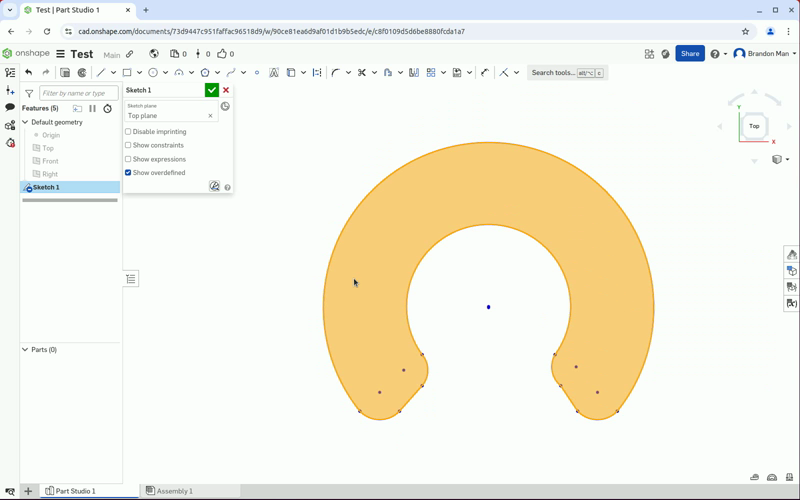
scroll(-6)
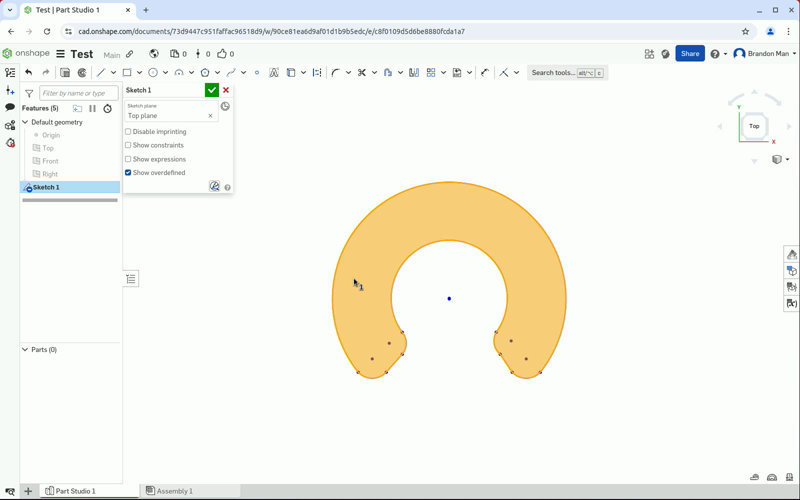
scroll(-6)
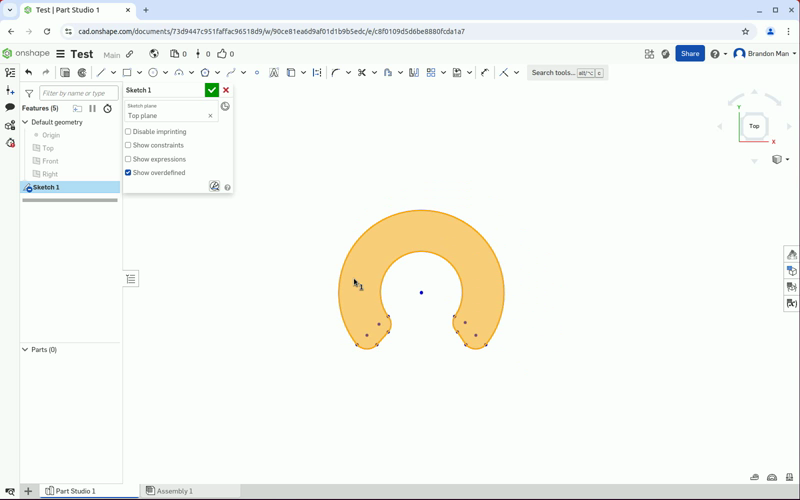
scroll(-6)
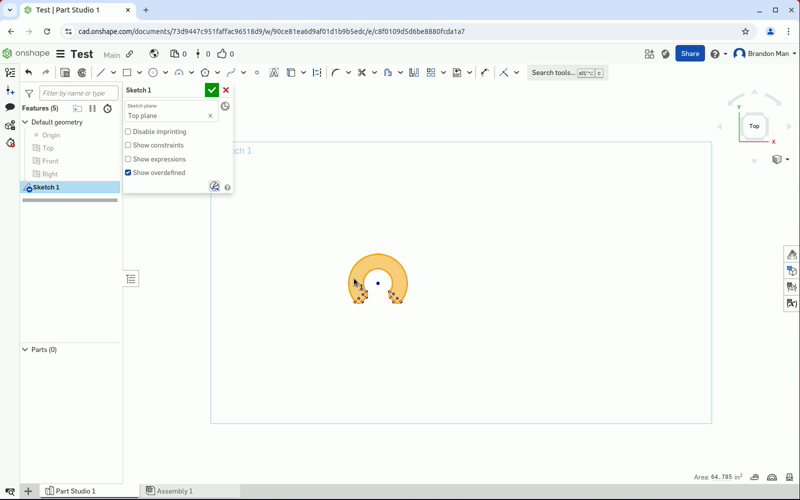
mouse_move(73, 352)
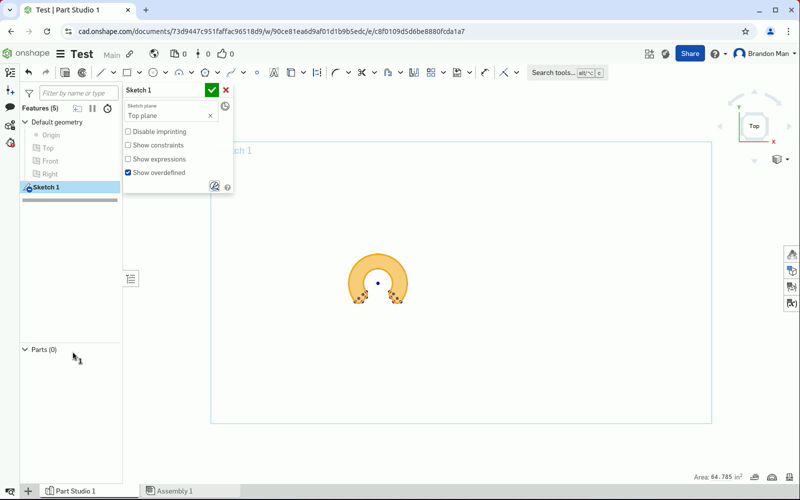
key(shift+y)
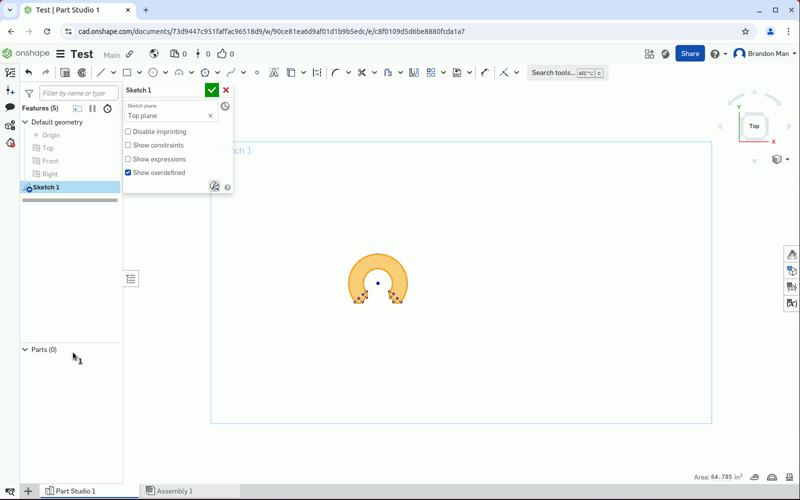
key(shift+e)
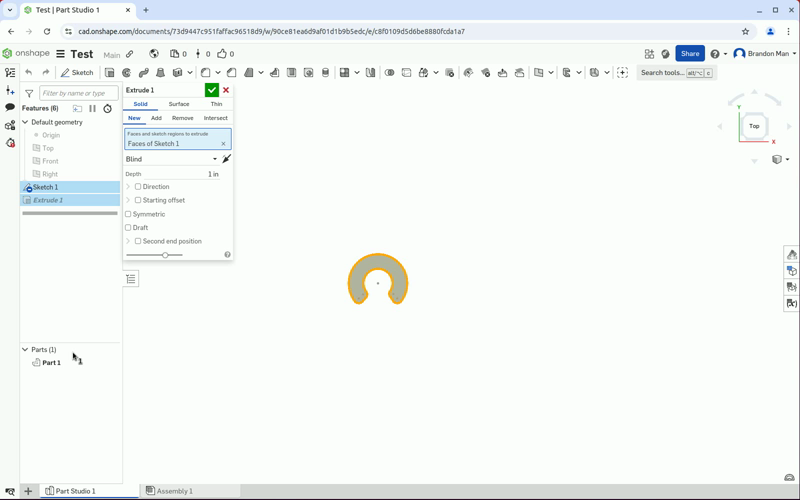
mouse_move(143, 106)
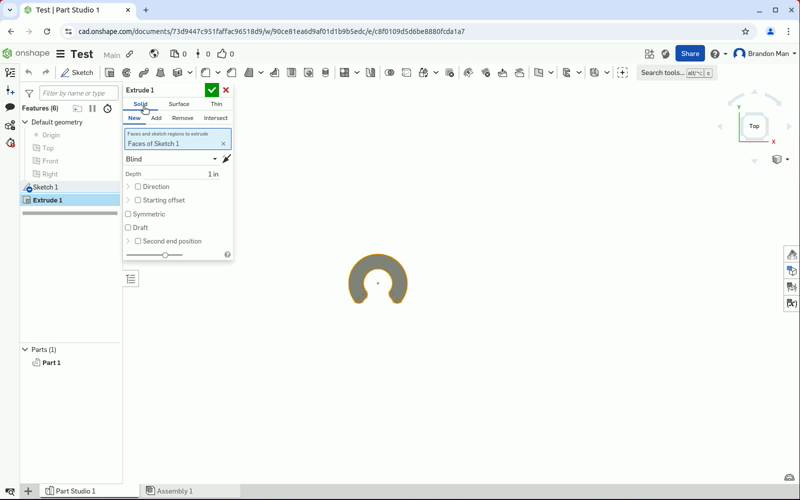
click(143, 106)
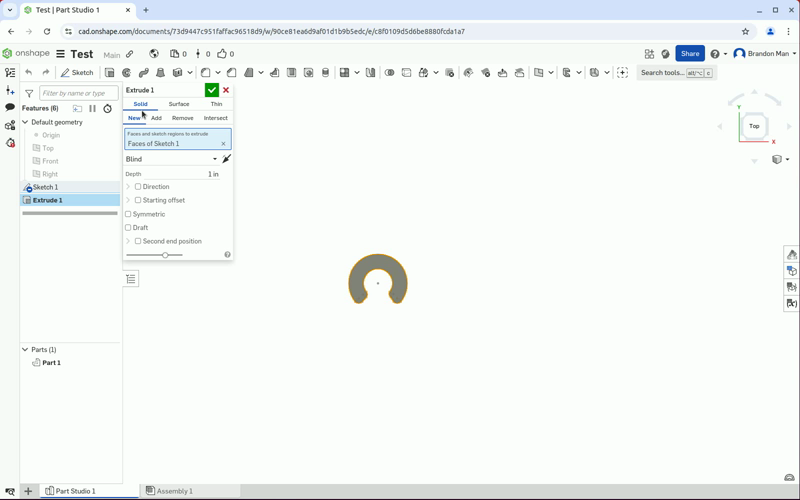
mouse_move(137, 120)
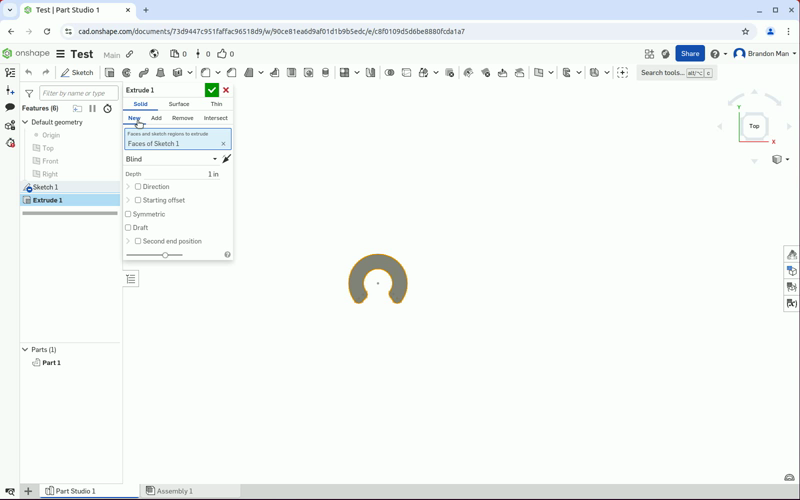
click(137, 120)
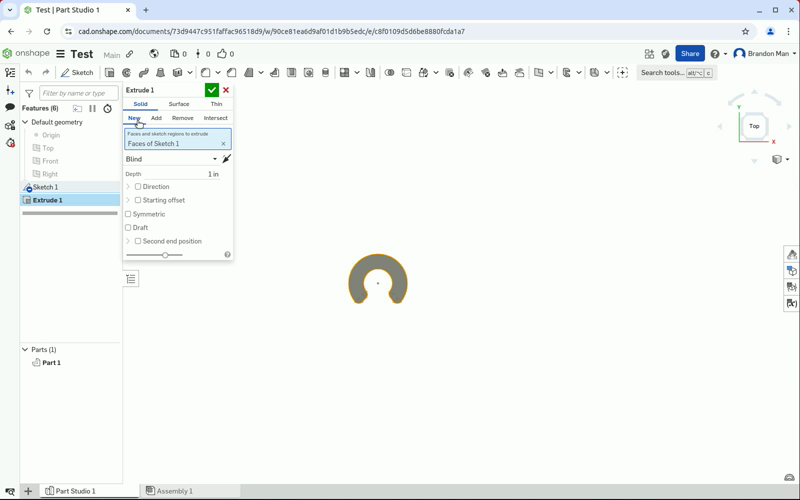
key(tab, 4)
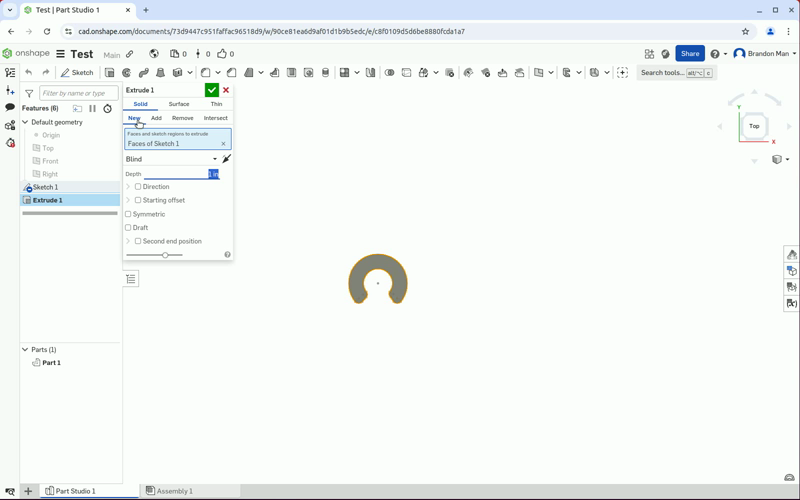
text(7.943)
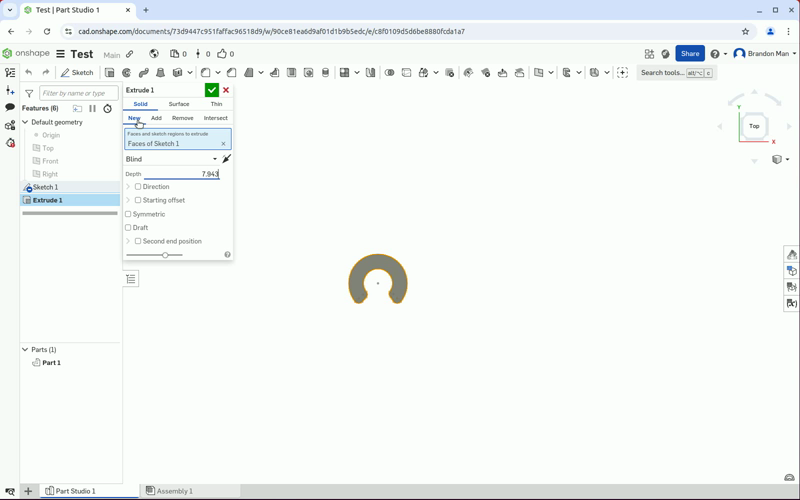
key(enter)
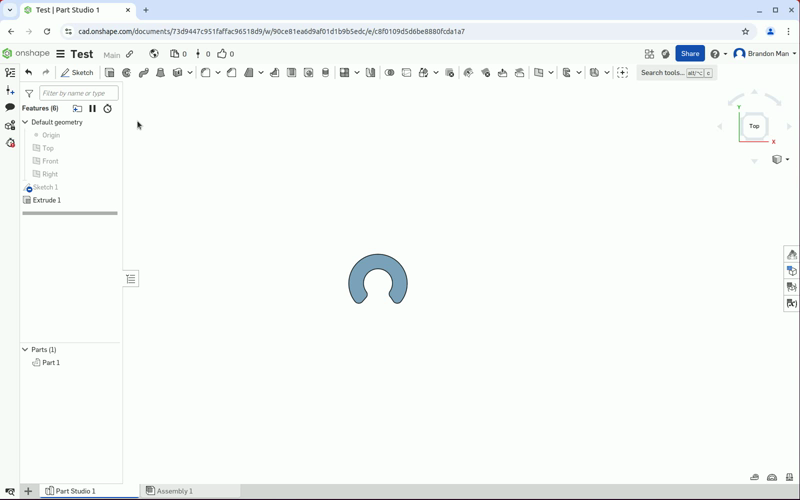
key(shift+h)
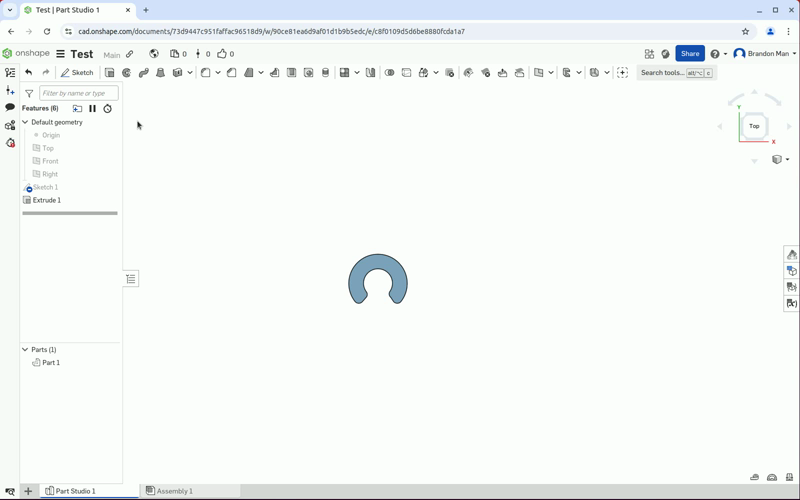
key(shift+h)
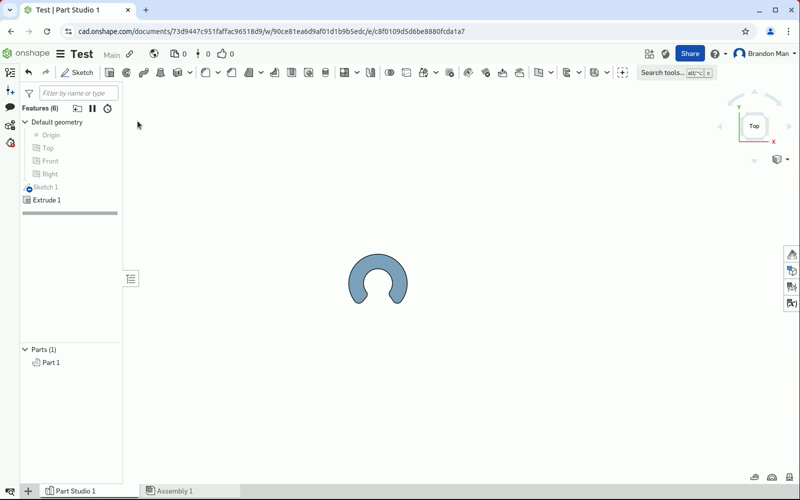
mouse_move(73, 189)
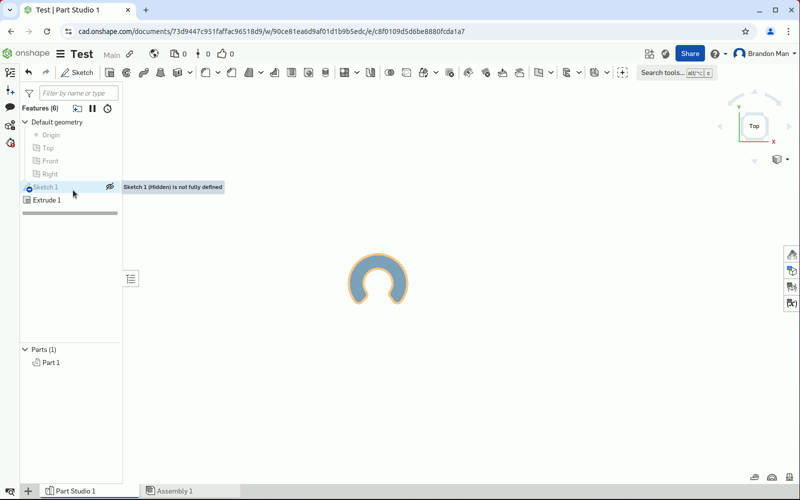
click(73, 189)
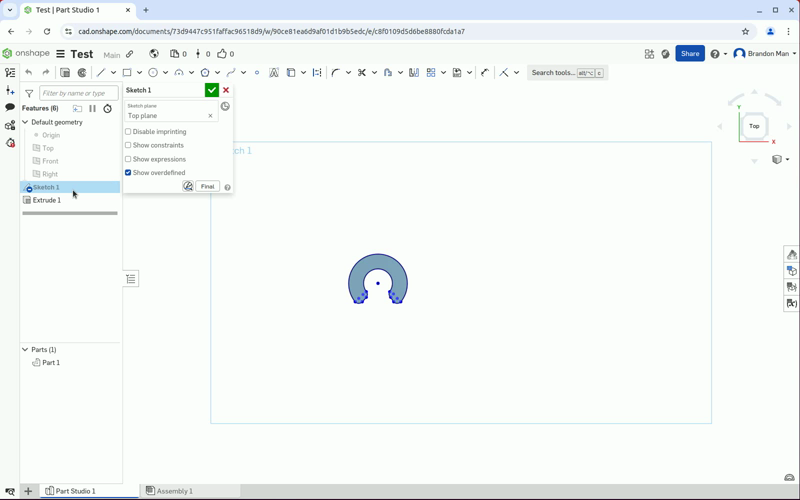
mouse_move(229, 92)
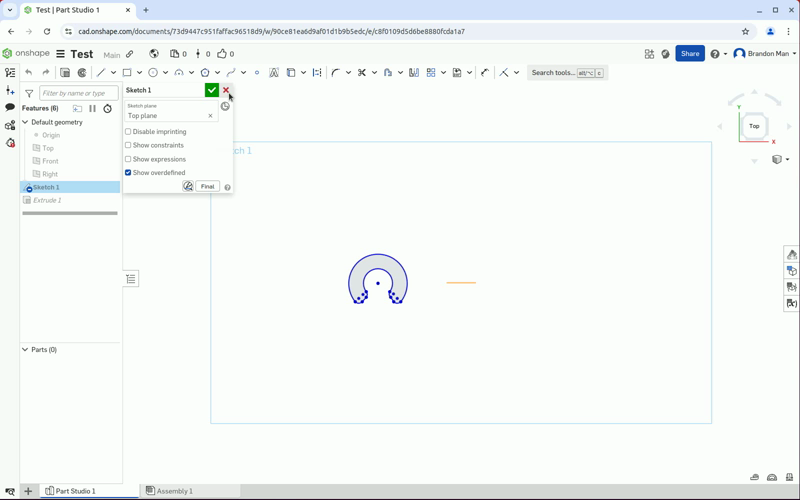
click(229, 92)
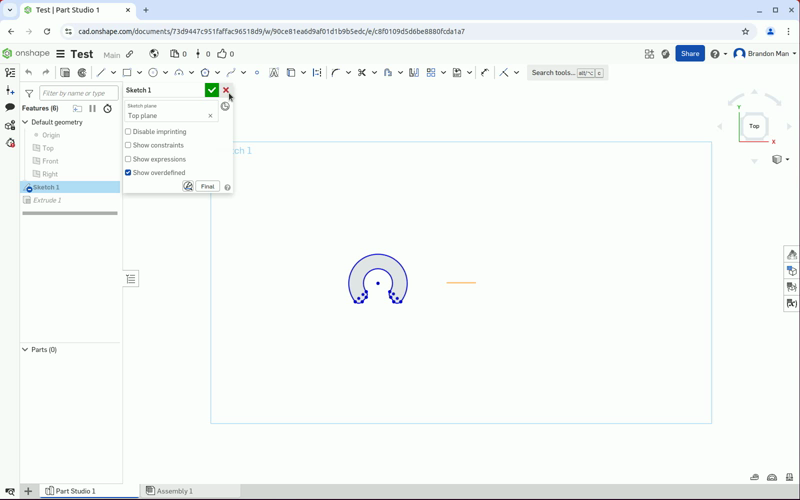
key(shift+s)
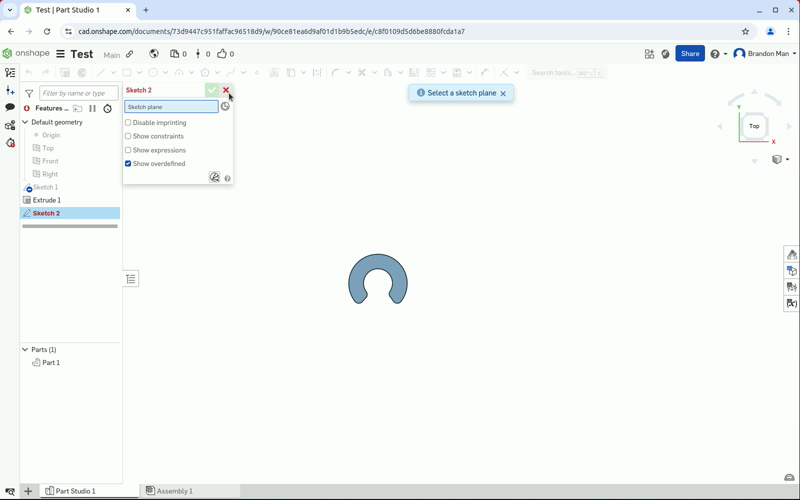
mouse_move(73, 150)
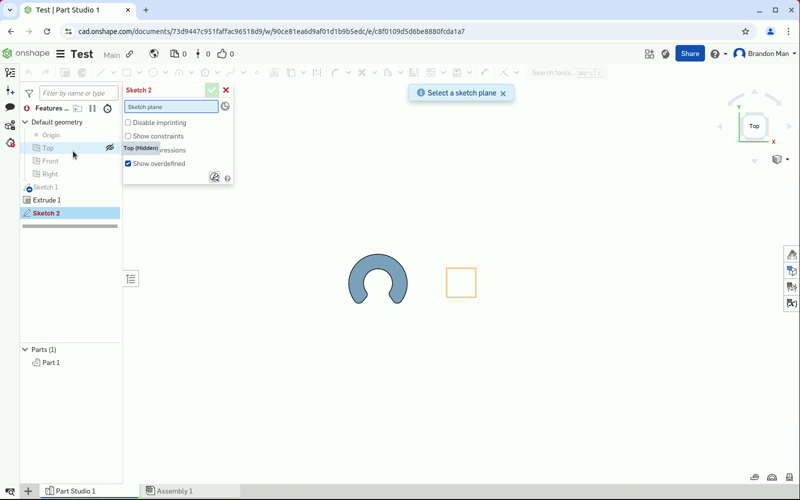
click(73, 150)
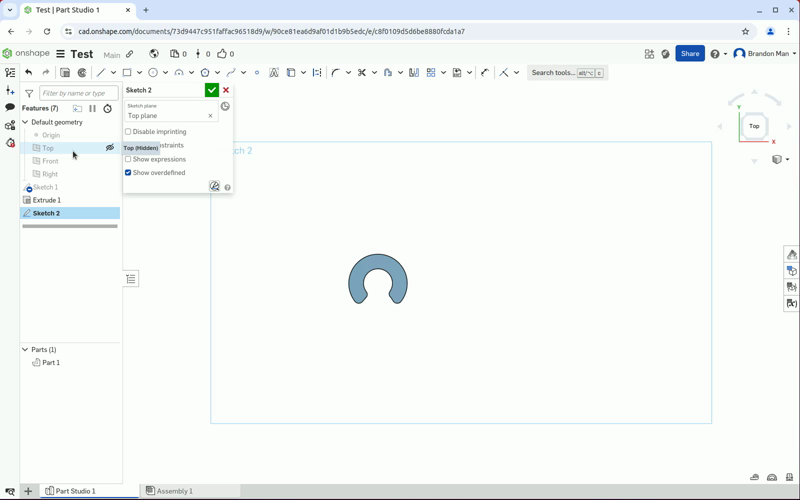
mouse_move(73, 352)
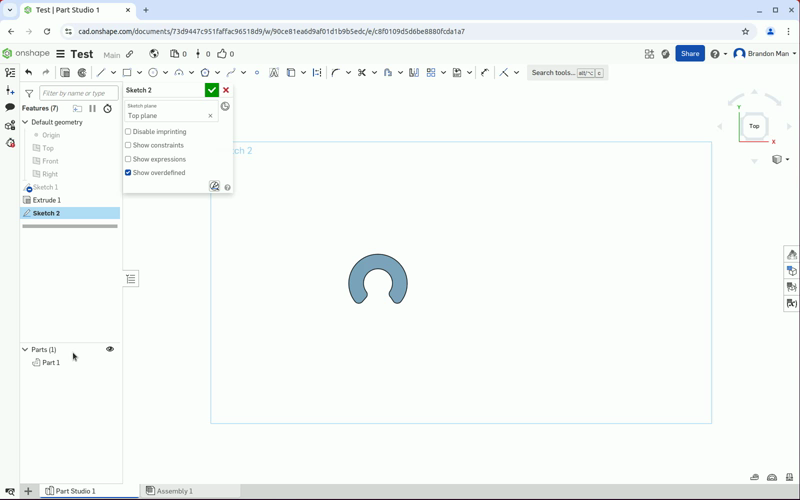
key(y)
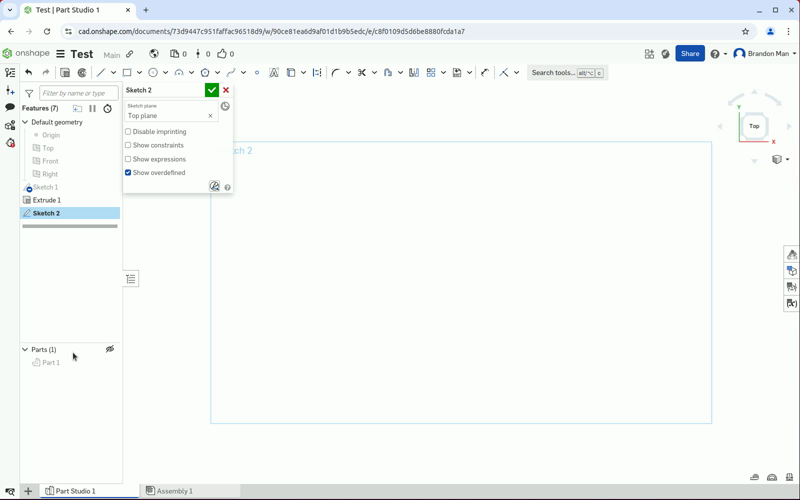
key(a)
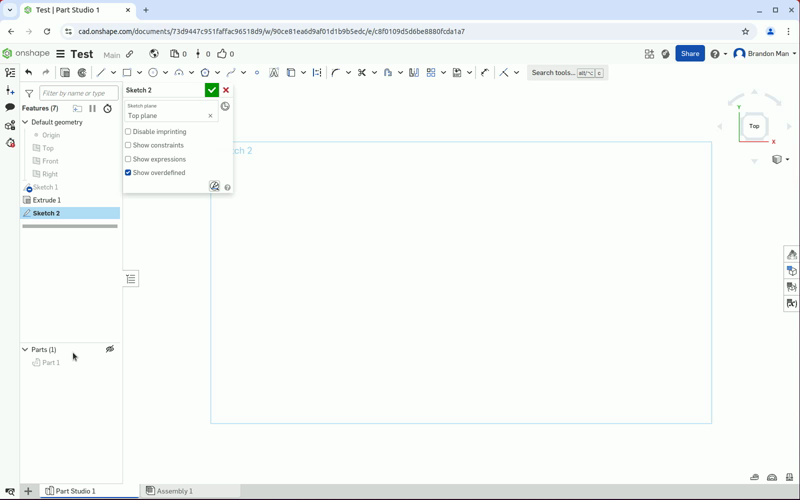
key_down(shift)
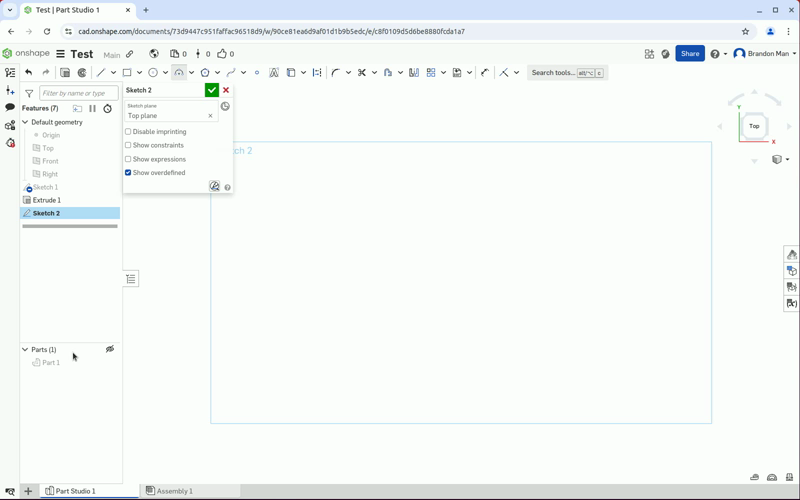
mouse_move(439, 299)
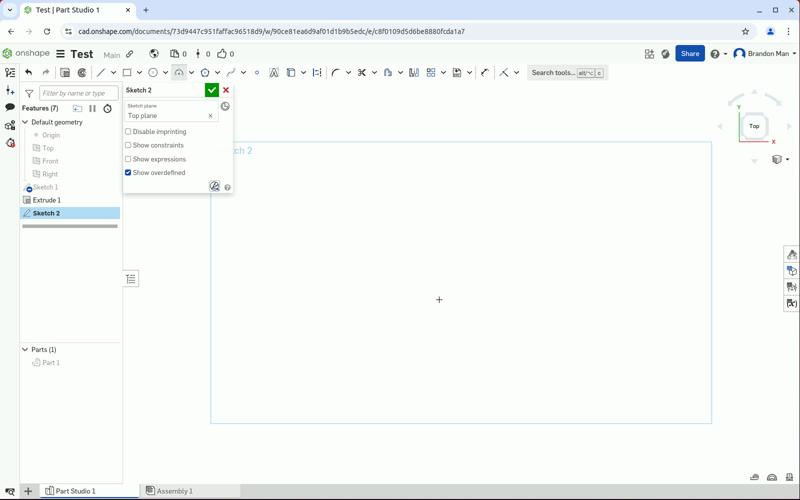
click(439, 299)
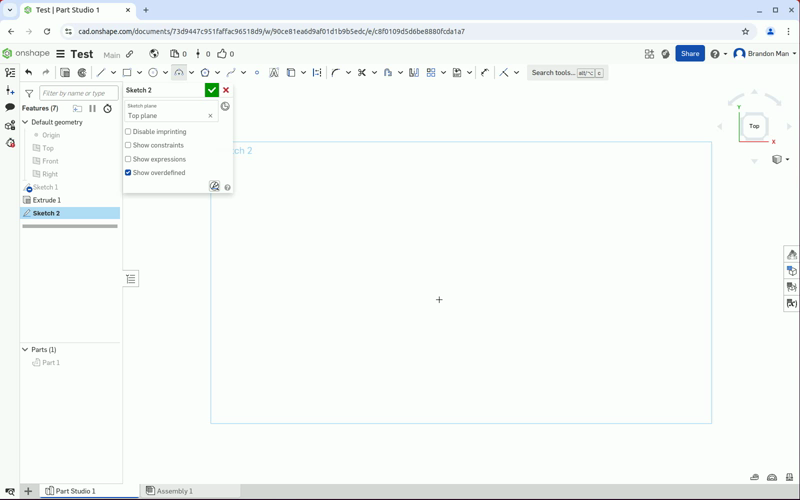
key_up(shift)
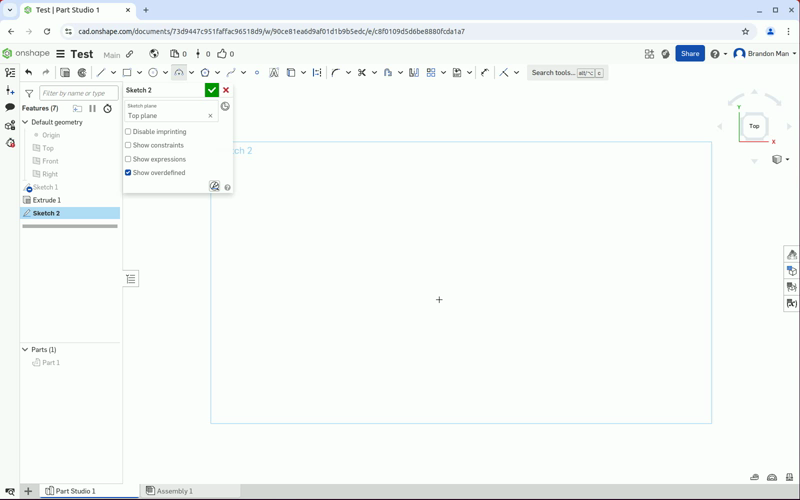
key_down(shift)
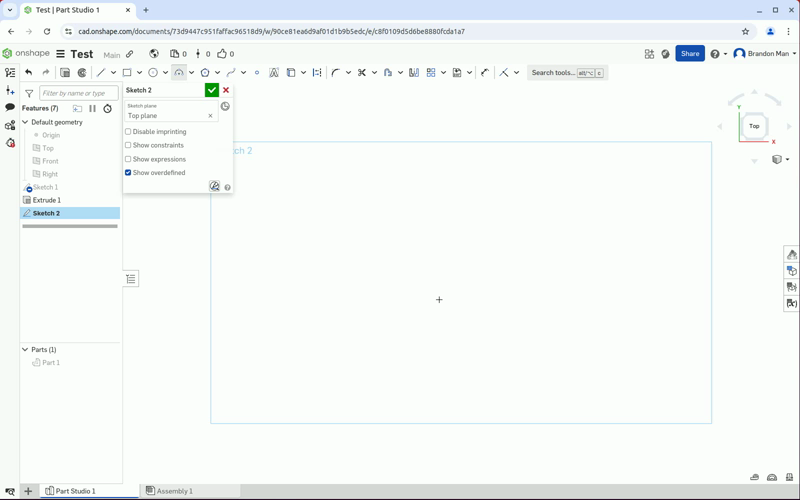
mouse_move(446, 299)
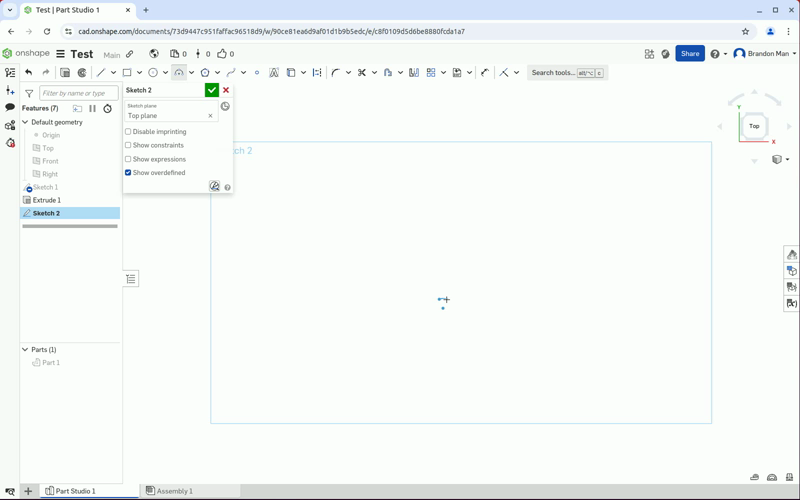
scroll(6)
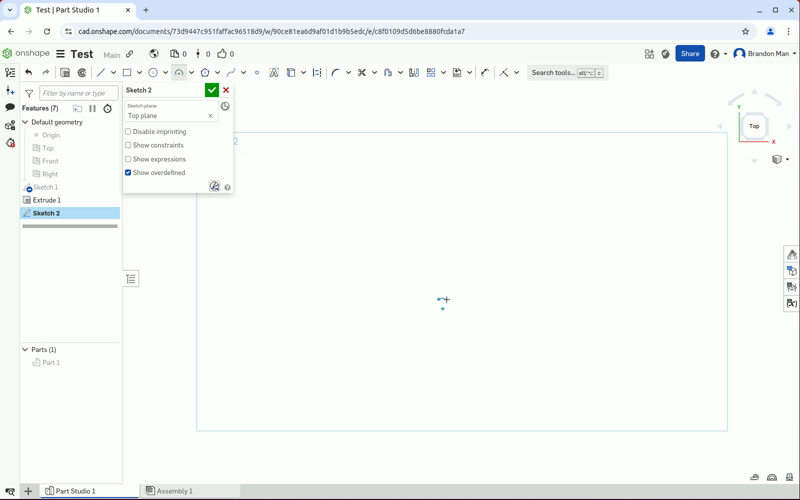
scroll(6)
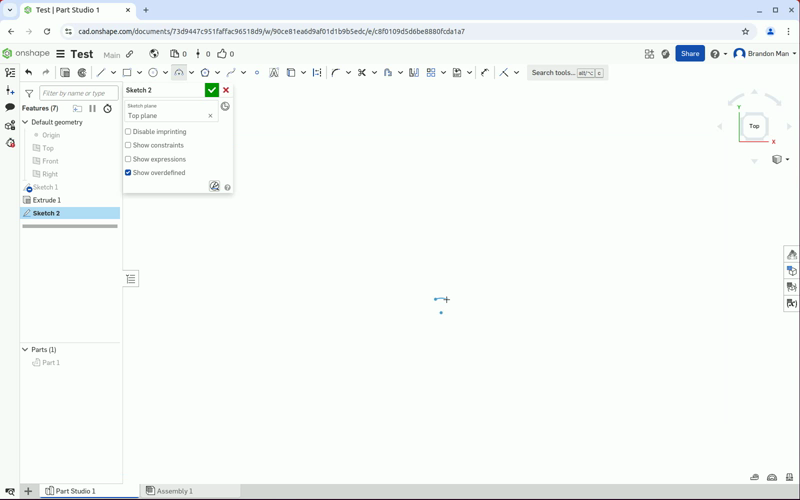
scroll(6)
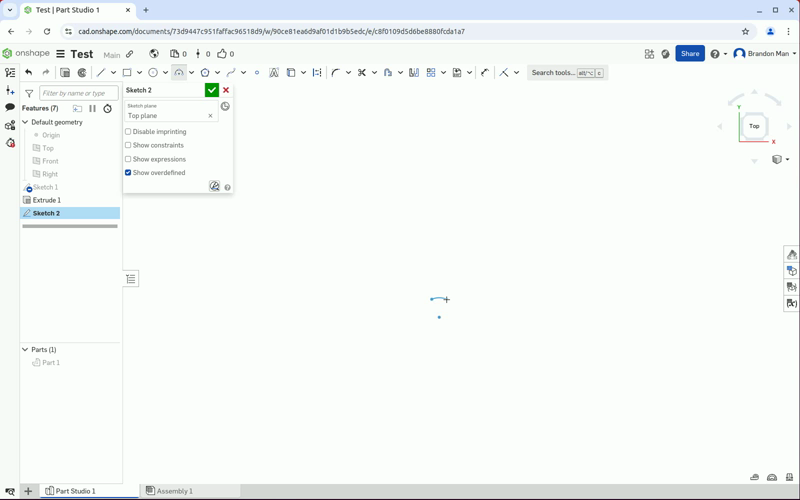
scroll(6)
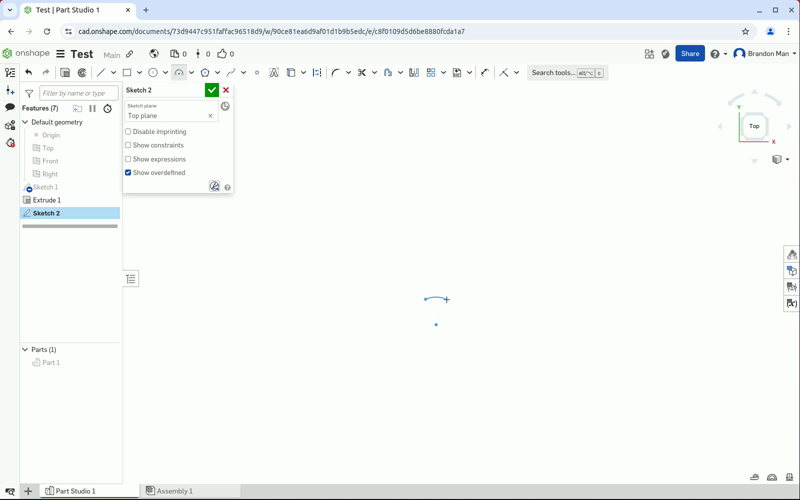
scroll(6)
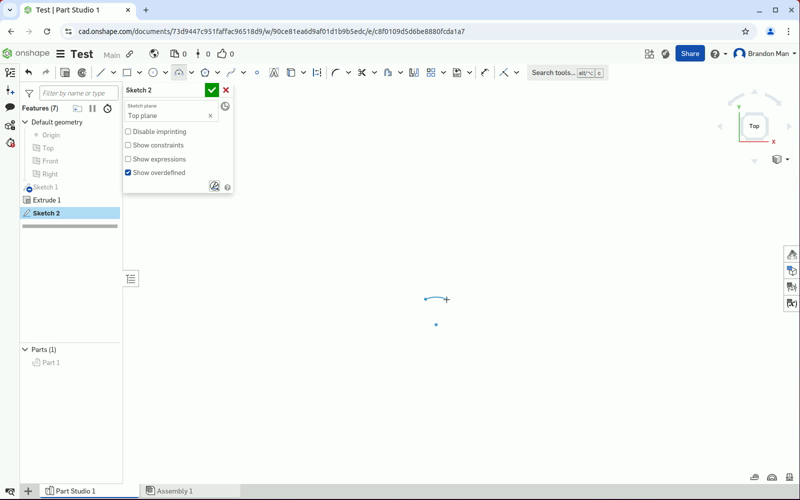
scroll(6)
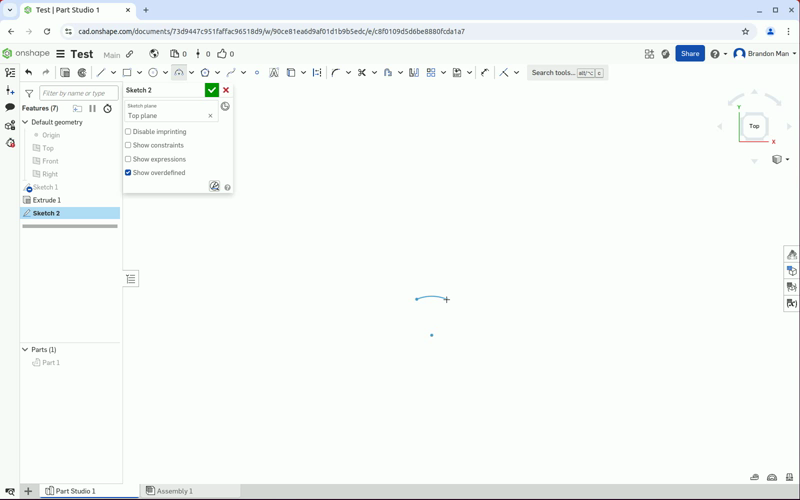
scroll(6)
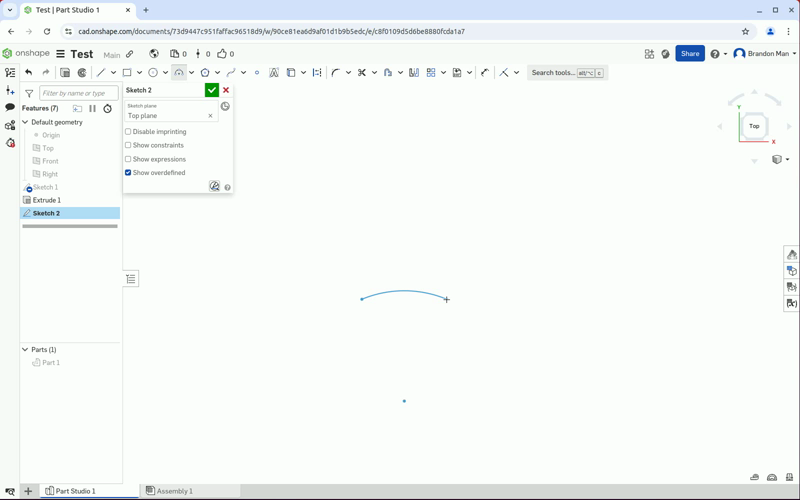
click(446, 299)
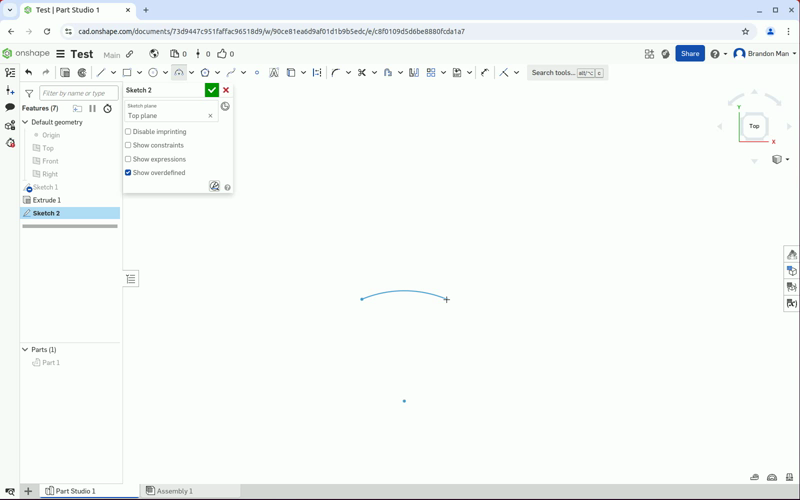
scroll(-6)
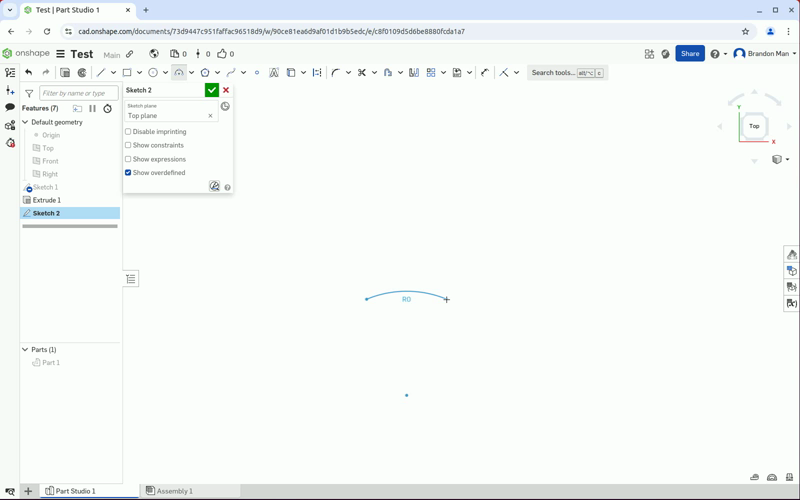
scroll(-6)
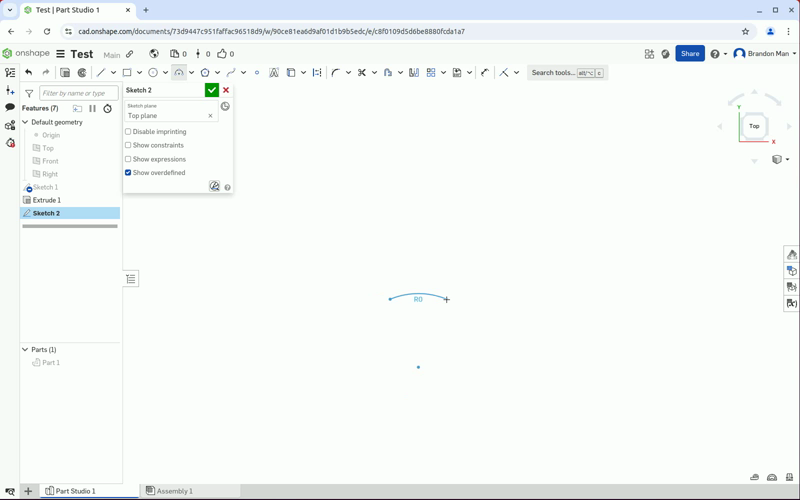
scroll(-6)
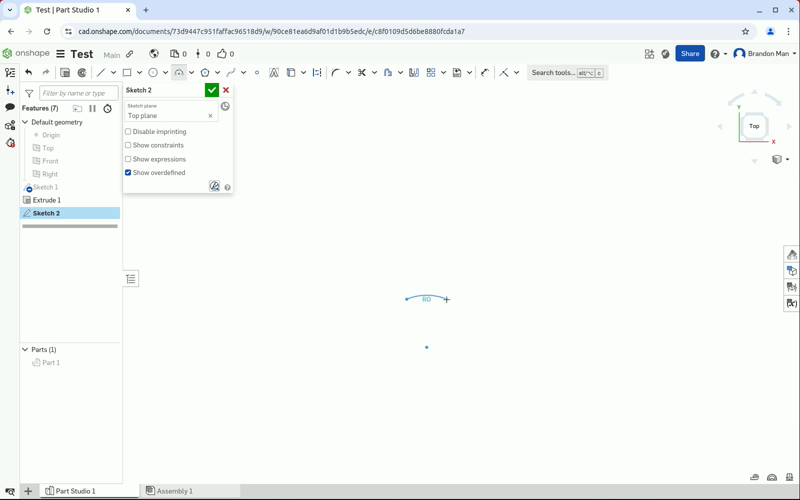
scroll(-6)
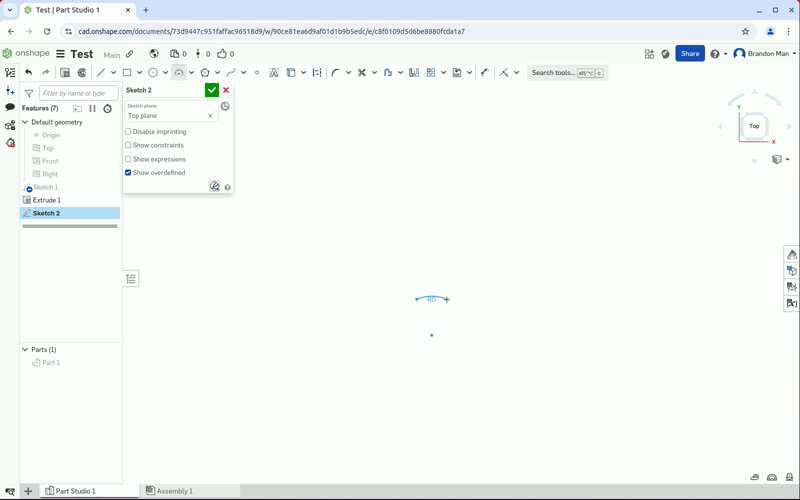
scroll(-6)
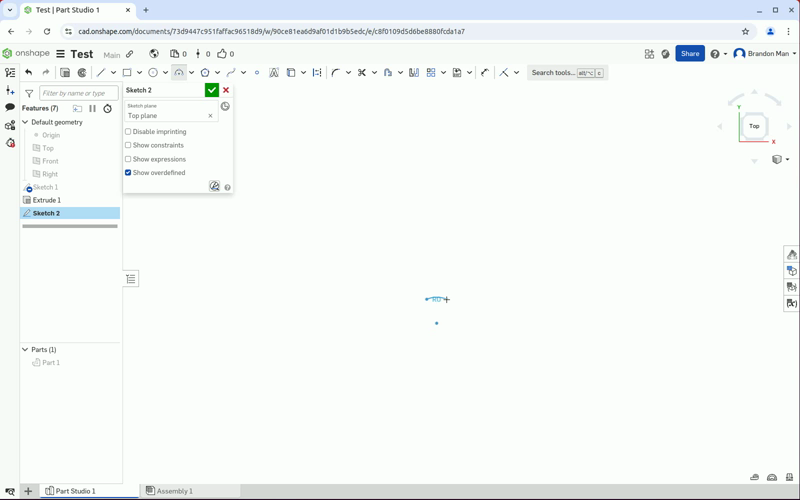
scroll(-6)
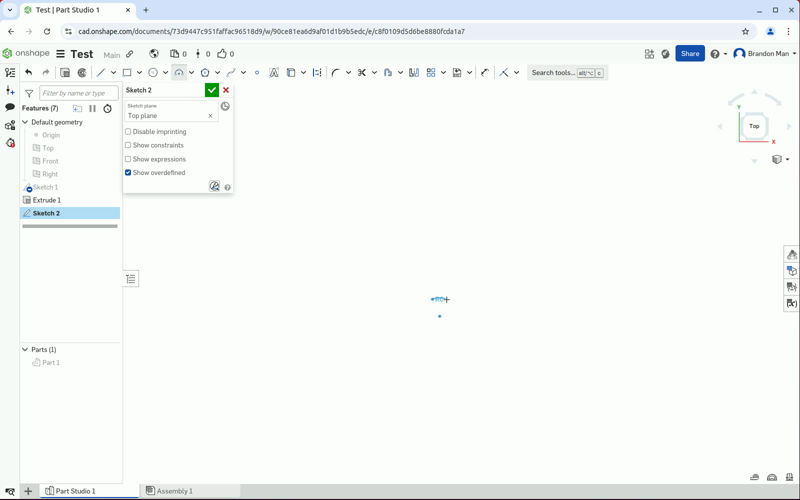
scroll(-6)
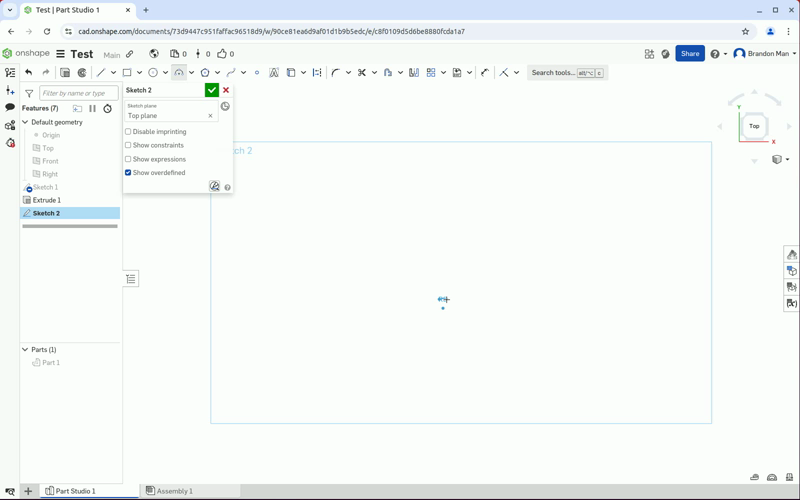
mouse_move(443, 300)
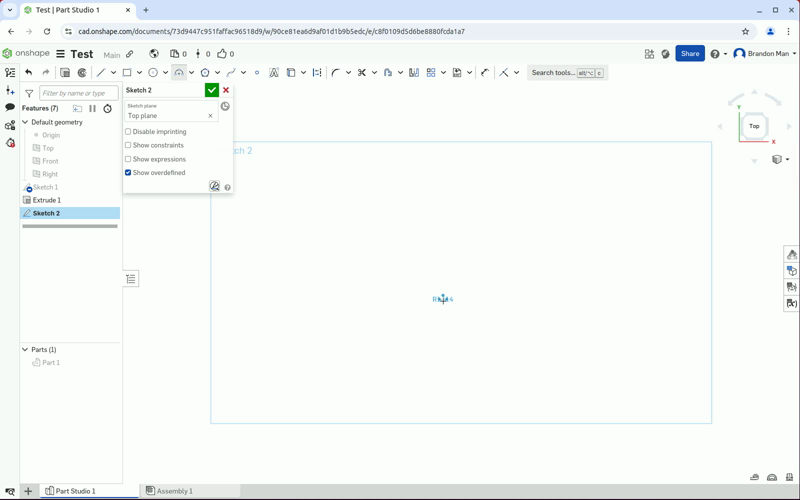
scroll(6)
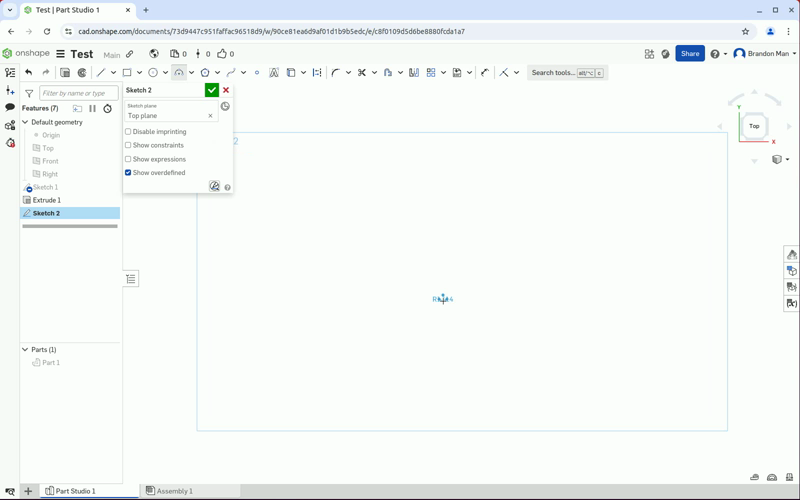
scroll(6)
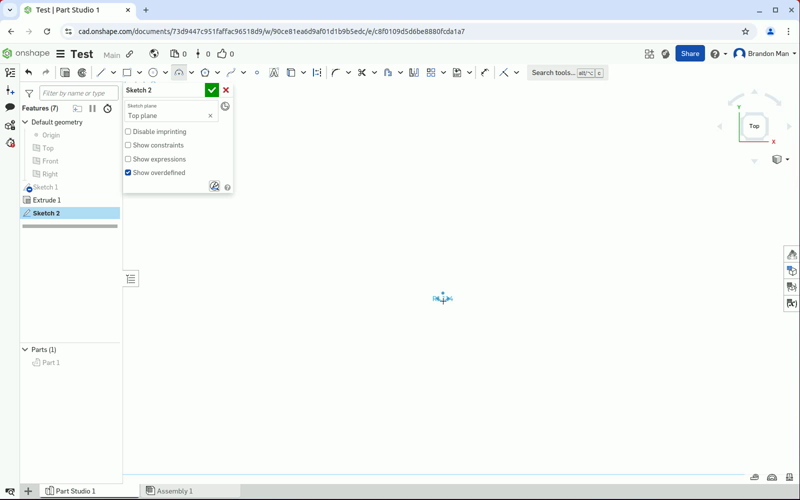
scroll(6)
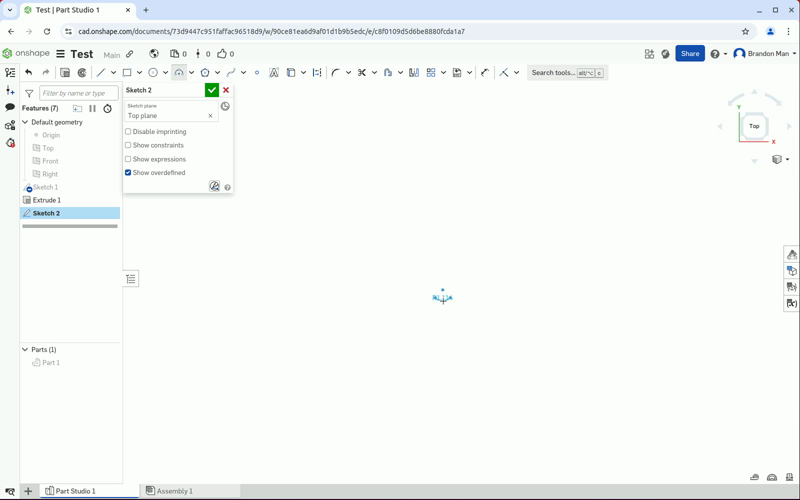
scroll(6)
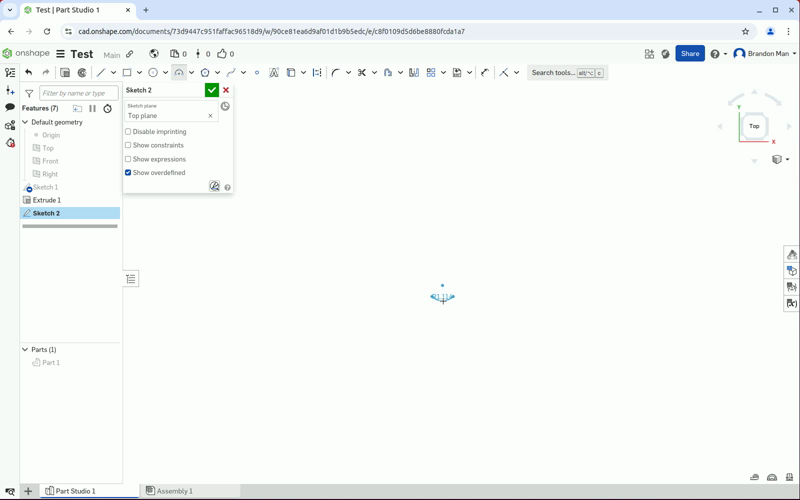
scroll(6)
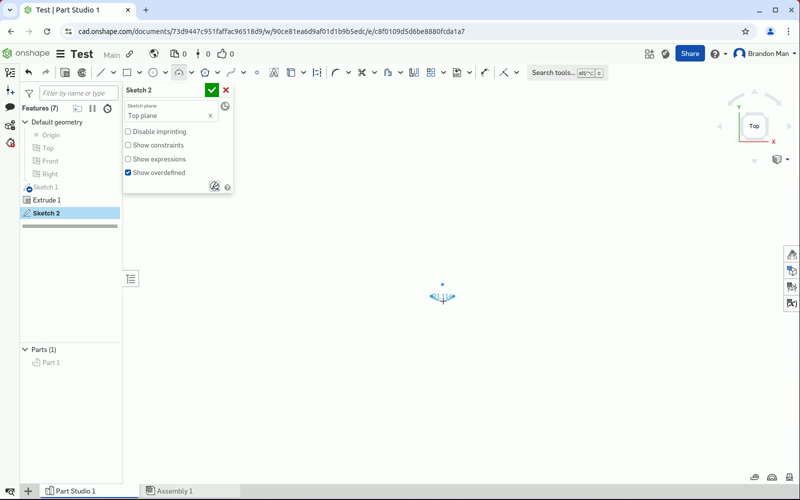
scroll(6)
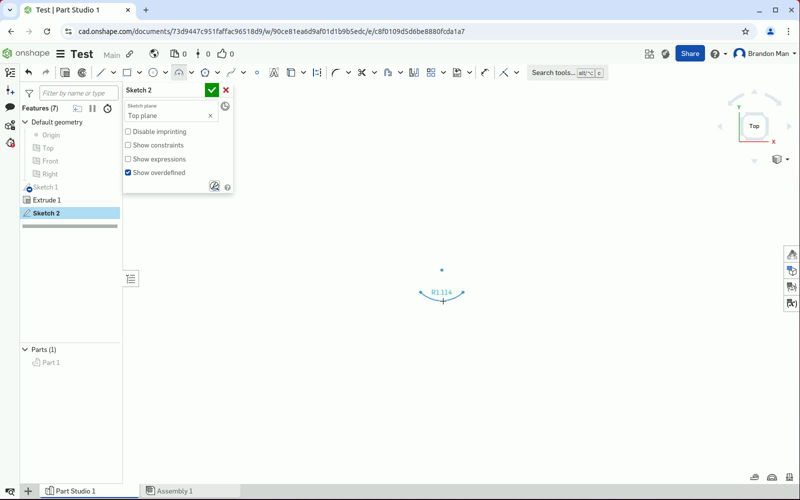
scroll(6)
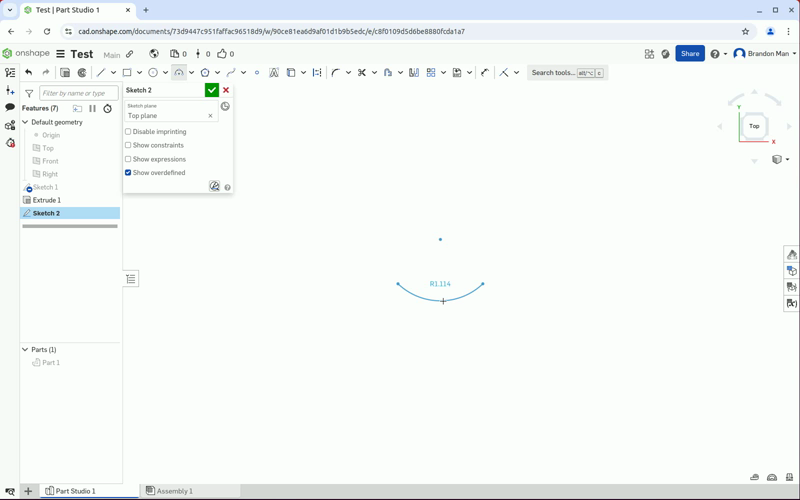
click(443, 300)
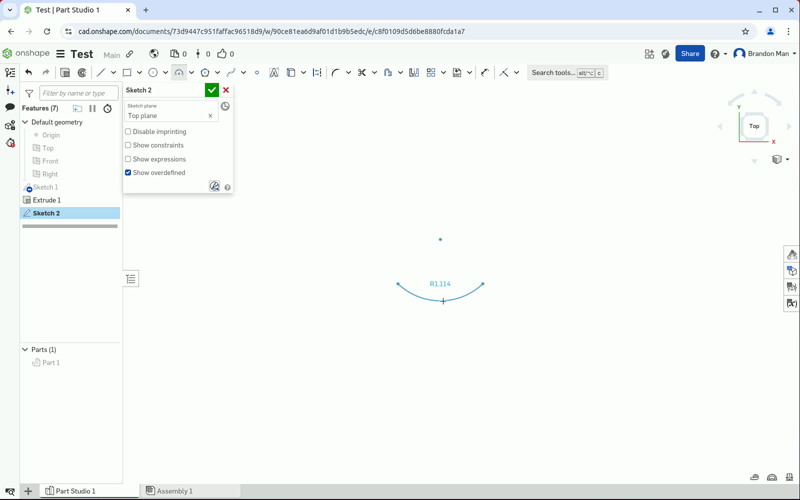
scroll(-6)
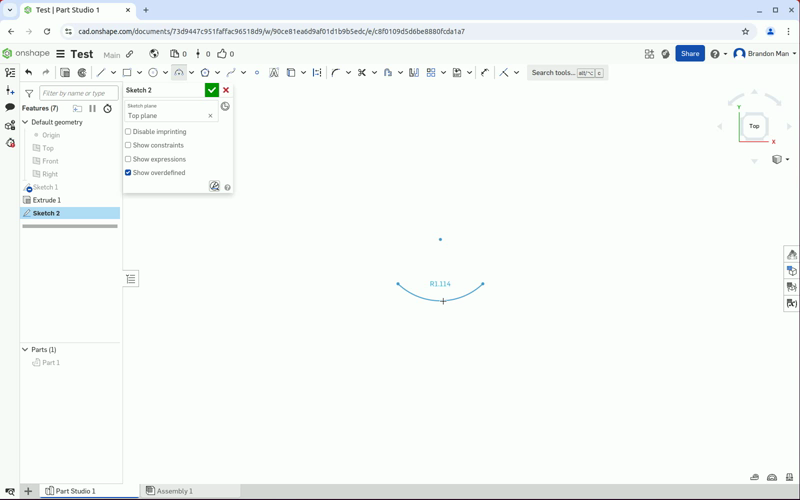
scroll(-6)
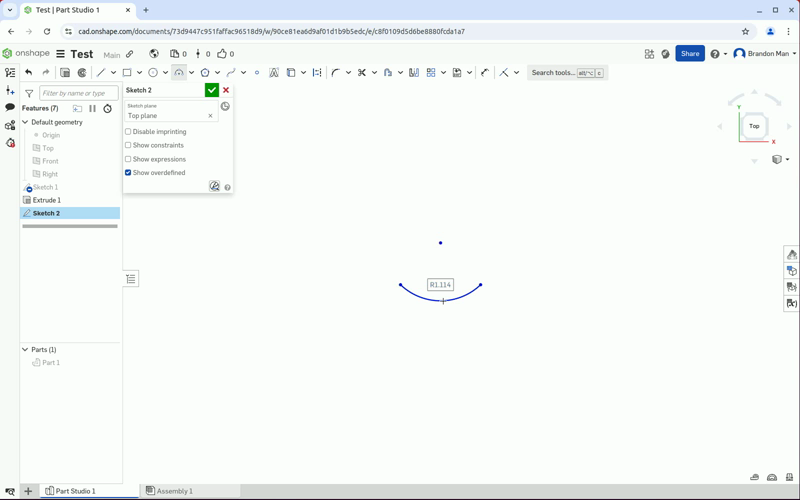
scroll(-6)
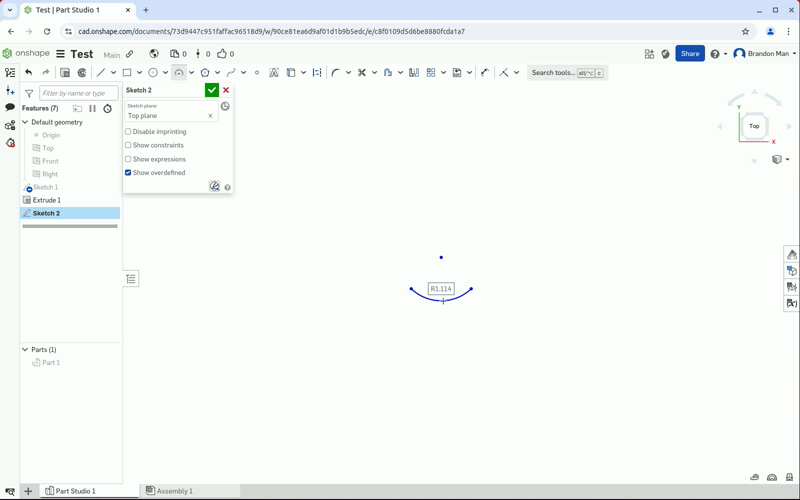
scroll(-6)
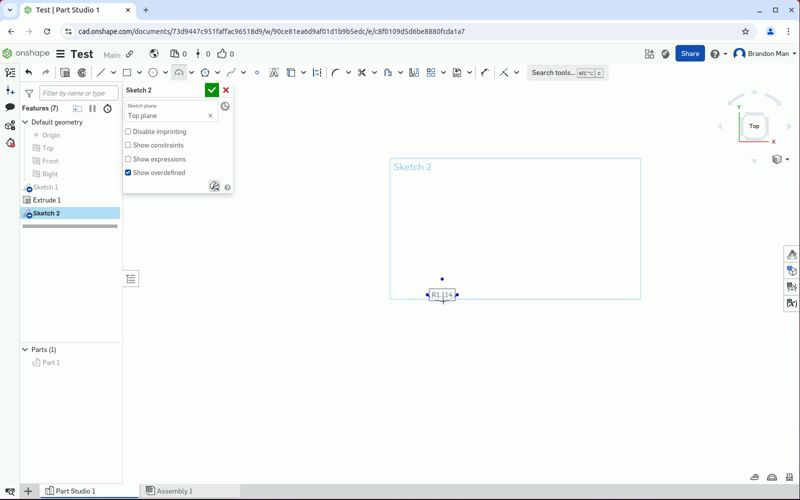
scroll(-6)
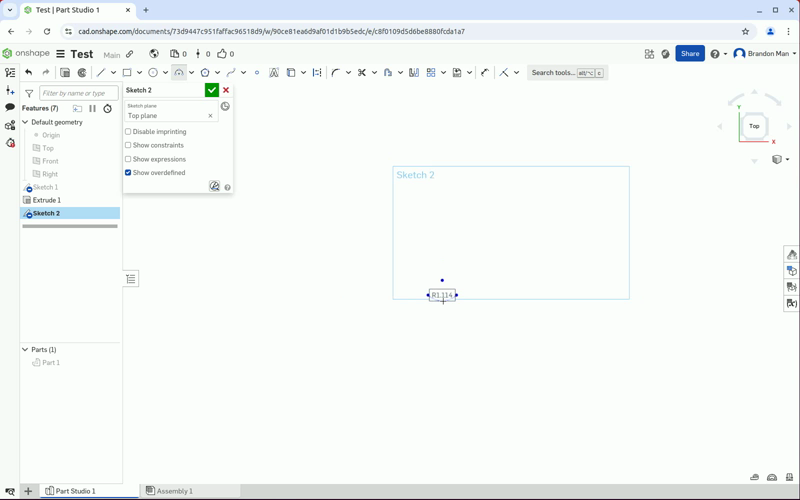
scroll(-6)
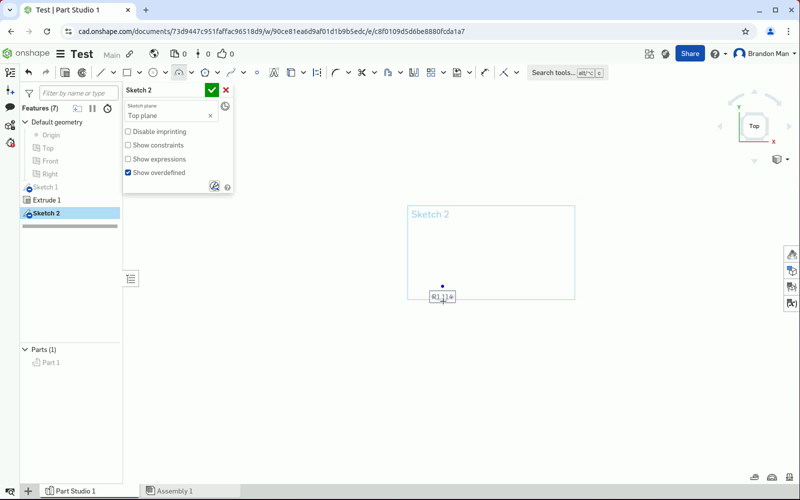
scroll(-6)
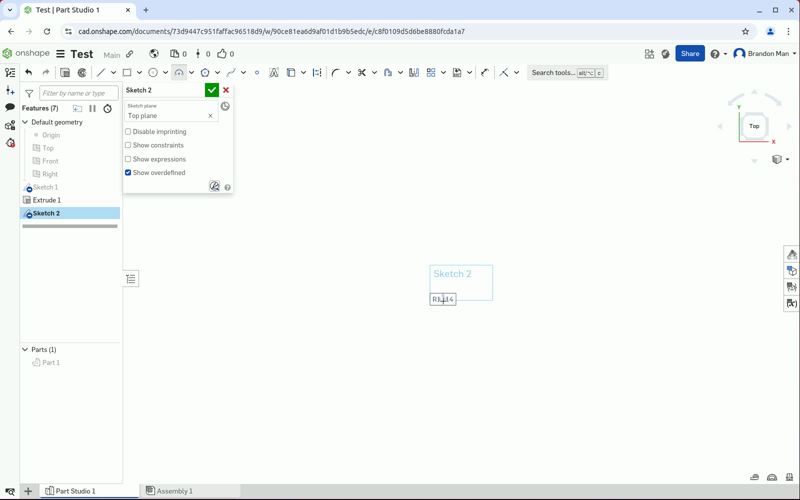
key_up(shift)
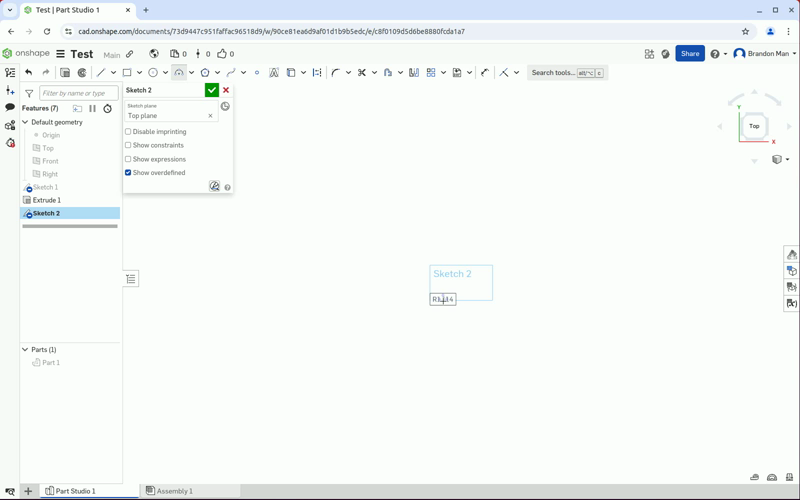
key(esc)
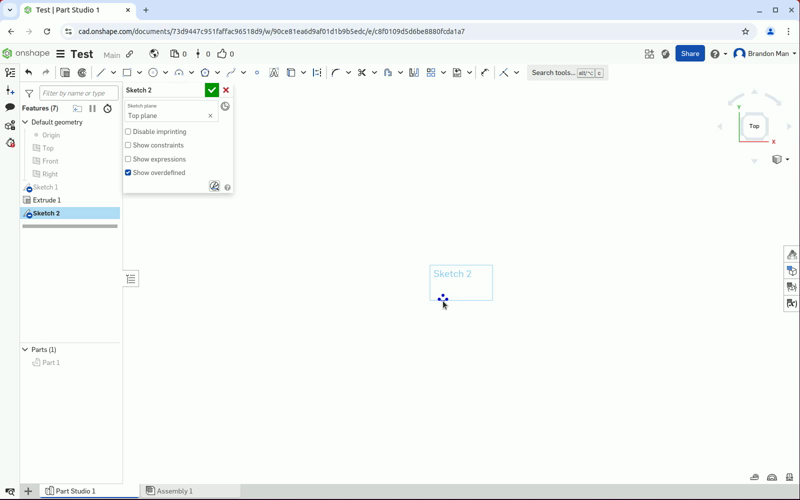
key(l)
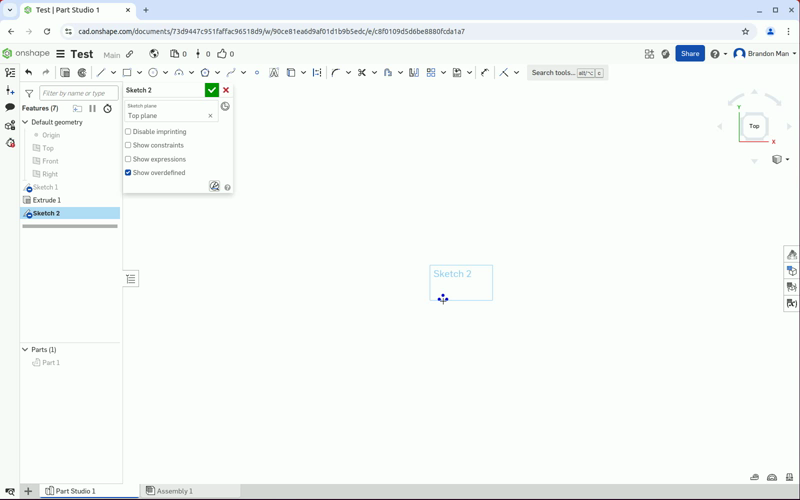
mouse_move(446, 299)
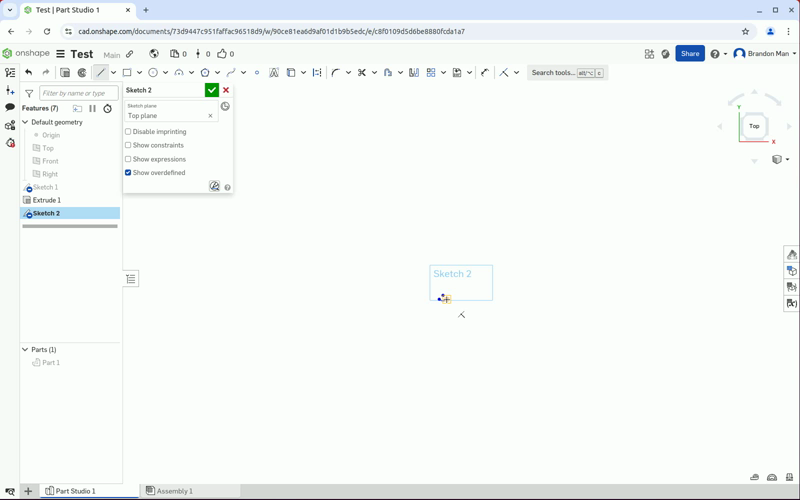
scroll(6)
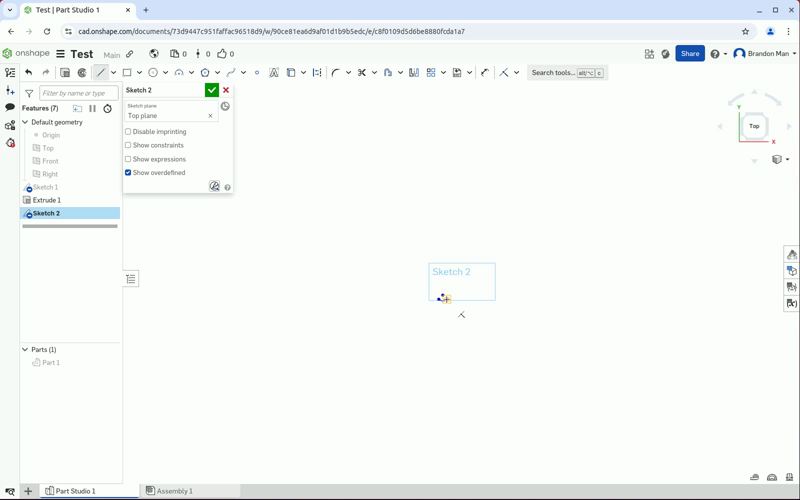
scroll(6)
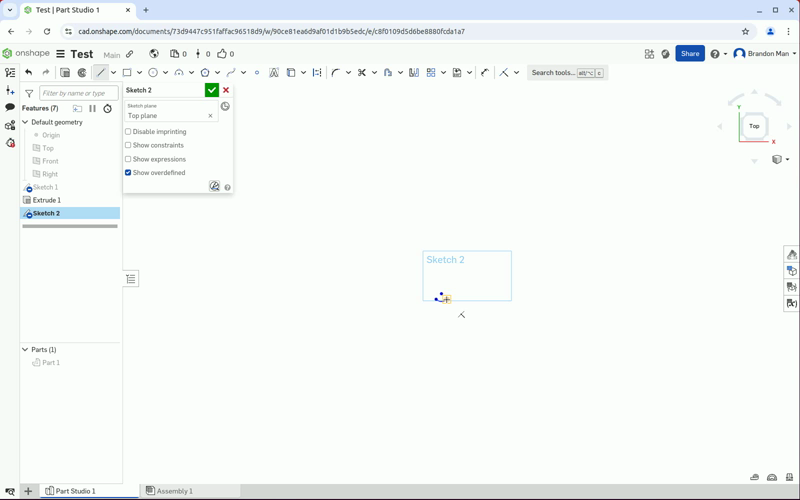
scroll(6)
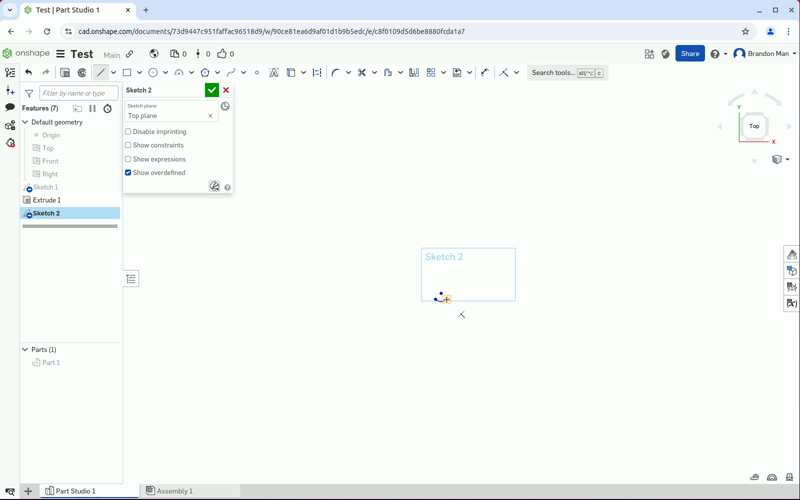
scroll(6)
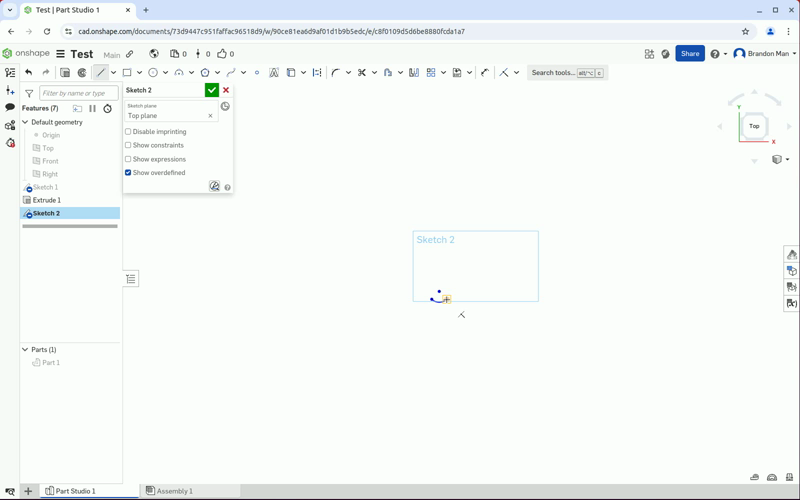
scroll(6)
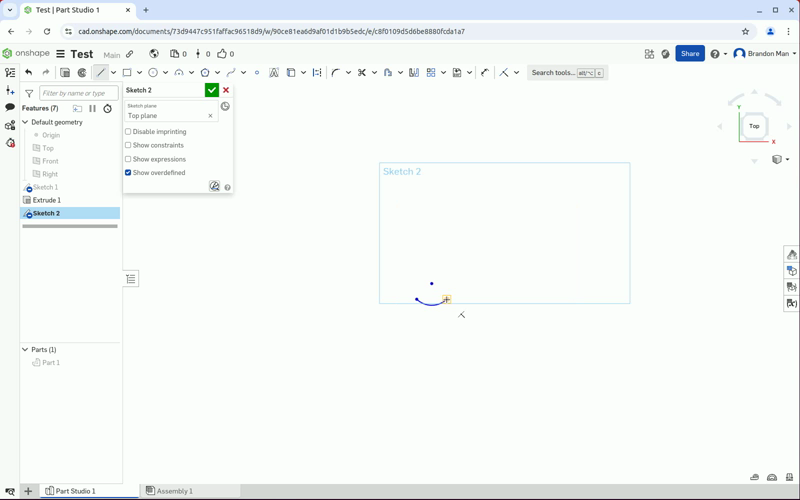
scroll(6)
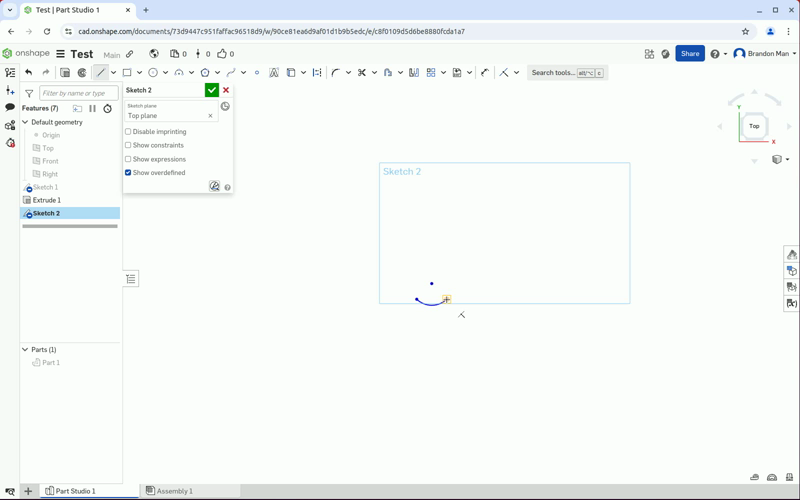
scroll(6)
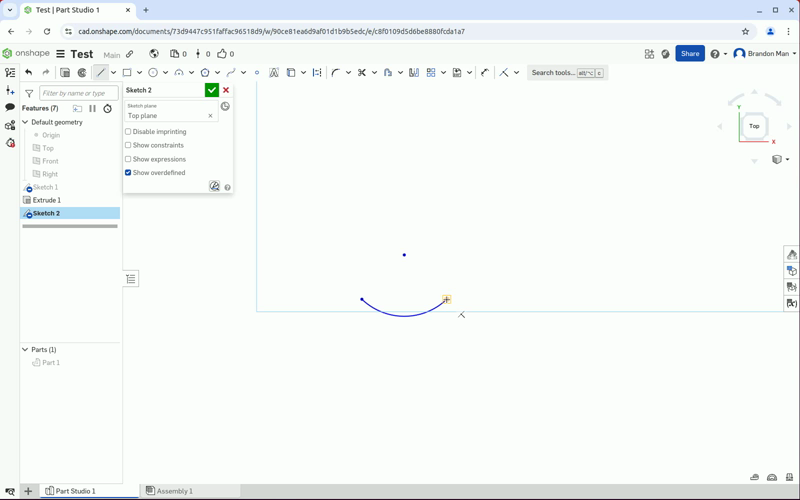
click(446, 299)
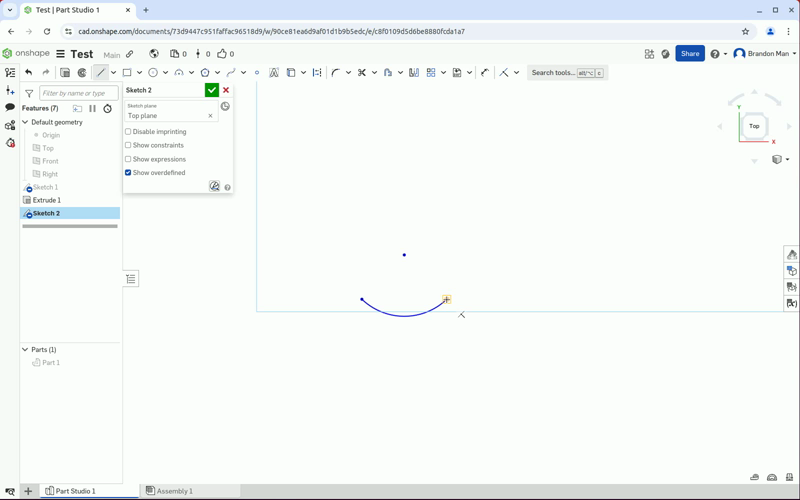
scroll(-6)
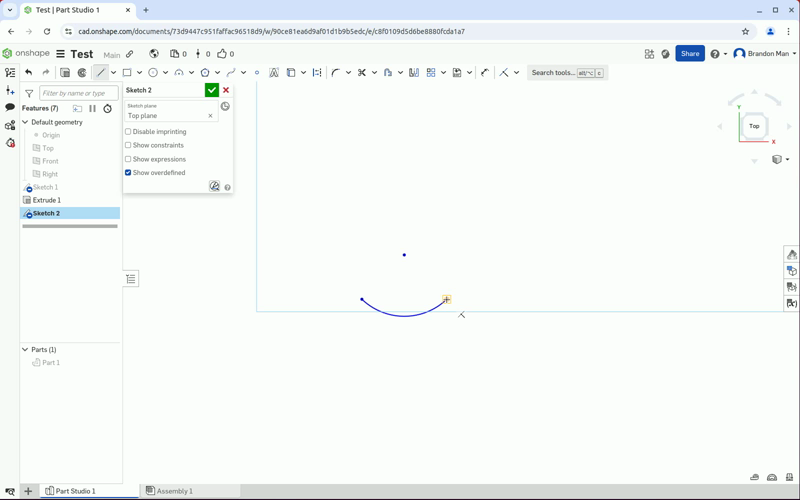
scroll(-6)
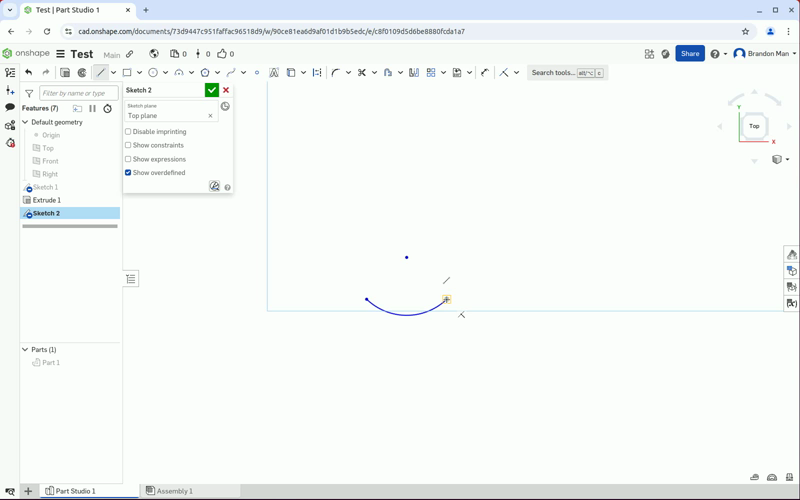
scroll(-6)
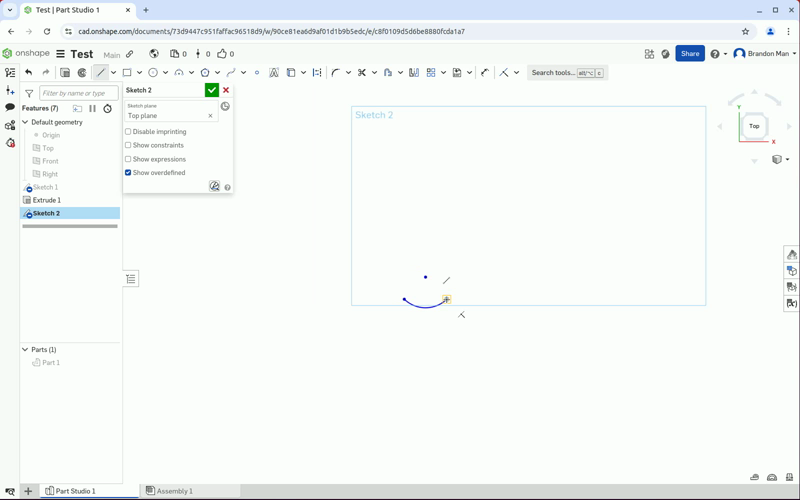
scroll(-6)
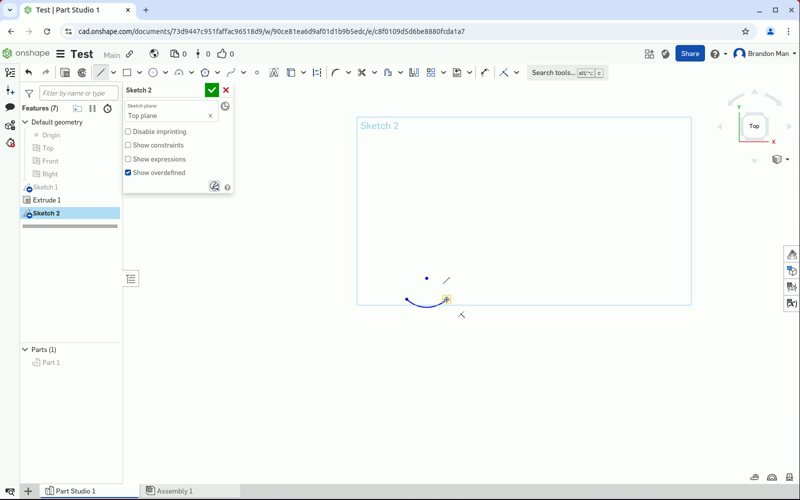
scroll(-6)
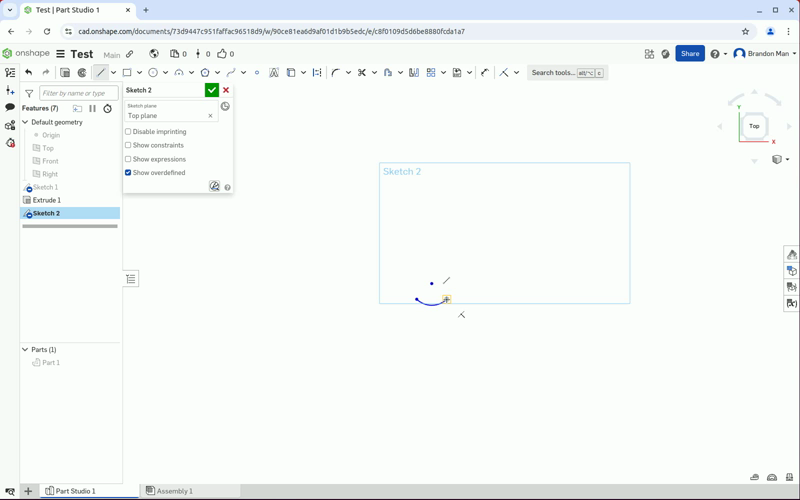
scroll(-6)
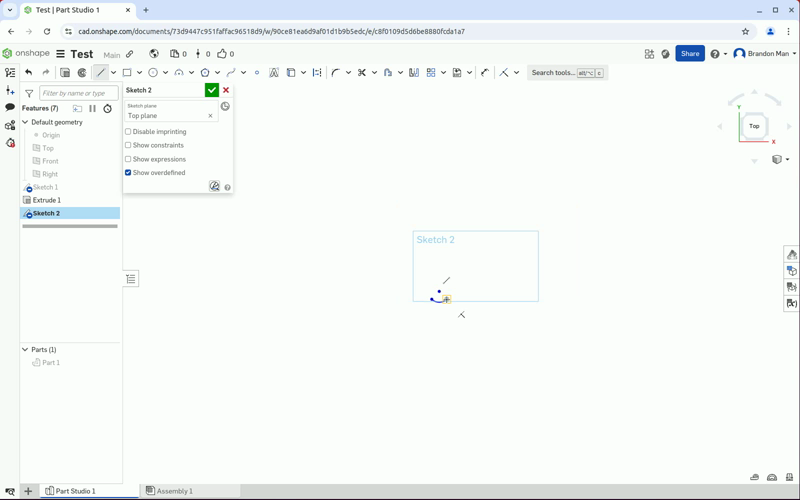
scroll(-6)
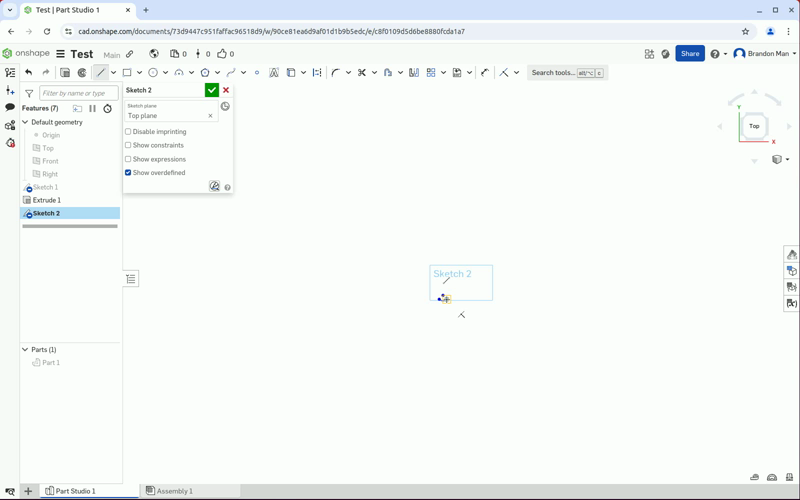
key_down(shift)
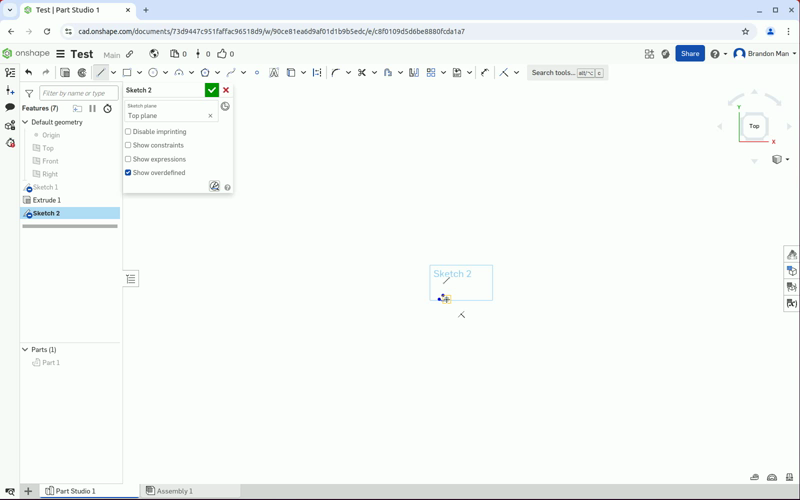
mouse_move(476, 299)
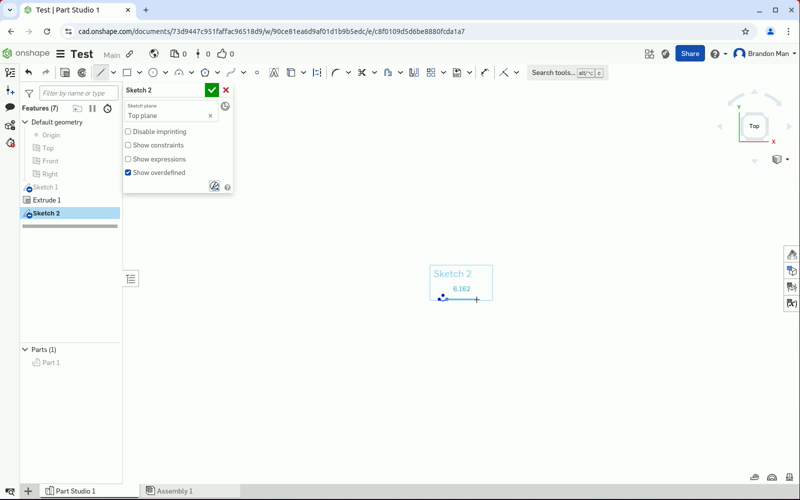
mouse_move(450, 294)
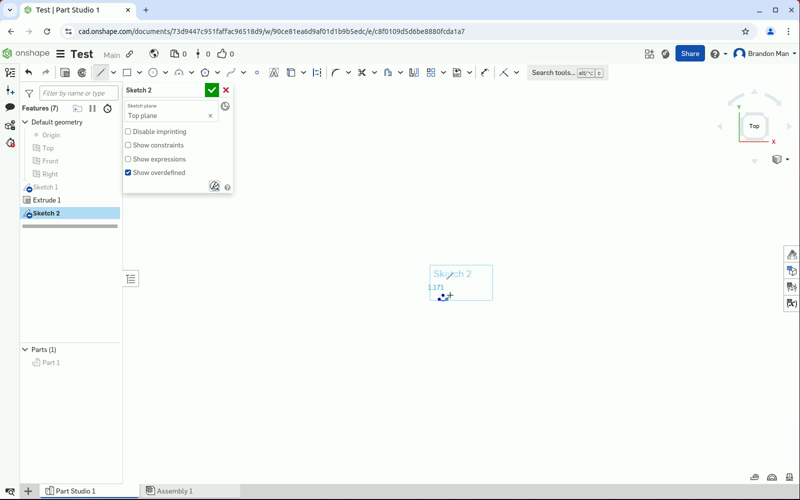
scroll(6)
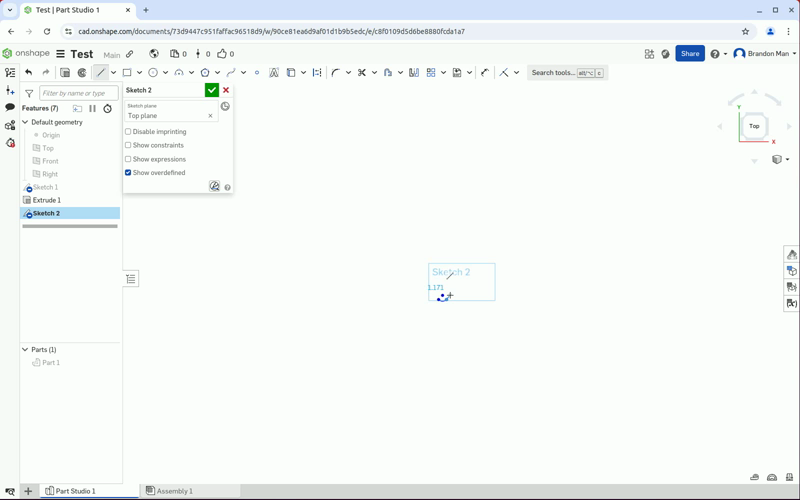
scroll(6)
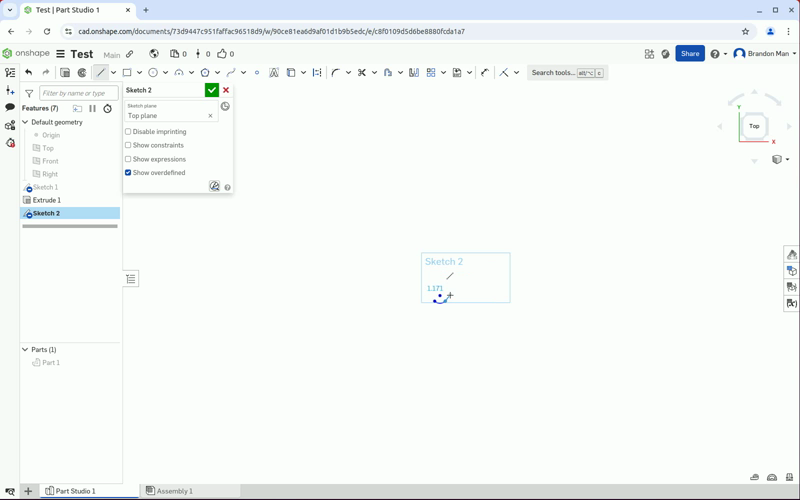
scroll(6)
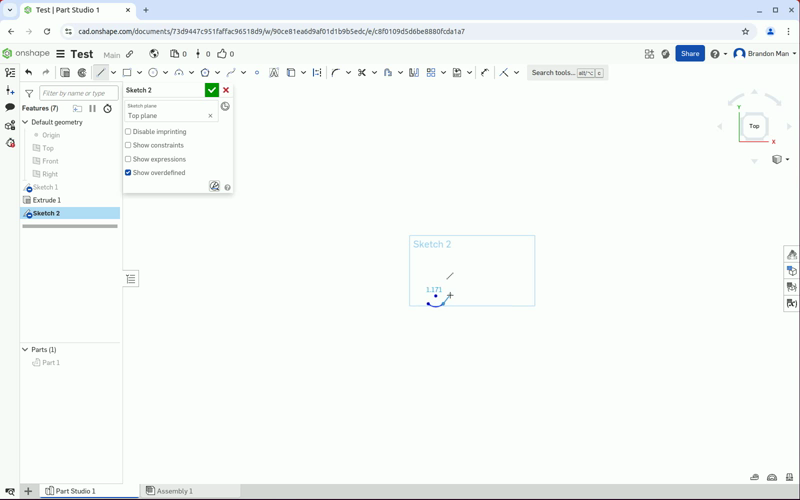
scroll(6)
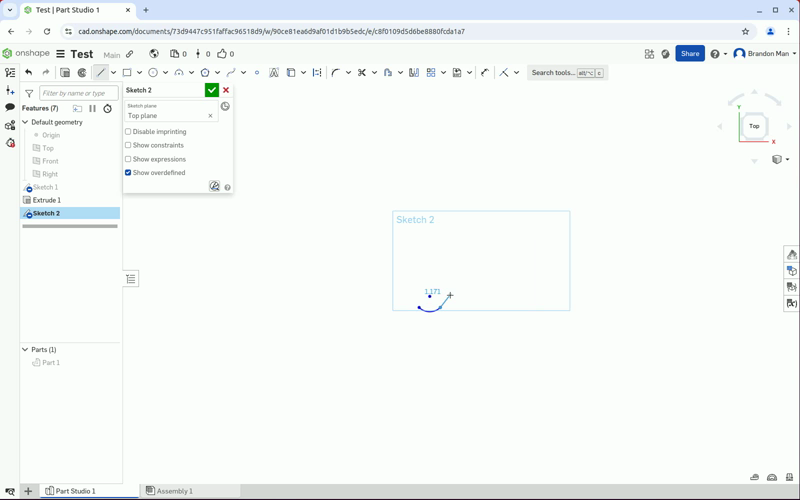
scroll(6)
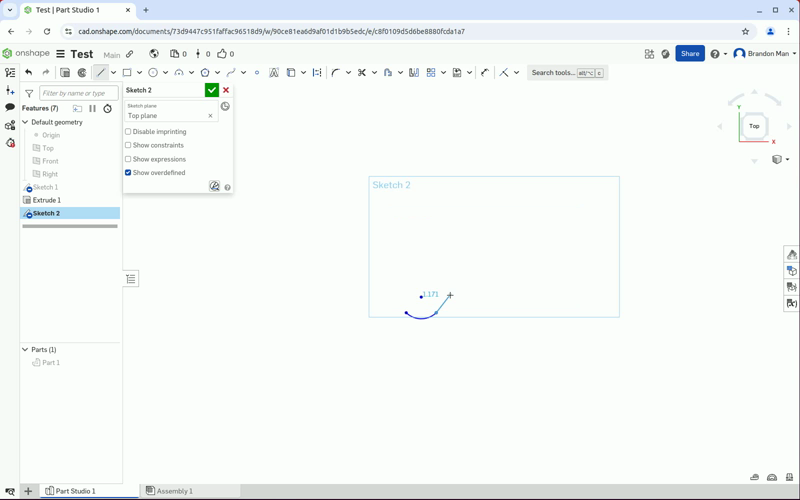
scroll(6)
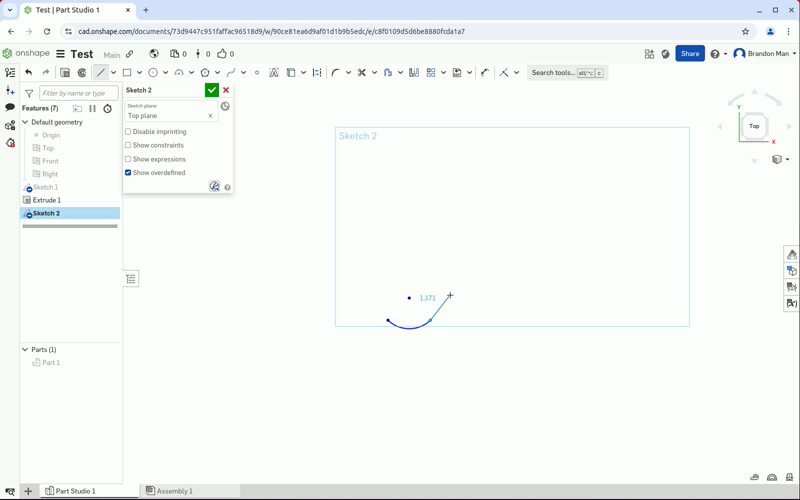
scroll(6)
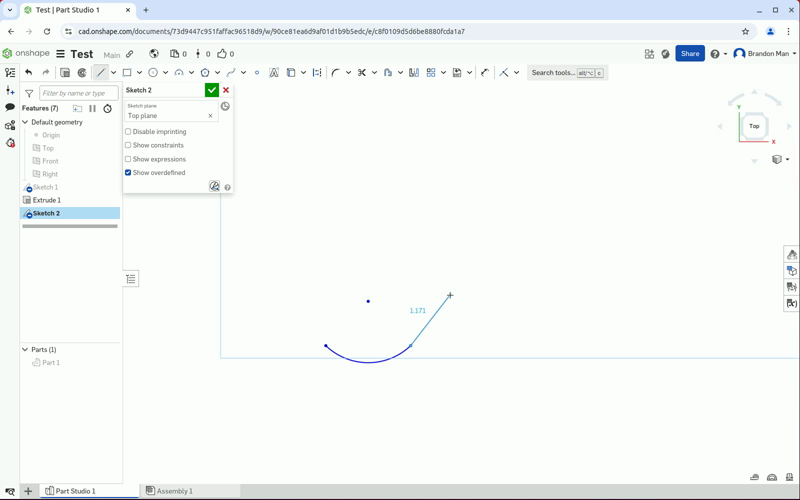
click(450, 294)
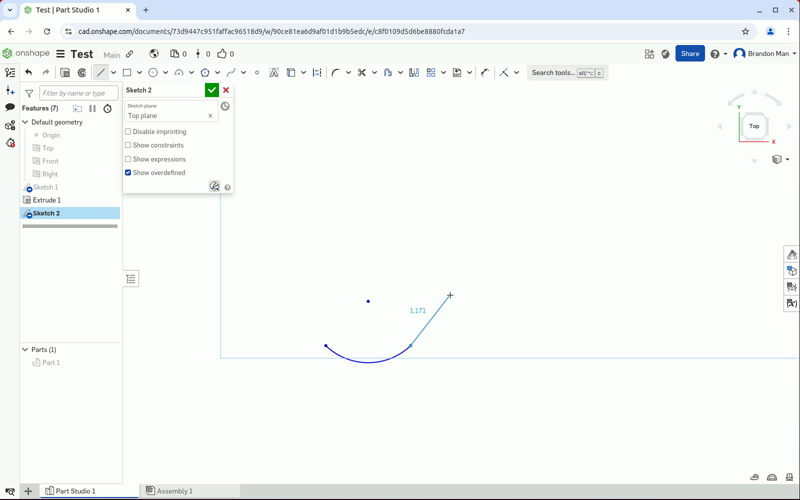
scroll(-6)
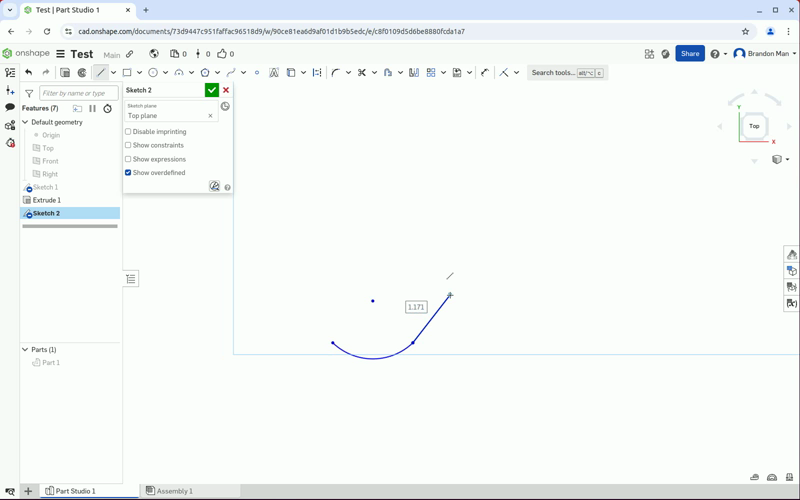
scroll(-6)
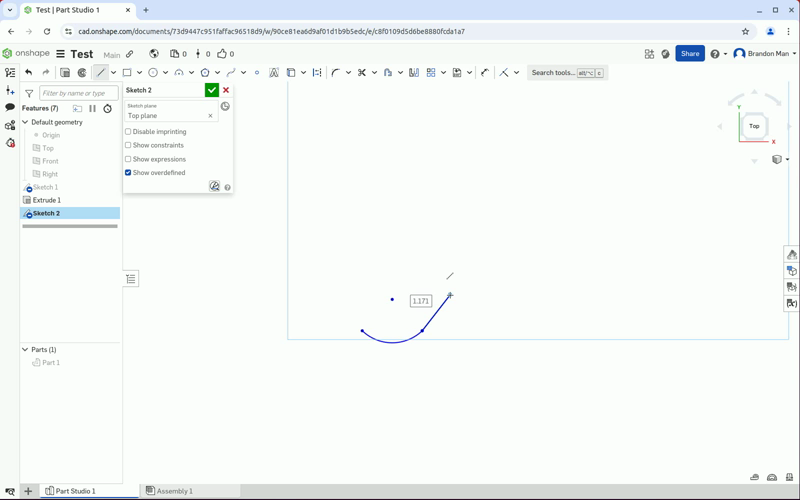
scroll(-6)
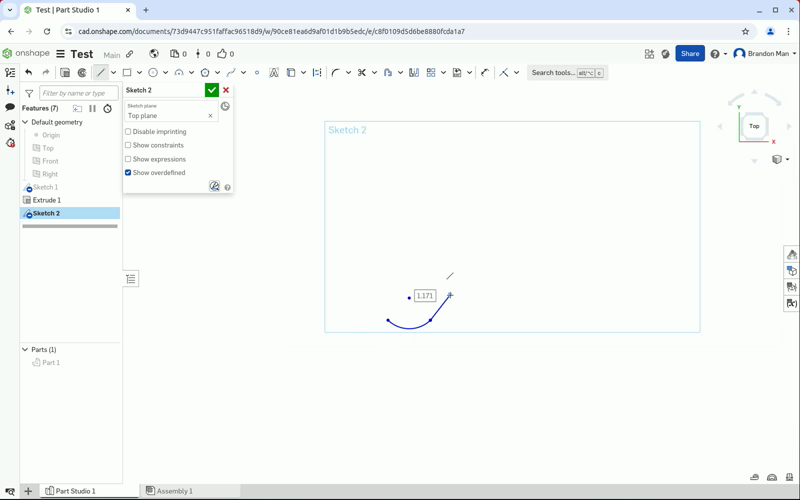
scroll(-6)
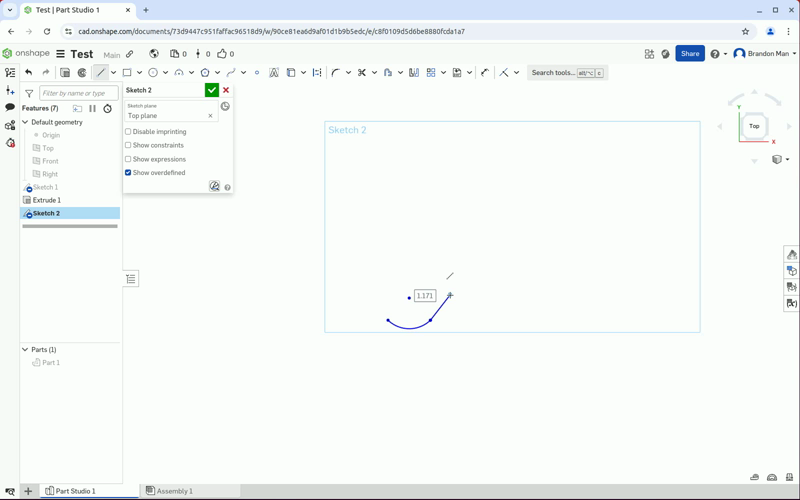
scroll(-6)
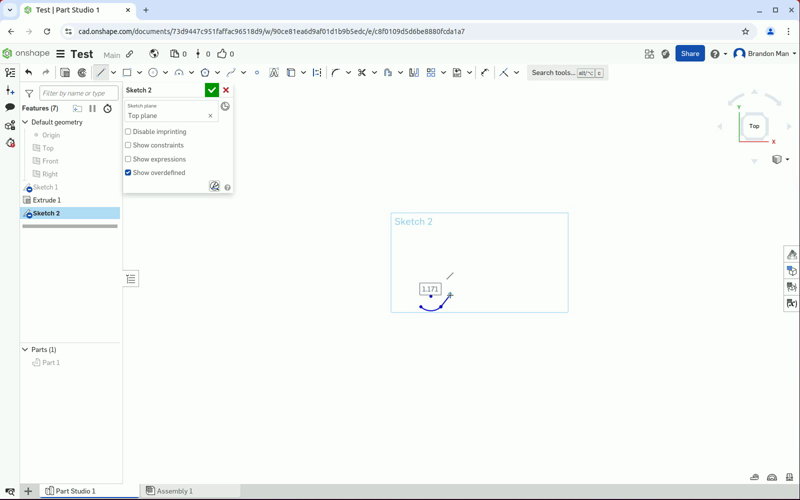
scroll(-6)
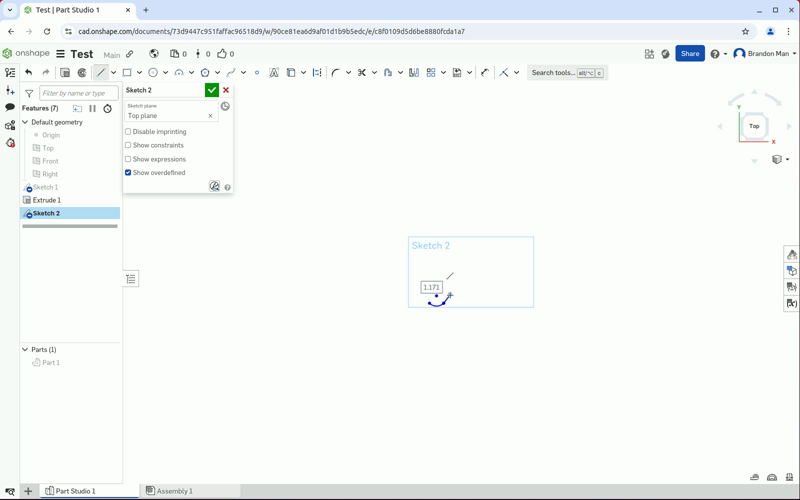
scroll(-6)
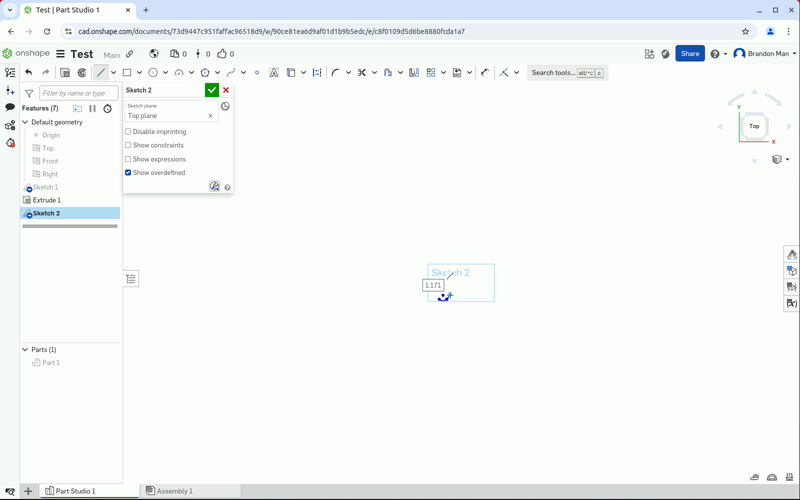
key_up(shift)
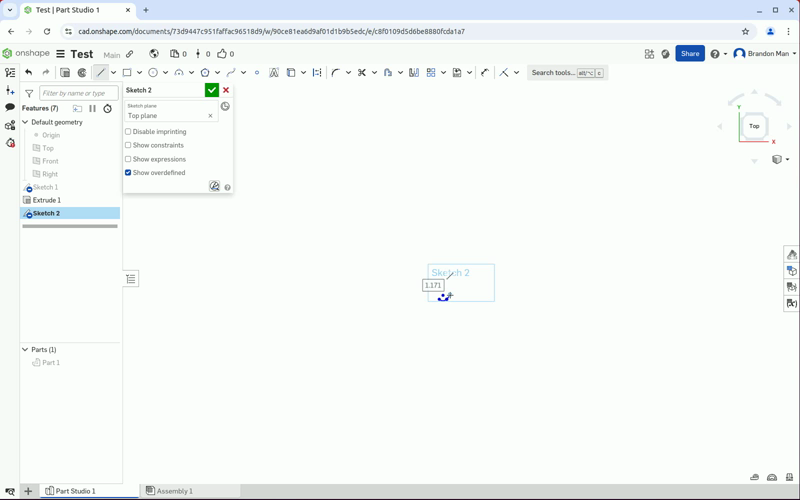
key(esc)
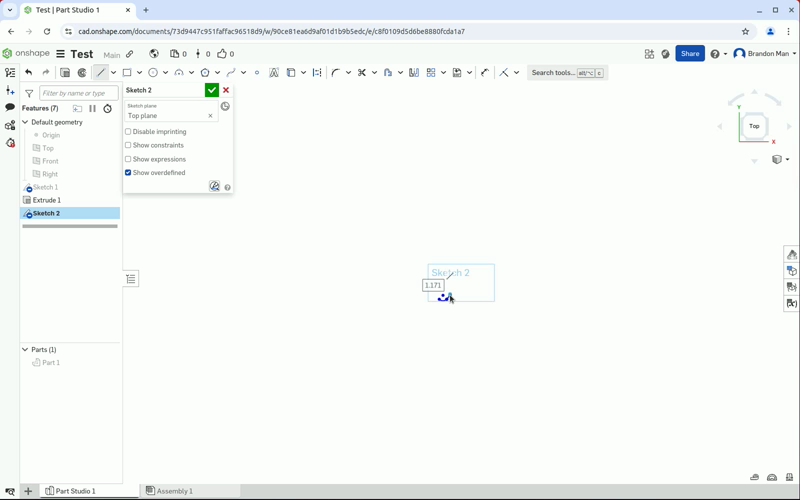
key(a)
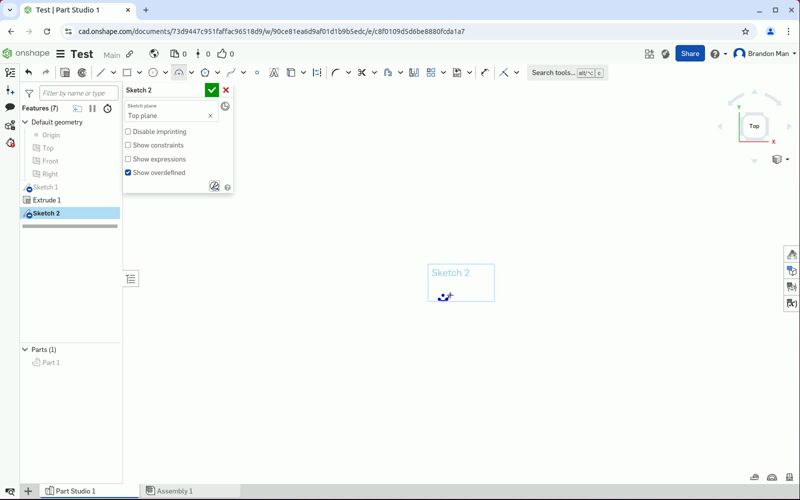
mouse_move(450, 294)
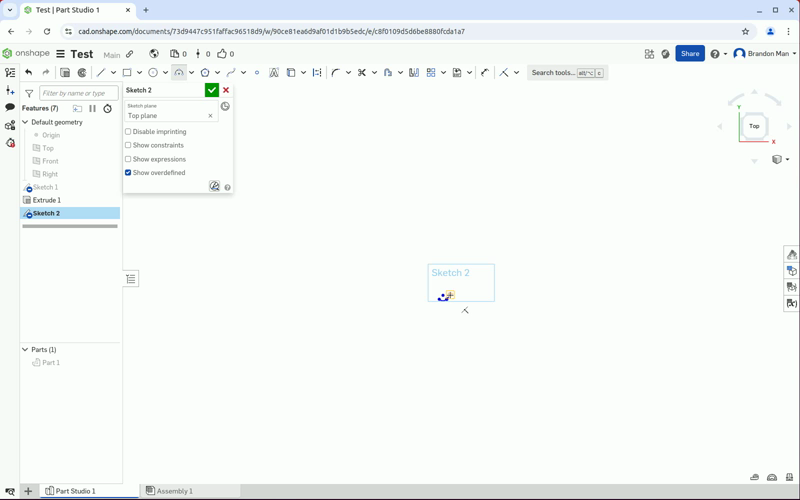
click(450, 294)
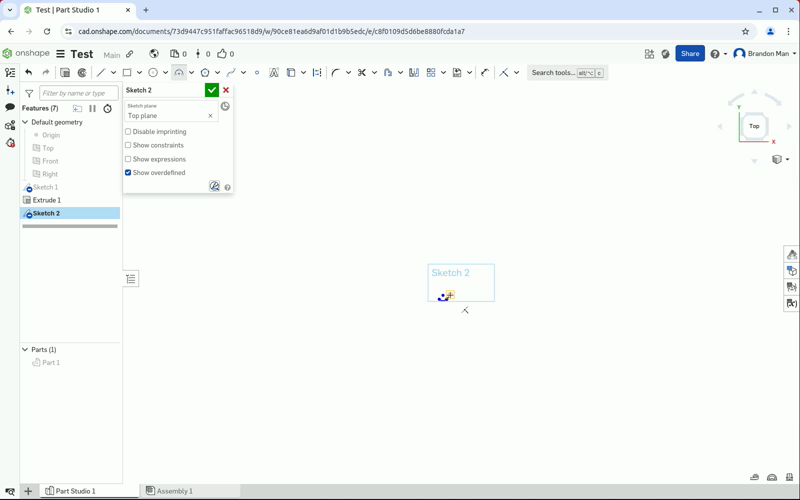
key_down(shift)
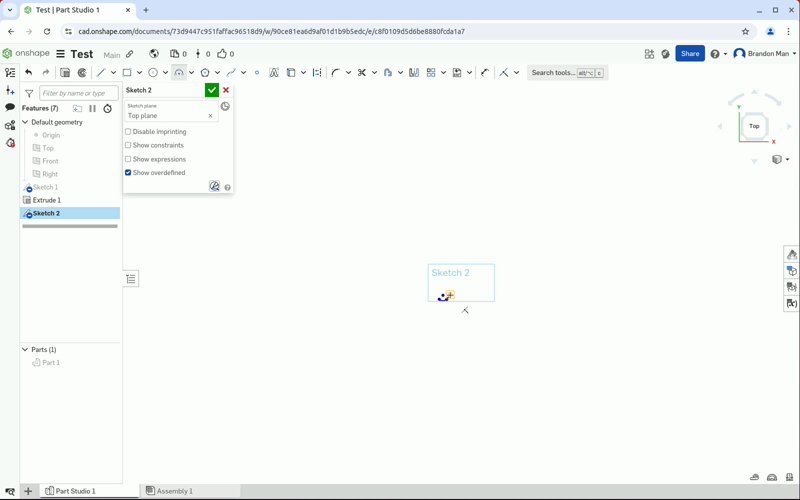
mouse_move(450, 288)
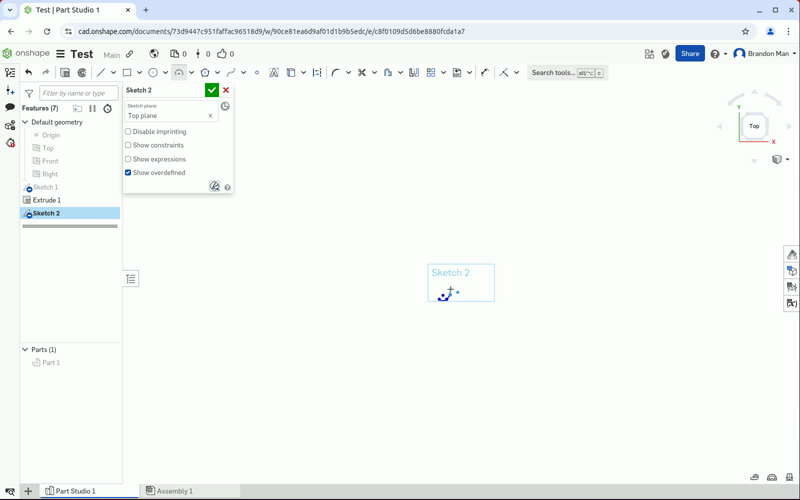
scroll(6)
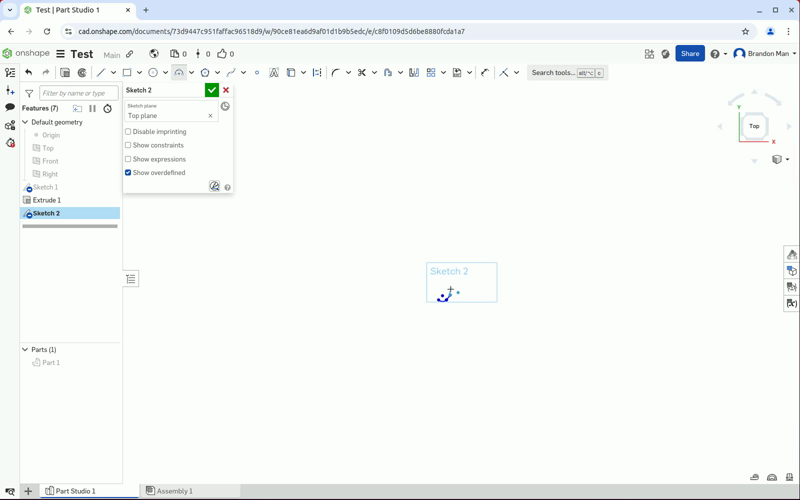
scroll(6)
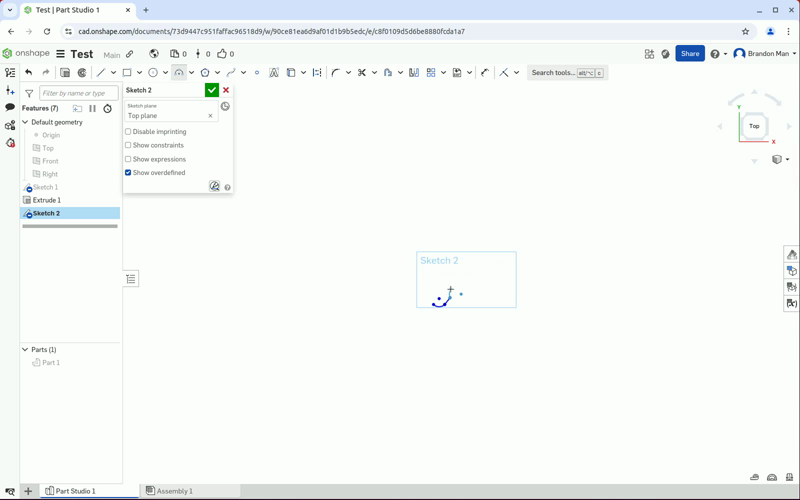
scroll(6)
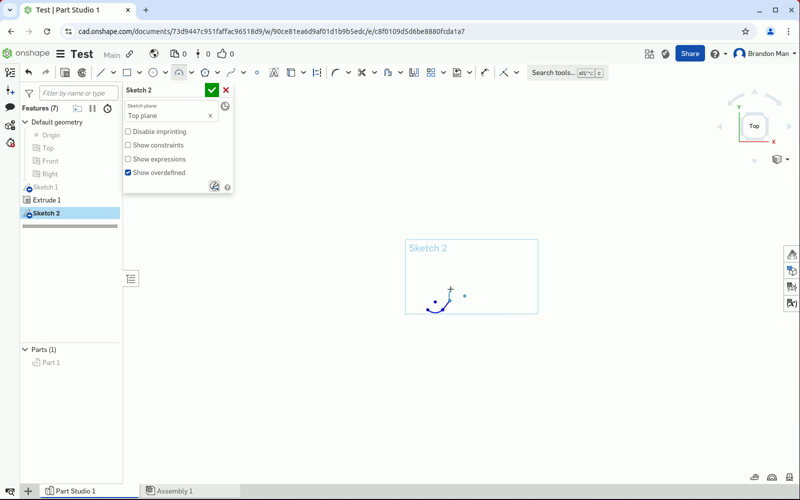
scroll(6)
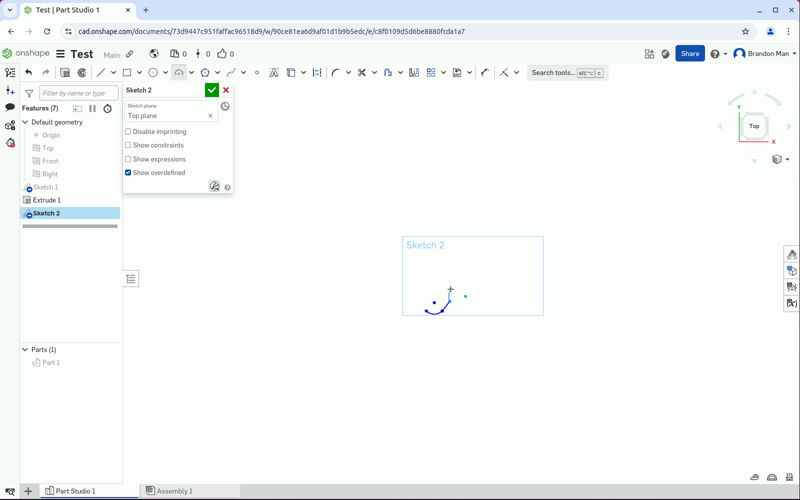
scroll(6)
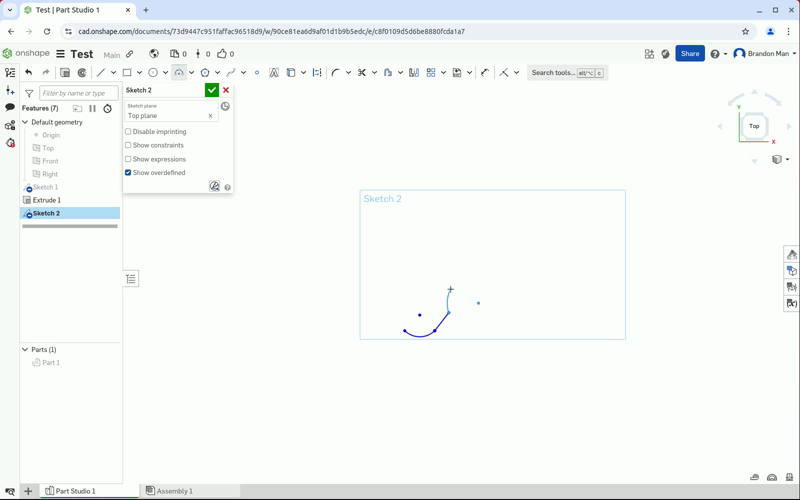
scroll(6)
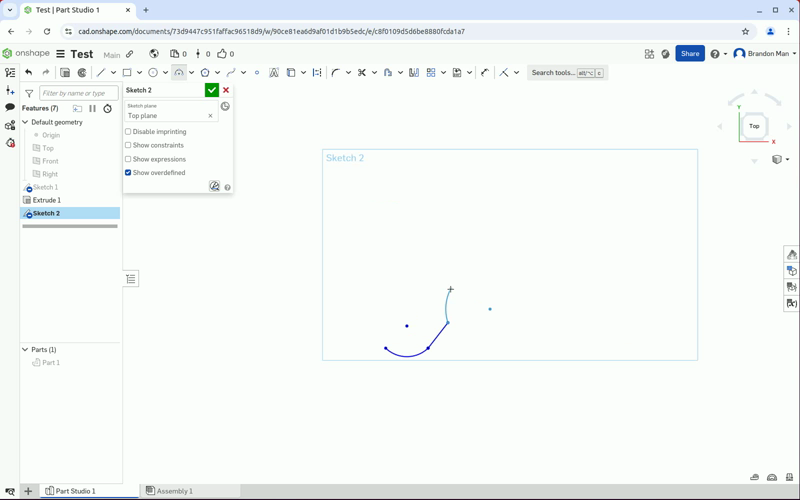
scroll(6)
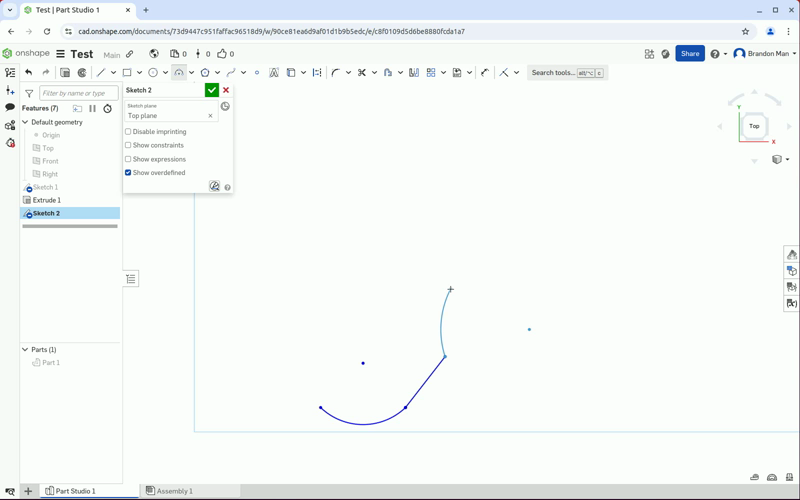
click(450, 288)
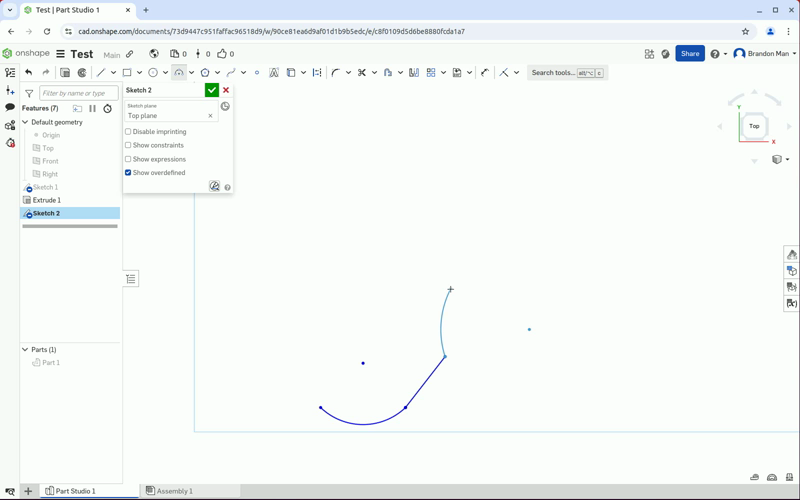
scroll(-6)
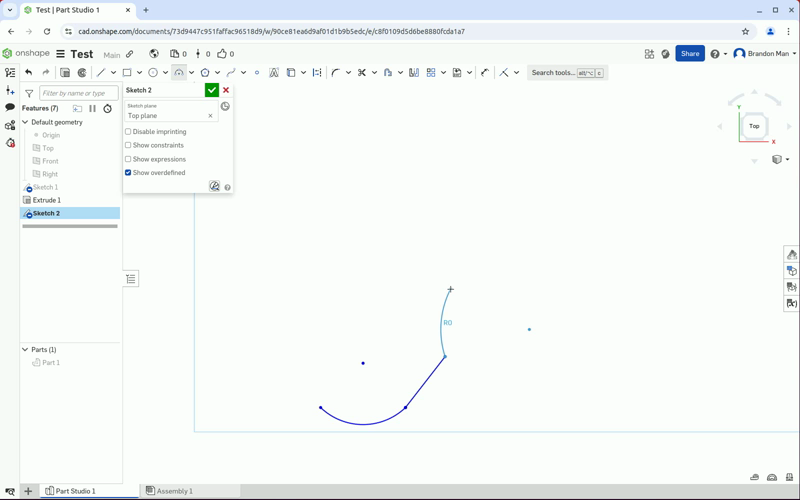
scroll(-6)
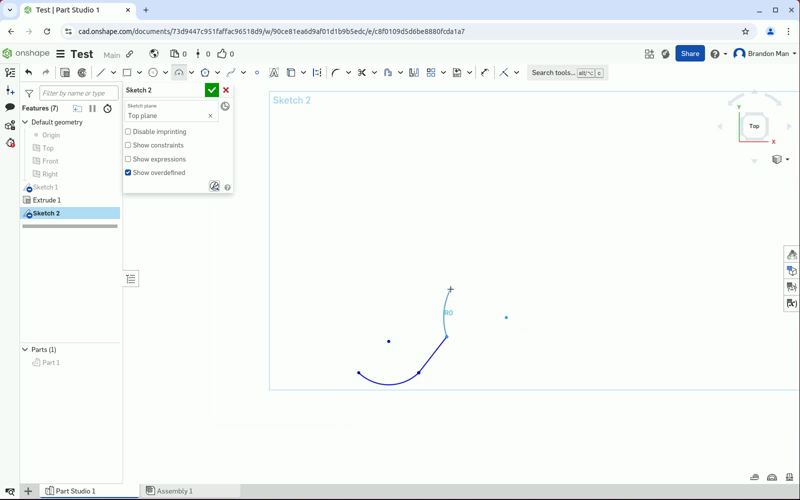
scroll(-6)
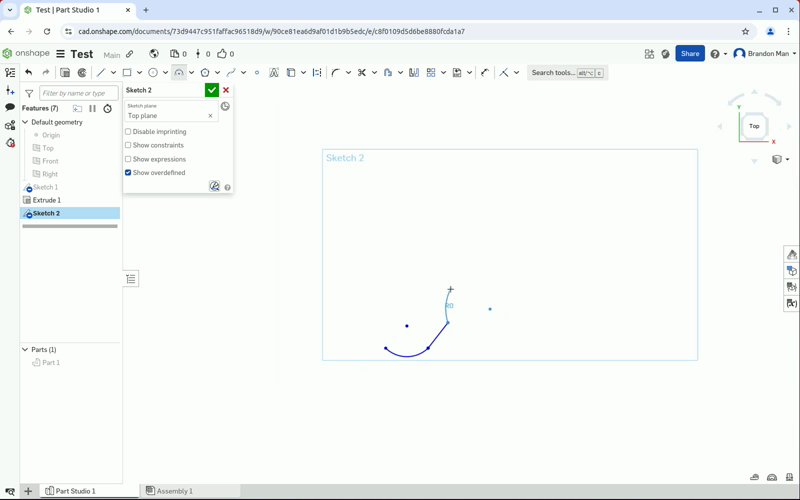
scroll(-6)
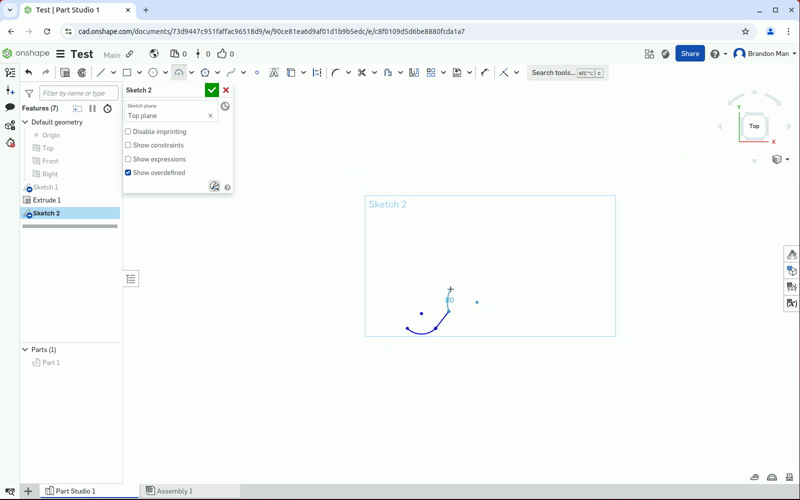
scroll(-6)
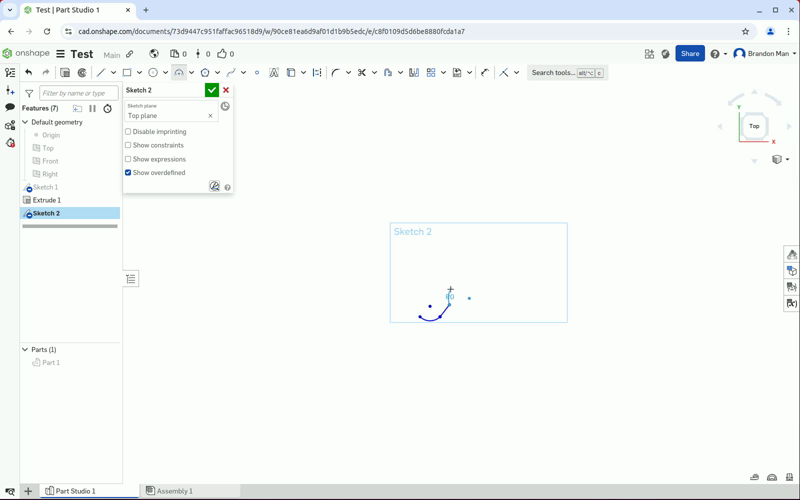
scroll(-6)
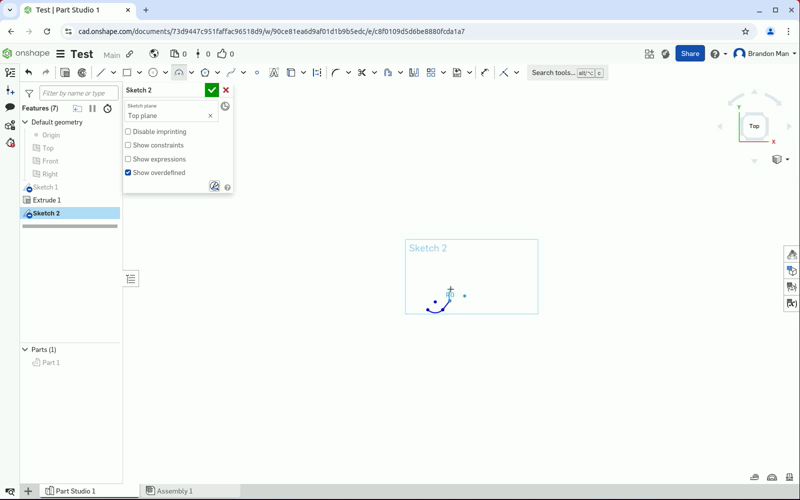
scroll(-6)
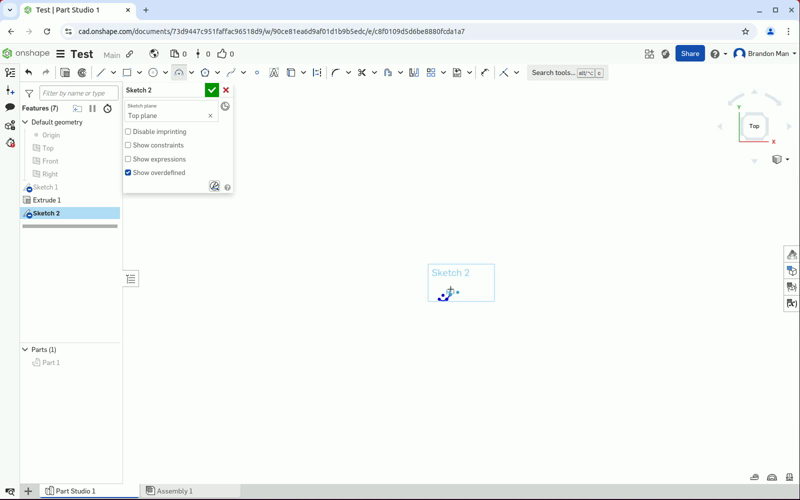
mouse_move(451, 291)
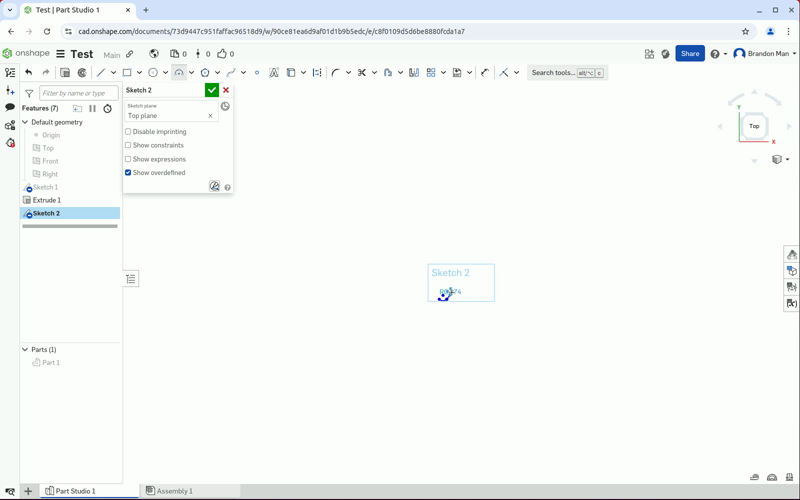
scroll(6)
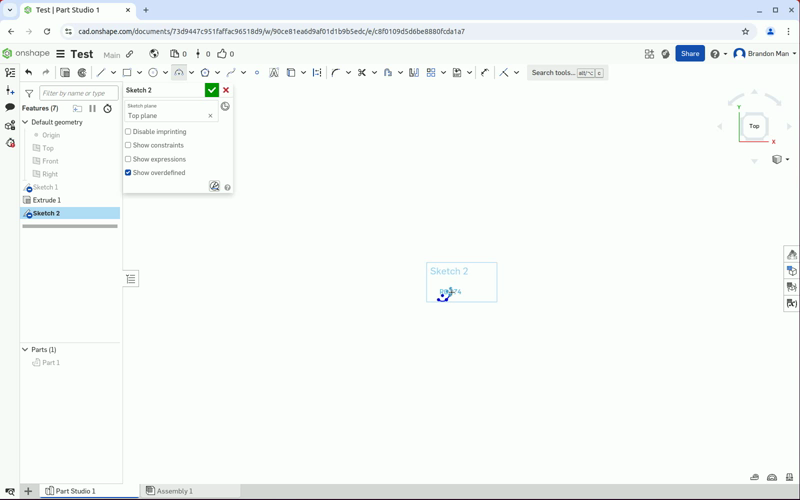
scroll(6)
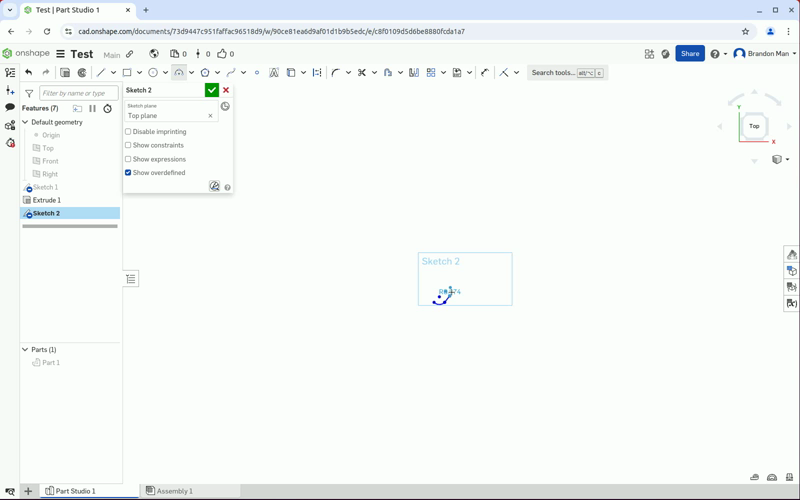
scroll(6)
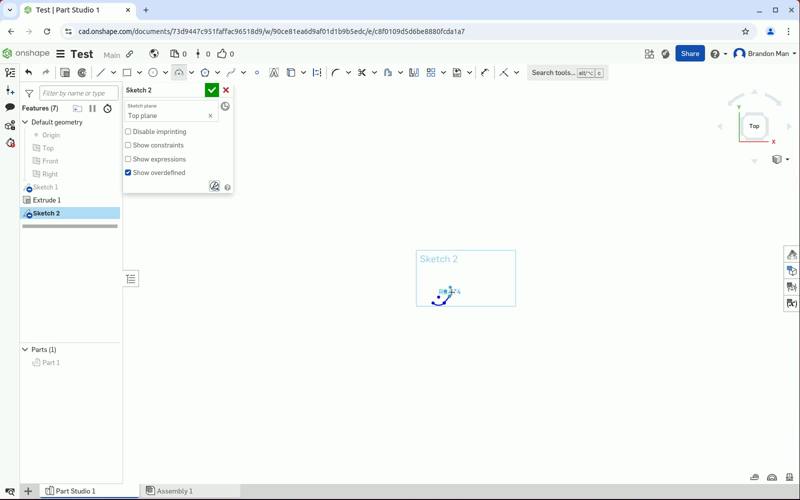
scroll(6)
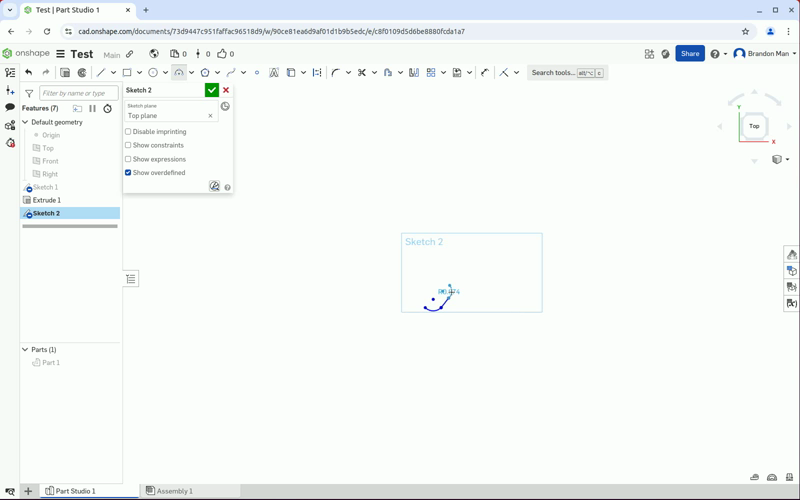
scroll(6)
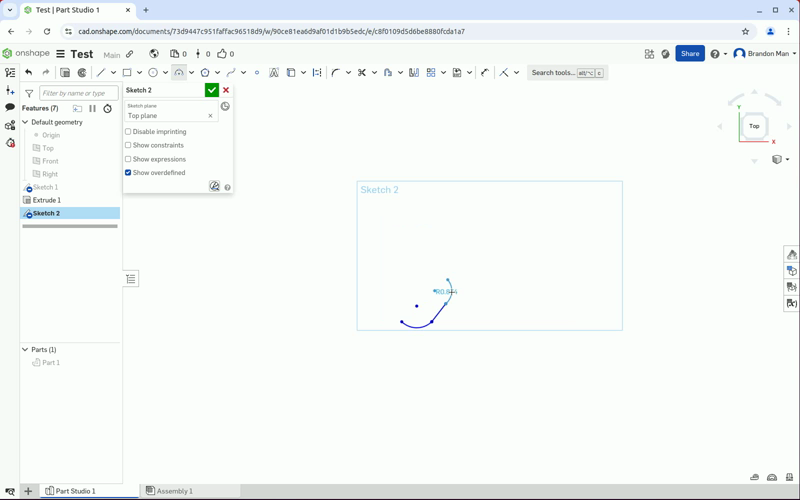
scroll(6)
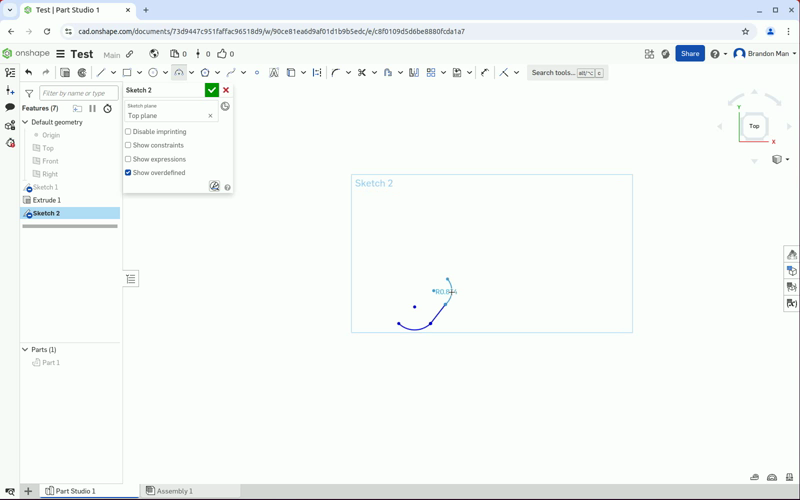
scroll(6)
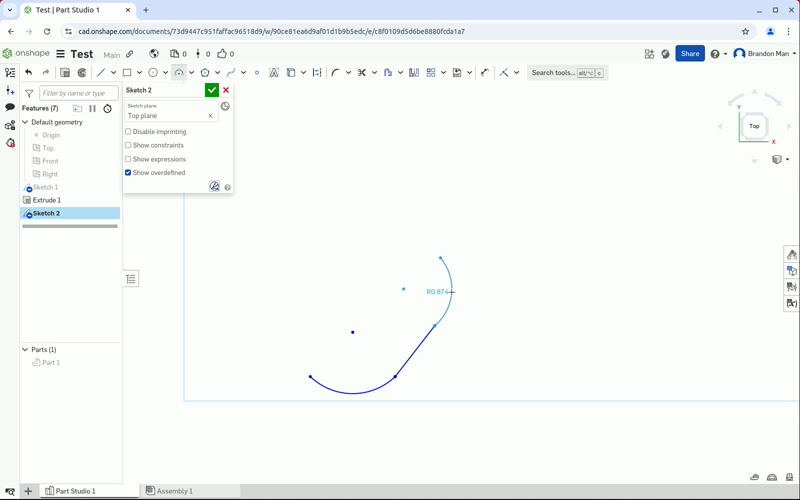
click(451, 291)
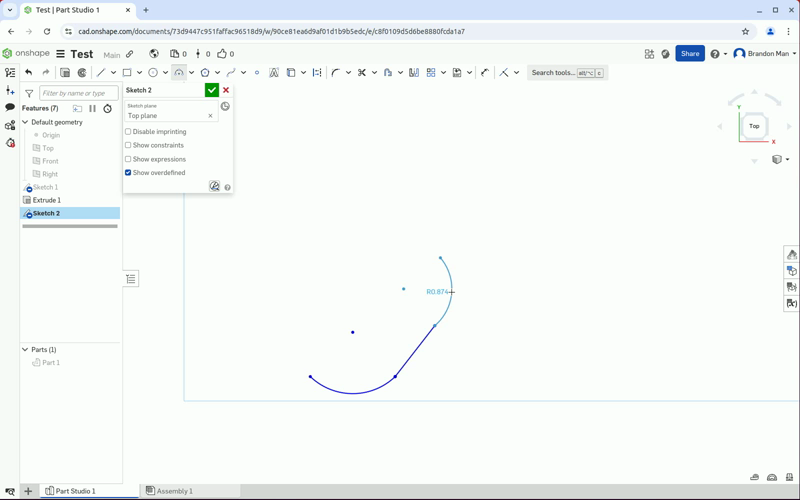
scroll(-6)
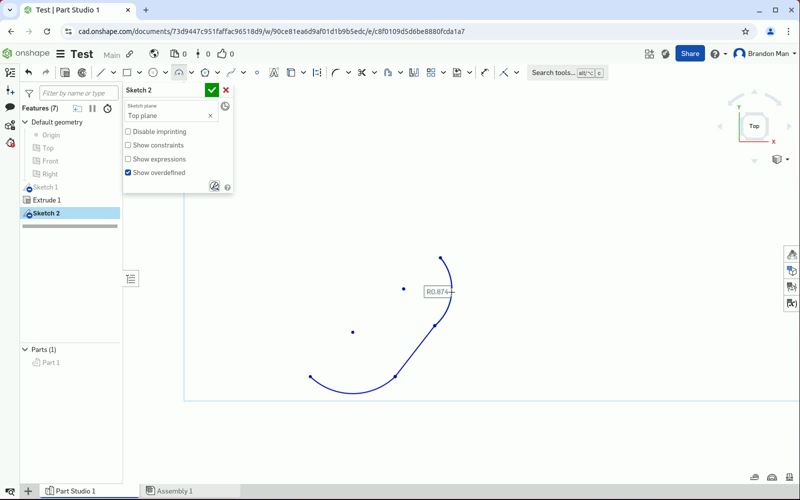
scroll(-6)
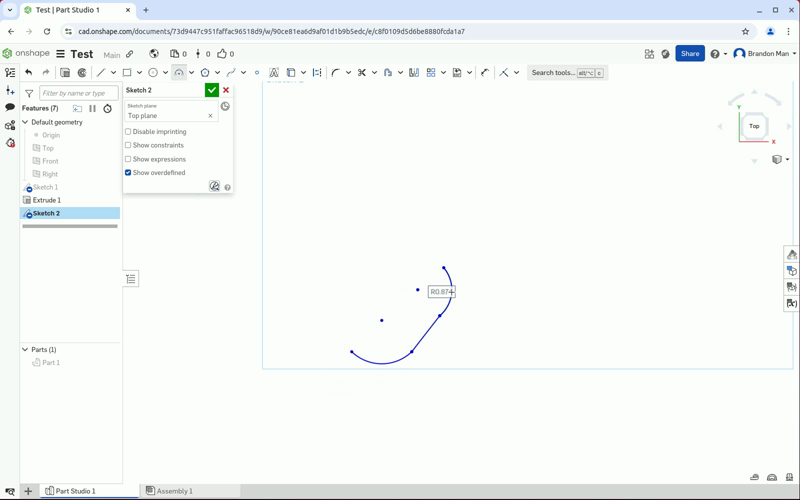
scroll(-6)
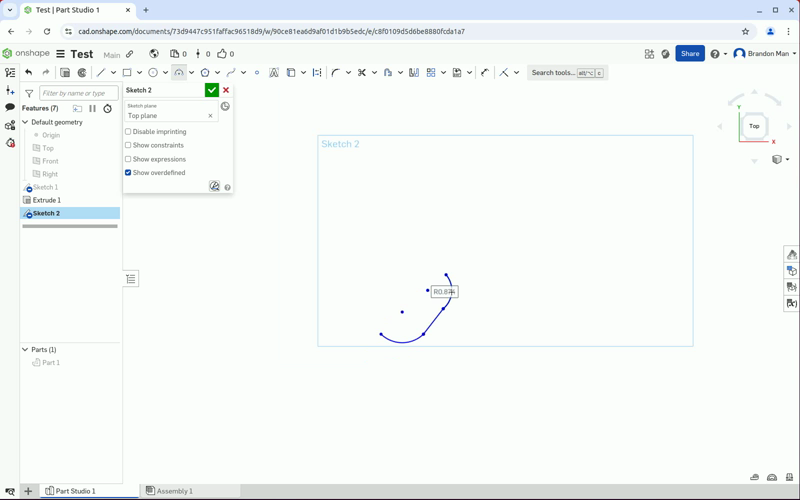
scroll(-6)
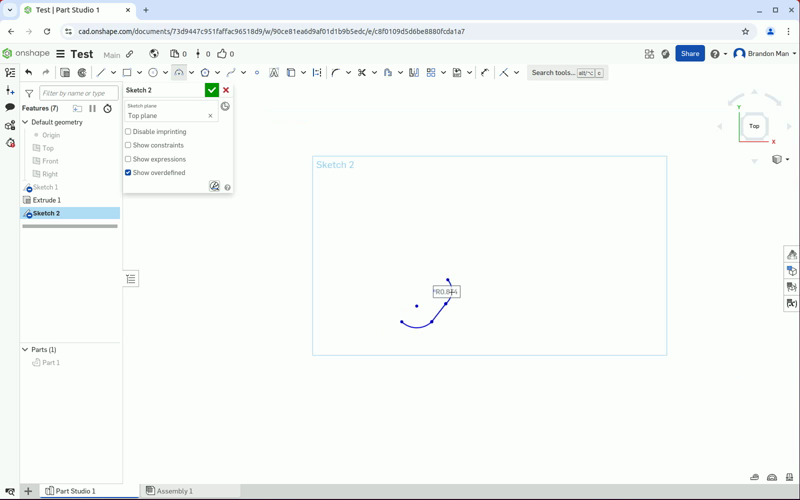
scroll(-6)
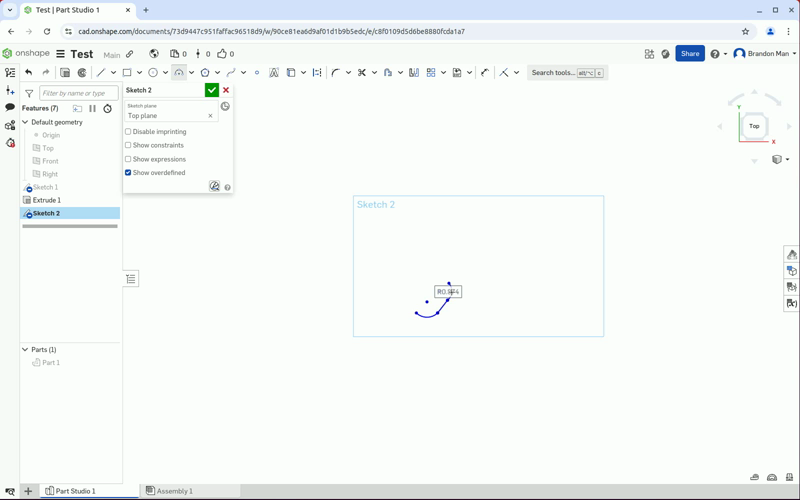
scroll(-6)
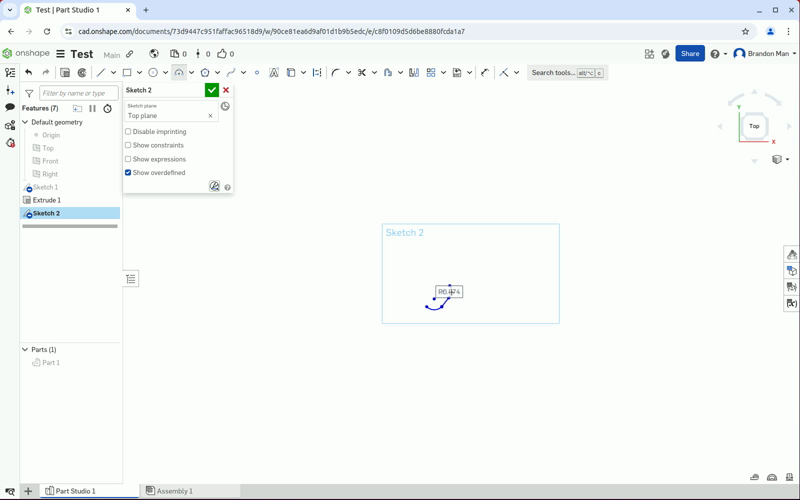
scroll(-6)
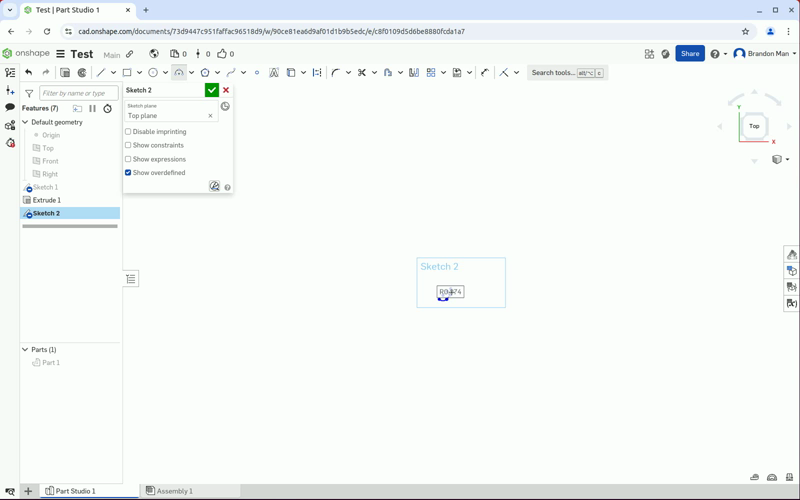
key_up(shift)
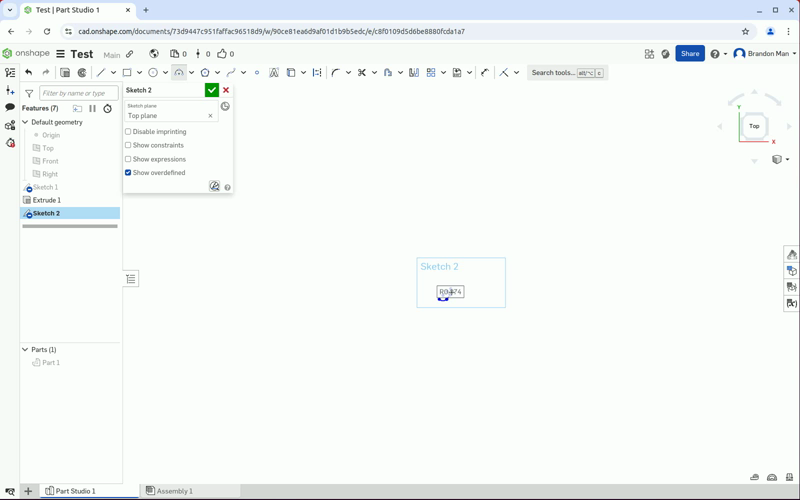
mouse_move(450, 288)
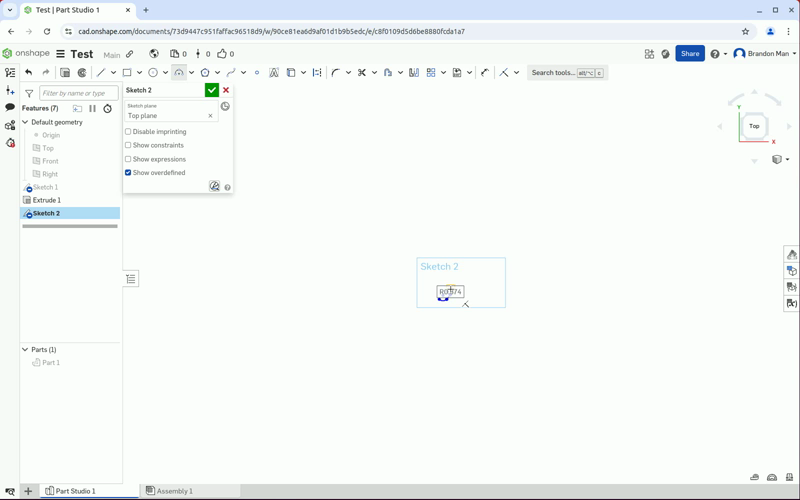
scroll(6)
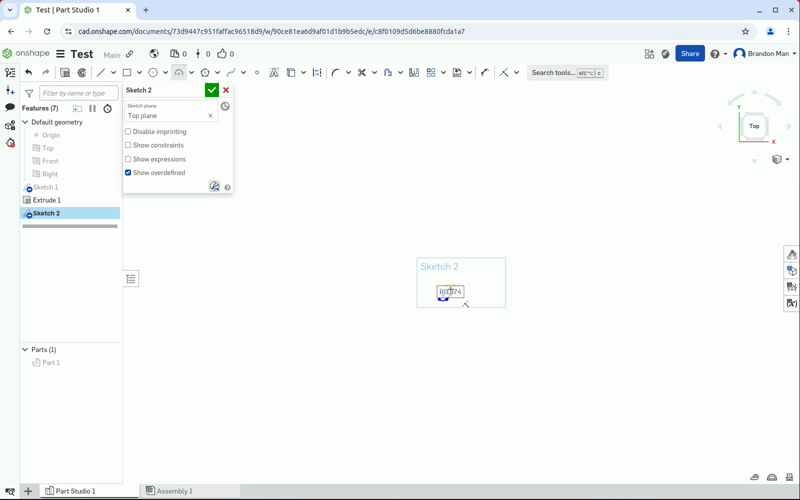
scroll(6)
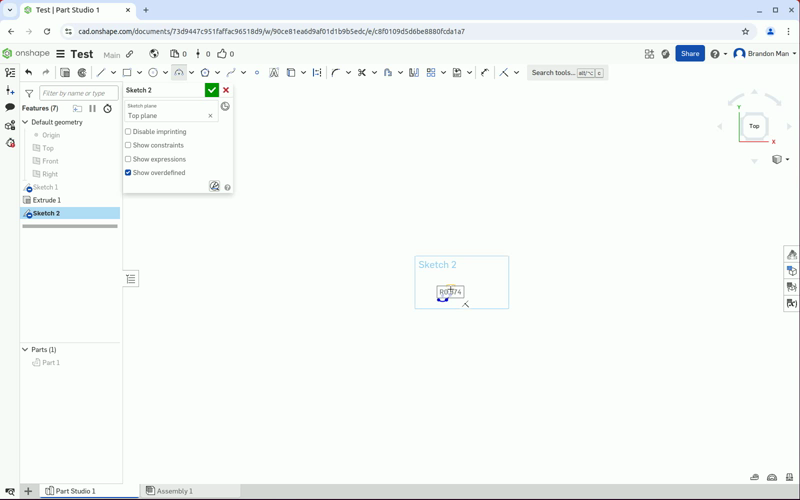
scroll(6)
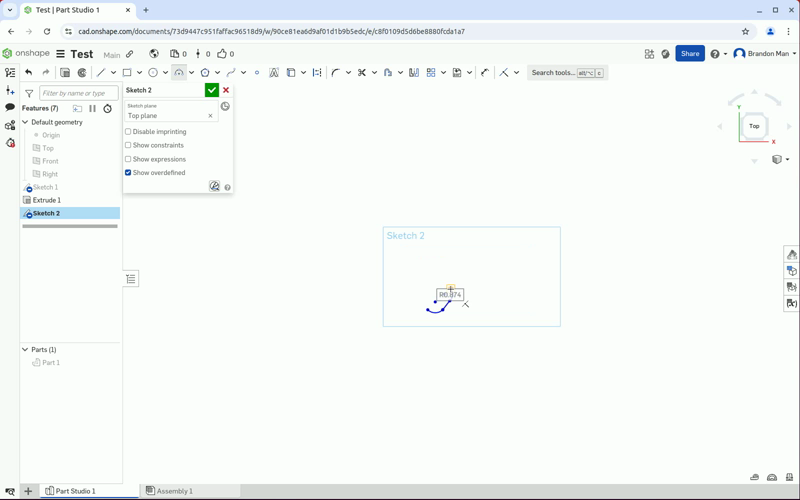
scroll(6)
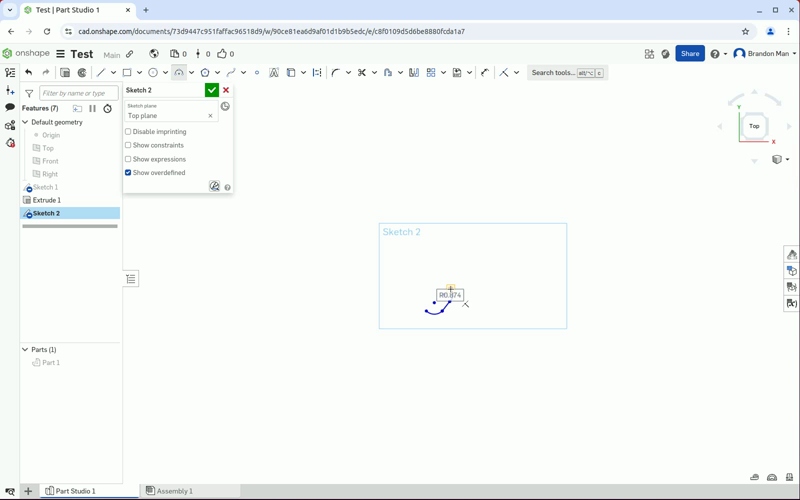
scroll(6)
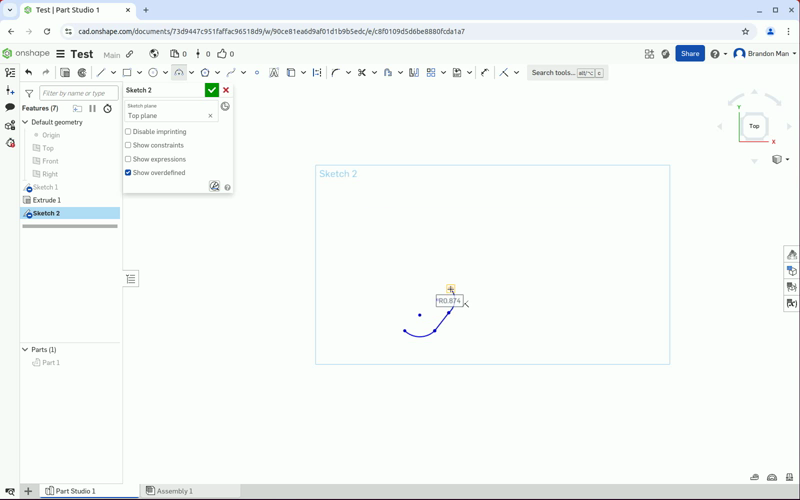
scroll(6)
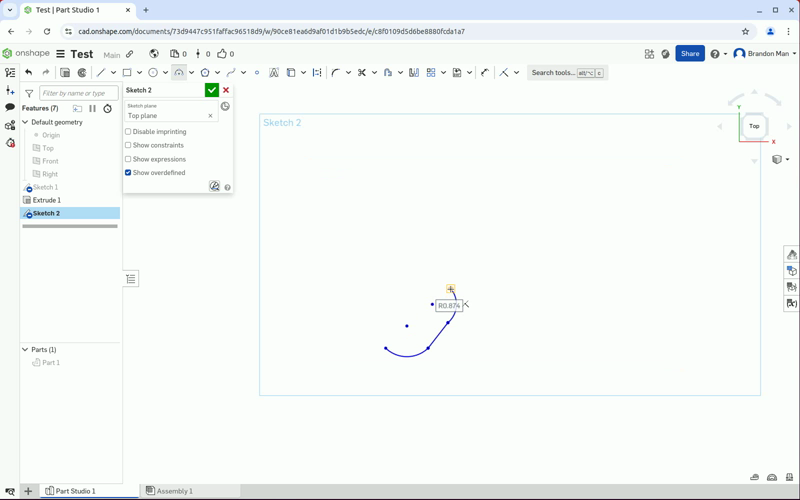
scroll(6)
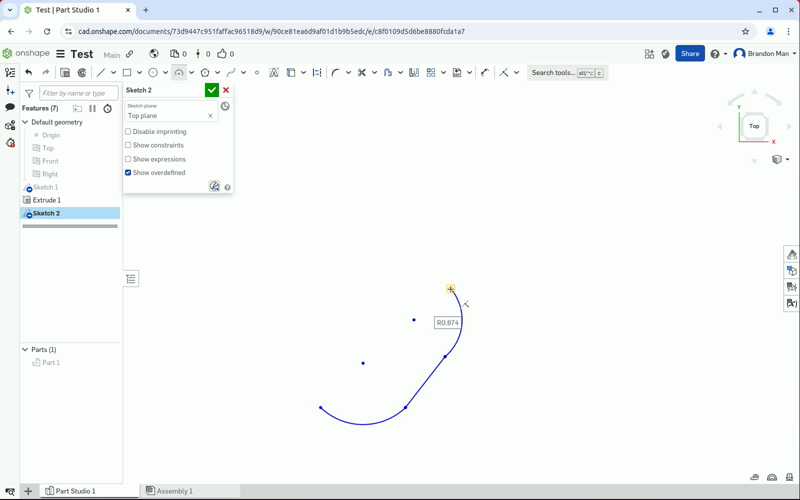
click(450, 288)
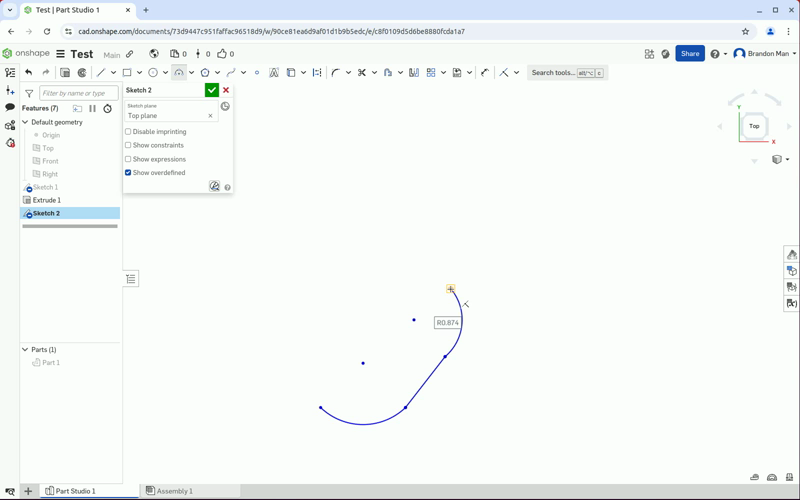
scroll(-6)
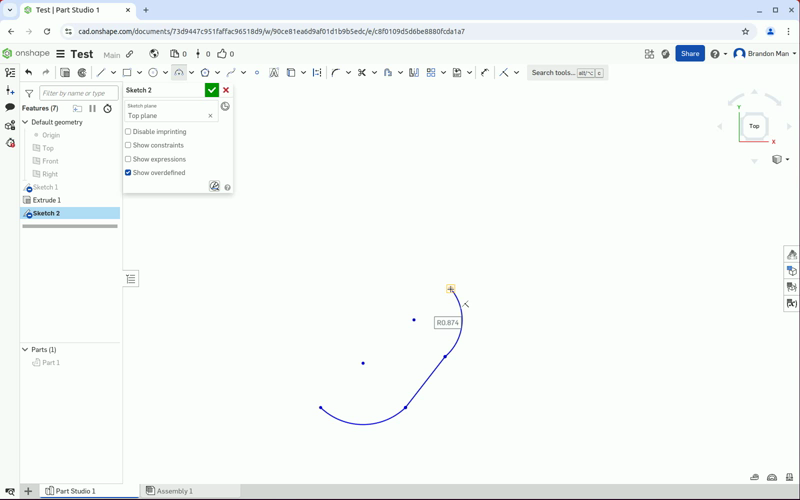
scroll(-6)
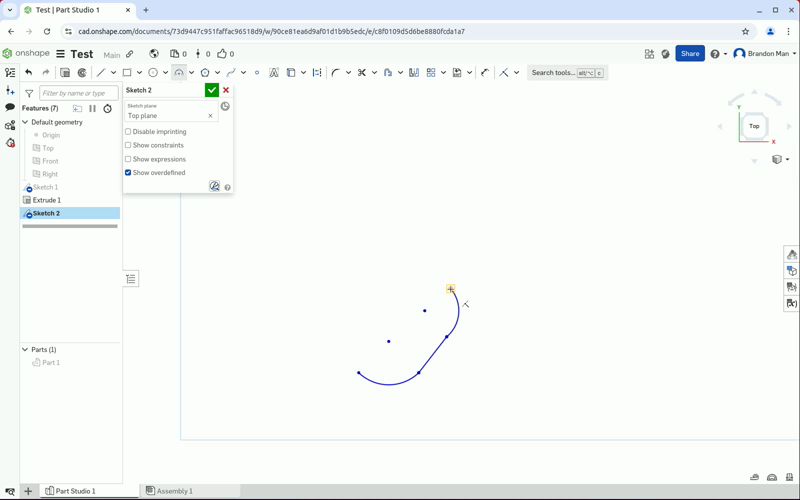
scroll(-6)
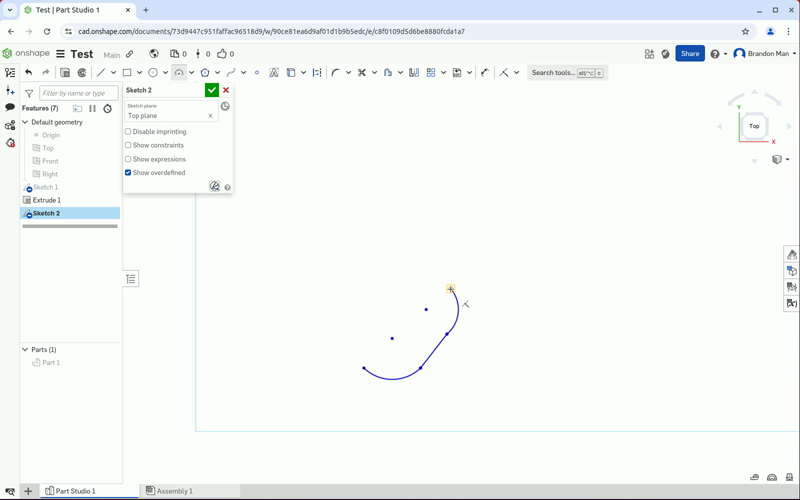
scroll(-6)
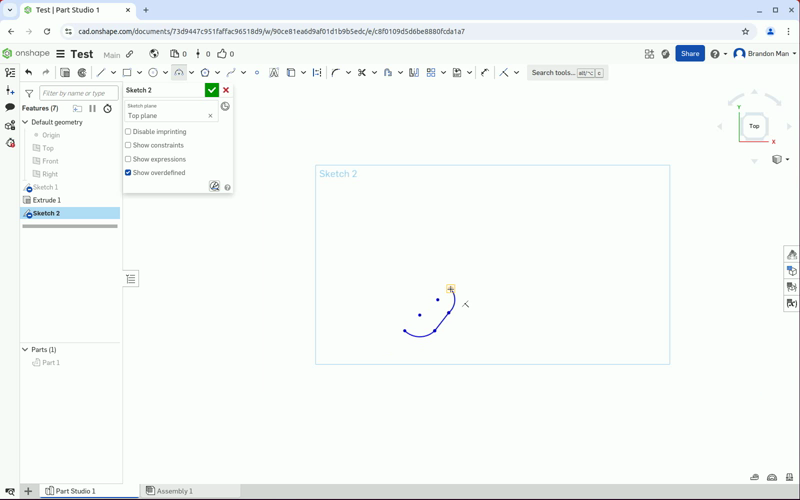
scroll(-6)
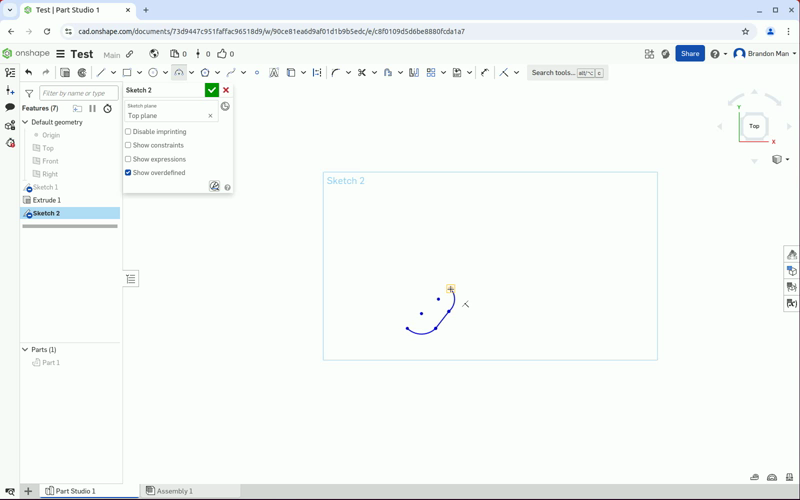
scroll(-6)
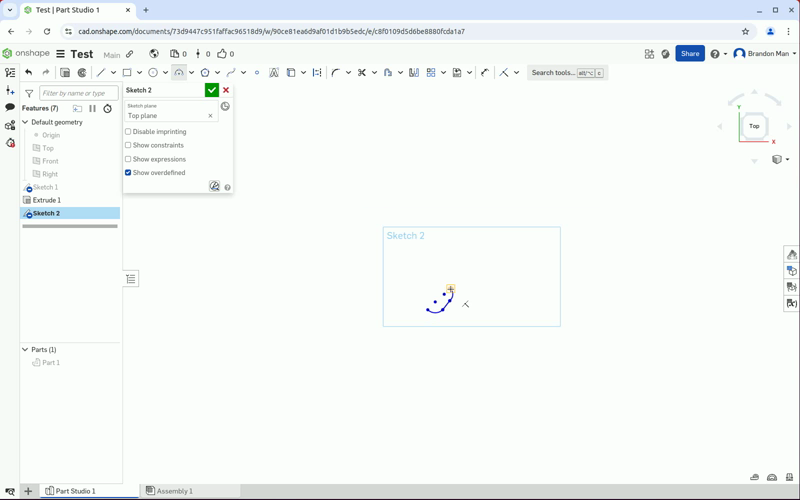
scroll(-6)
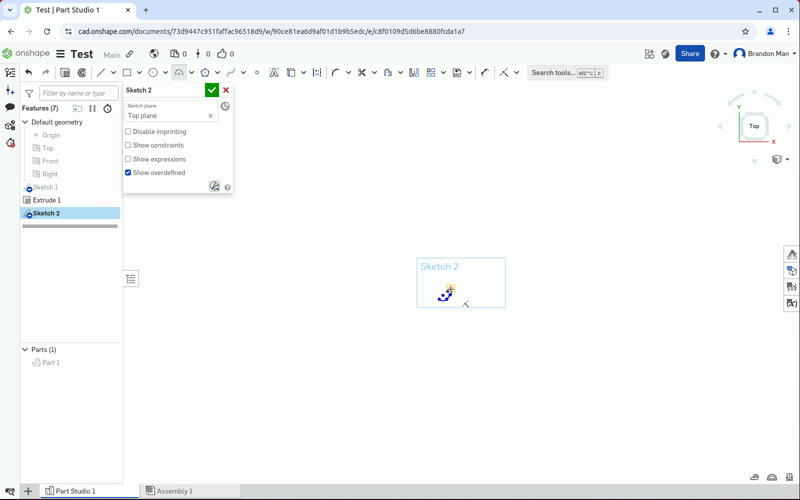
key_down(shift)
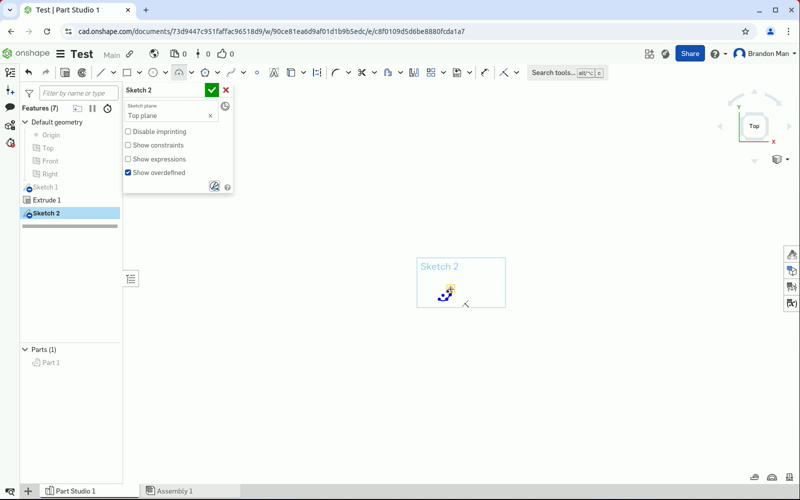
mouse_move(470, 288)
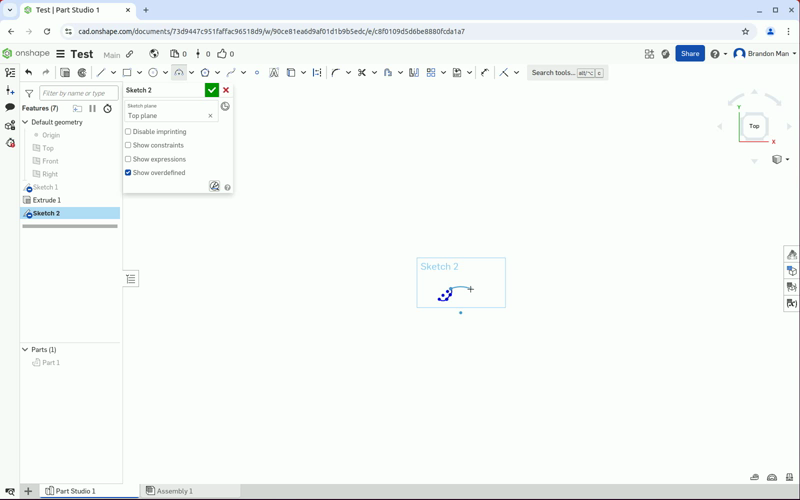
click(470, 288)
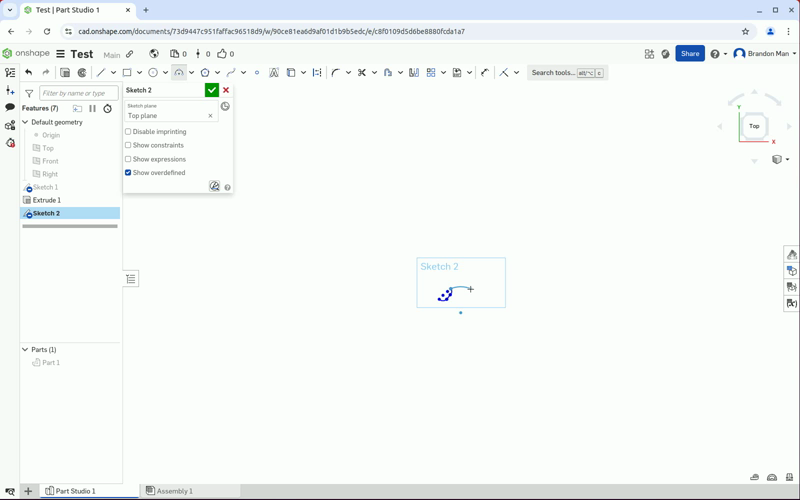
mouse_move(460, 269)
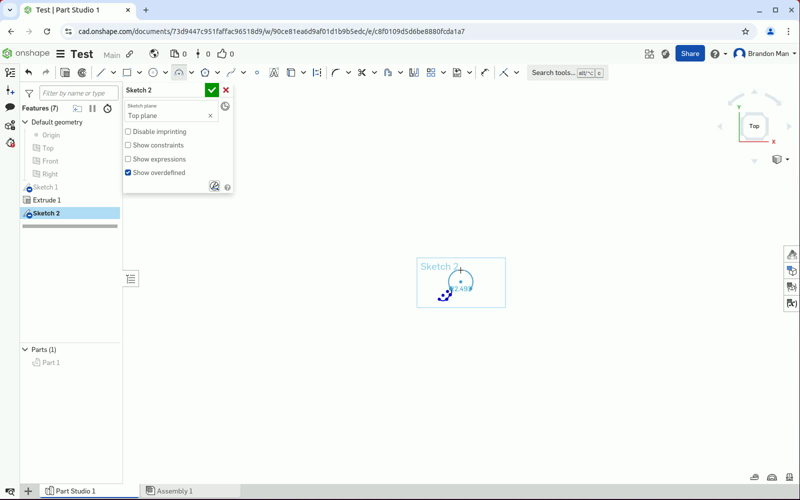
click(460, 269)
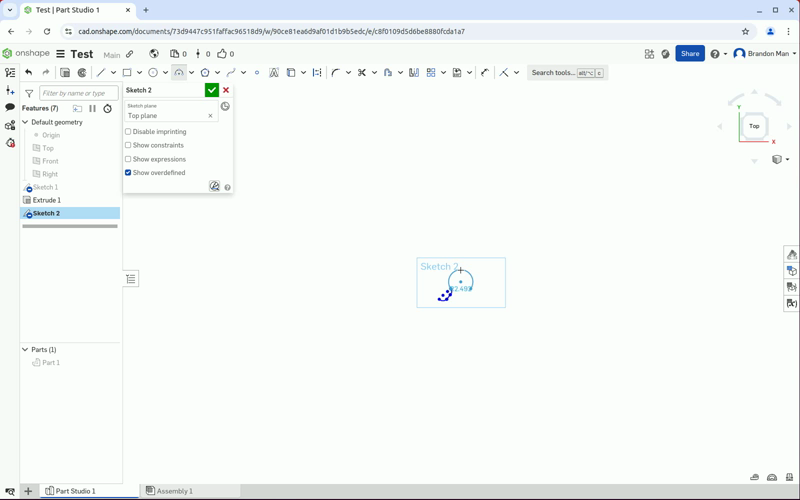
key_up(shift)
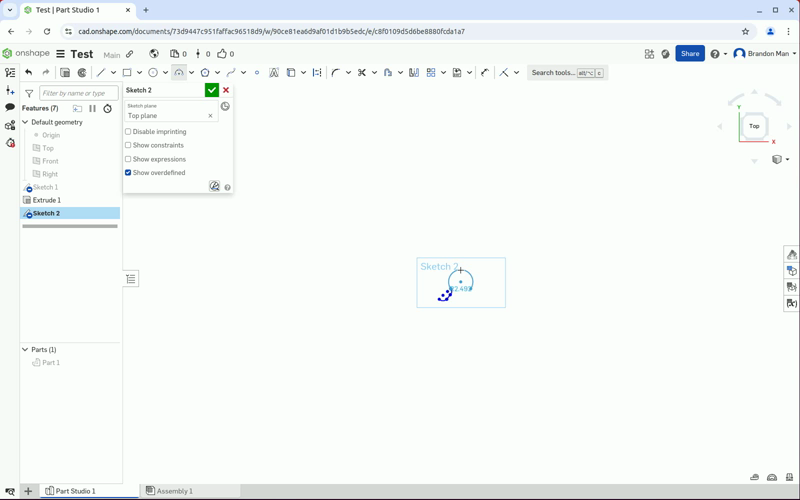
mouse_move(470, 288)
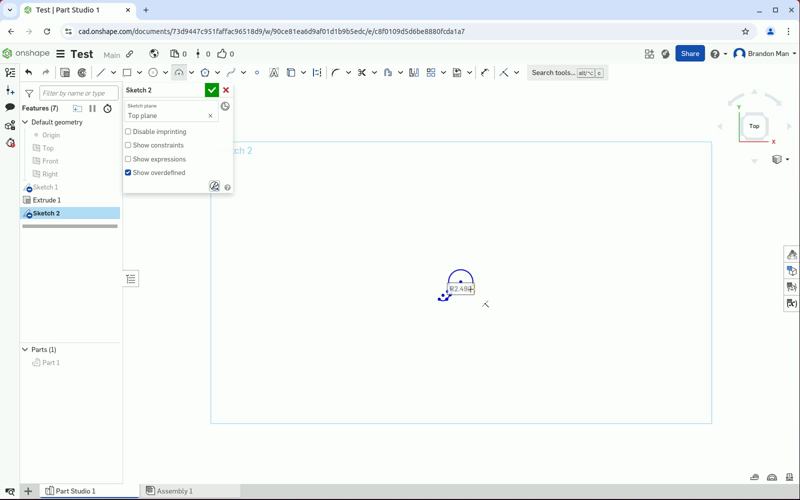
click(470, 288)
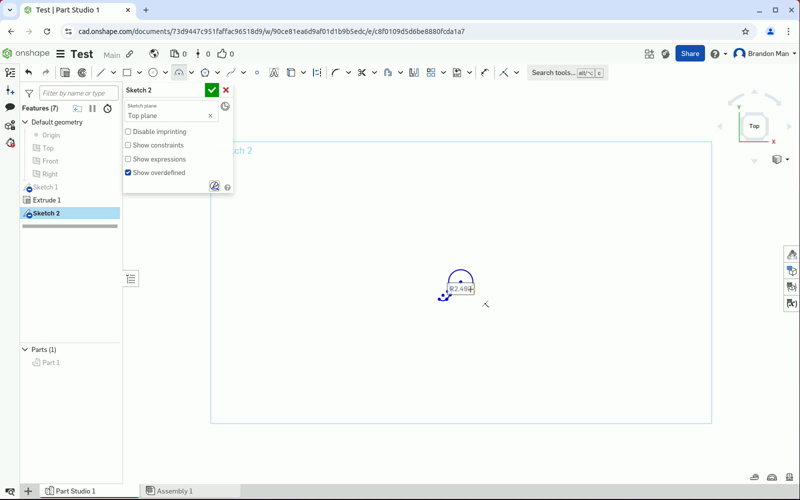
key_down(shift)
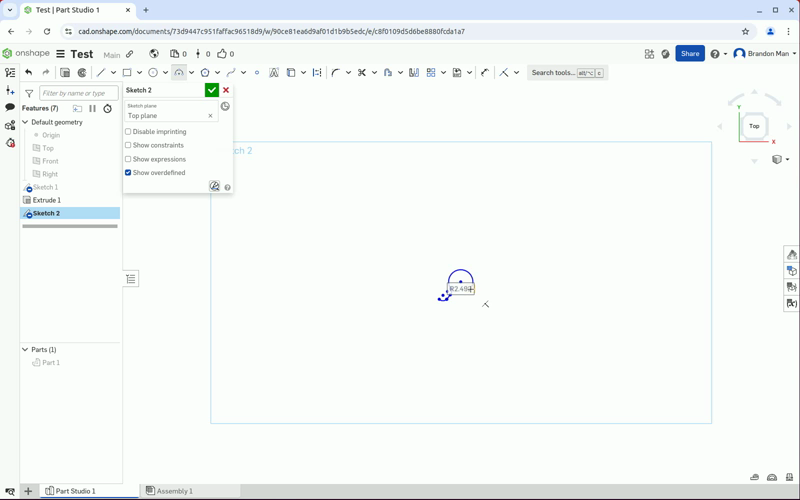
mouse_move(471, 294)
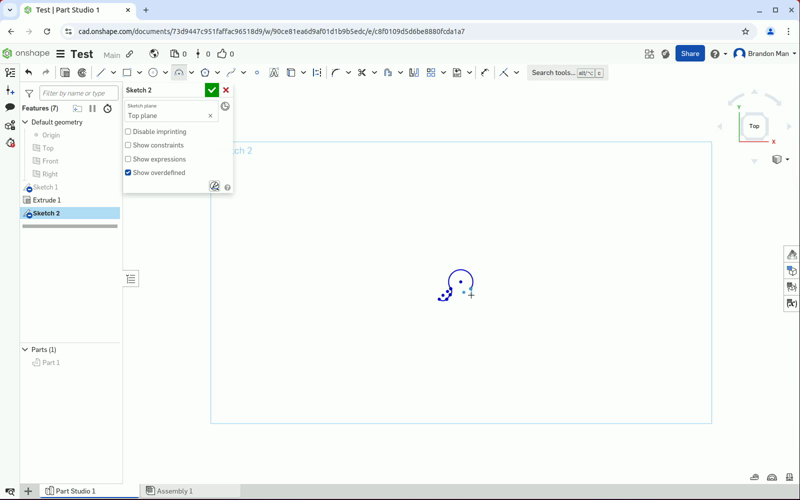
scroll(6)
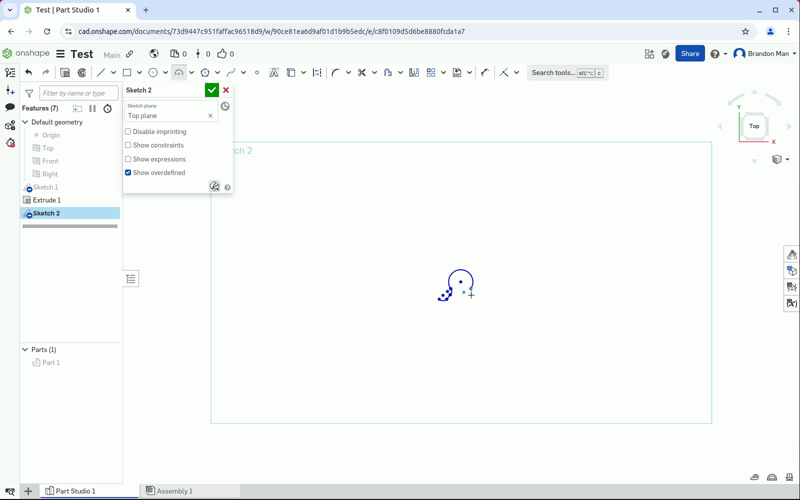
scroll(6)
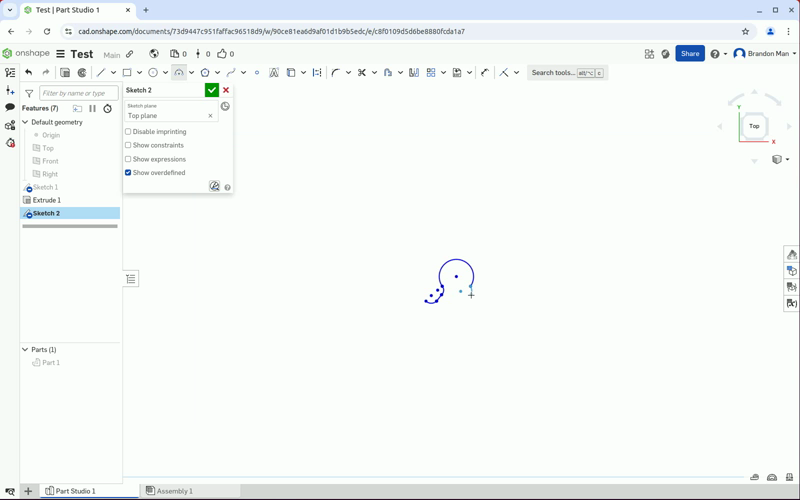
scroll(6)
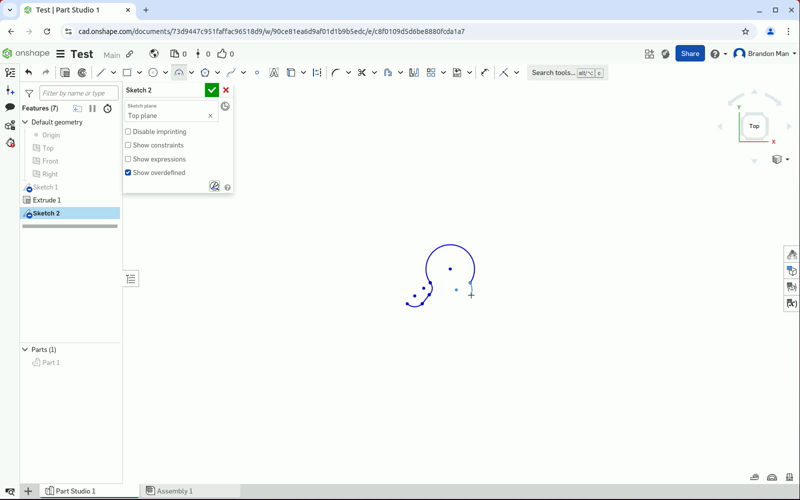
scroll(6)
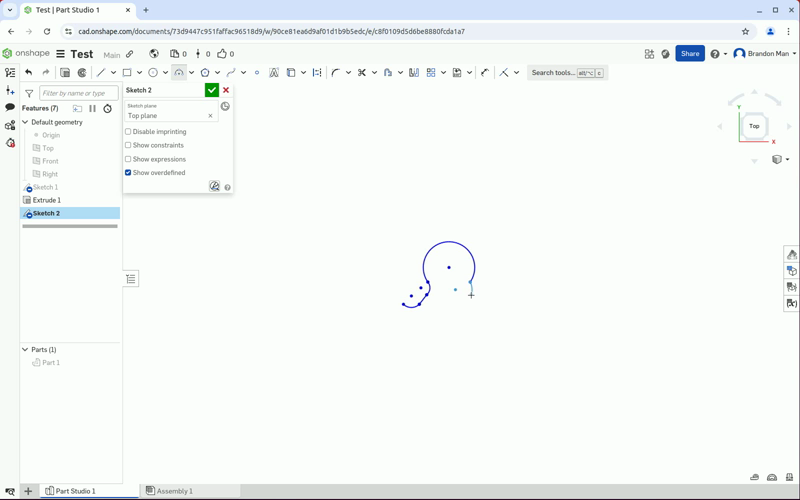
scroll(6)
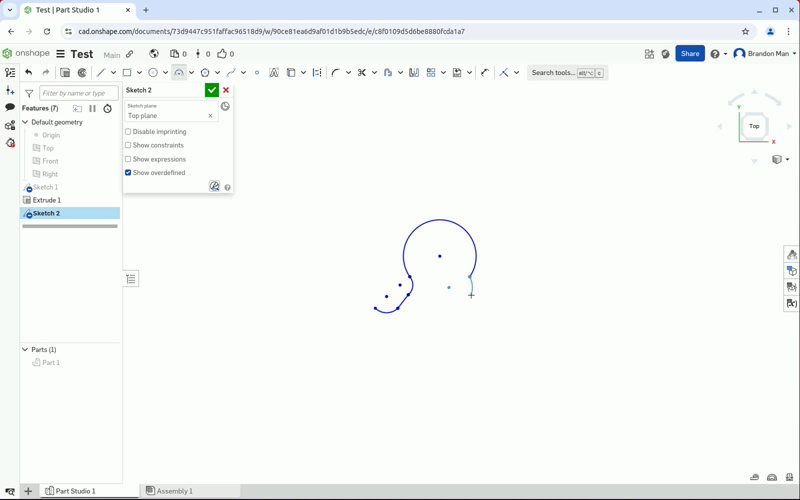
scroll(6)
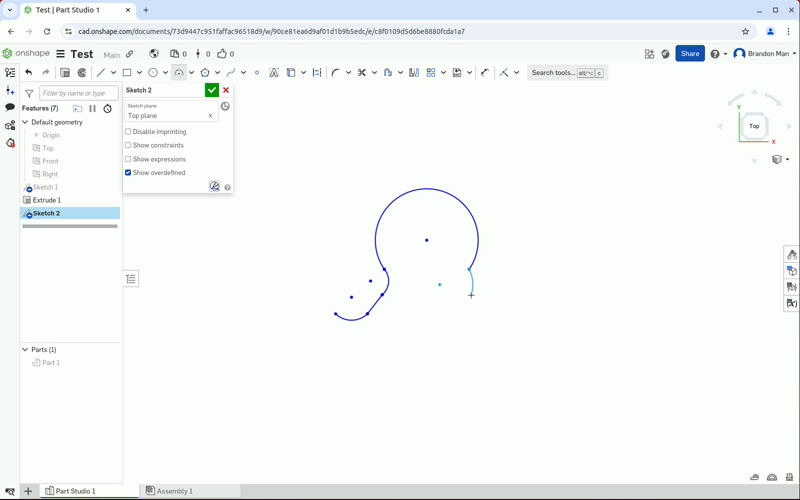
scroll(6)
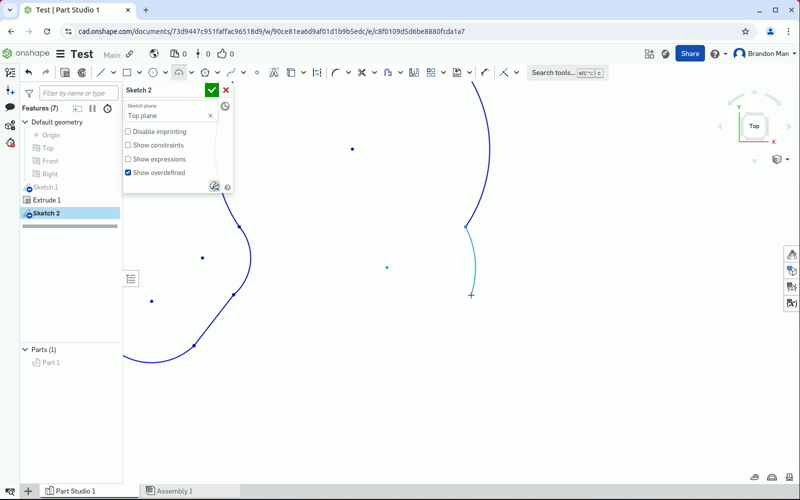
click(471, 294)
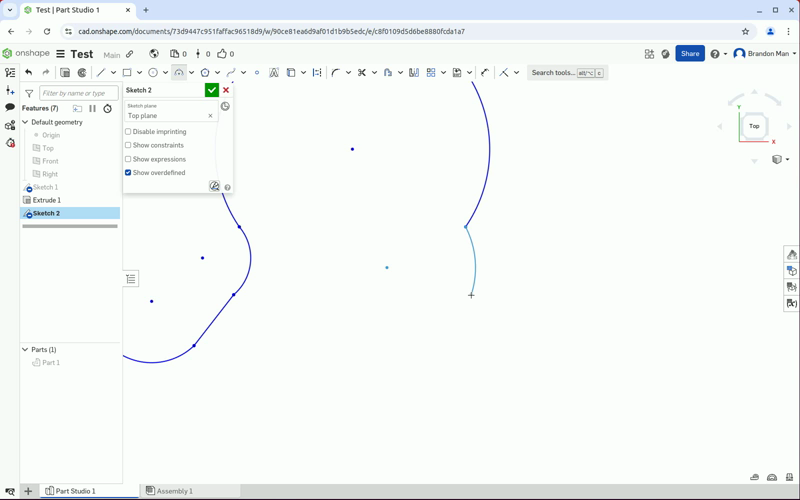
scroll(-6)
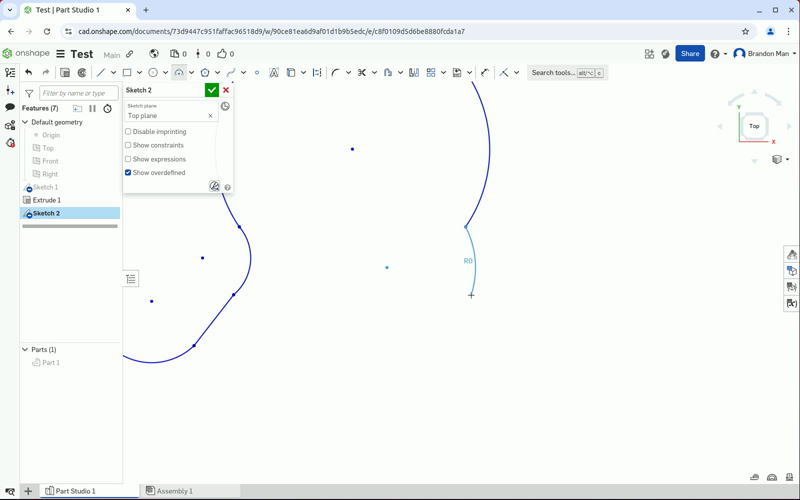
scroll(-6)
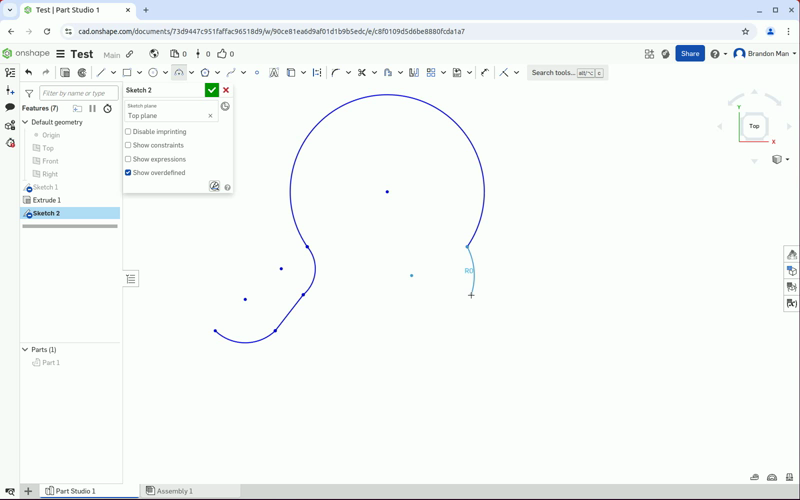
scroll(-6)
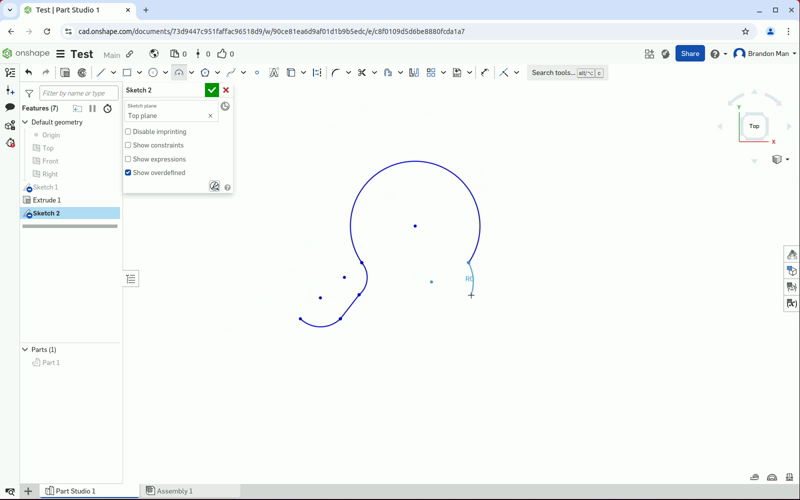
scroll(-6)
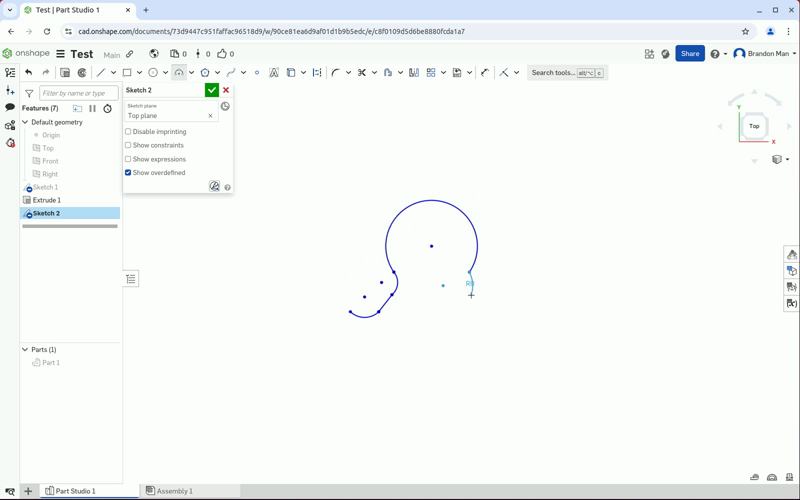
scroll(-6)
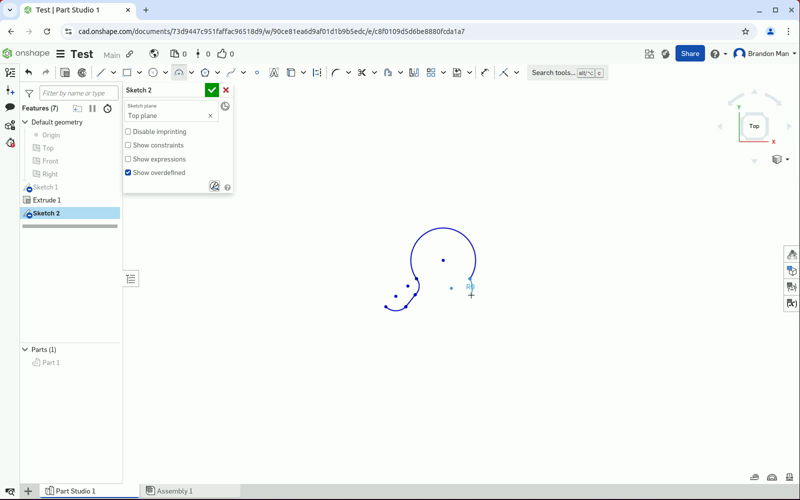
scroll(-6)
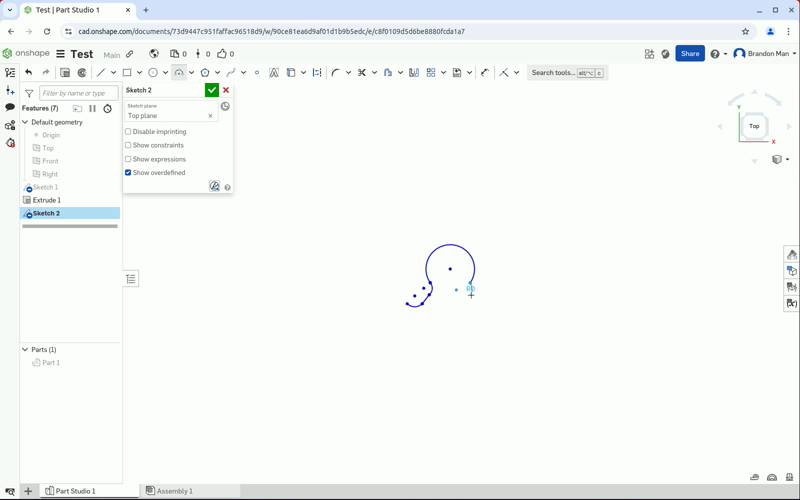
scroll(-6)
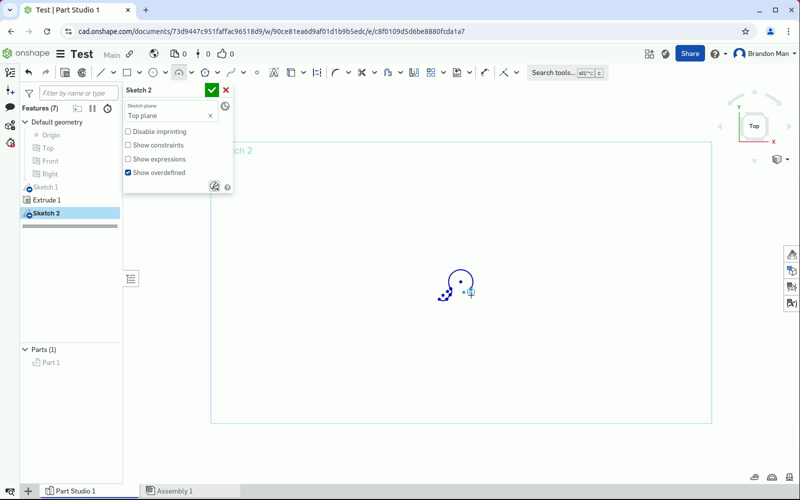
mouse_move(470, 291)
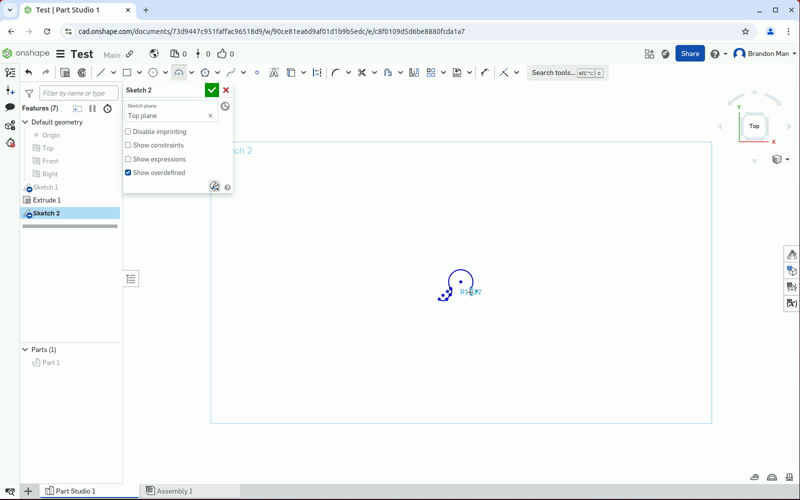
scroll(6)
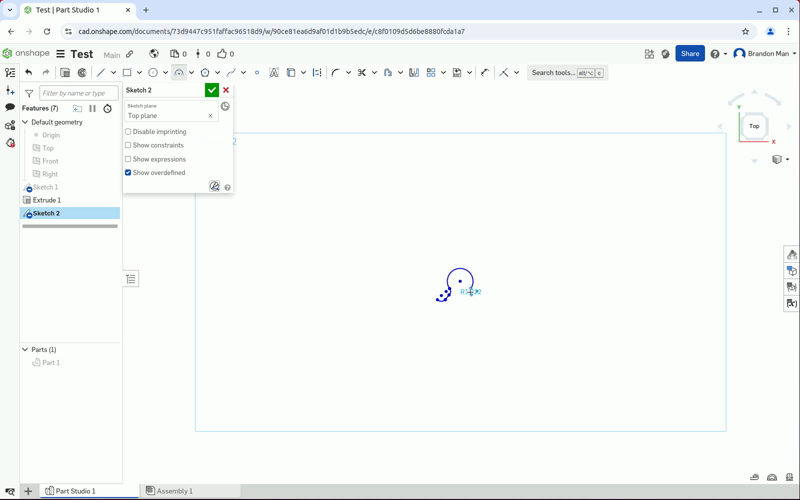
scroll(6)
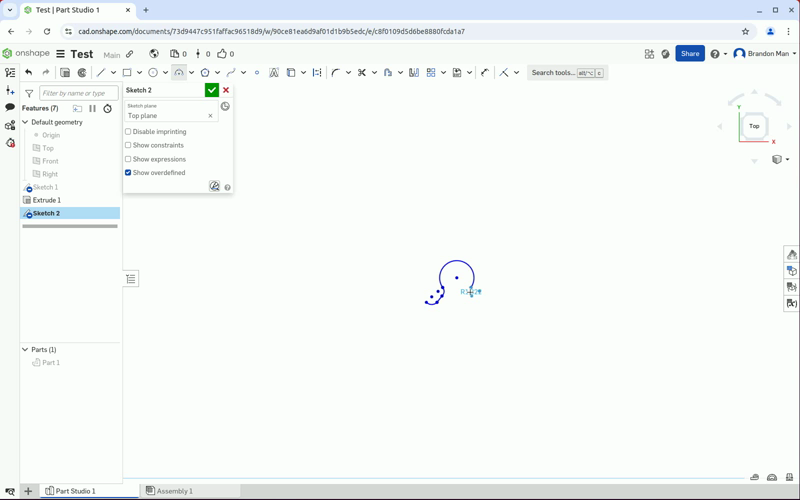
scroll(6)
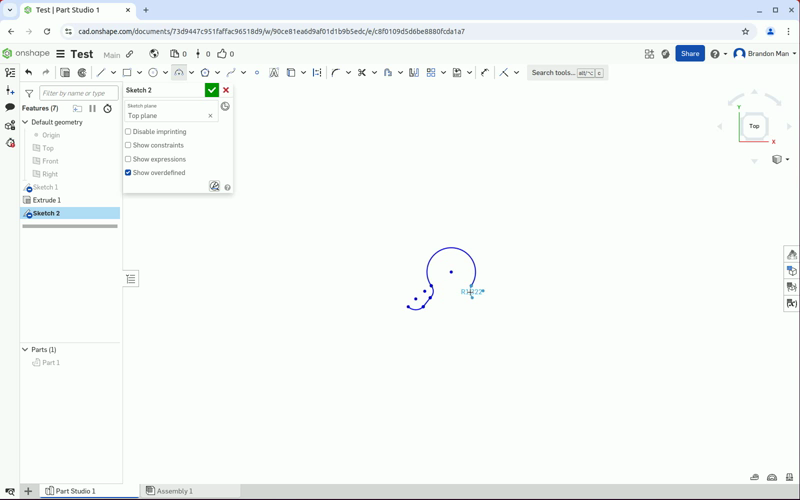
scroll(6)
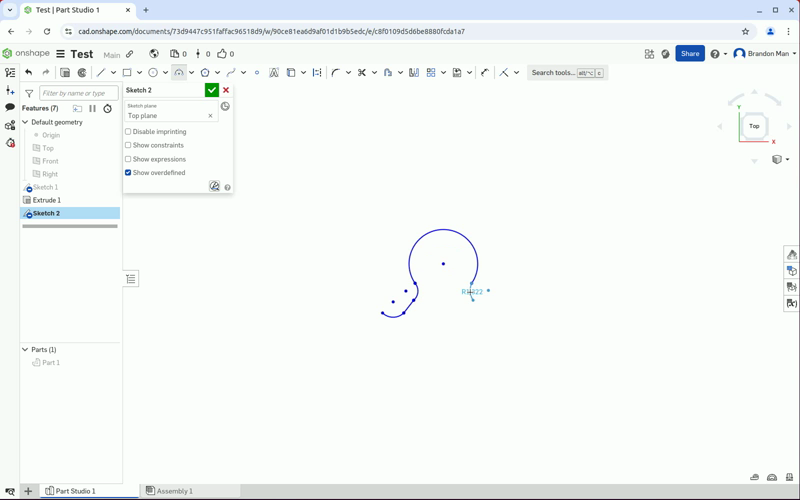
scroll(6)
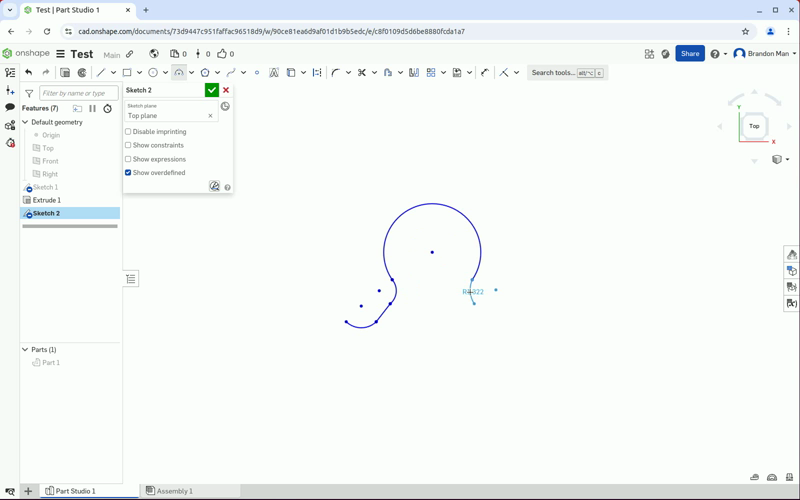
scroll(6)
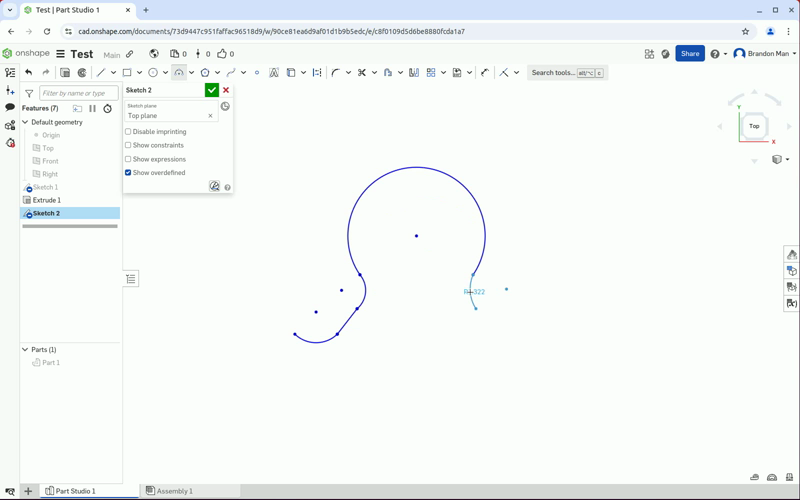
scroll(6)
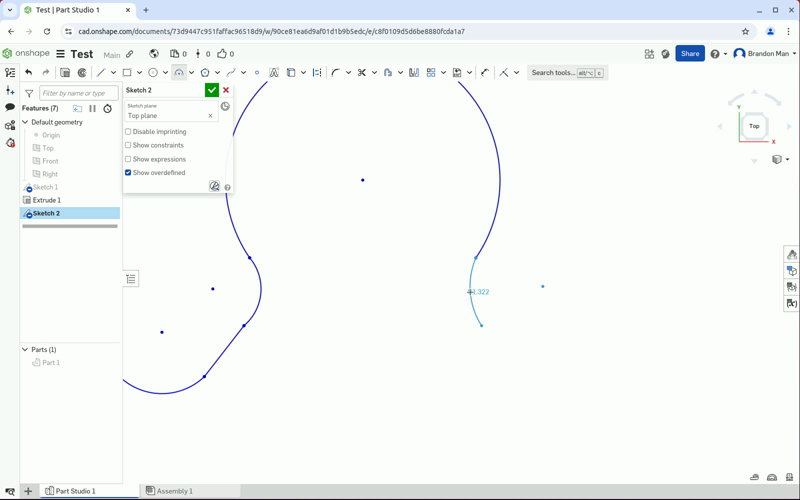
click(470, 291)
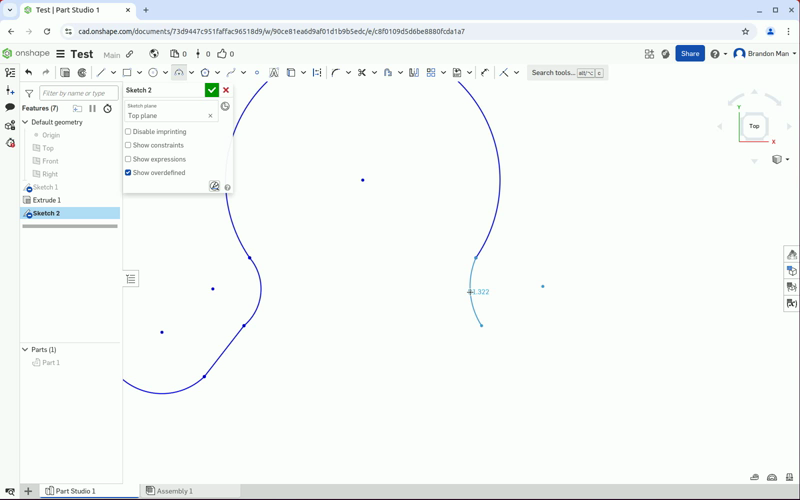
scroll(-6)
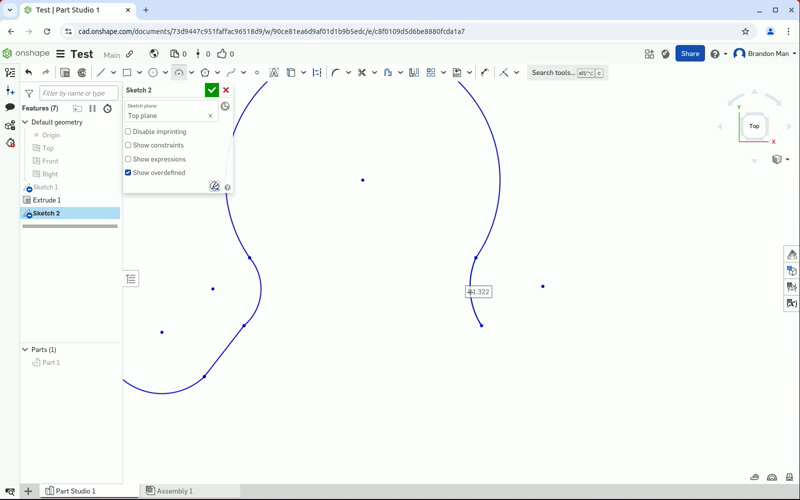
scroll(-6)
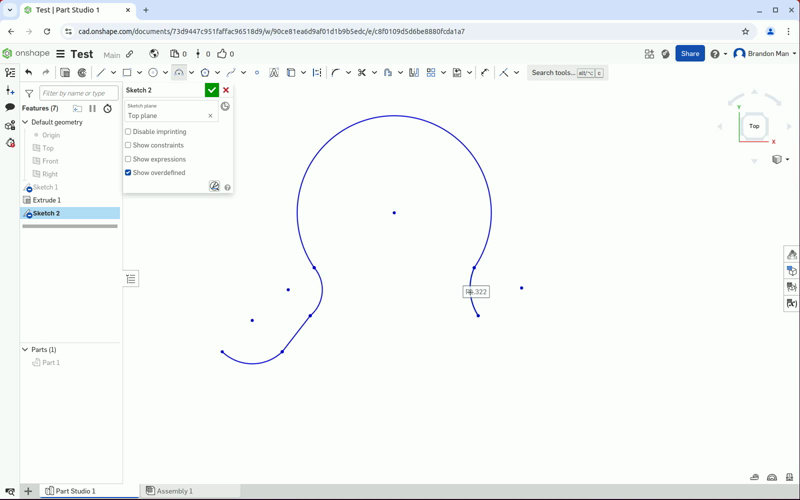
scroll(-6)
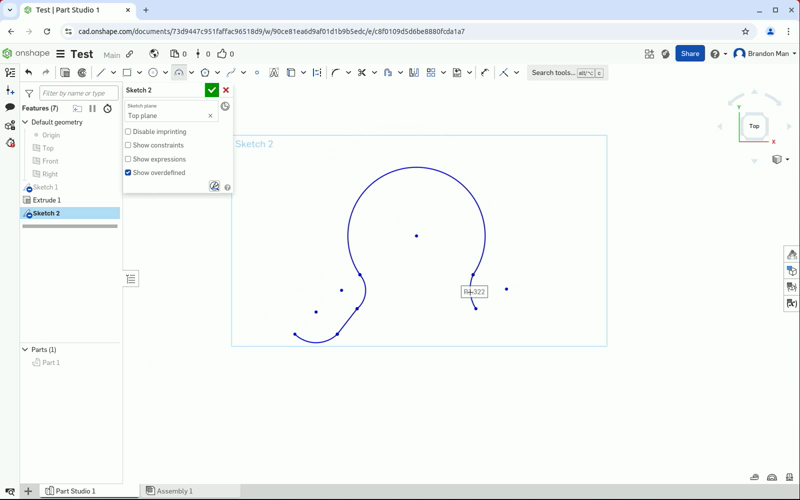
scroll(-6)
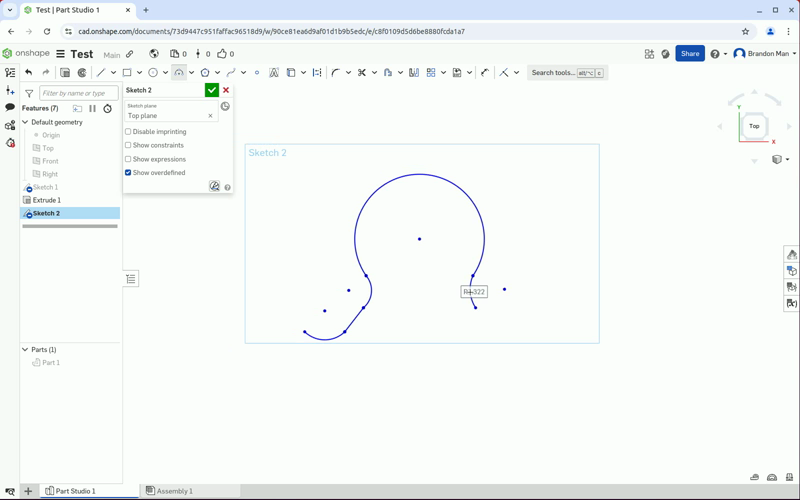
scroll(-6)
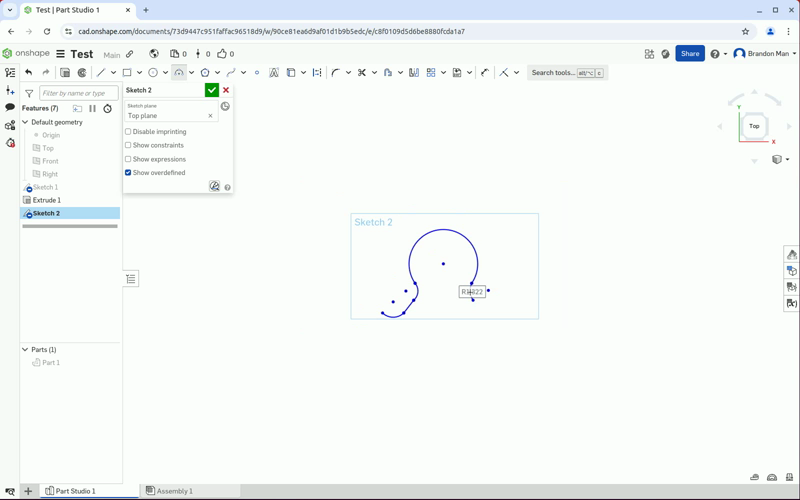
scroll(-6)
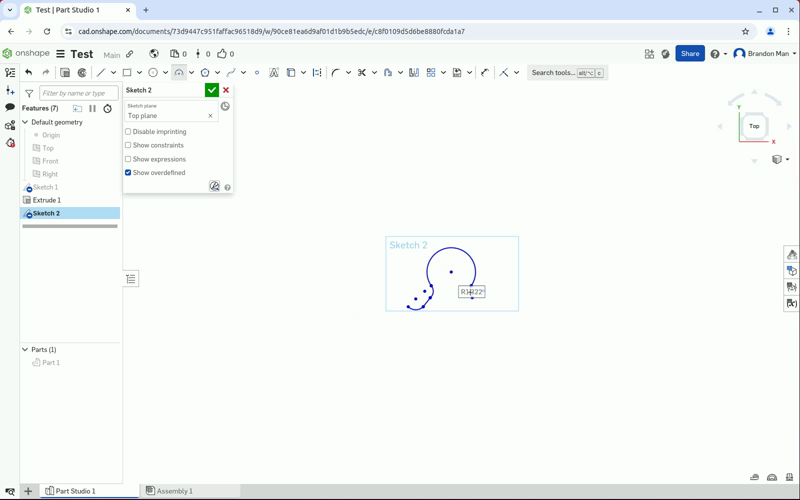
scroll(-6)
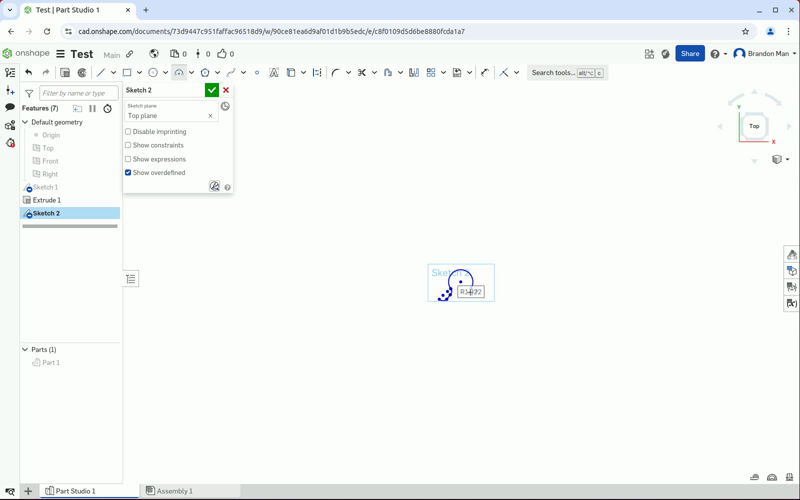
key_up(shift)
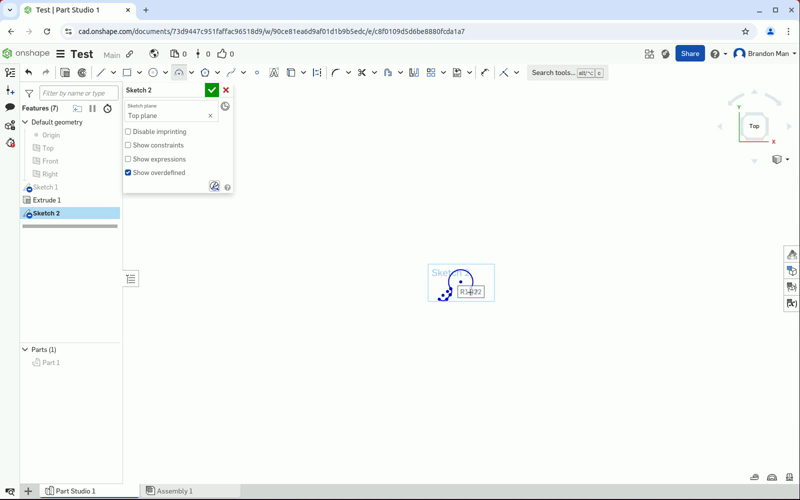
key(esc)
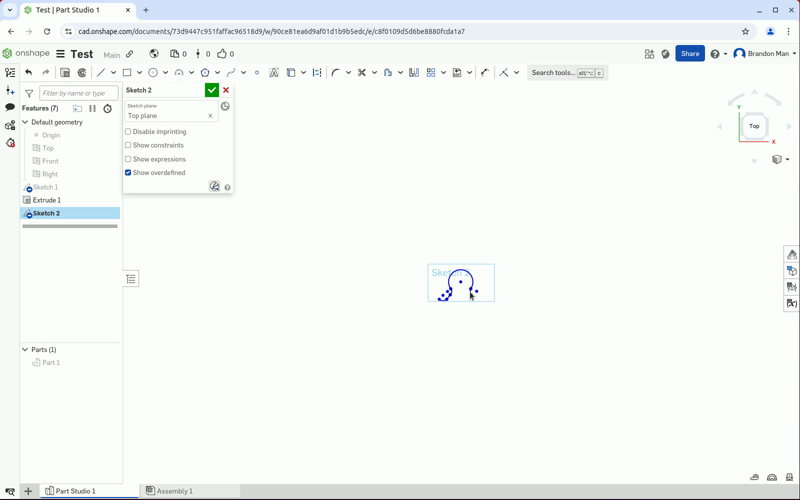
key(l)
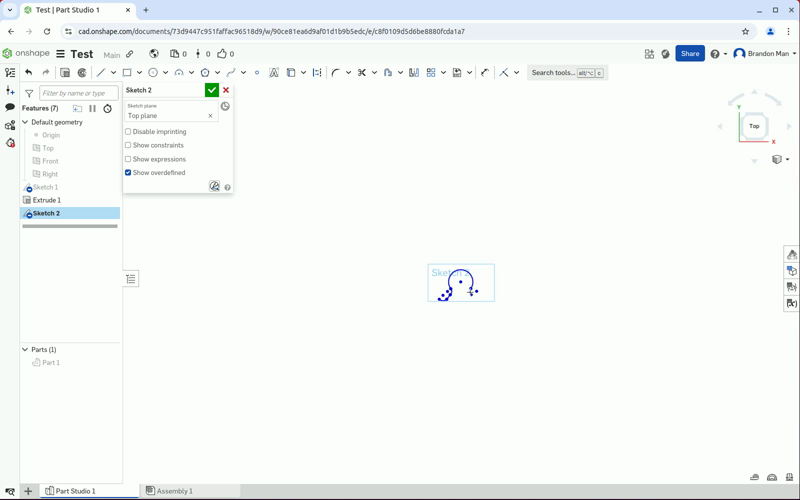
mouse_move(471, 294)
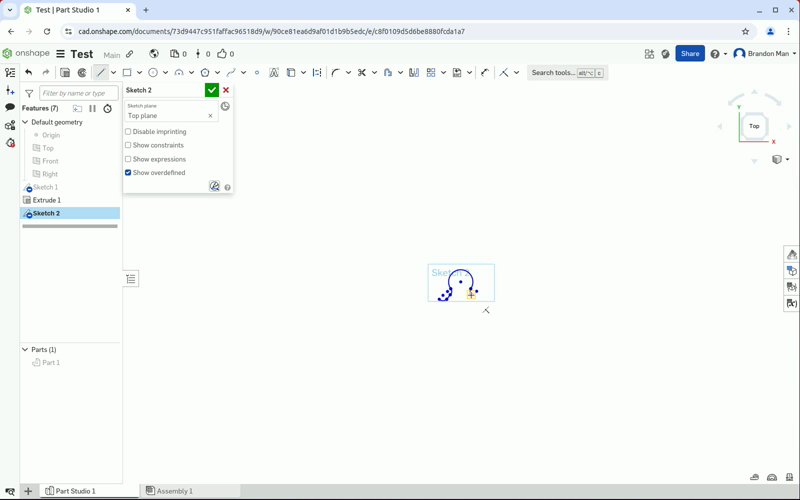
scroll(6)
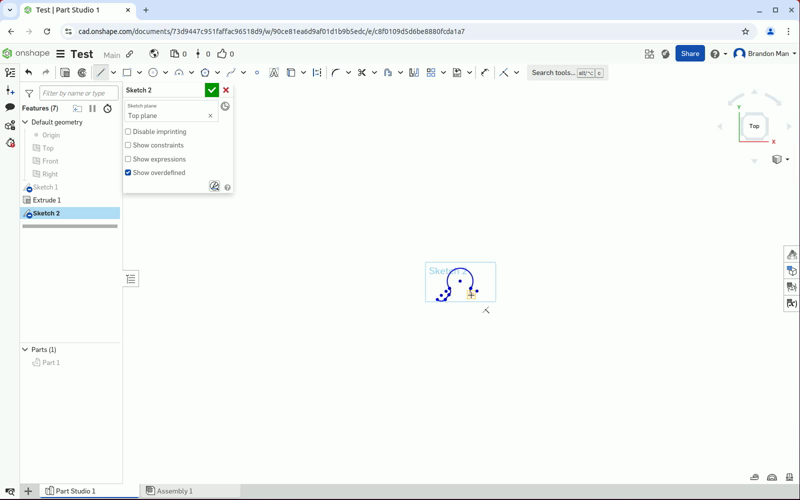
scroll(6)
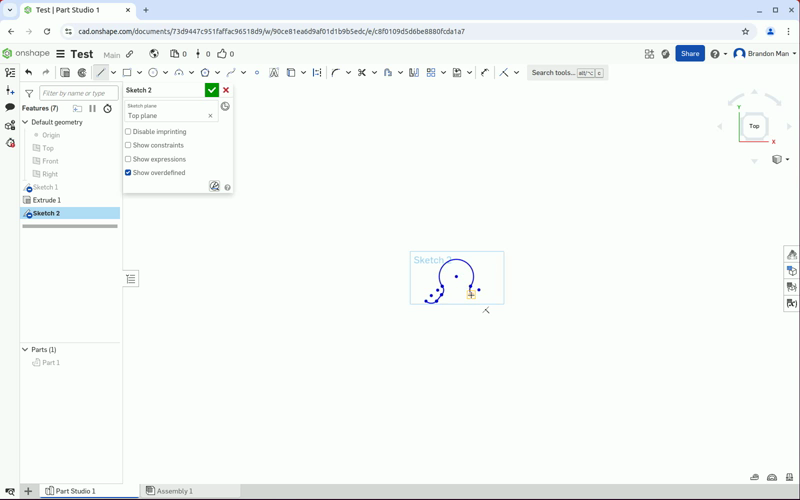
scroll(6)
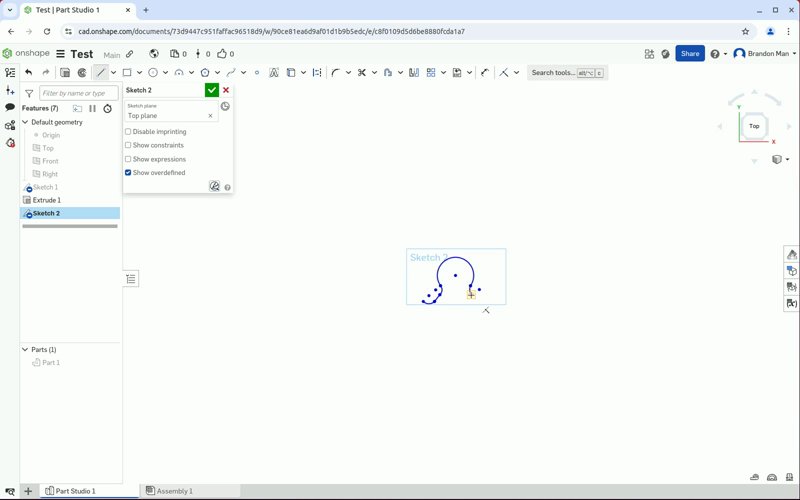
scroll(6)
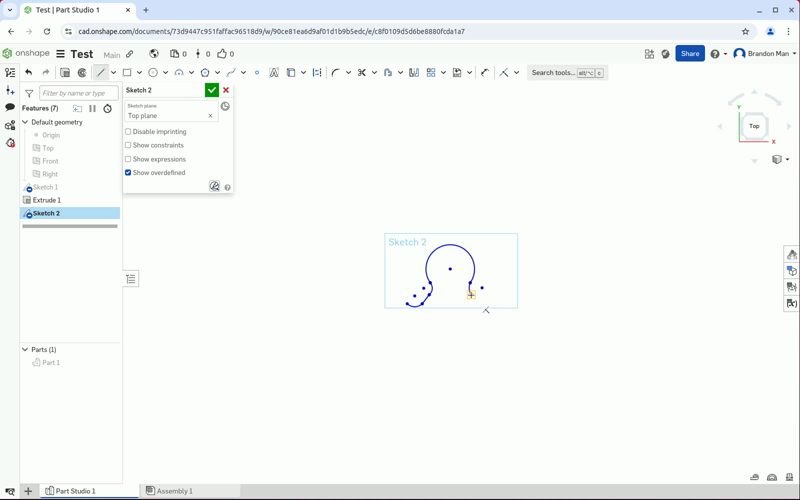
scroll(6)
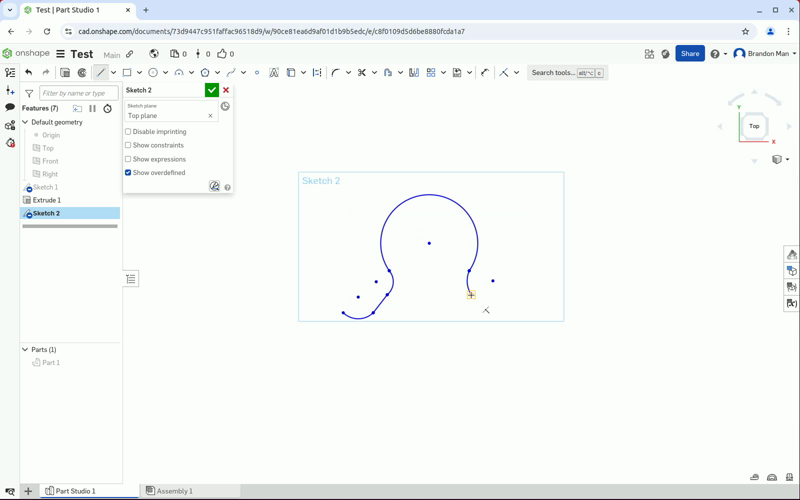
scroll(6)
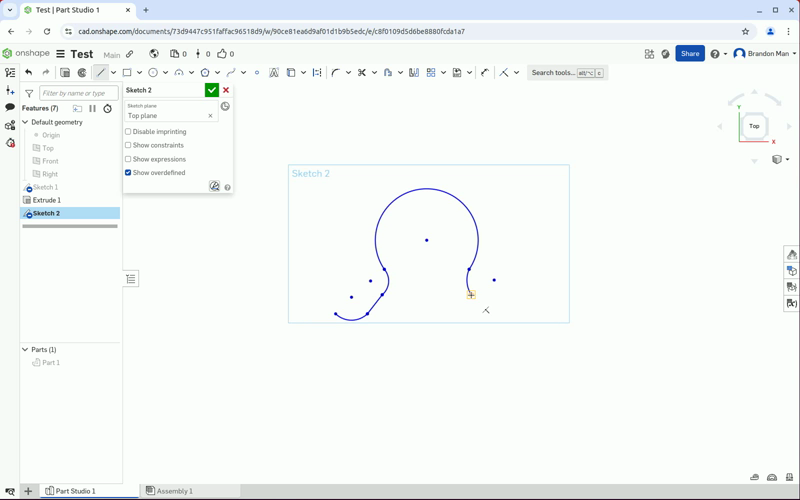
scroll(6)
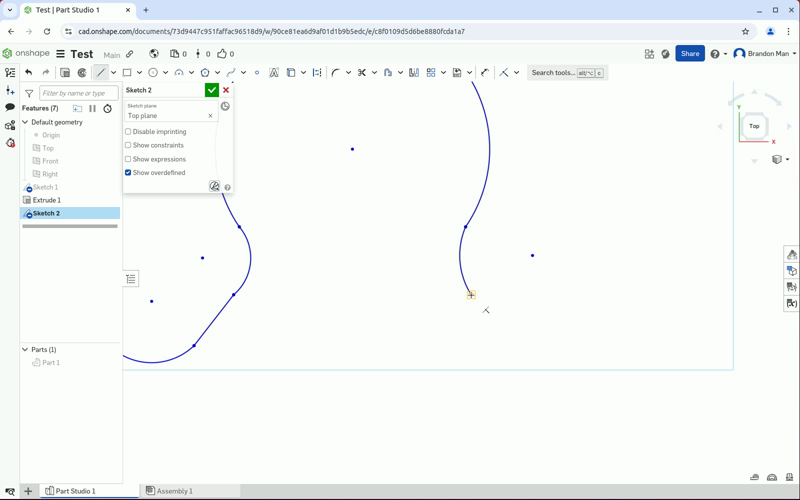
click(471, 294)
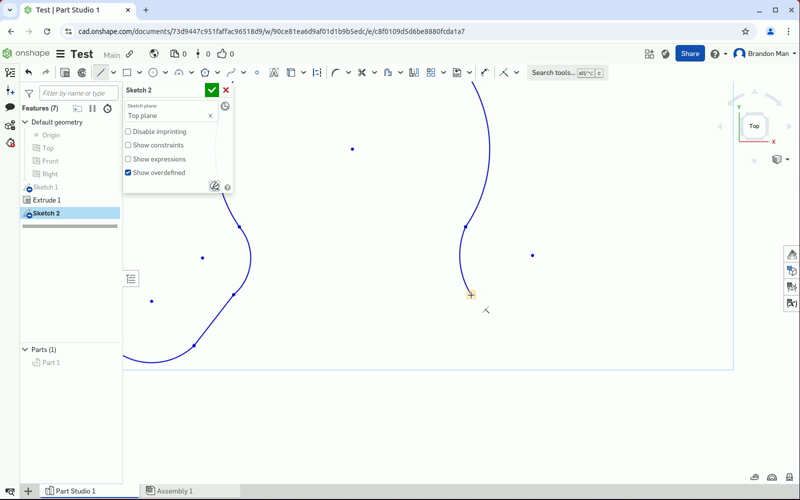
scroll(-6)
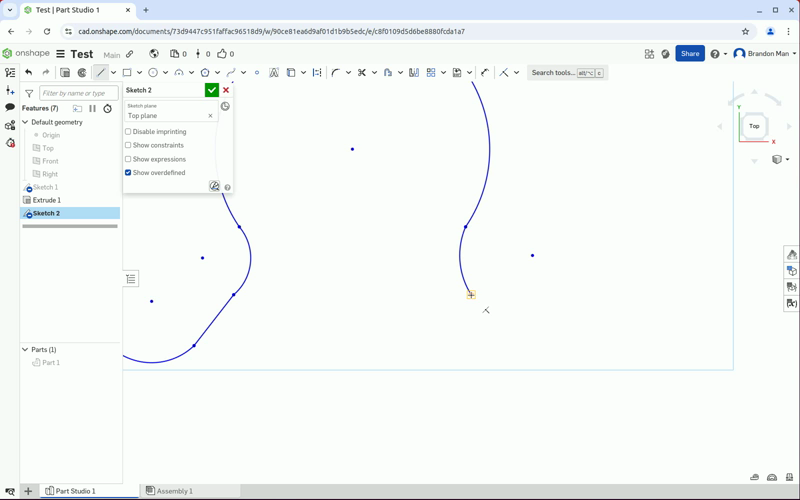
scroll(-6)
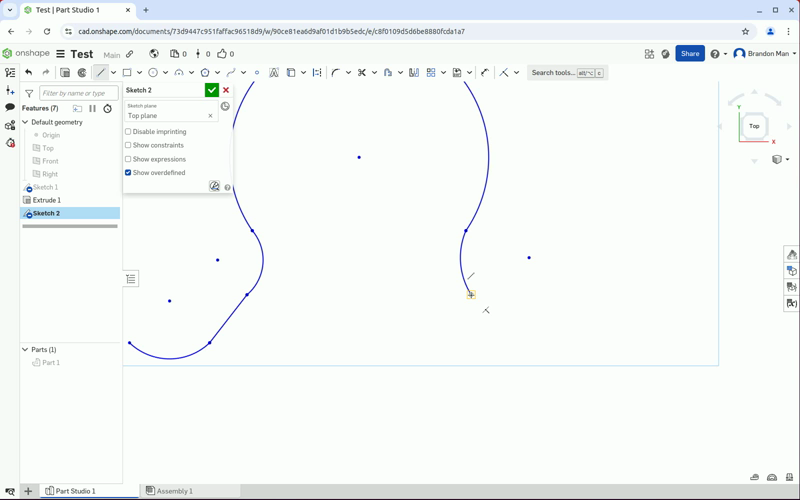
scroll(-6)
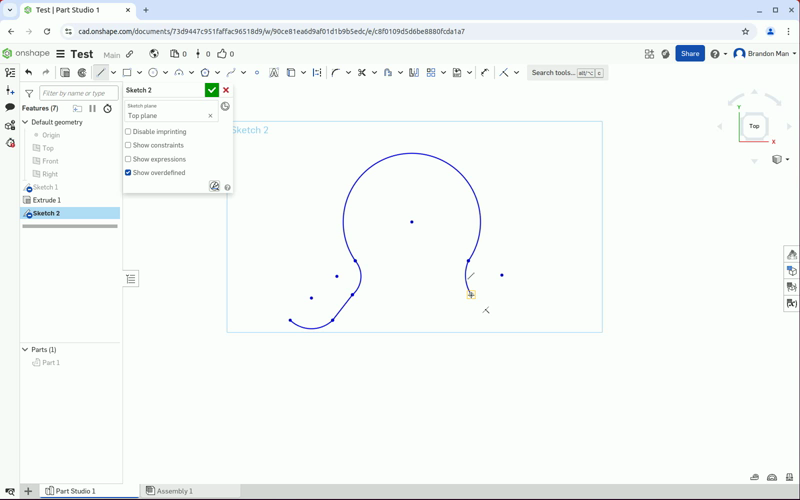
scroll(-6)
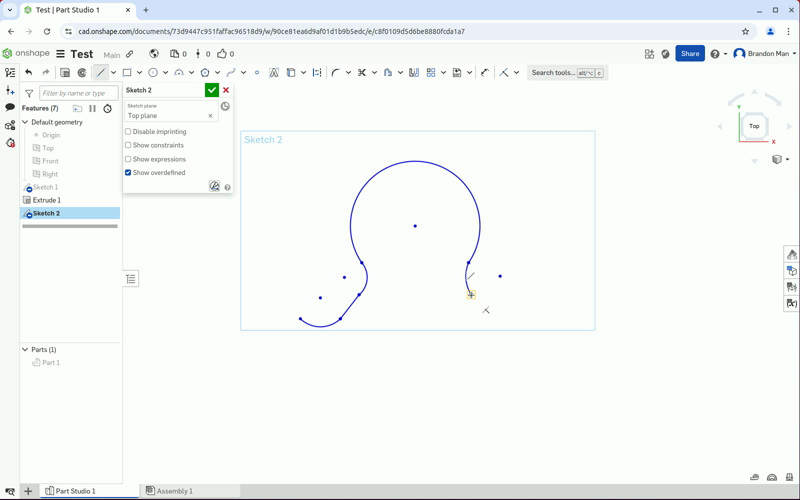
scroll(-6)
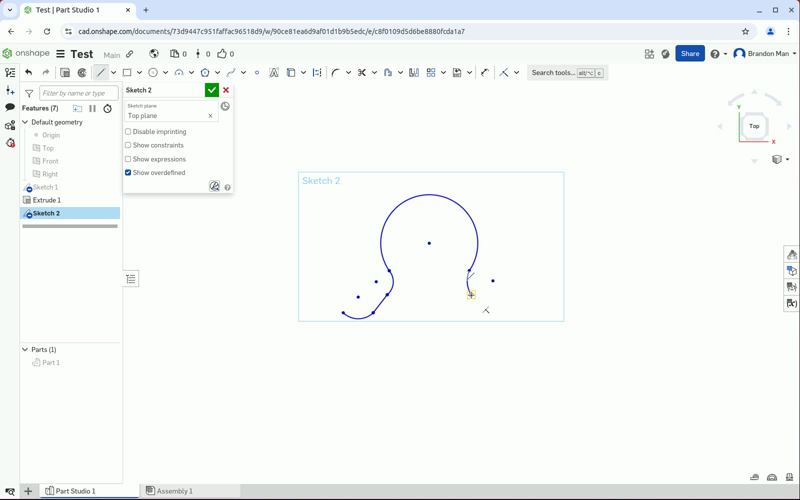
scroll(-6)
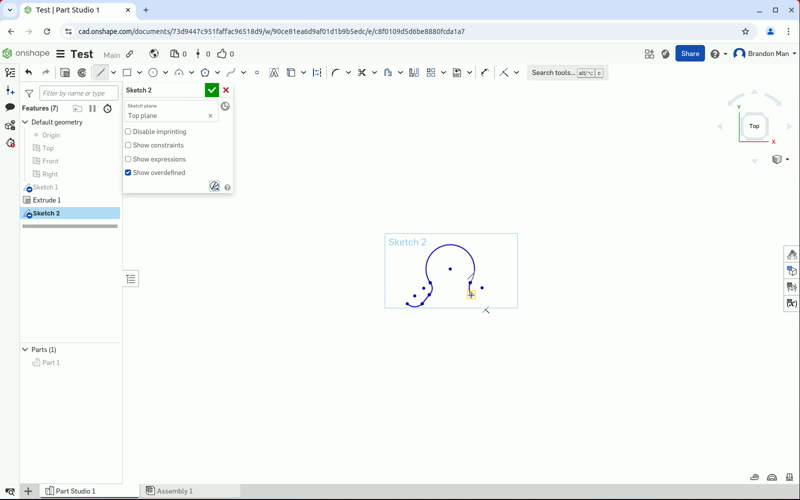
scroll(-6)
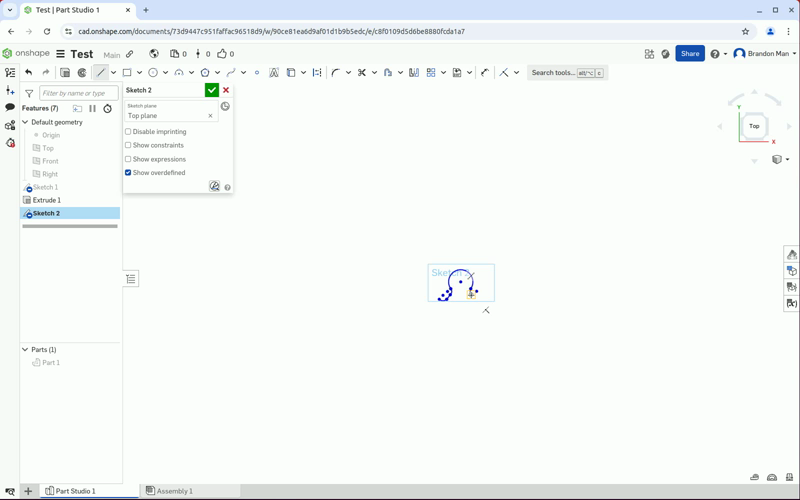
key_down(shift)
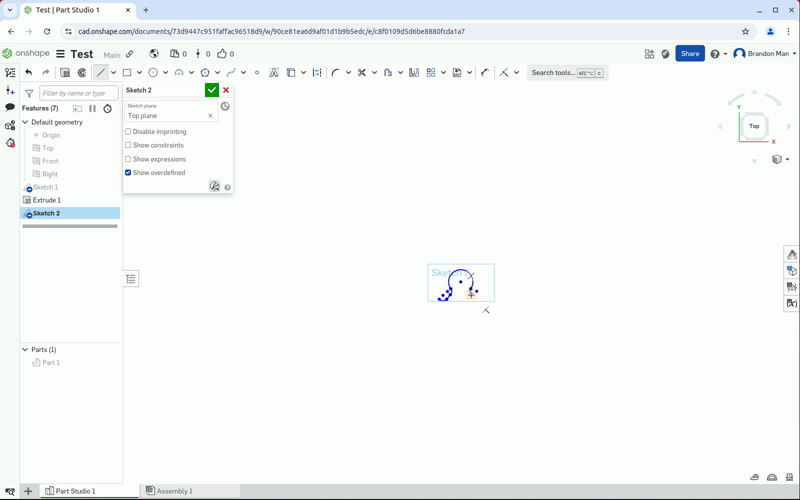
mouse_move(501, 294)
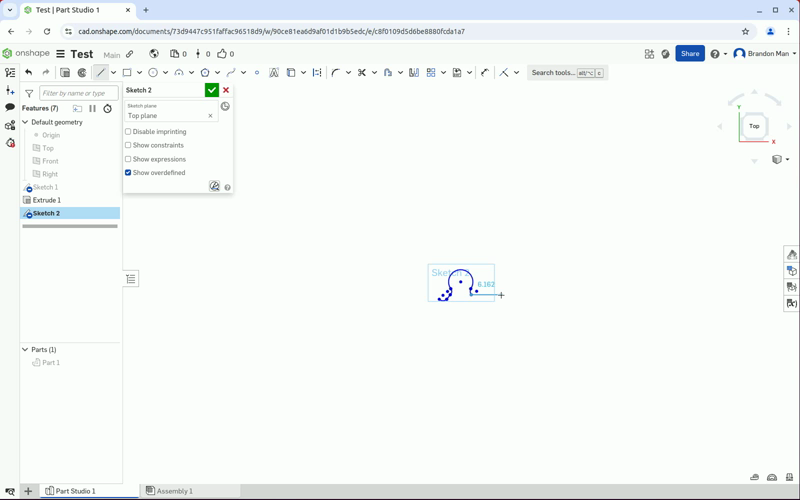
mouse_move(474, 299)
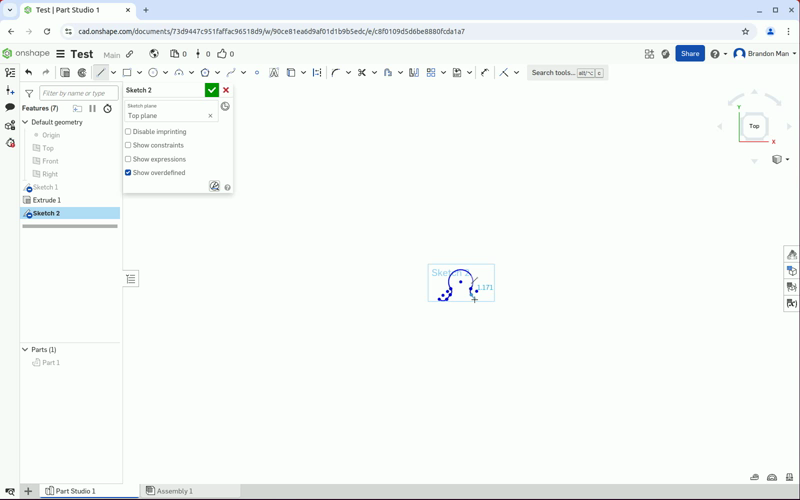
scroll(6)
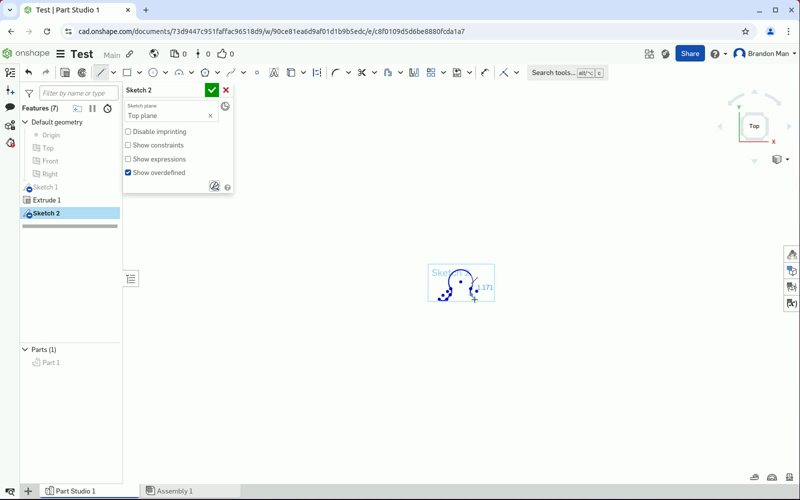
scroll(6)
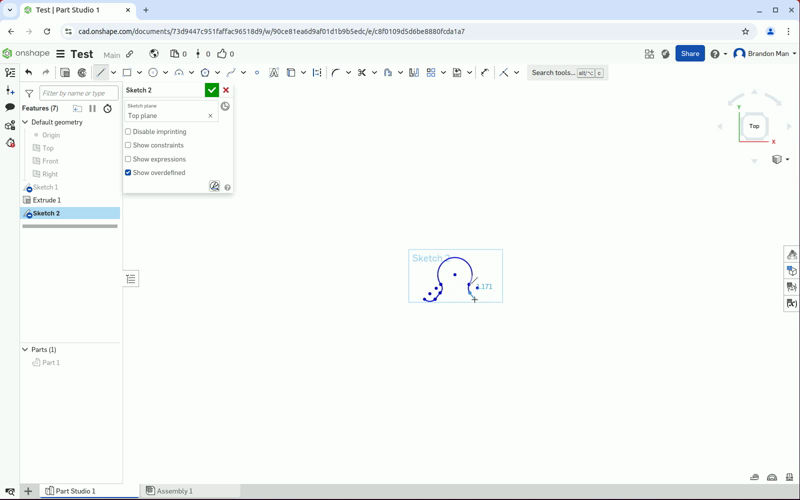
scroll(6)
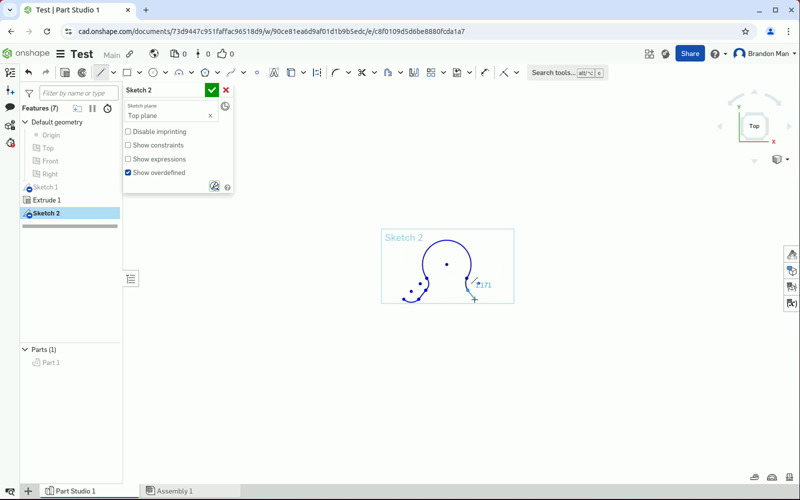
scroll(6)
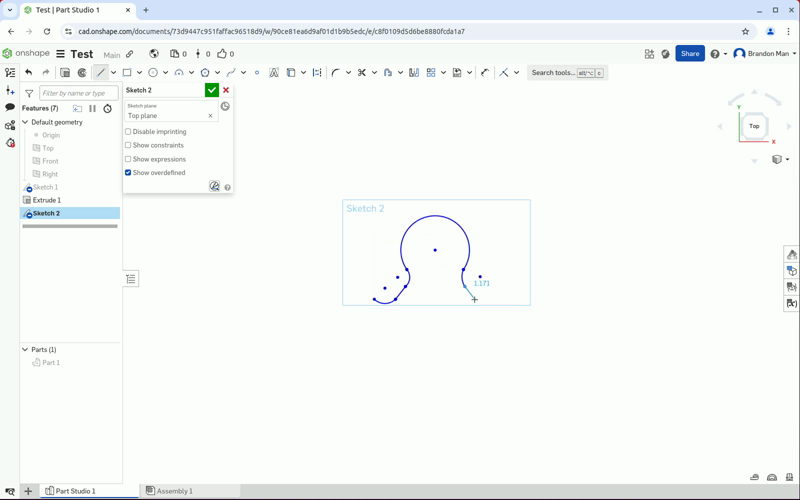
scroll(6)
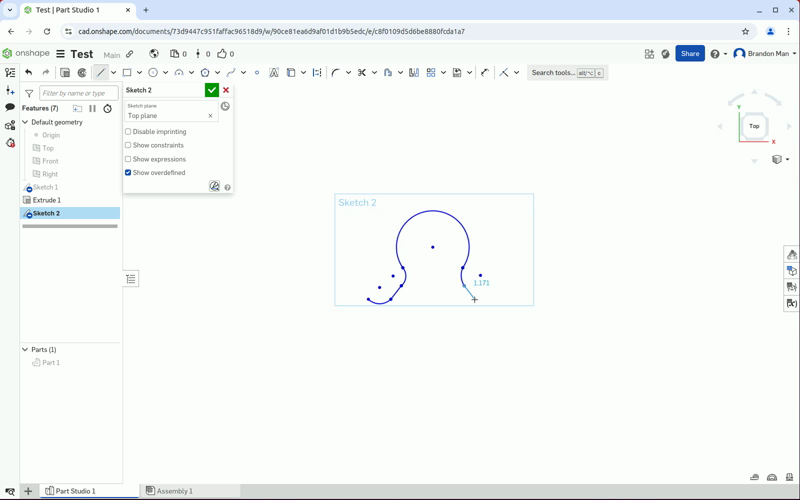
scroll(6)
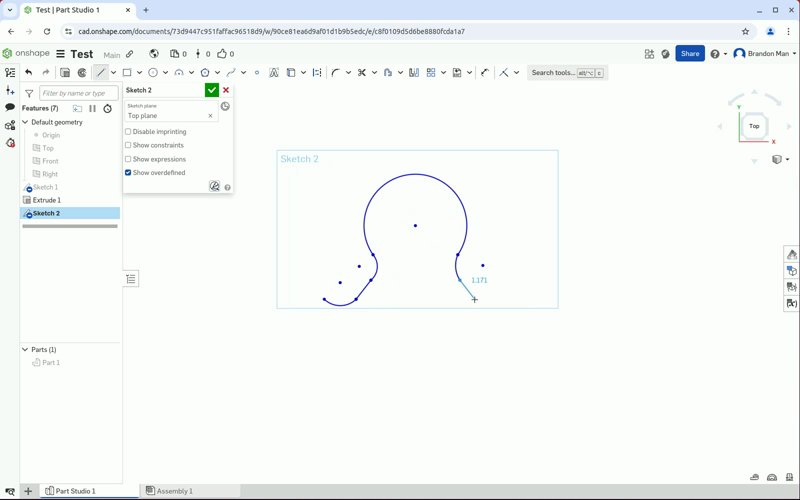
scroll(6)
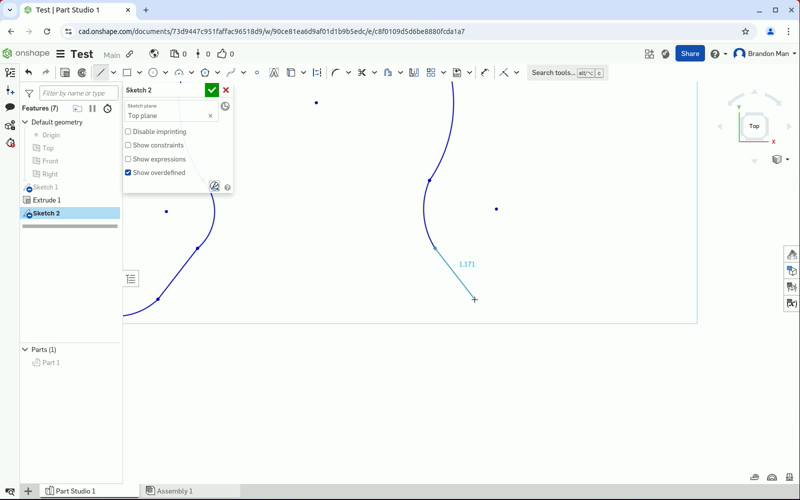
click(474, 299)
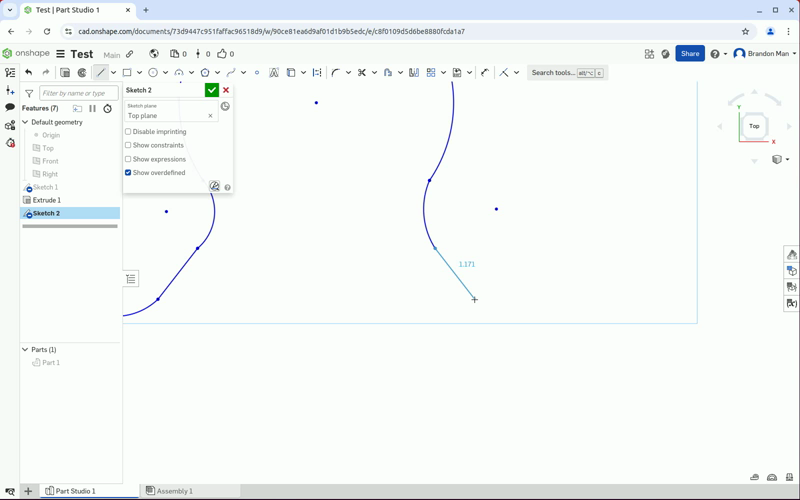
scroll(-6)
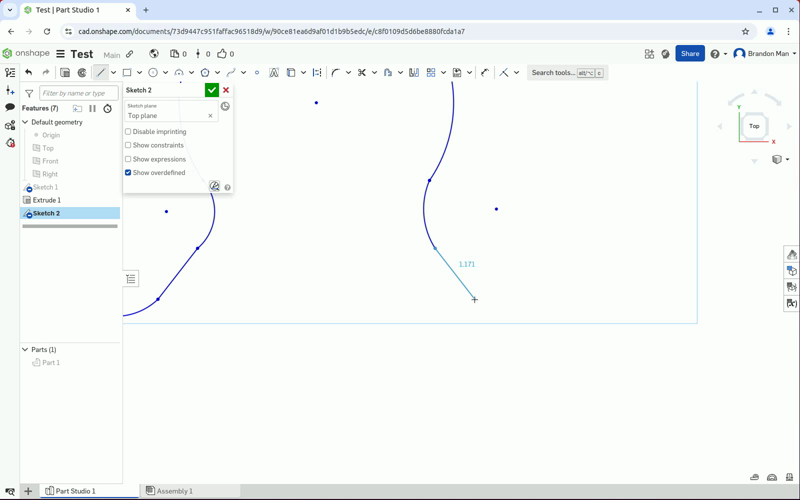
scroll(-6)
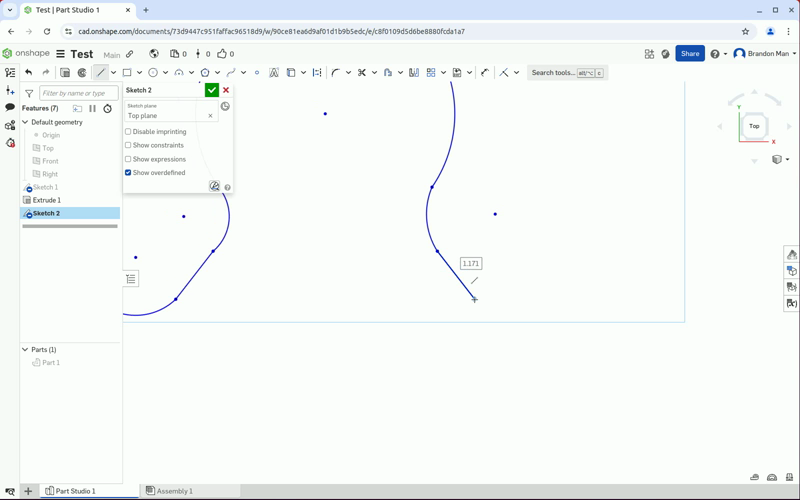
scroll(-6)
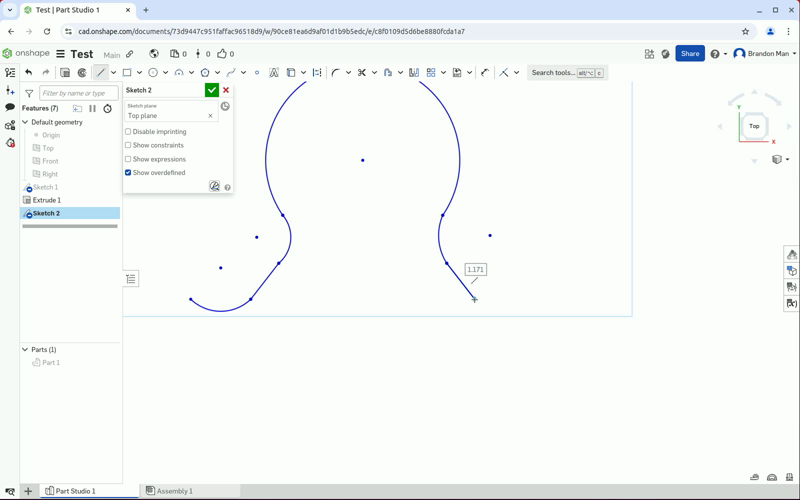
scroll(-6)
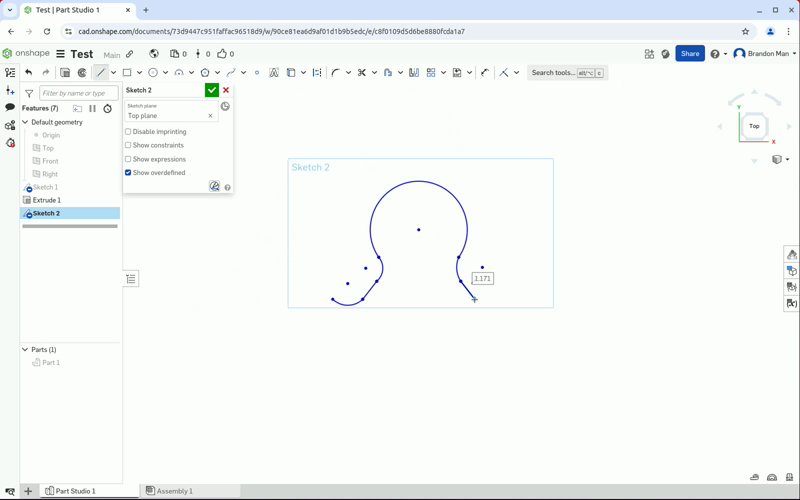
scroll(-6)
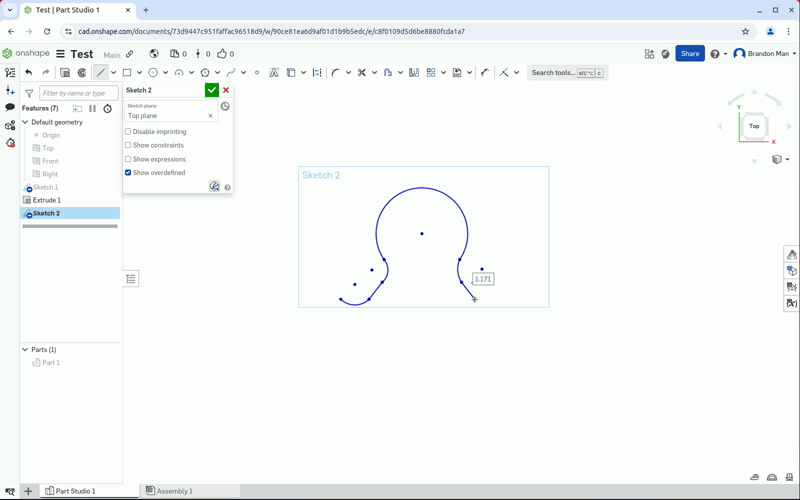
scroll(-6)
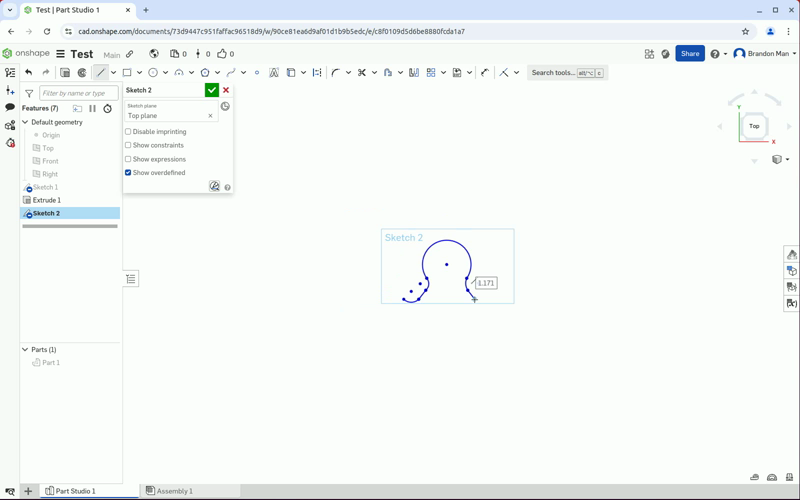
scroll(-6)
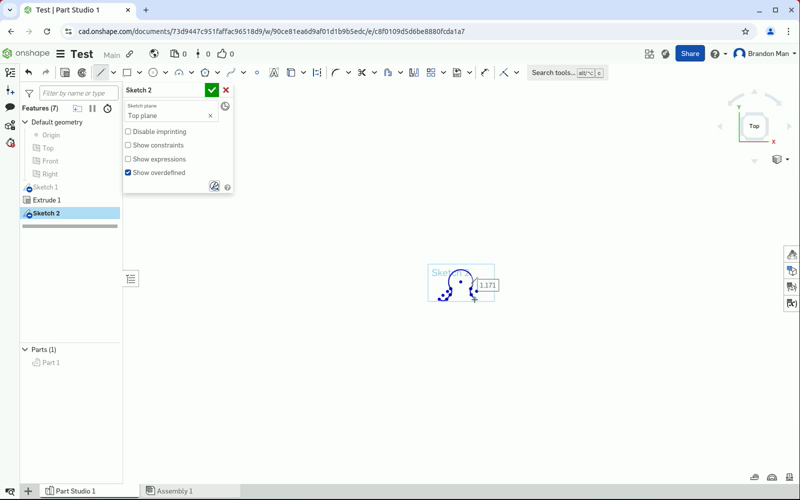
key_up(shift)
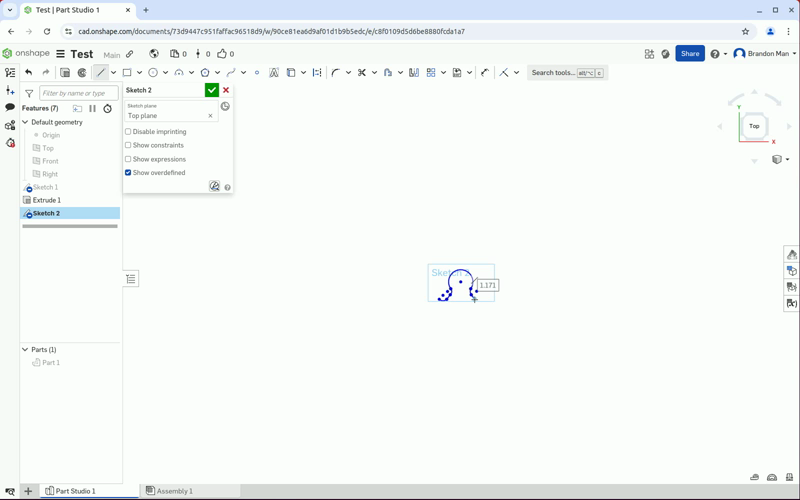
key(esc)
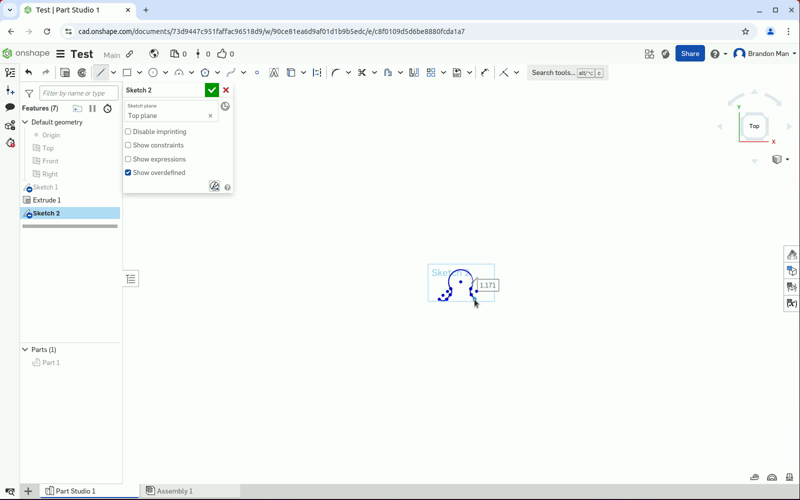
key(a)
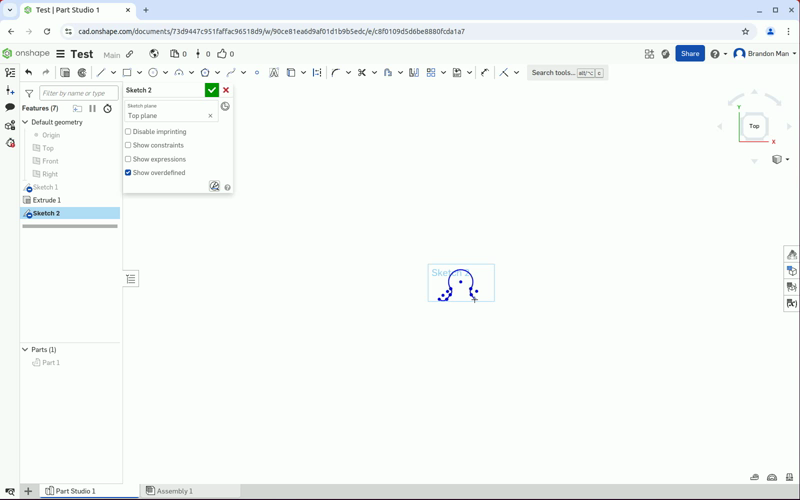
mouse_move(474, 299)
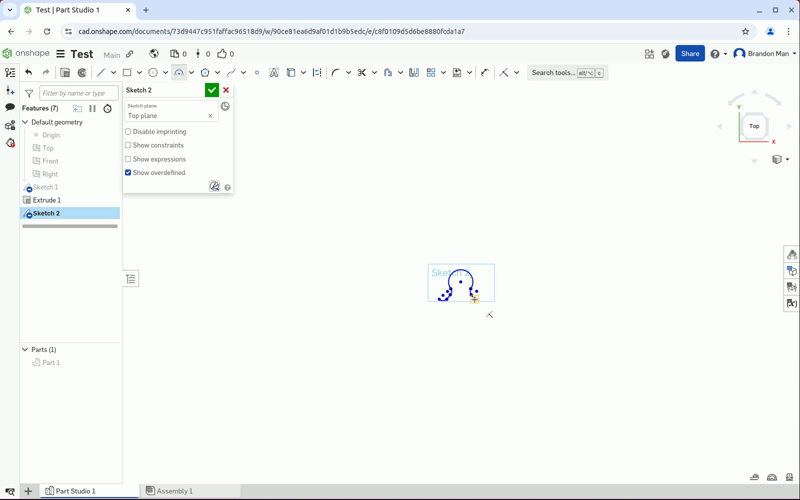
click(474, 299)
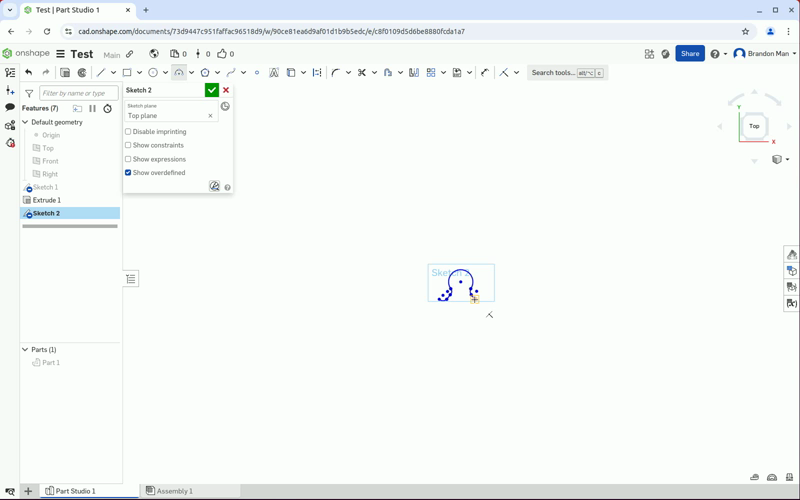
key_down(shift)
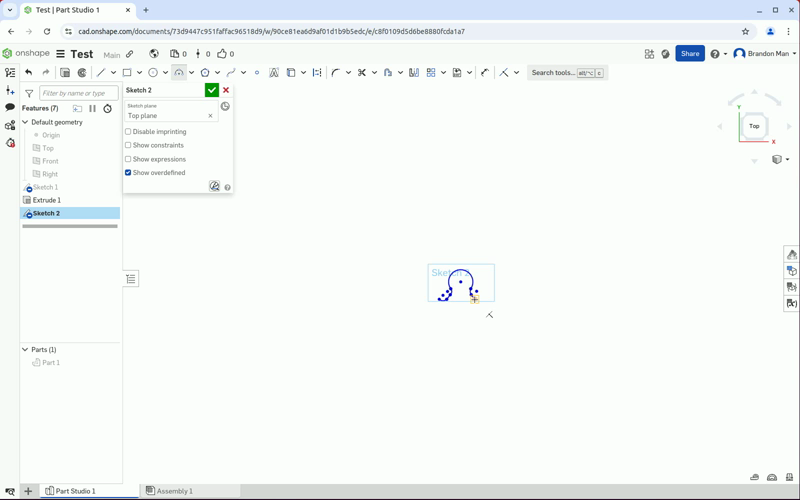
mouse_move(482, 299)
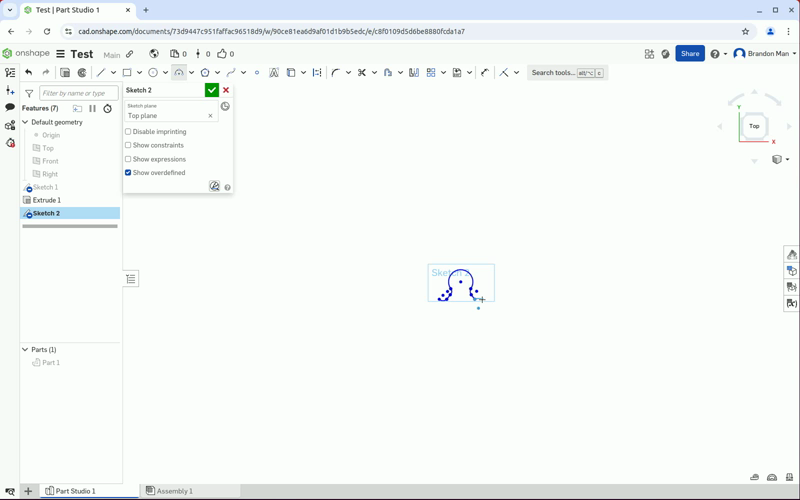
scroll(6)
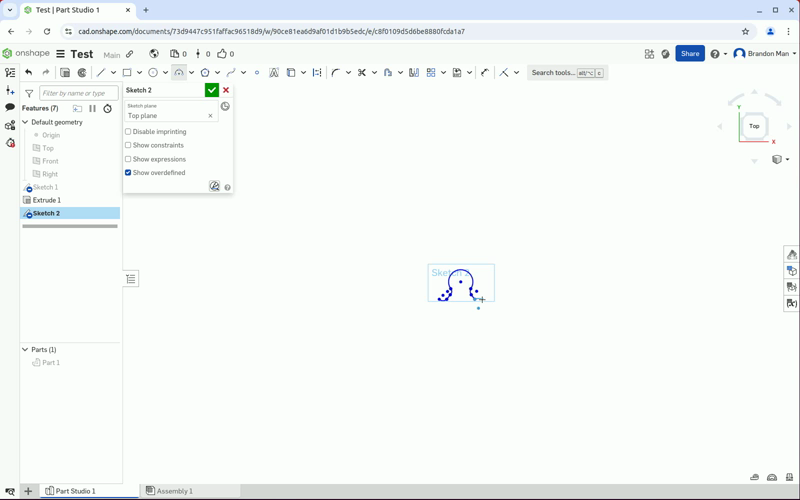
scroll(6)
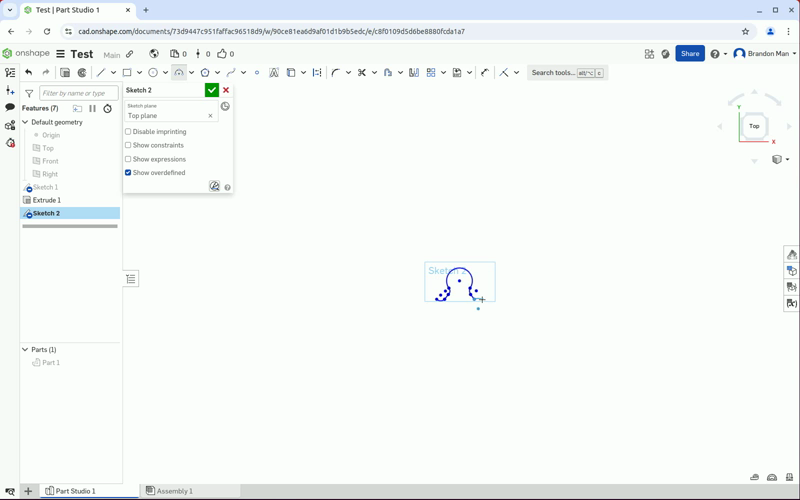
scroll(6)
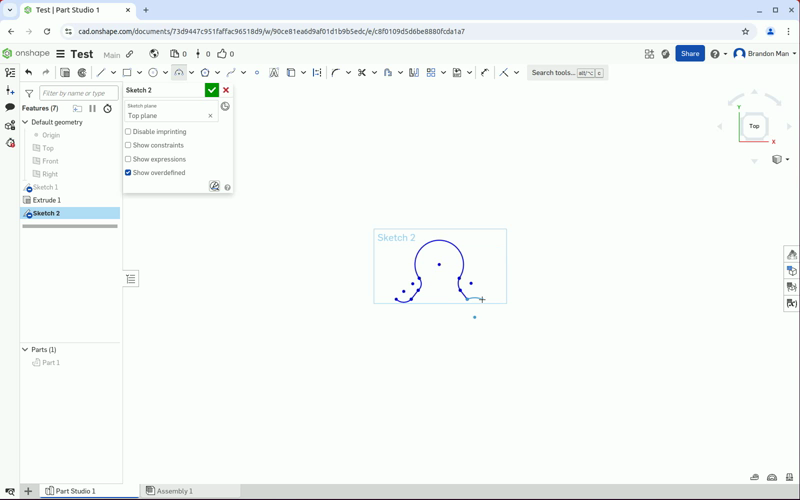
scroll(6)
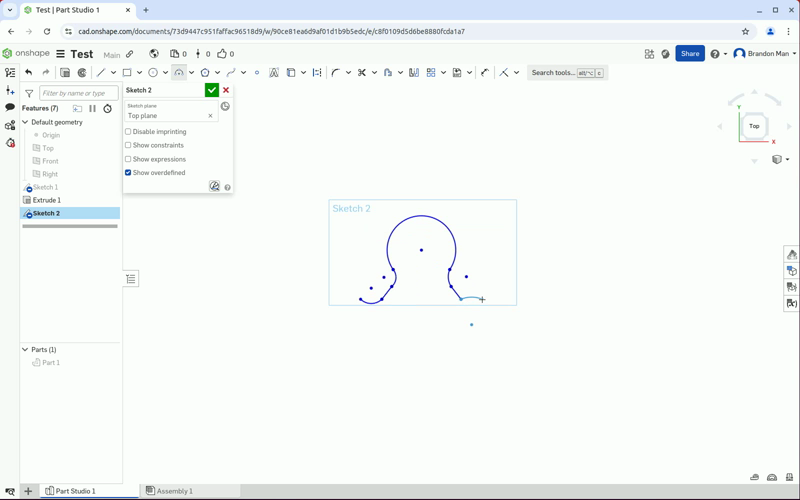
scroll(6)
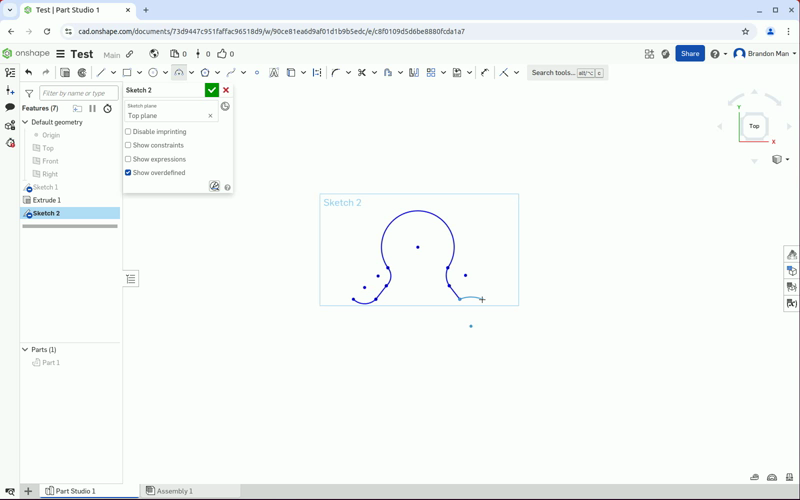
scroll(6)
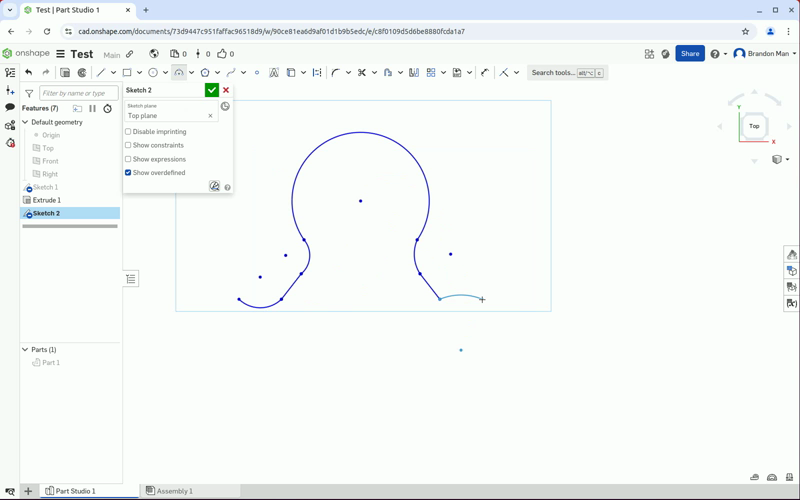
scroll(6)
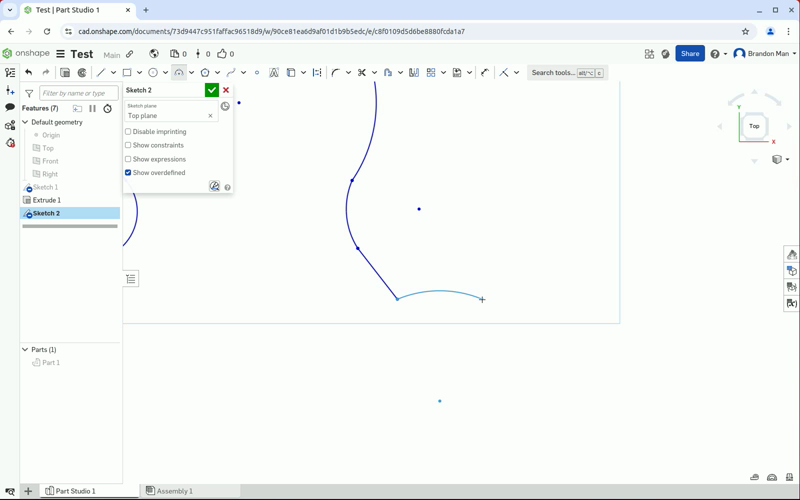
click(482, 299)
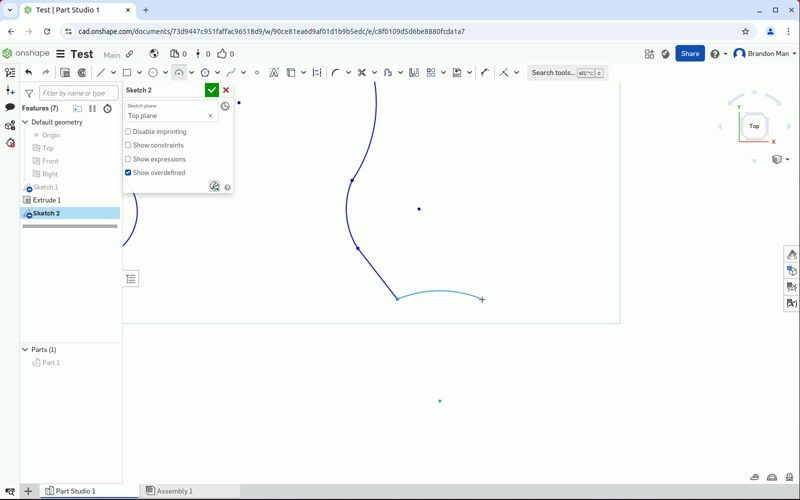
scroll(-6)
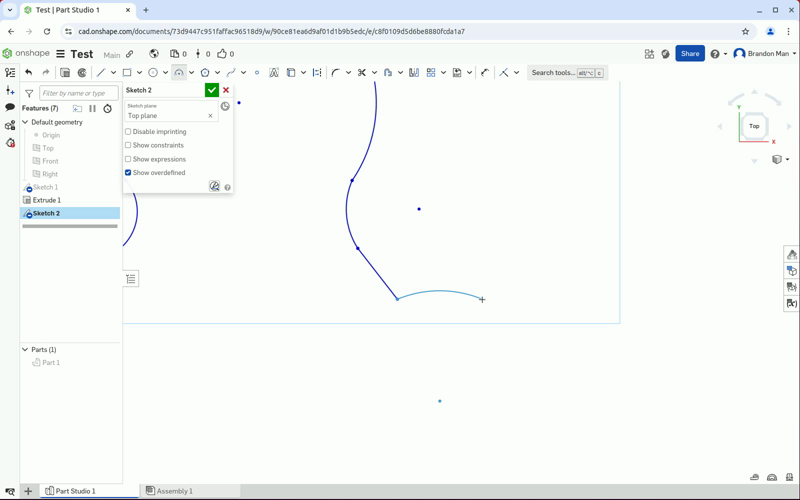
scroll(-6)
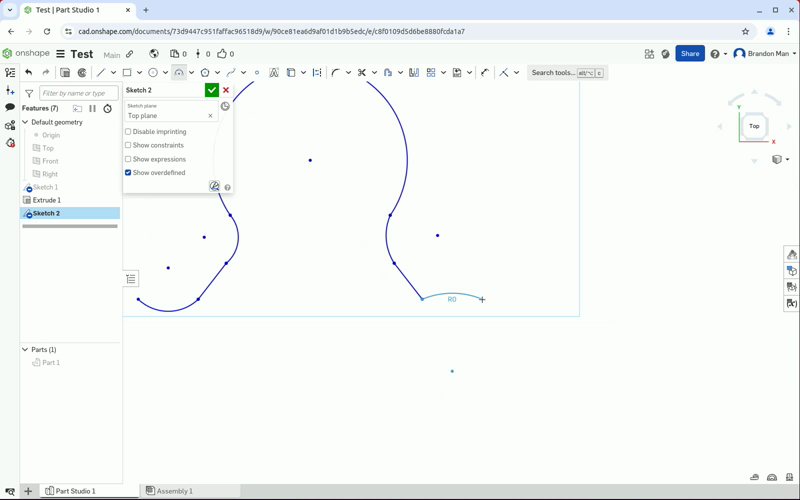
scroll(-6)
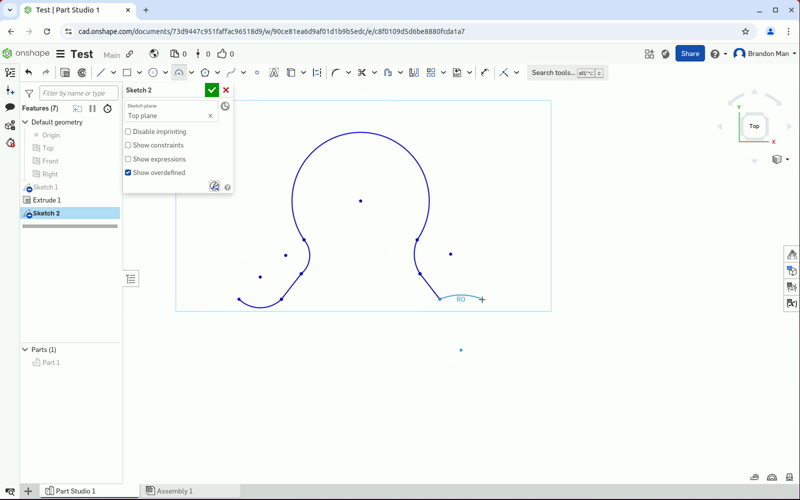
scroll(-6)
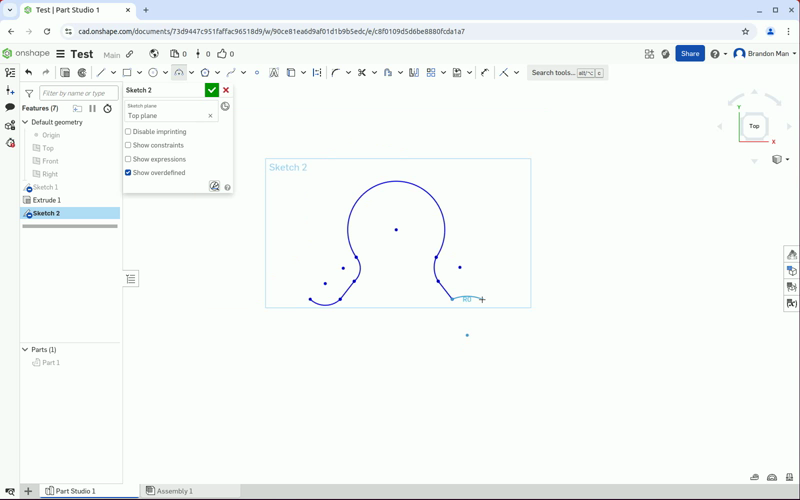
scroll(-6)
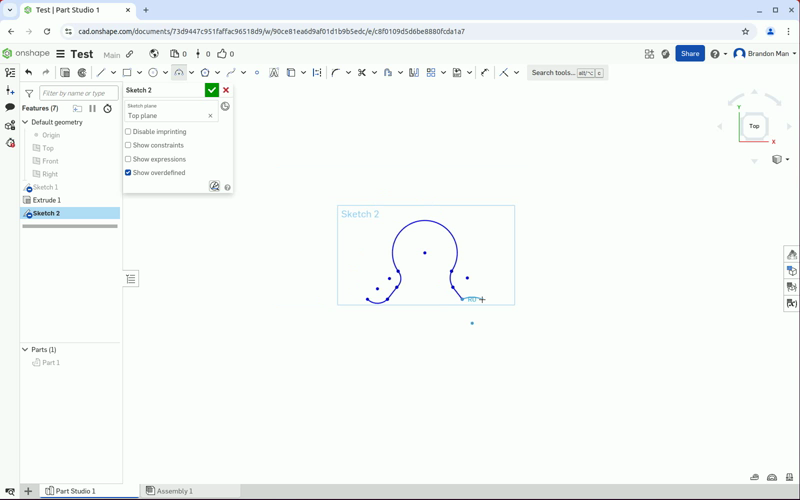
scroll(-6)
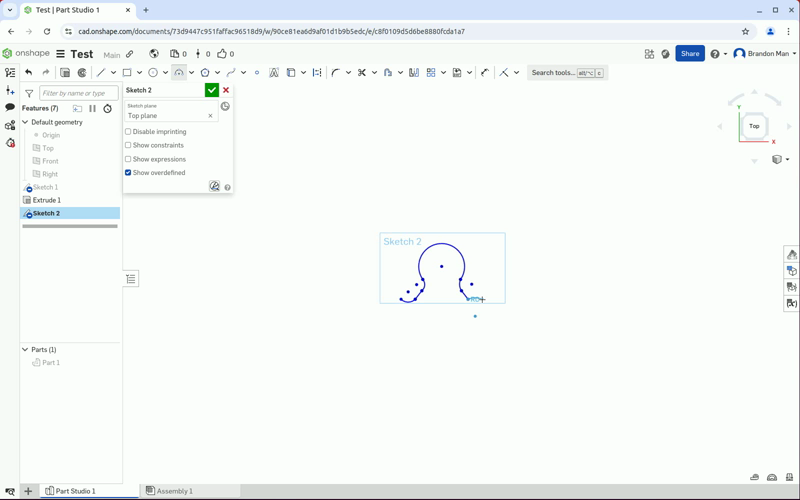
scroll(-6)
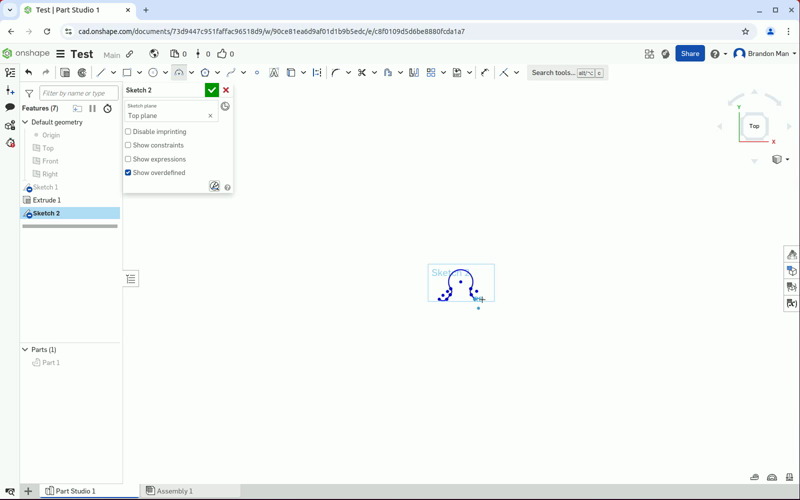
mouse_move(478, 300)
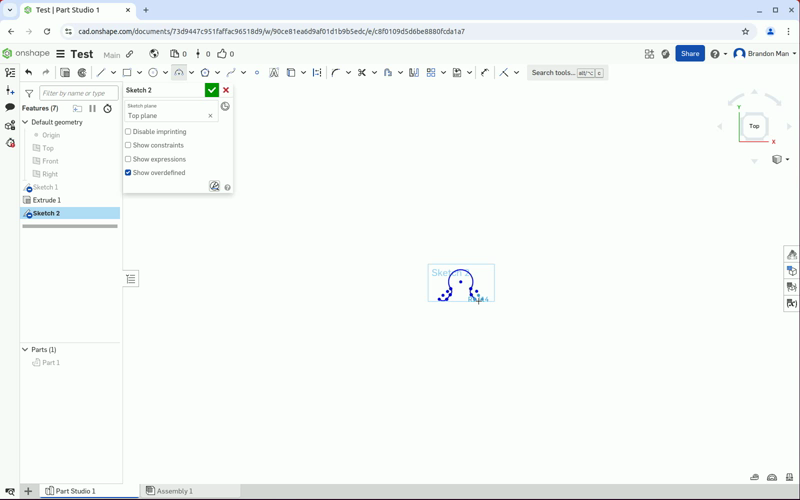
scroll(6)
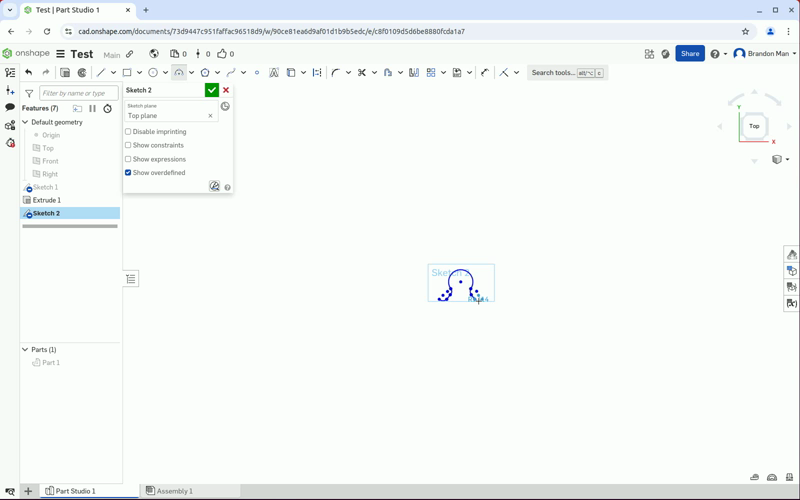
scroll(6)
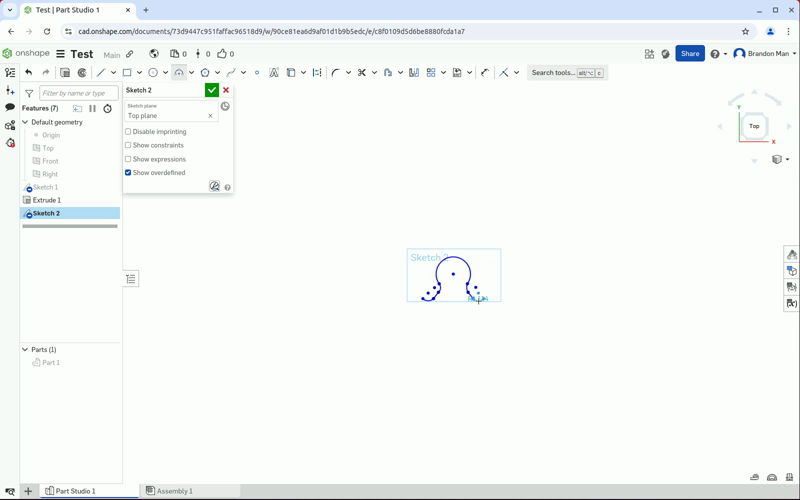
scroll(6)
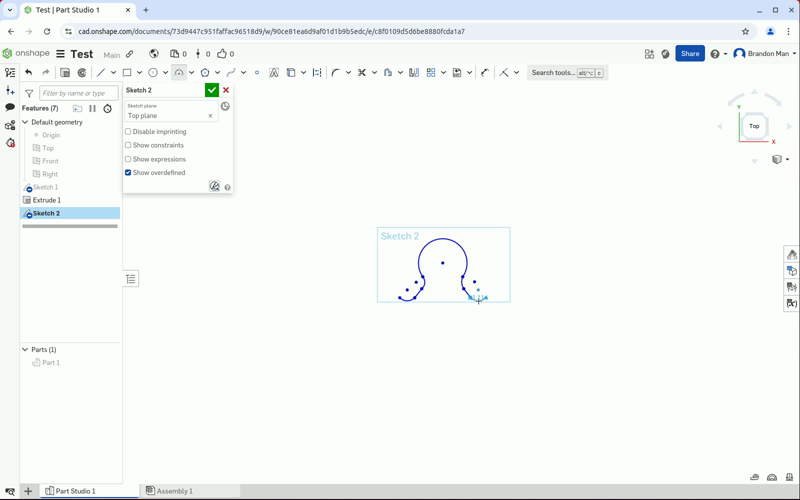
scroll(6)
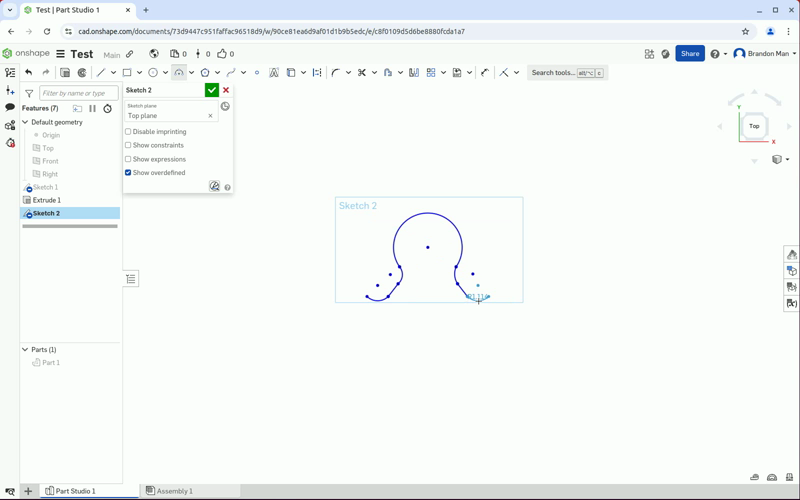
scroll(6)
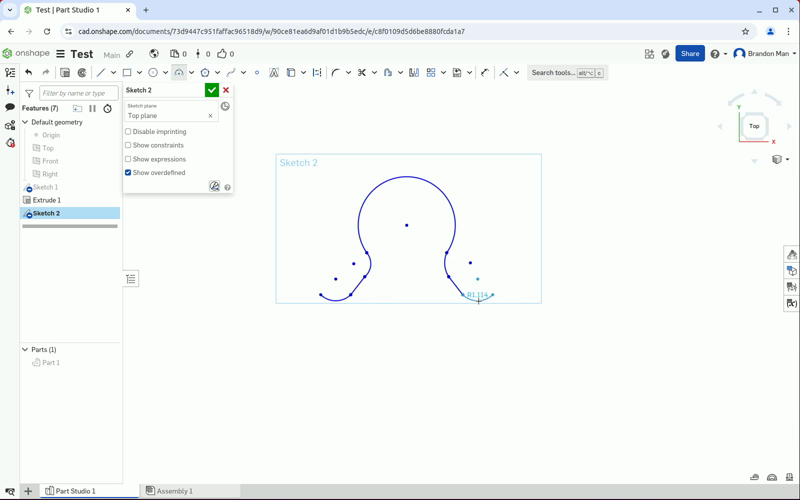
scroll(6)
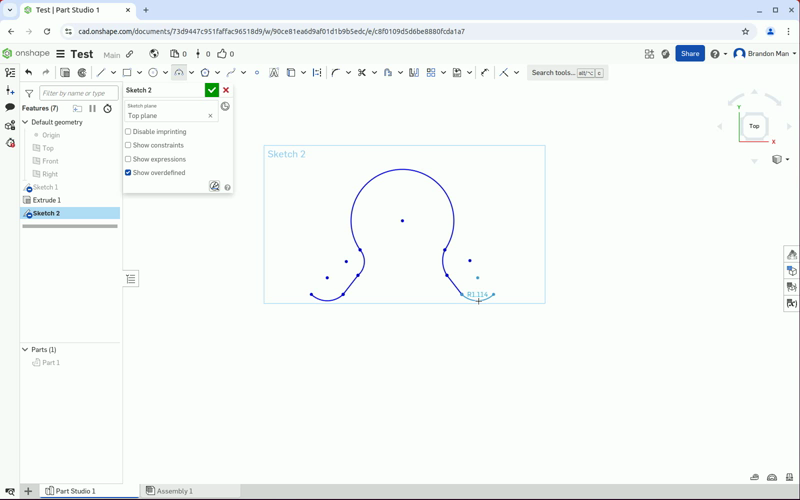
scroll(6)
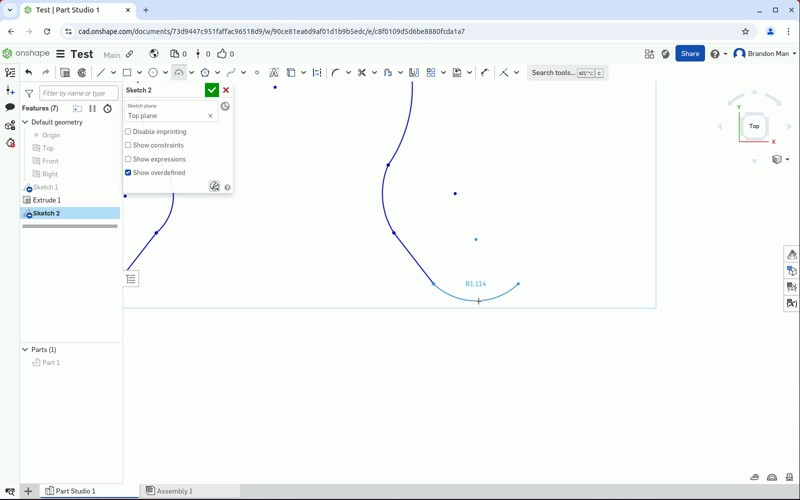
click(478, 300)
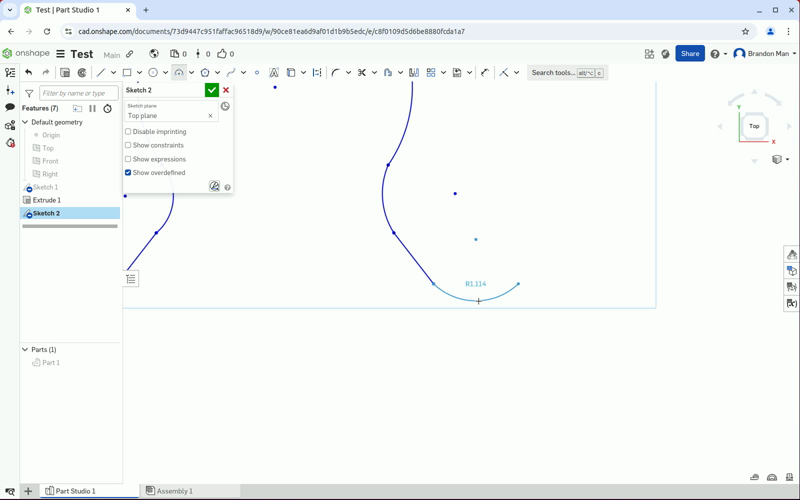
scroll(-6)
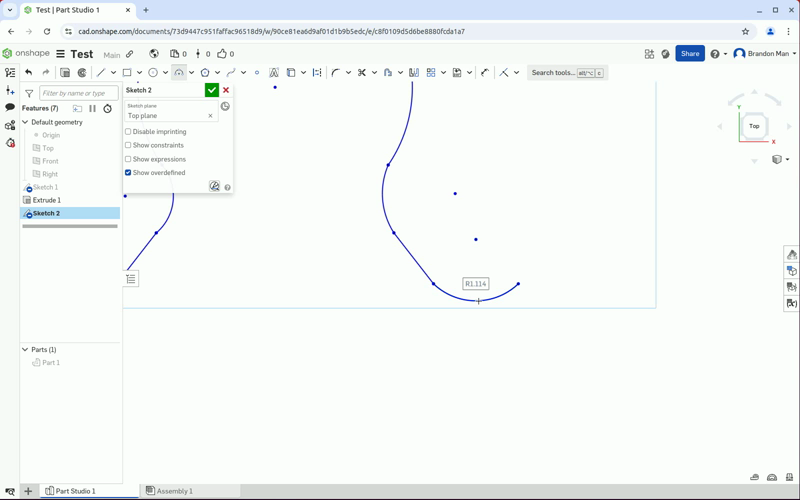
scroll(-6)
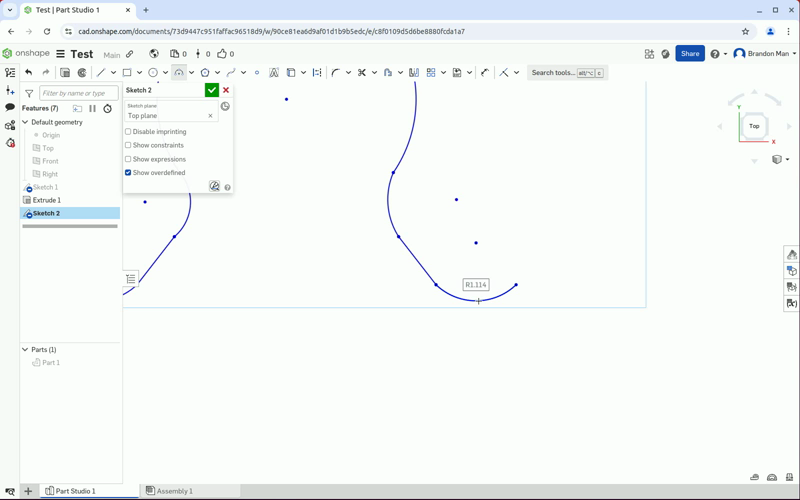
scroll(-6)
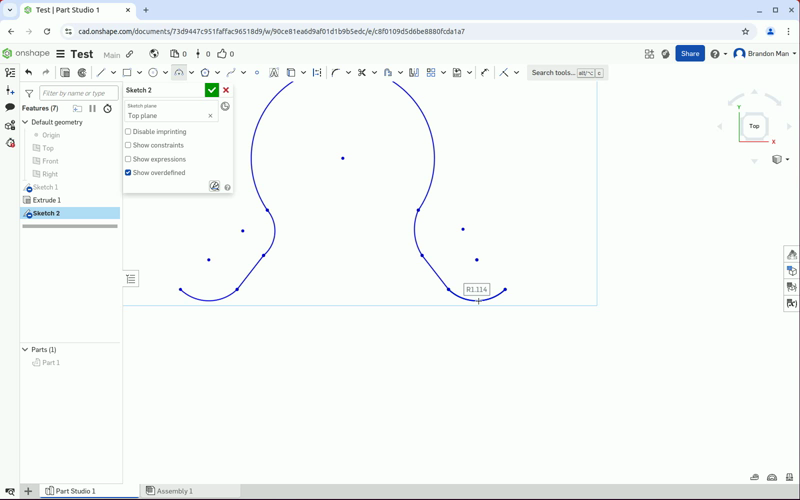
scroll(-6)
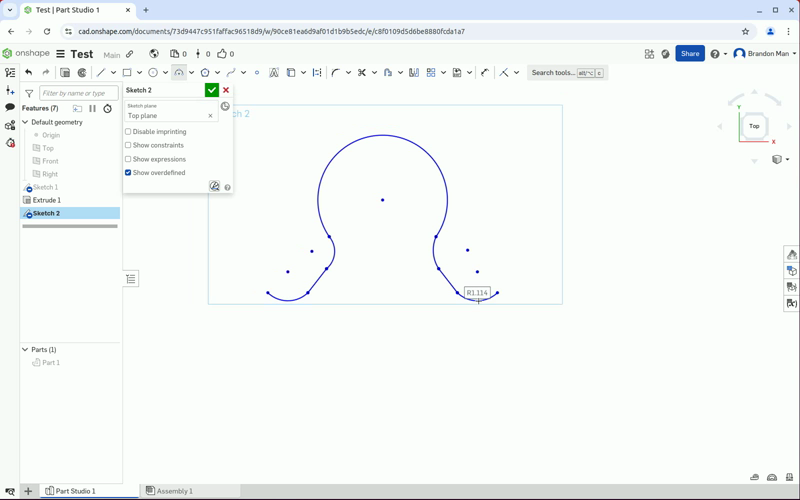
scroll(-6)
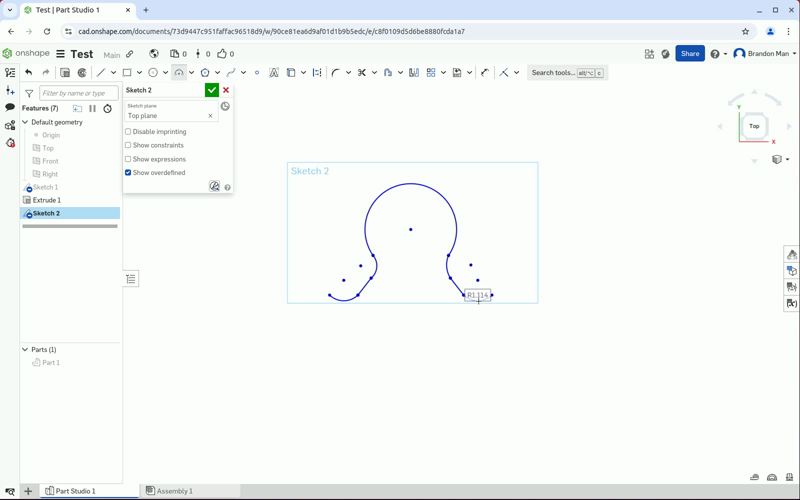
scroll(-6)
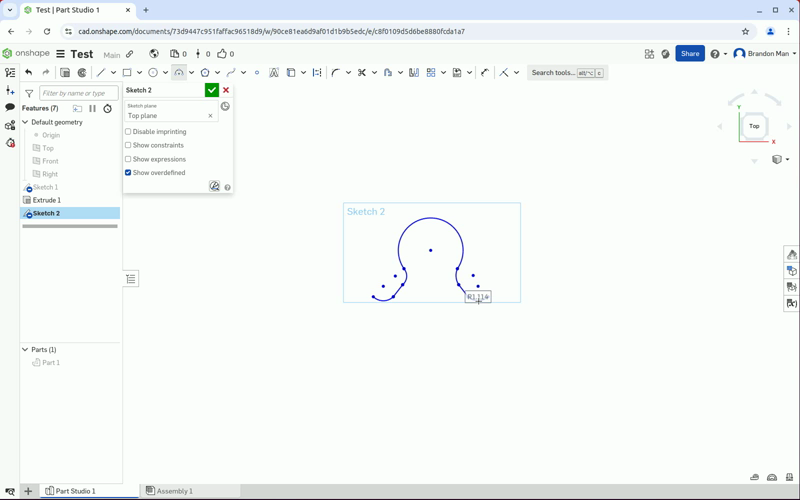
scroll(-6)
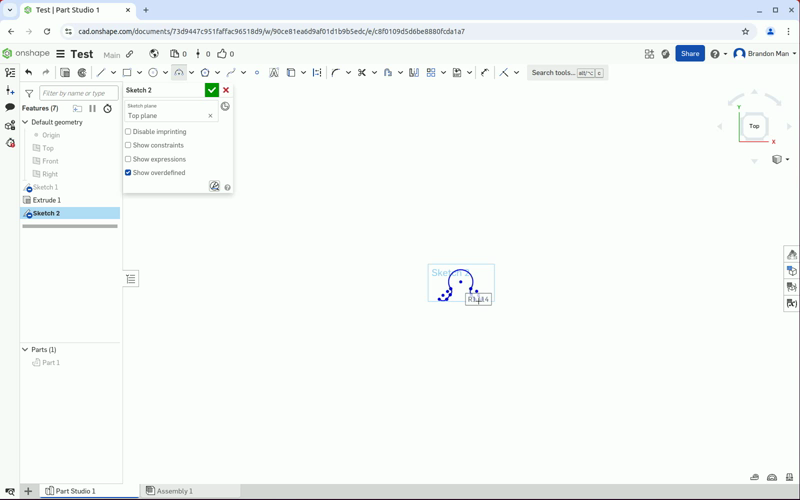
key_up(shift)
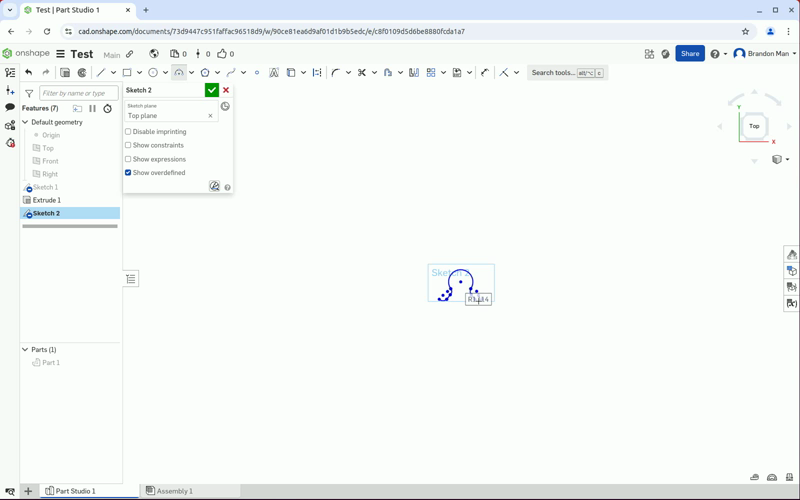
mouse_move(482, 299)
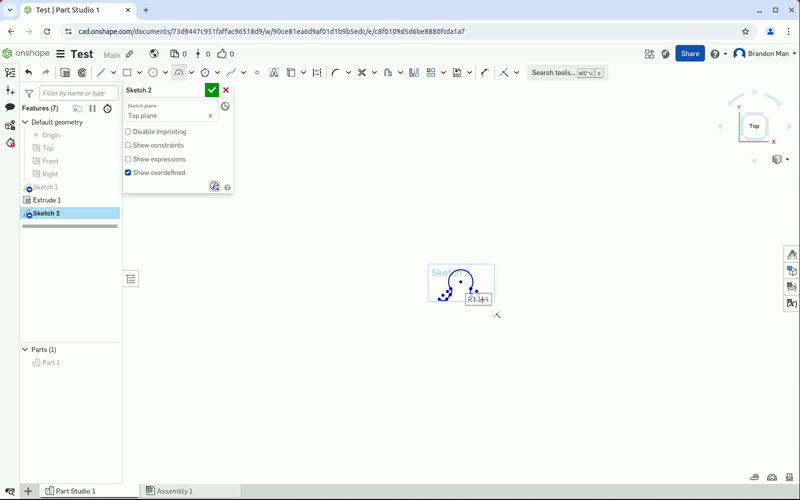
scroll(6)
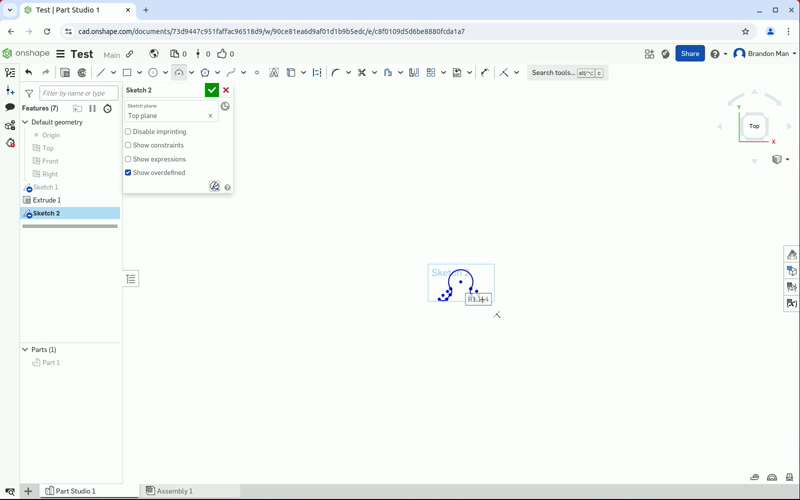
scroll(6)
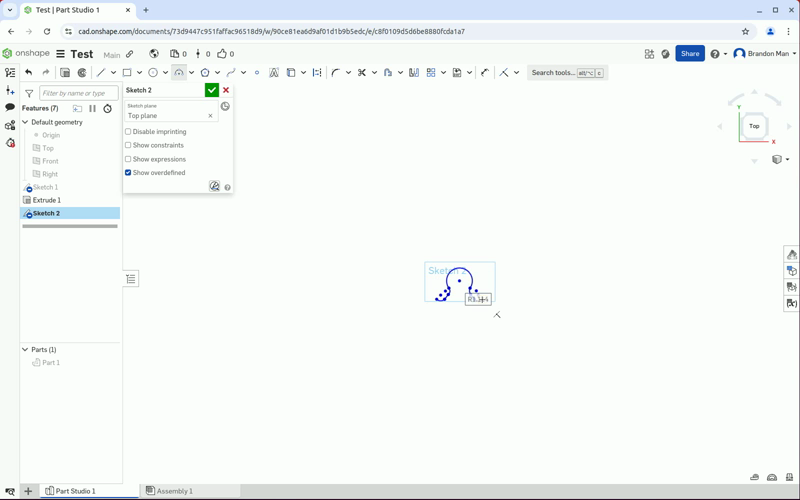
scroll(6)
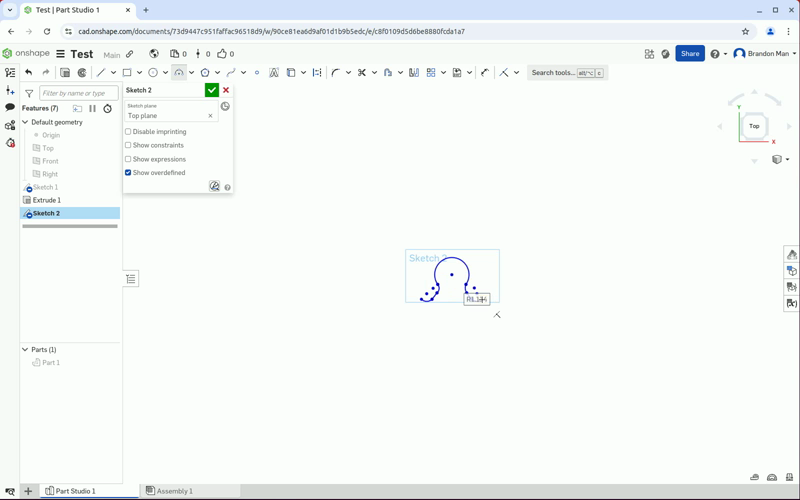
scroll(6)
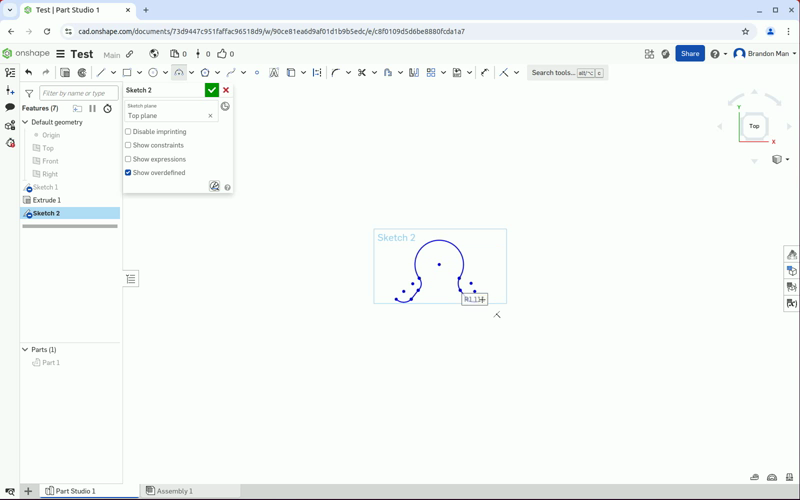
scroll(6)
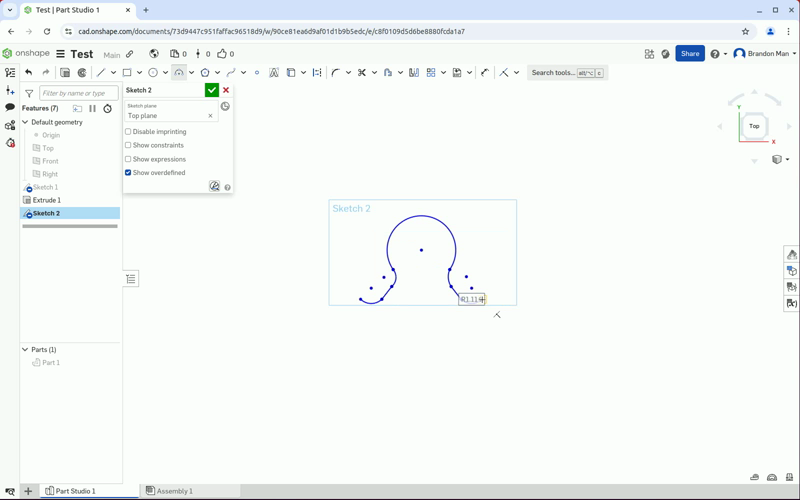
scroll(6)
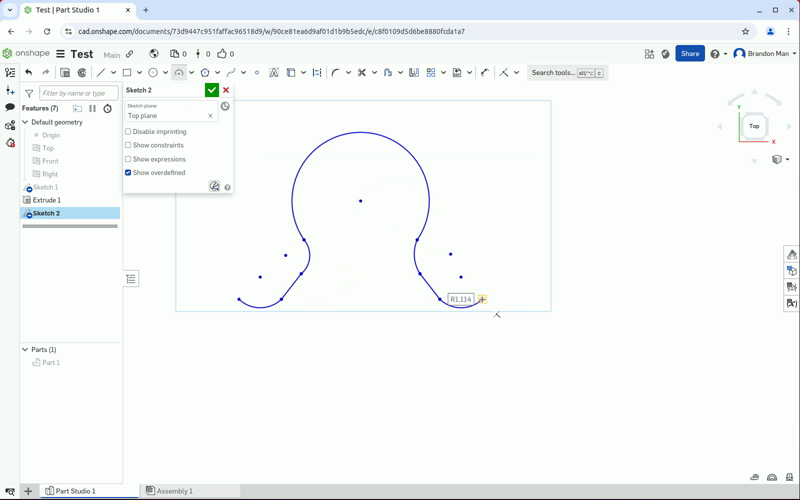
scroll(6)
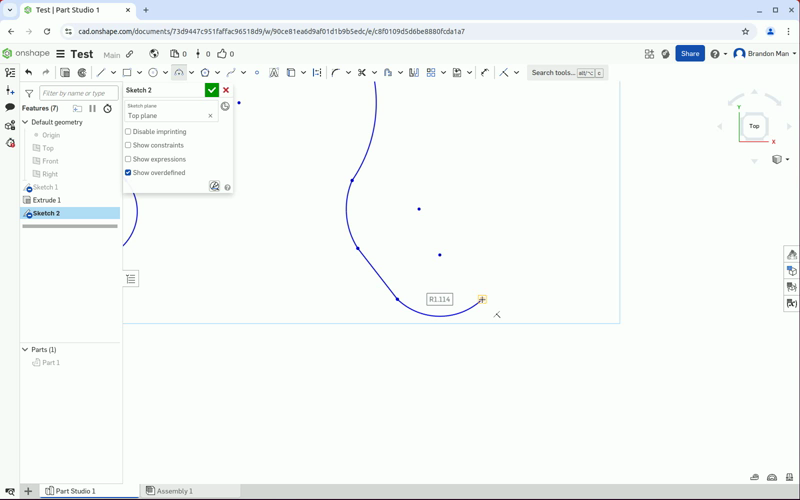
click(482, 299)
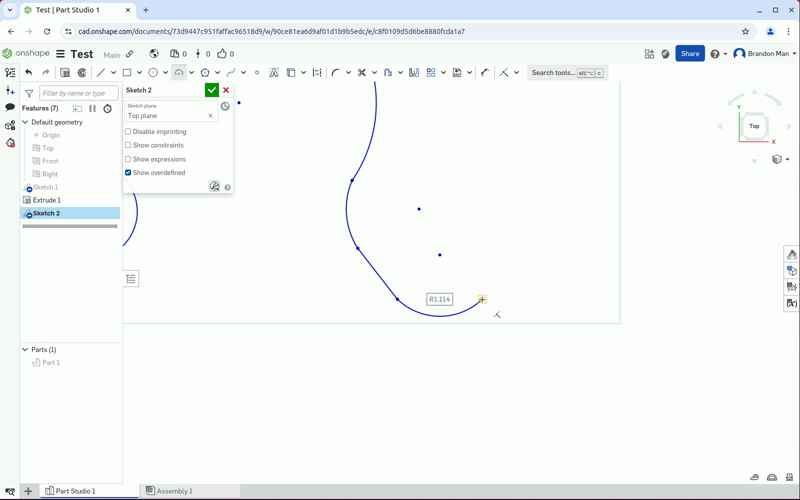
scroll(-6)
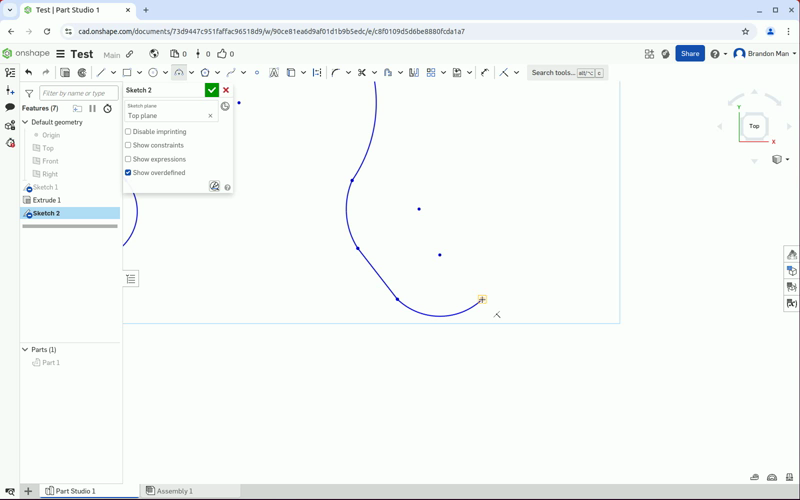
scroll(-6)
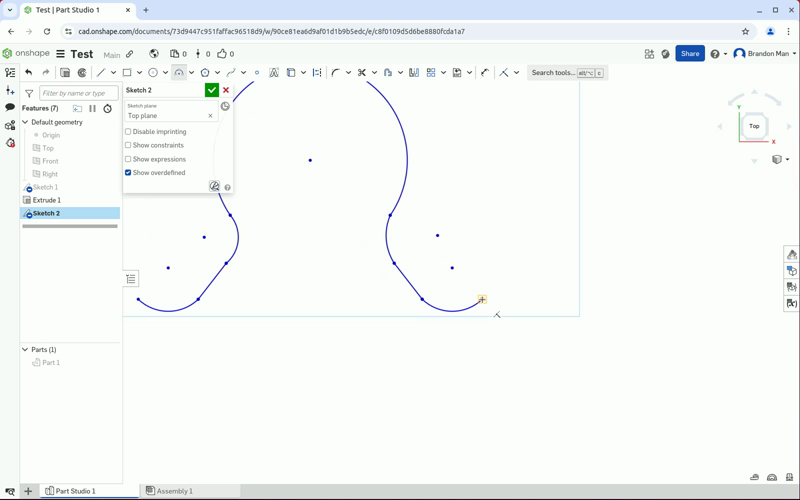
scroll(-6)
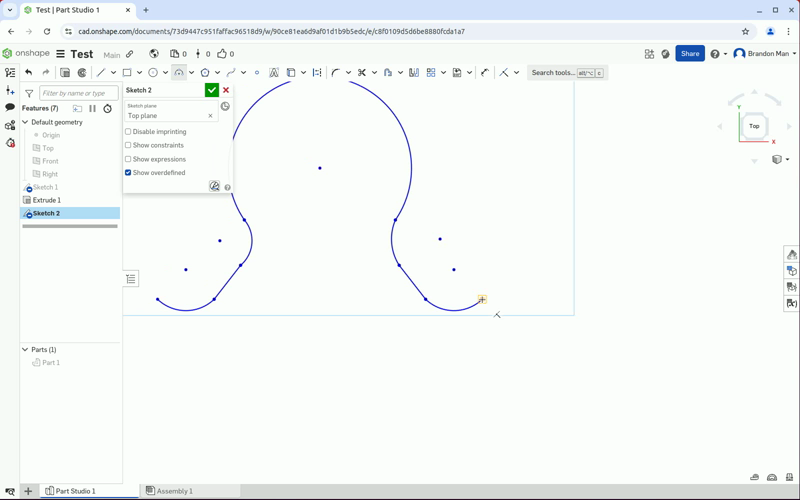
scroll(-6)
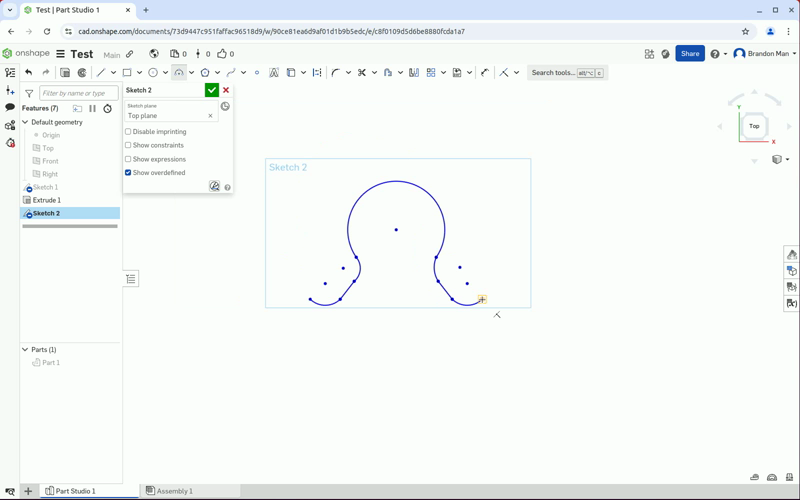
scroll(-6)
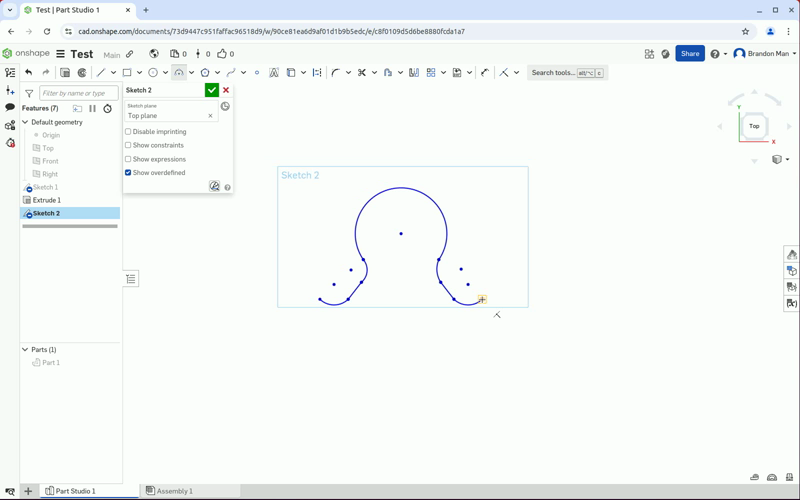
scroll(-6)
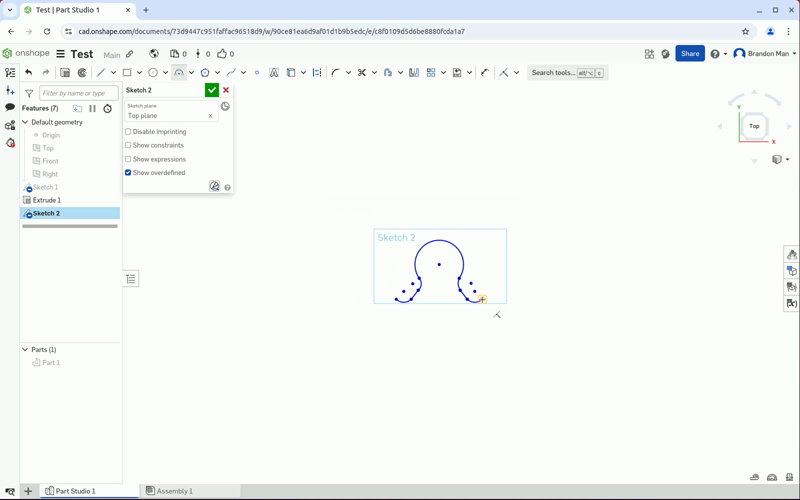
scroll(-6)
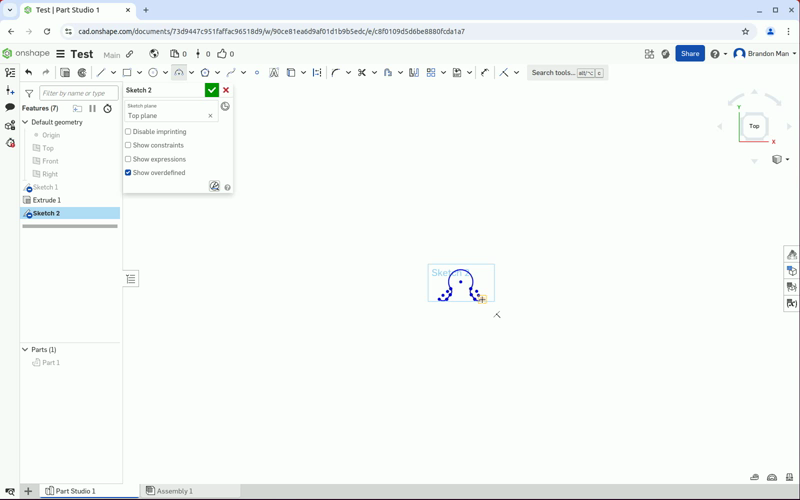
mouse_move(439, 299)
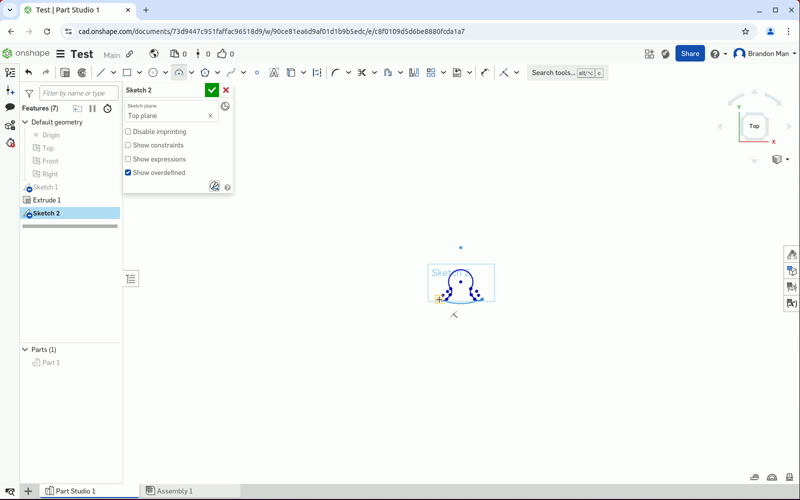
scroll(6)
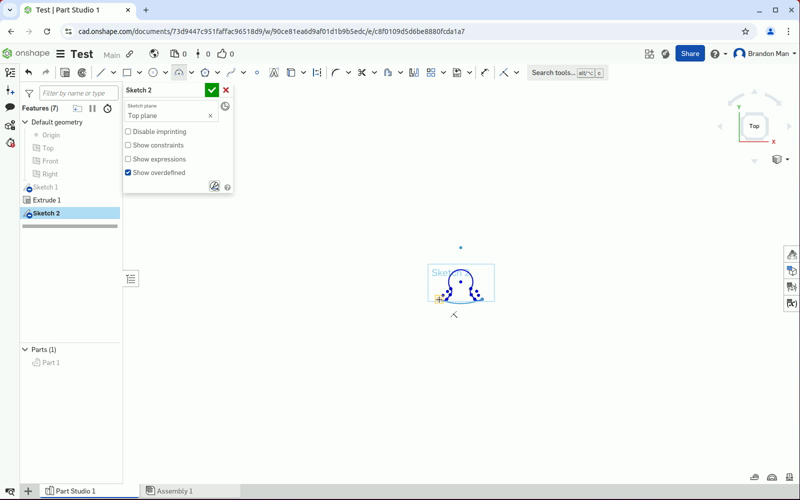
scroll(6)
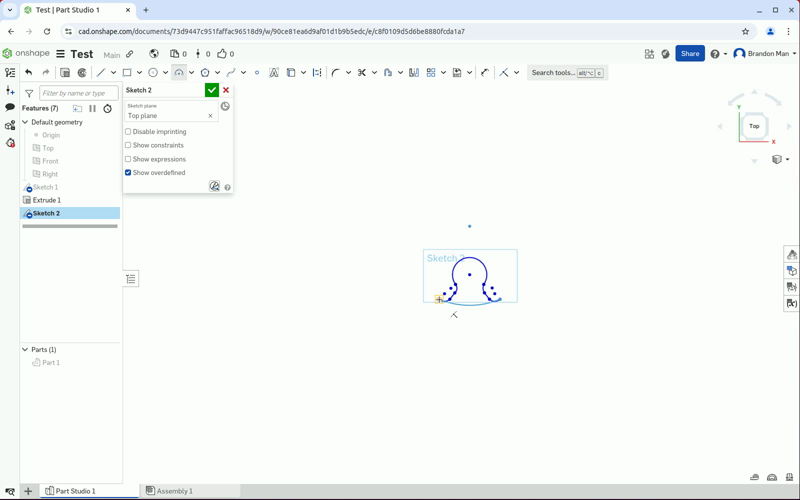
scroll(6)
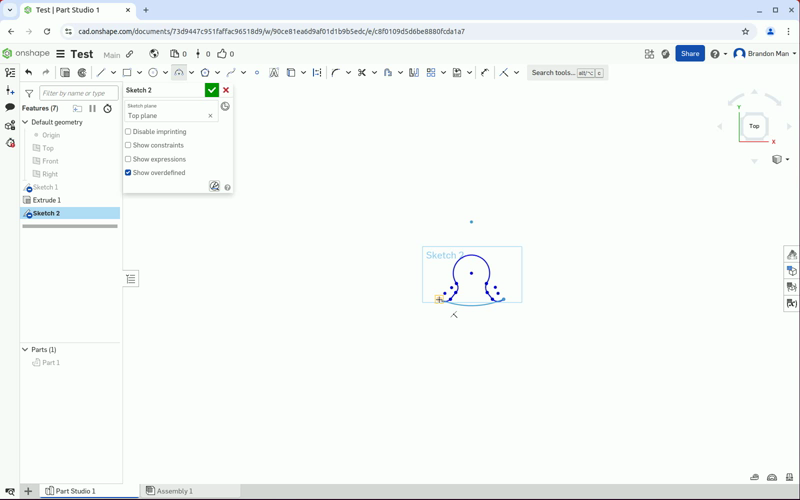
scroll(6)
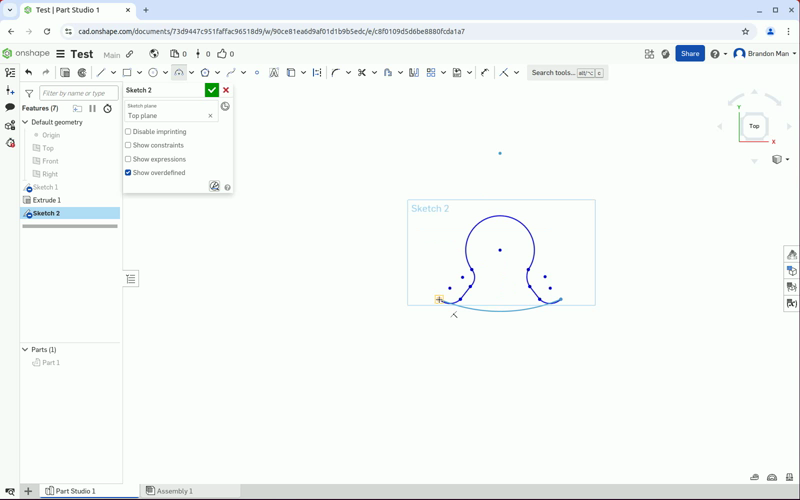
scroll(6)
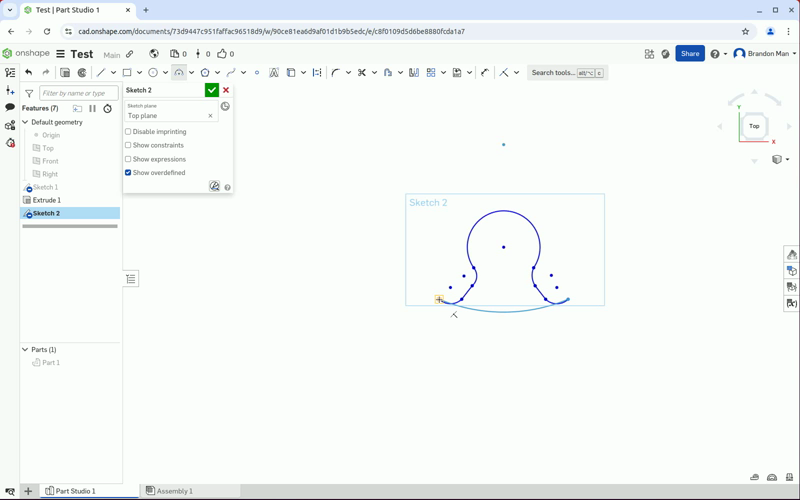
scroll(6)
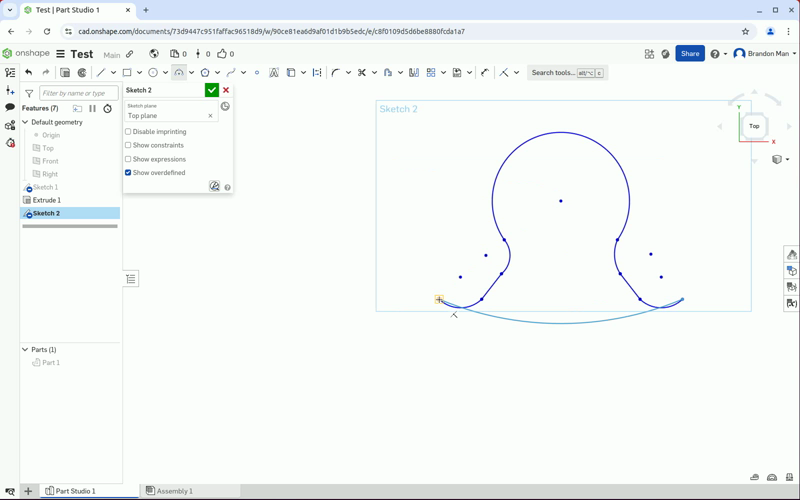
scroll(6)
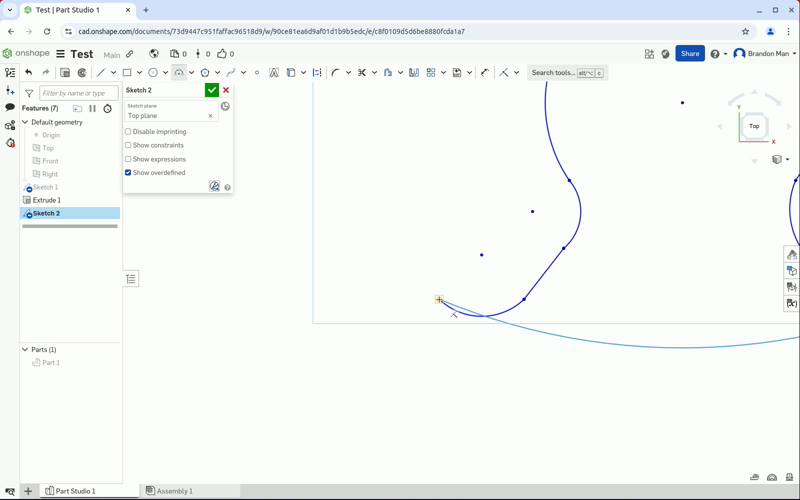
click(439, 299)
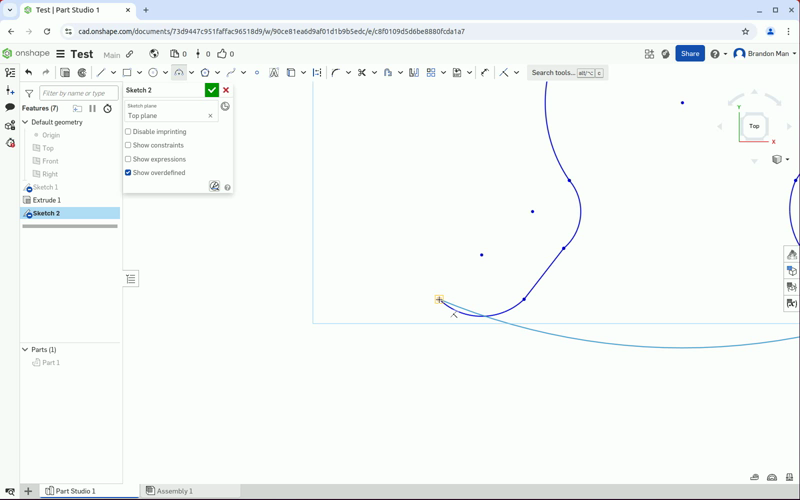
scroll(-6)
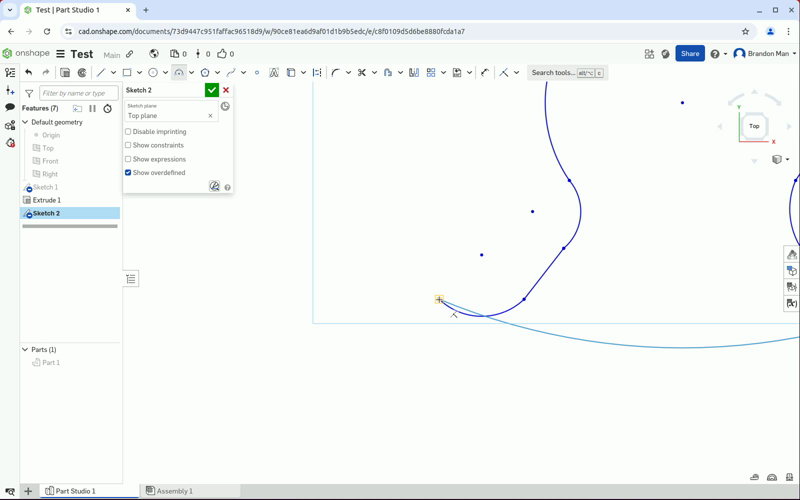
scroll(-6)
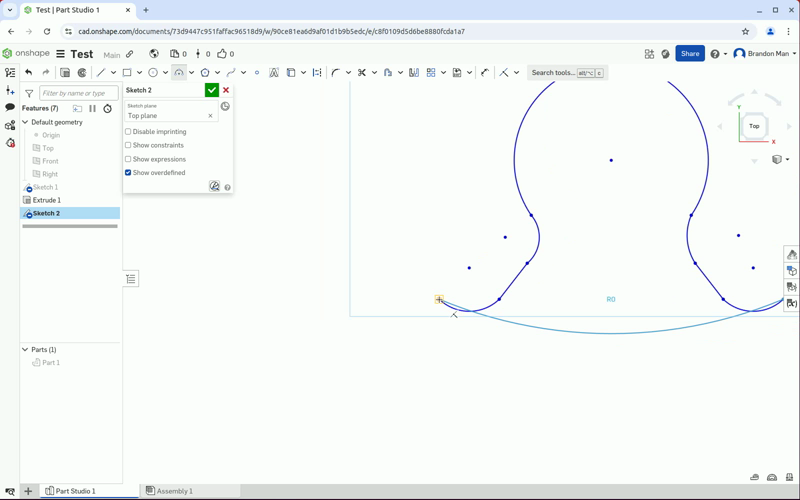
scroll(-6)
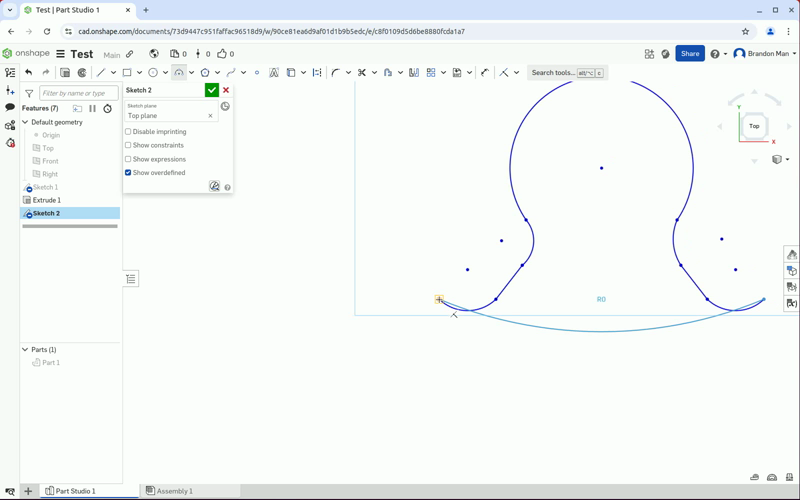
scroll(-6)
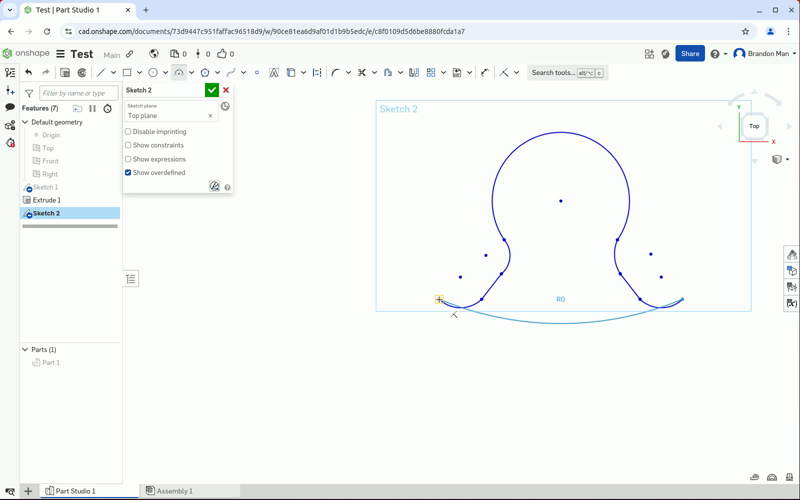
scroll(-6)
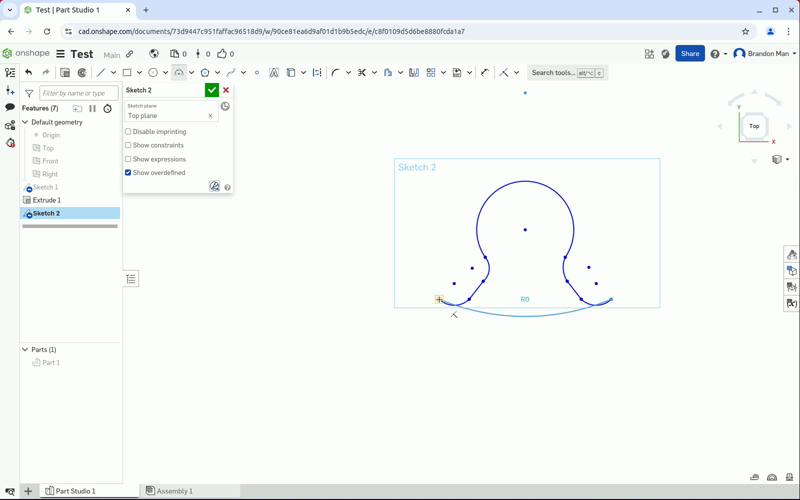
scroll(-6)
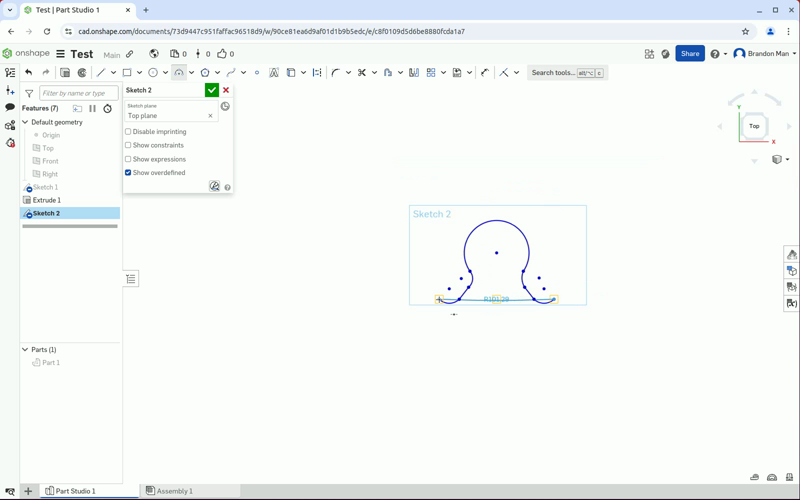
scroll(-6)
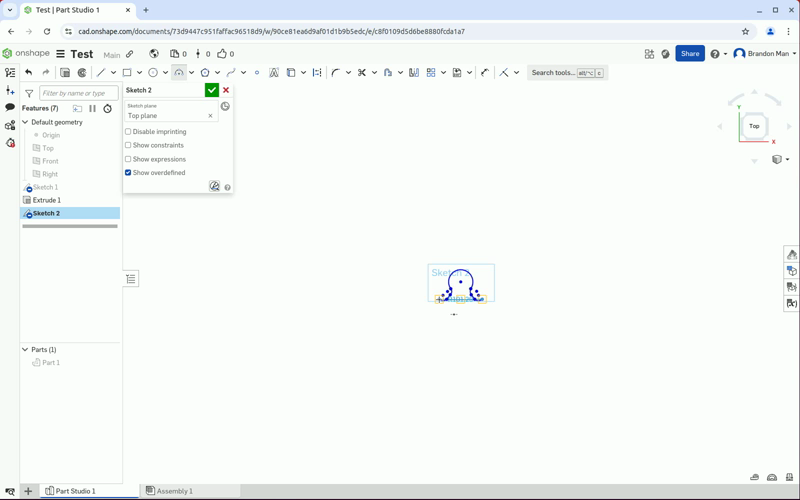
key_down(shift)
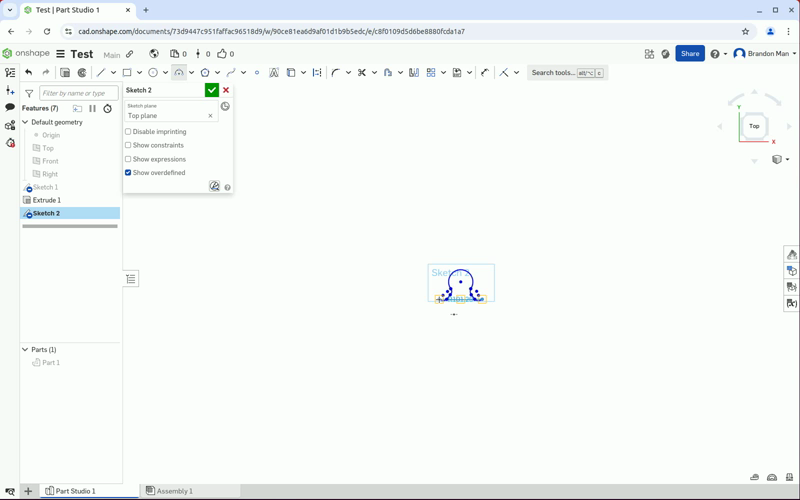
mouse_move(460, 255)
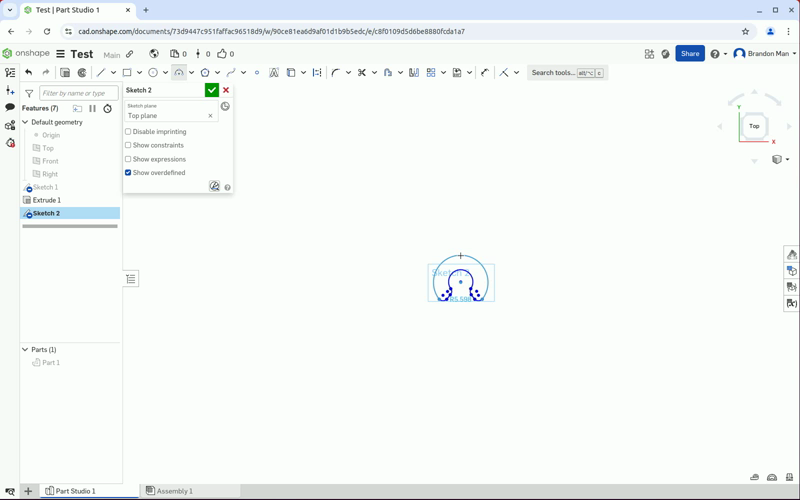
click(460, 255)
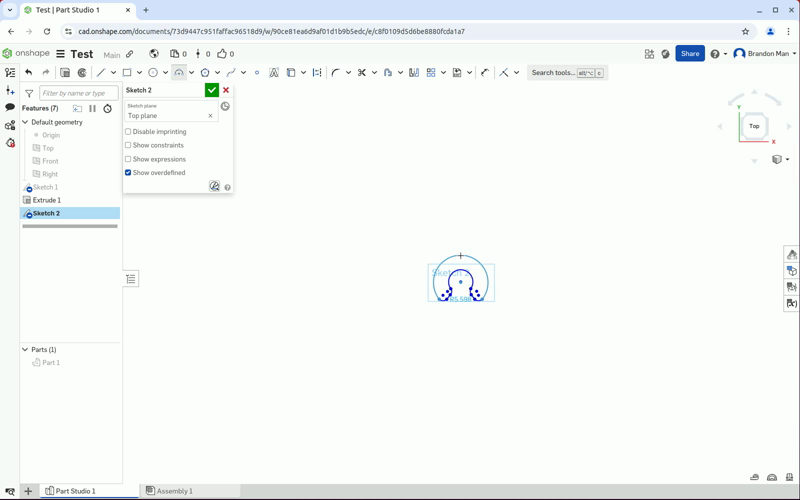
key_up(shift)
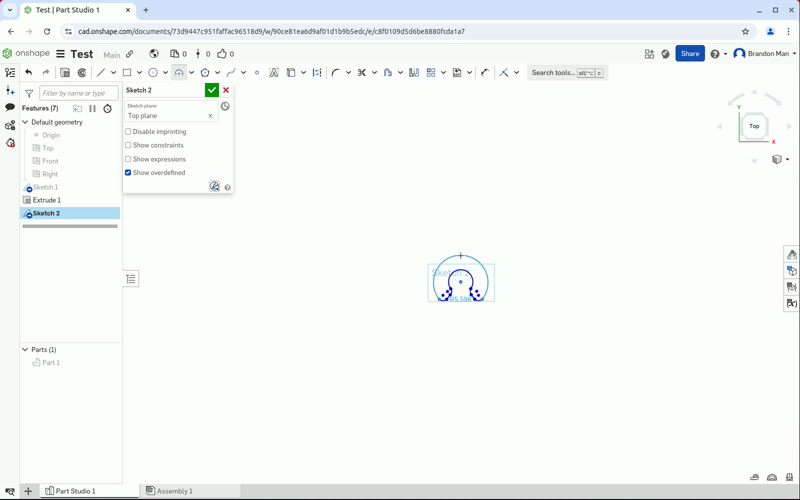
key(esc)
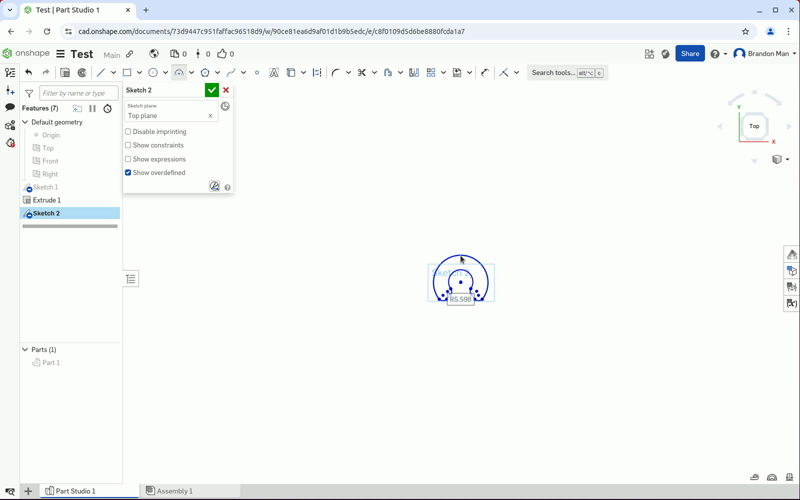
mouse_move(442, 280)
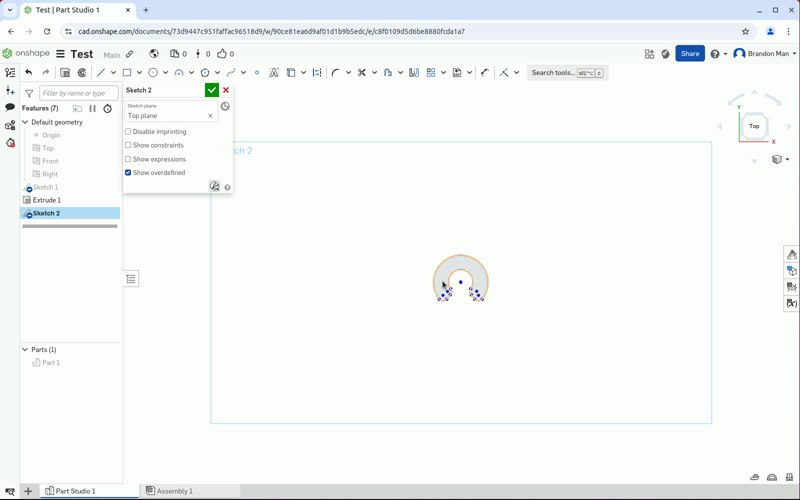
scroll(6)
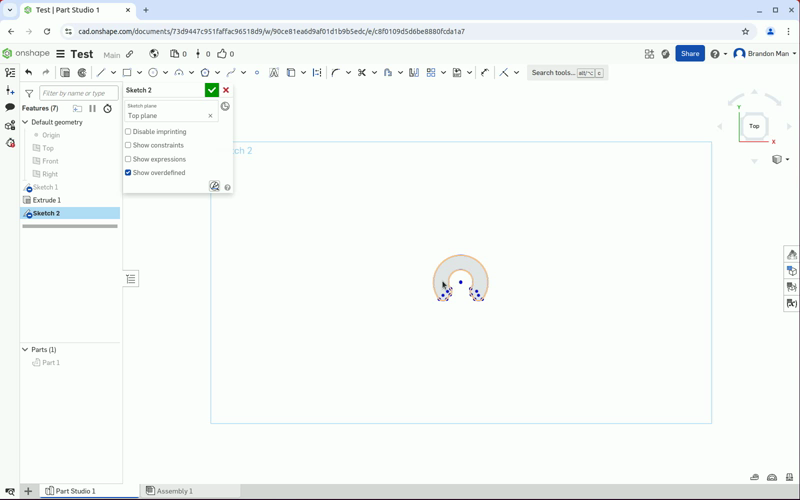
scroll(6)
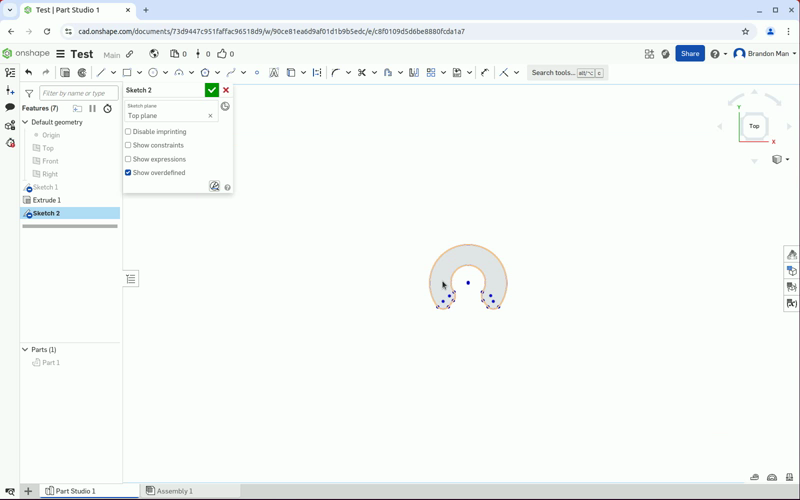
scroll(6)
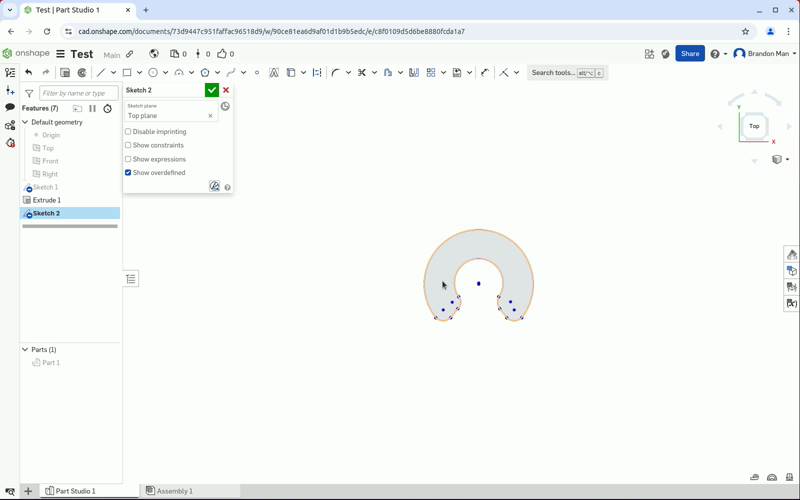
scroll(6)
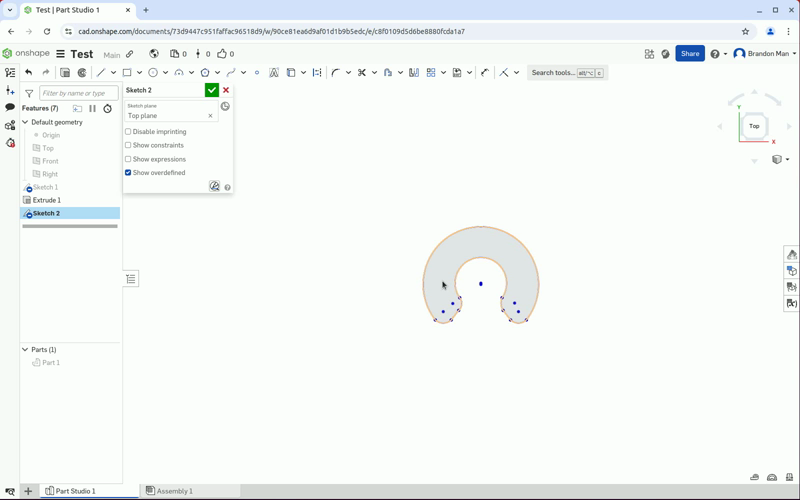
scroll(6)
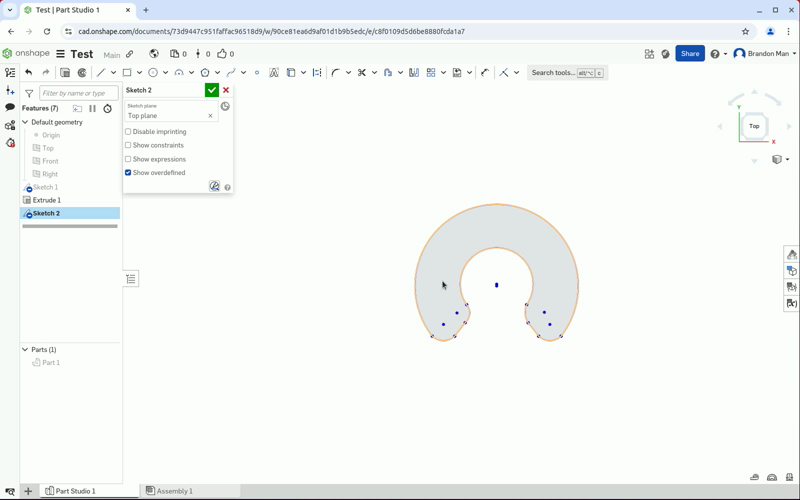
scroll(6)
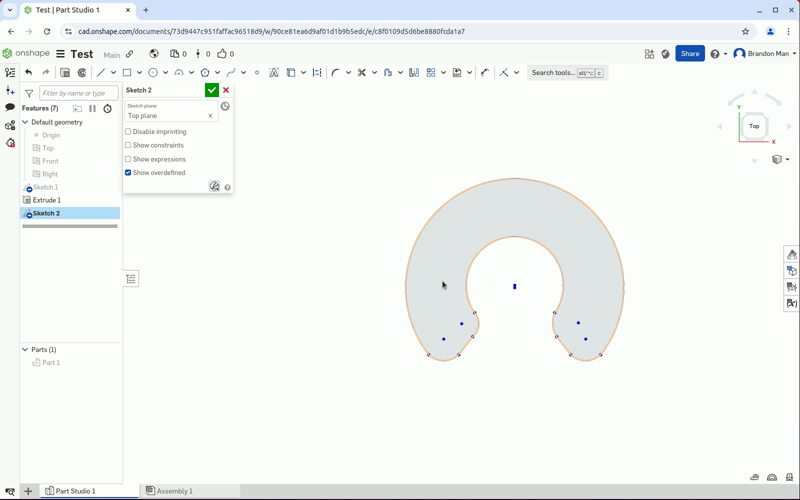
scroll(6)
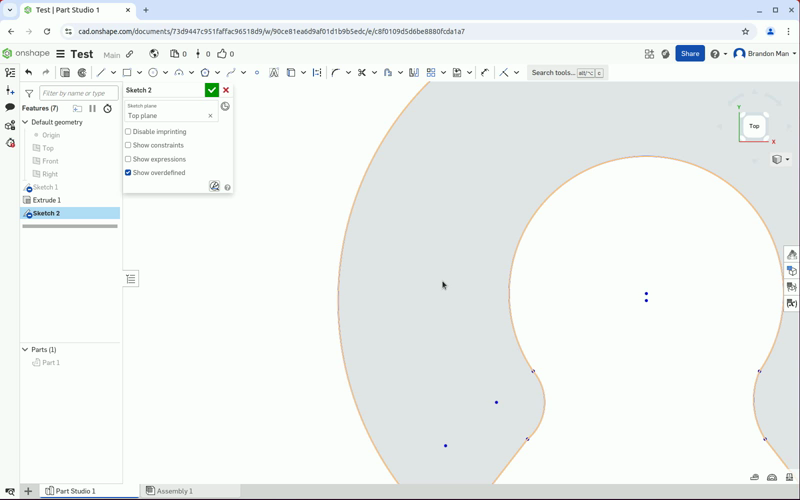
click(442, 280)
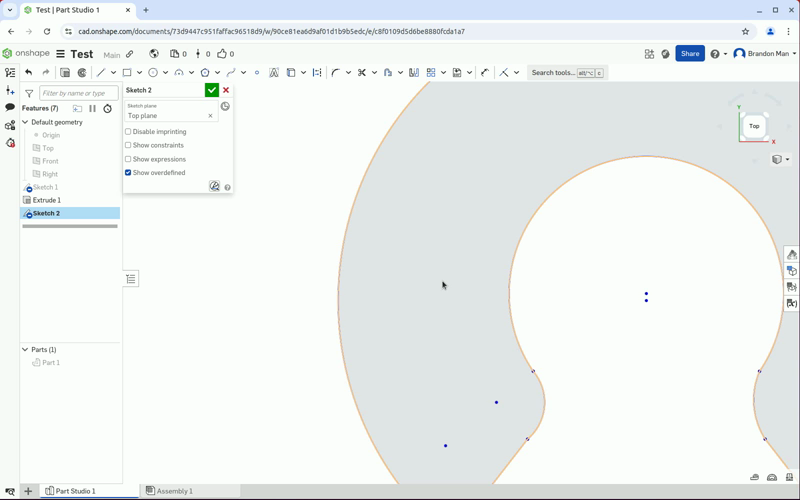
scroll(-6)
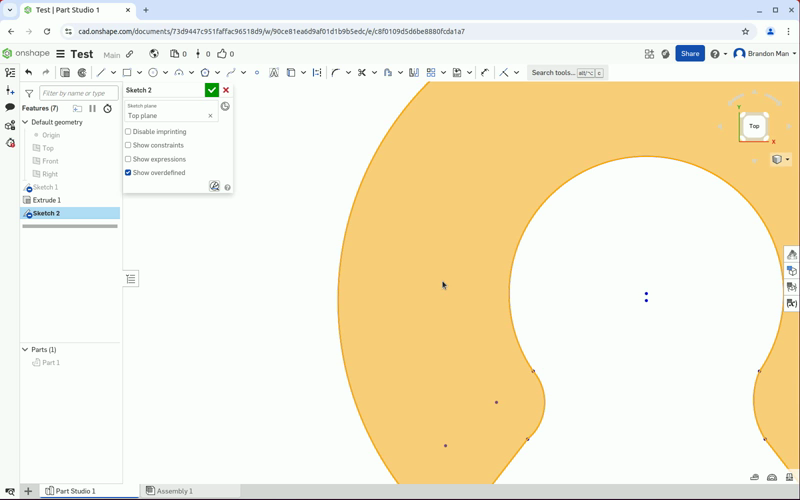
scroll(-6)
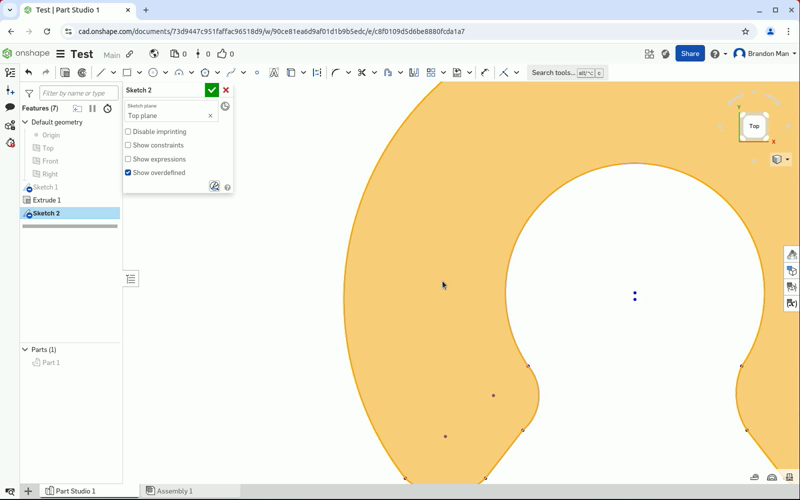
scroll(-6)
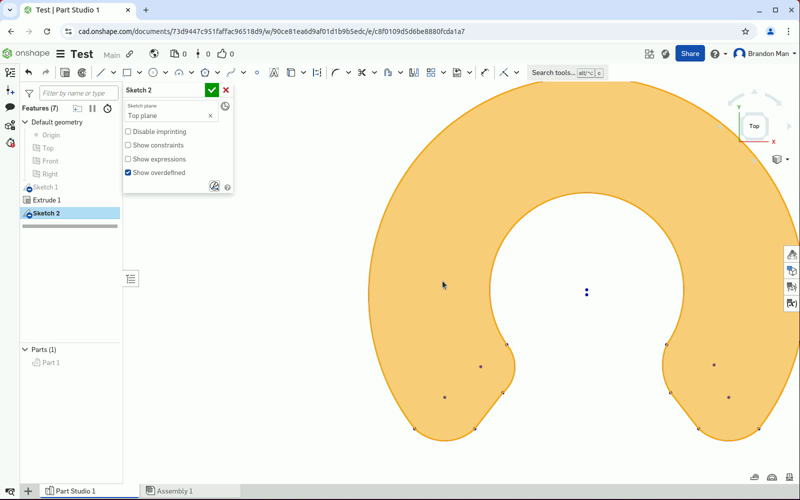
scroll(-6)
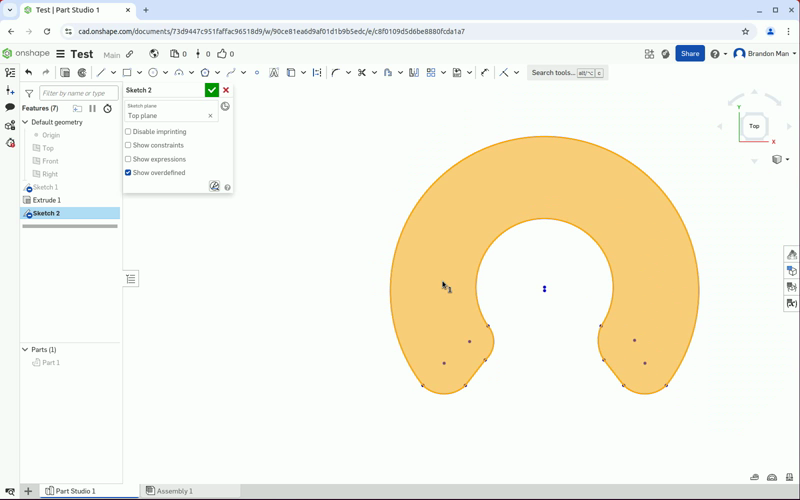
scroll(-6)
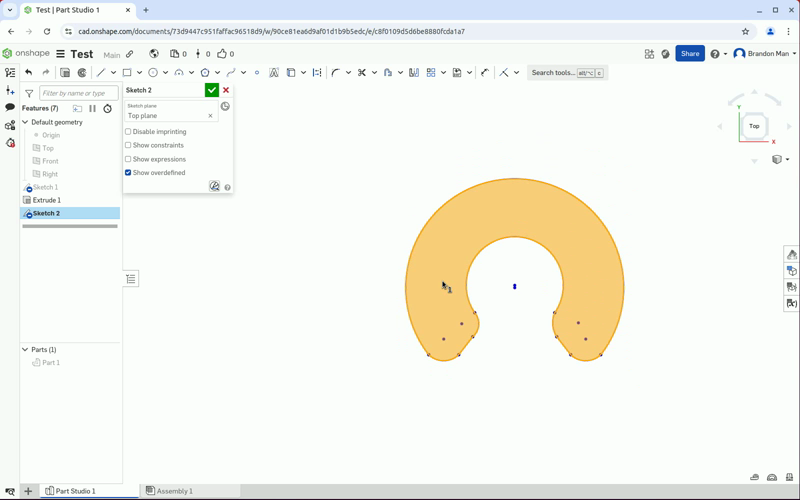
scroll(-6)
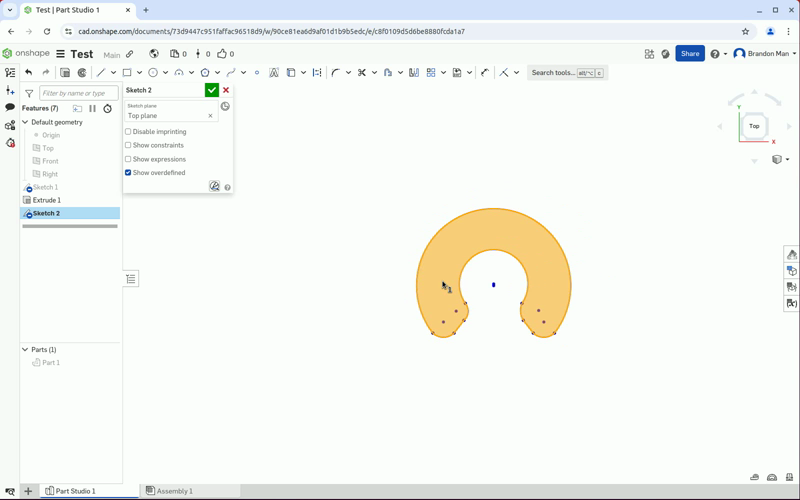
scroll(-6)
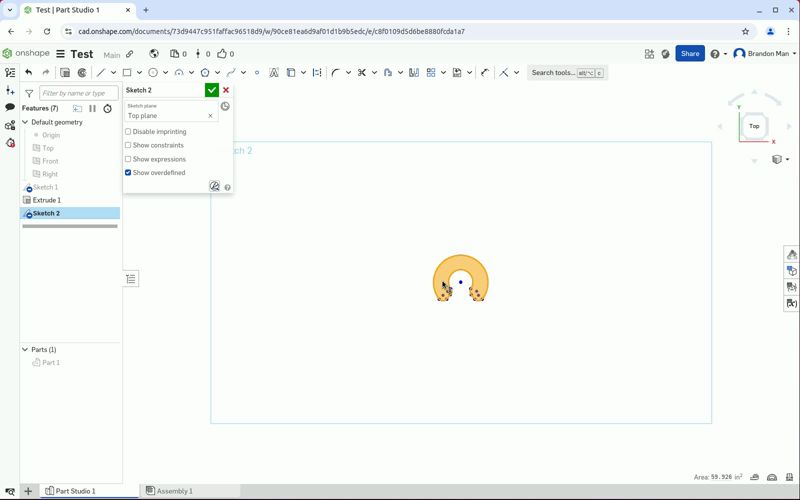
mouse_move(73, 352)
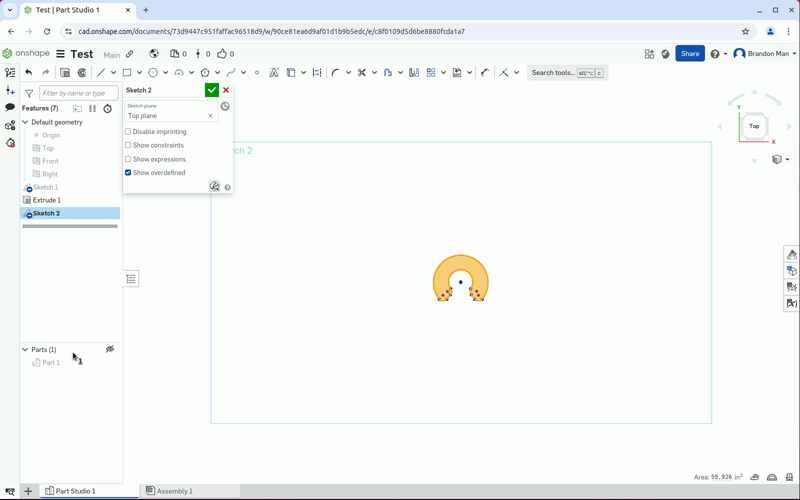
key(shift+y)
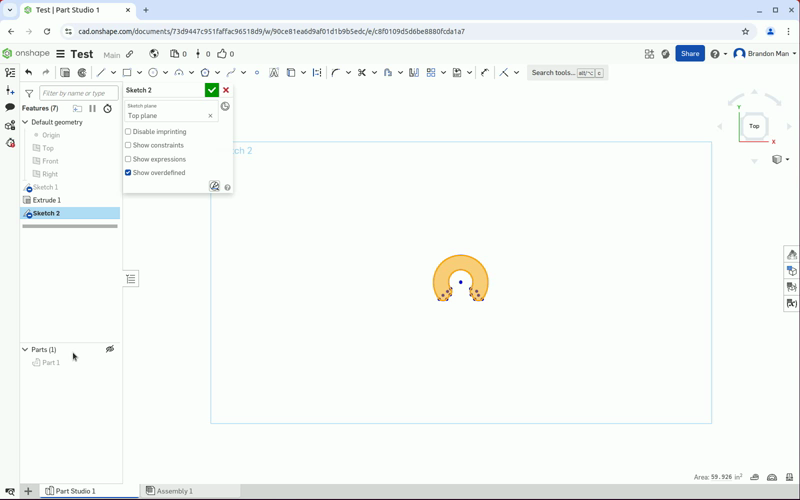
key(shift+e)
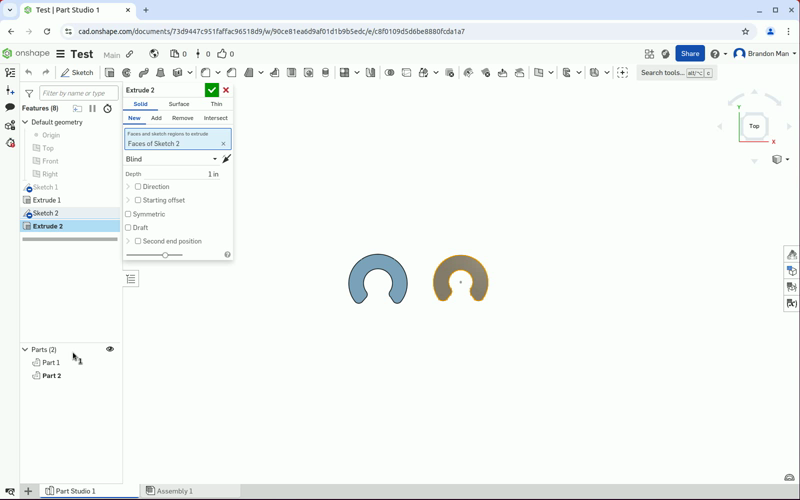
mouse_move(143, 106)
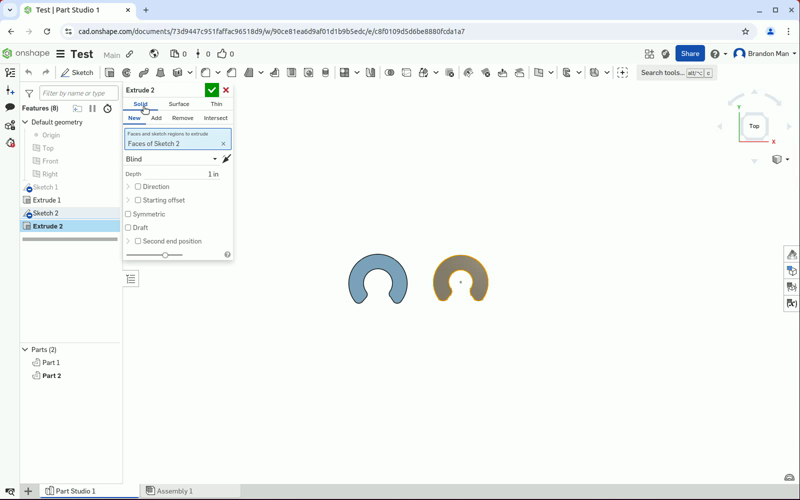
click(143, 106)
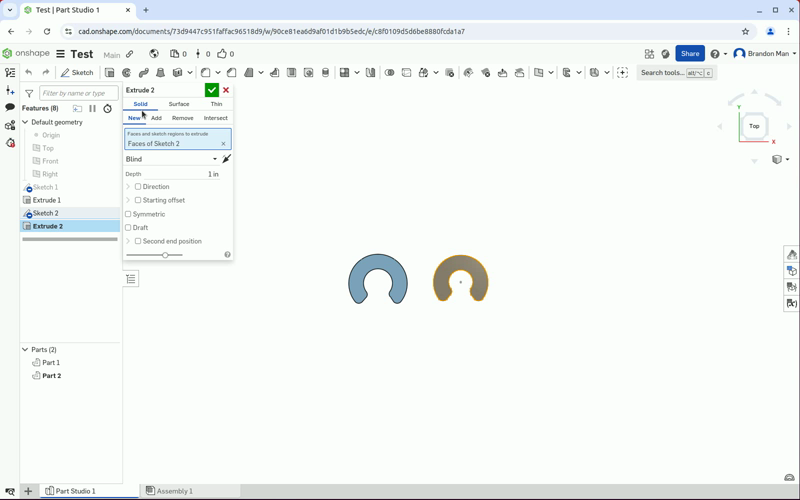
mouse_move(137, 120)
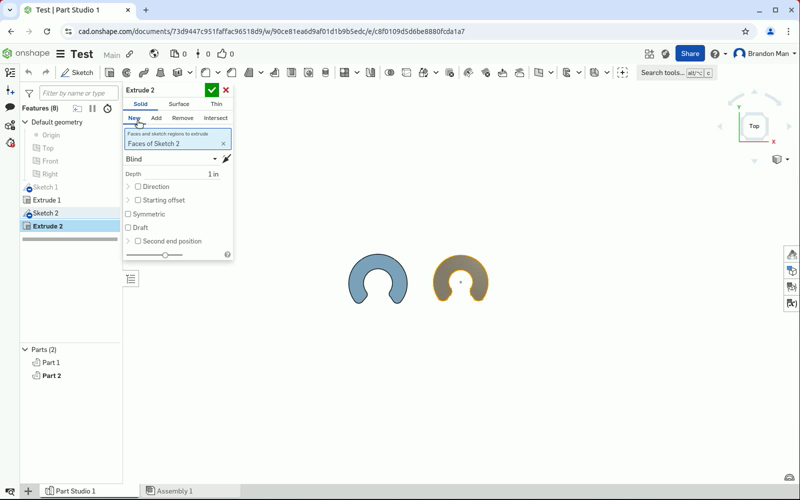
click(137, 120)
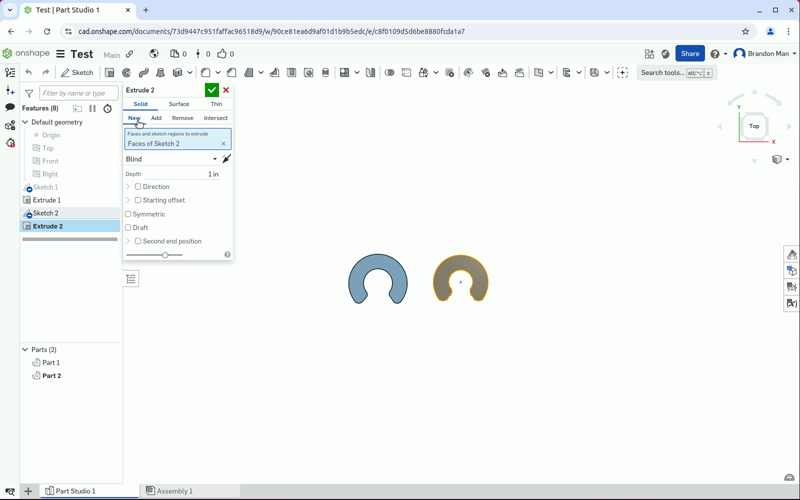
key(tab, 4)
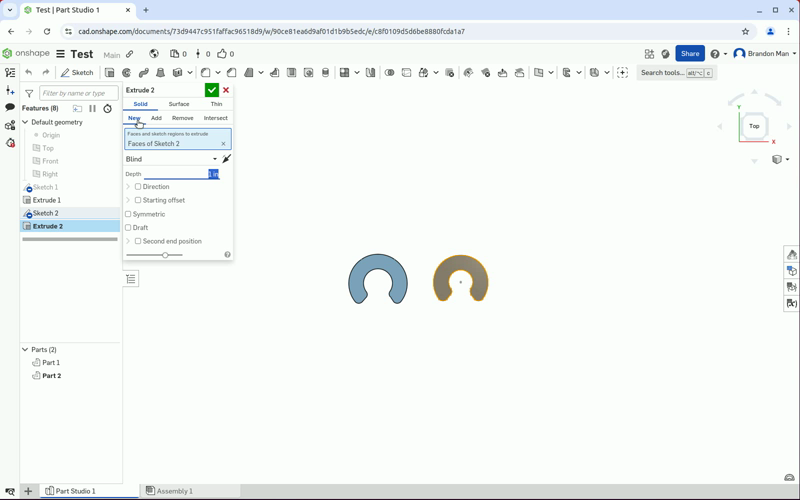
text(7.943)
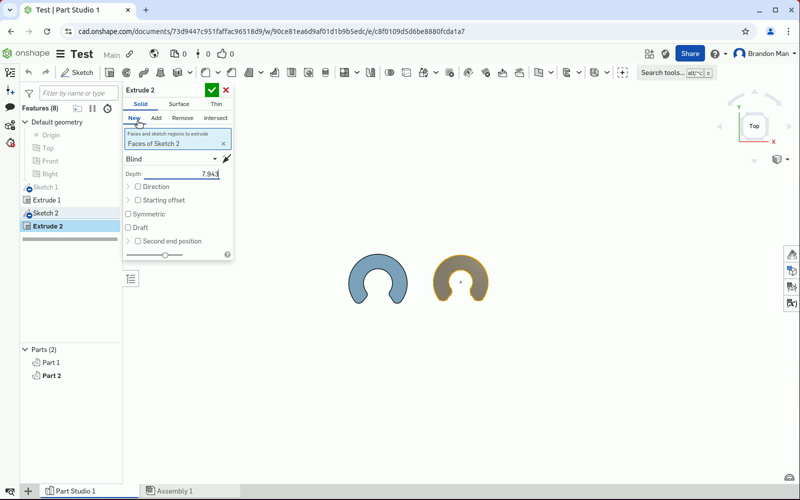
key(enter)
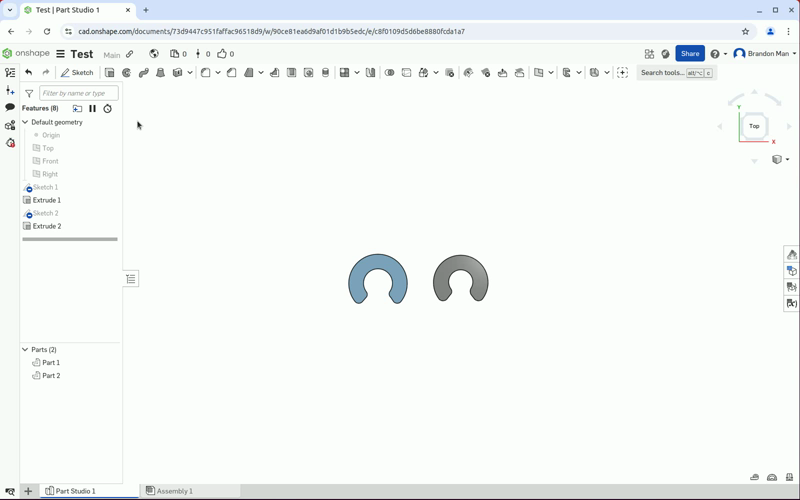
key(shift+h)
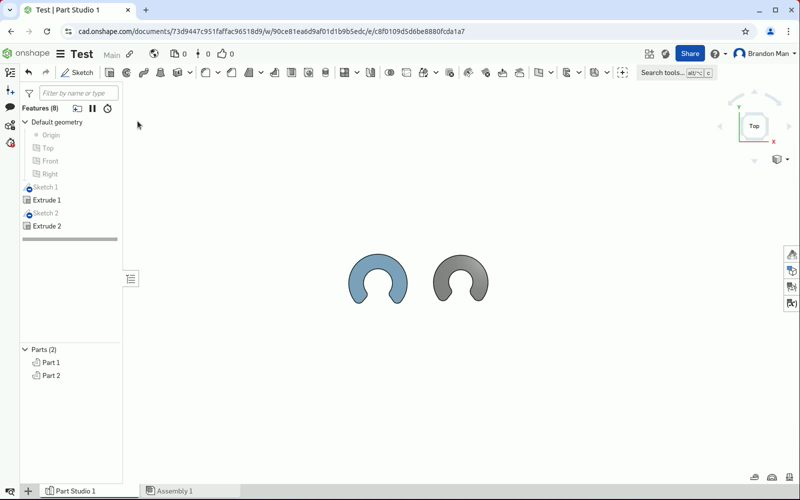
key(shift+h)
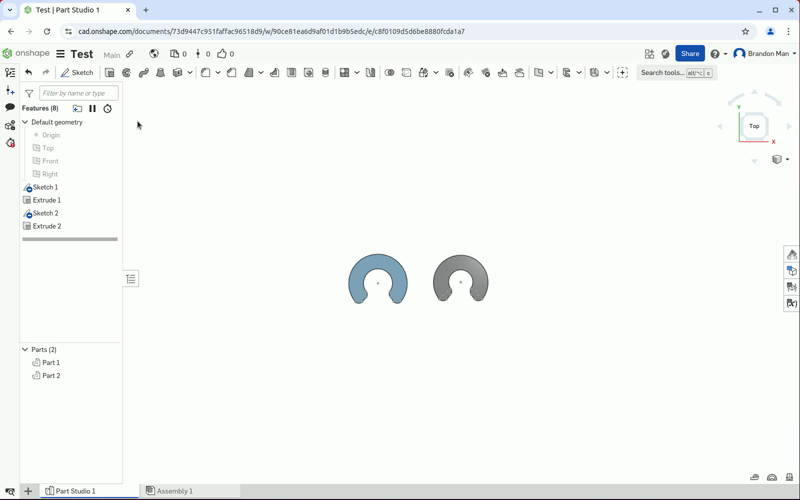
key(shift+7)
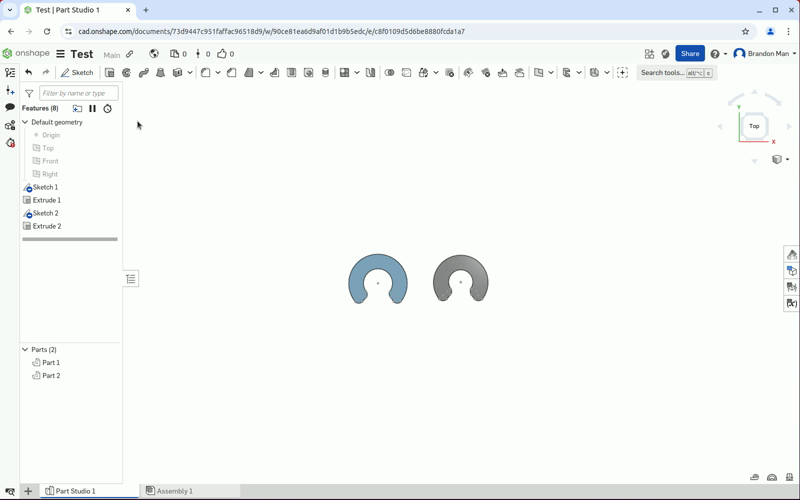
key(up, 3)
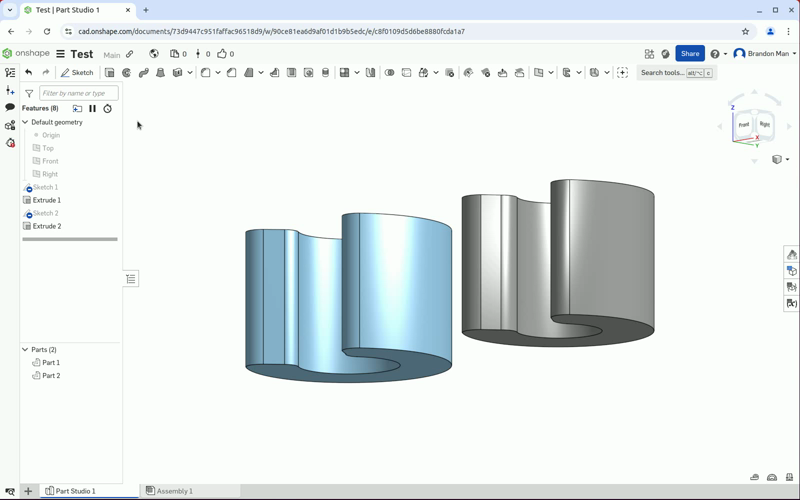
key(left, 3)
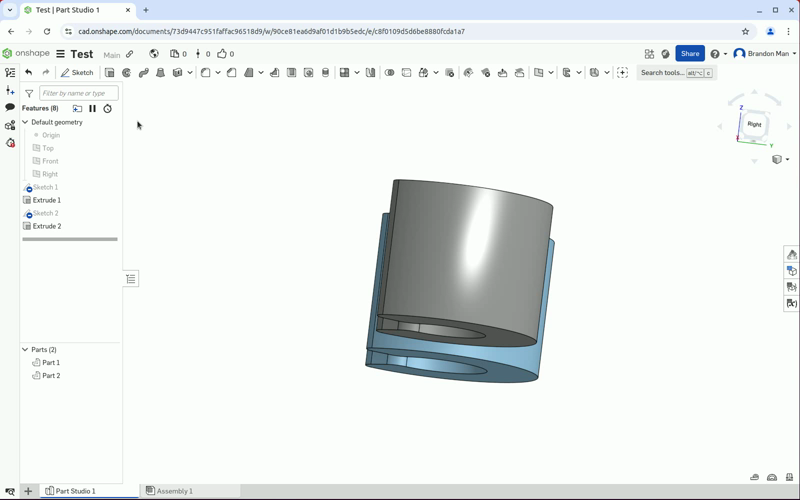
key(right, 3)
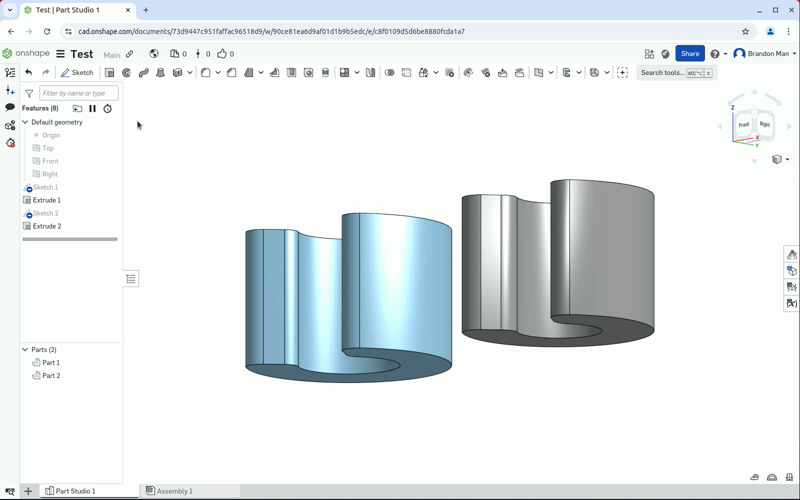
key(down, 3)
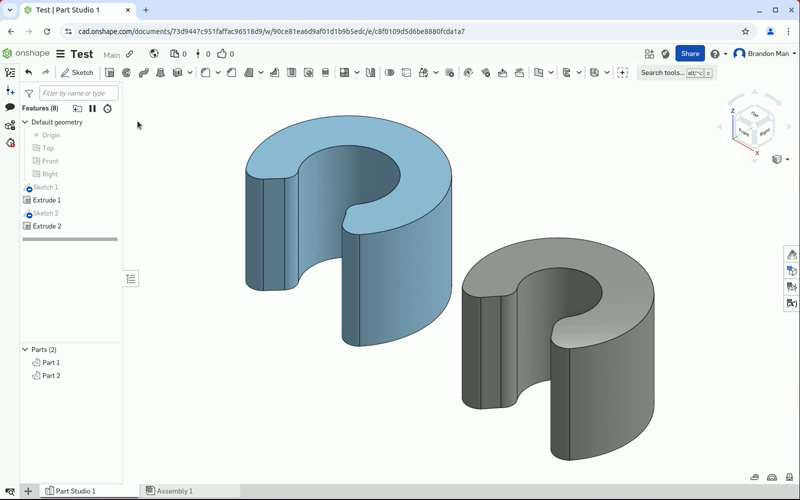
mouse_move(73, 189)
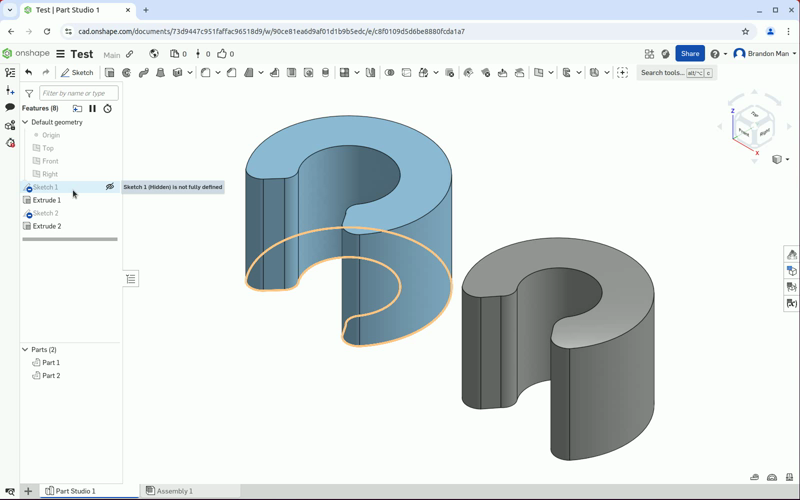
click(73, 189)